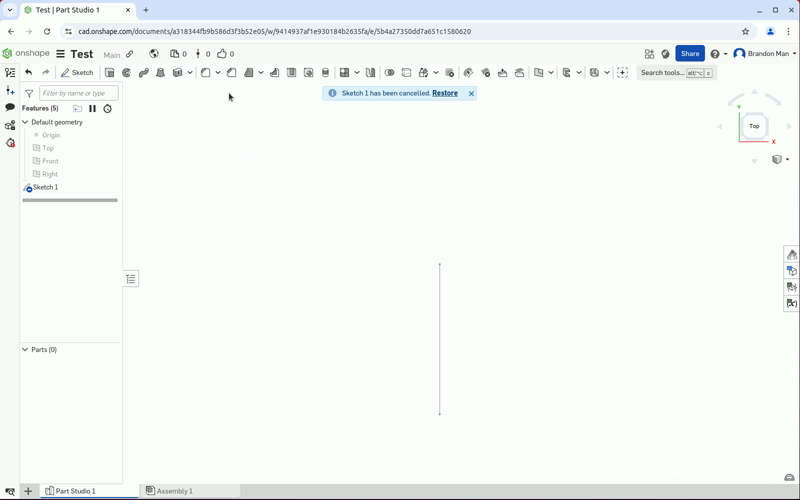
key(shift+h)
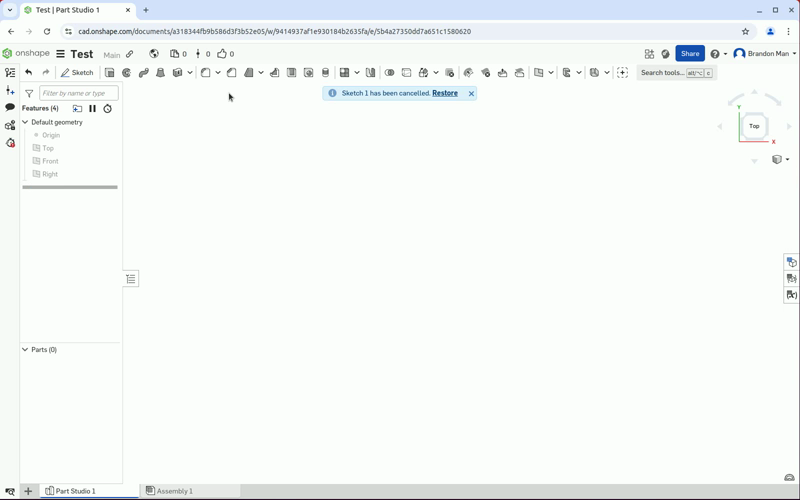
mouse_move(73, 352)
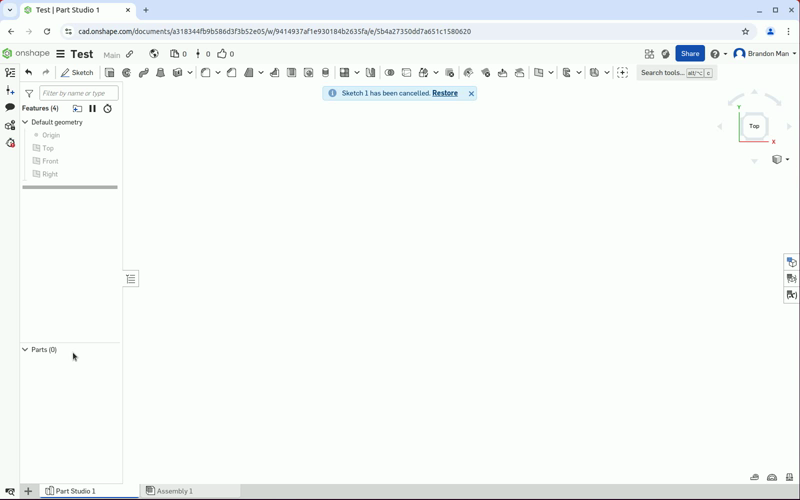
key(y)
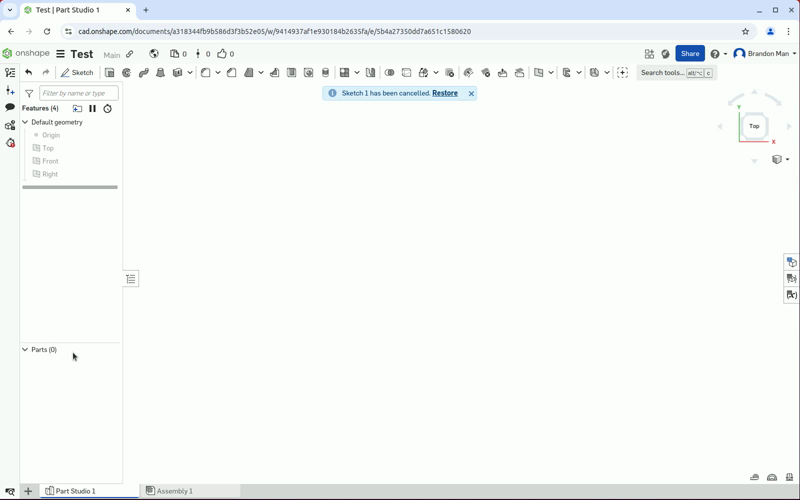
key(shift+p)
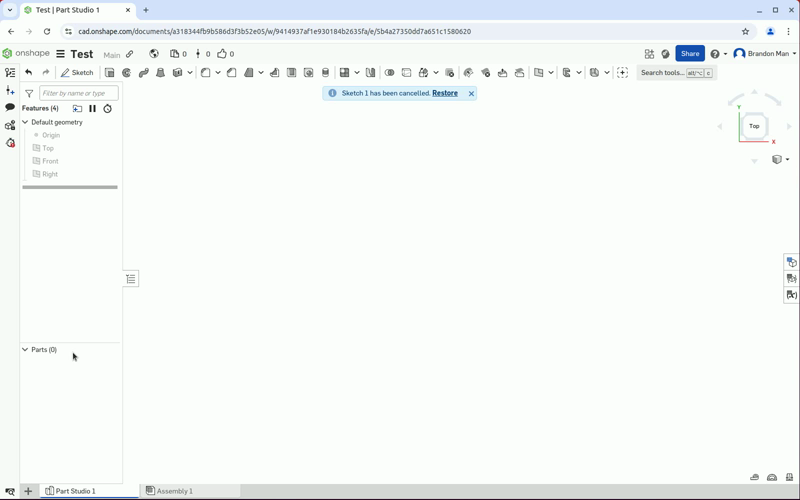
key(space)
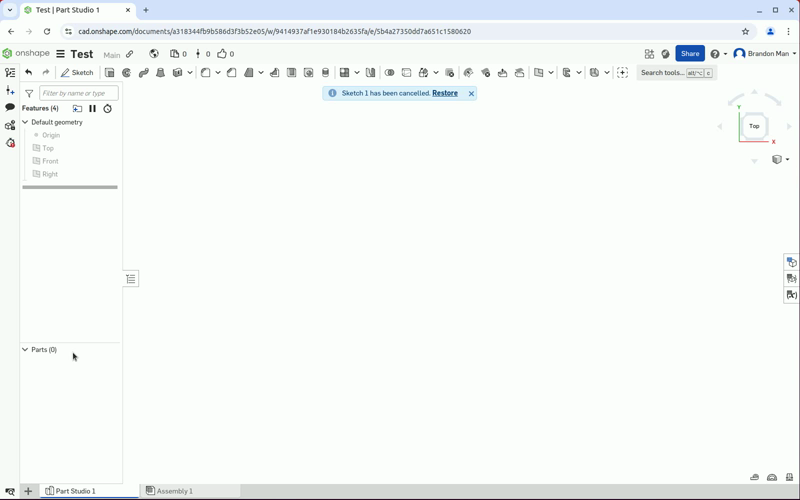
key_down(shift)
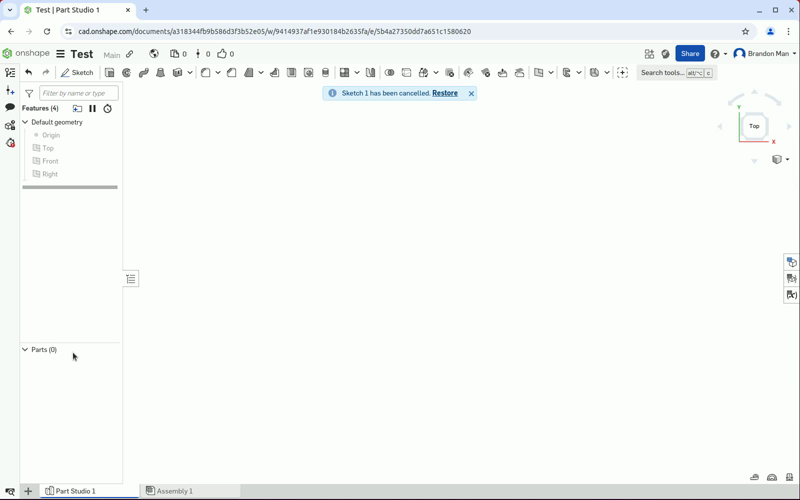
key(up)
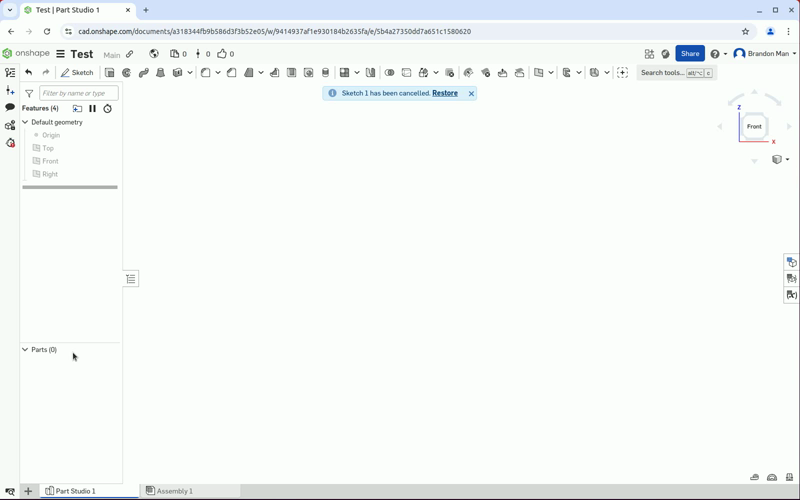
key_up(shift)
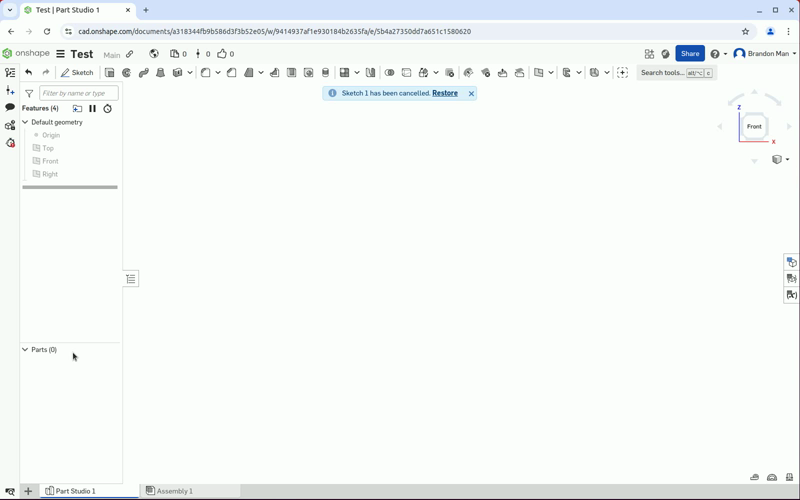
mouse_move(73, 352)
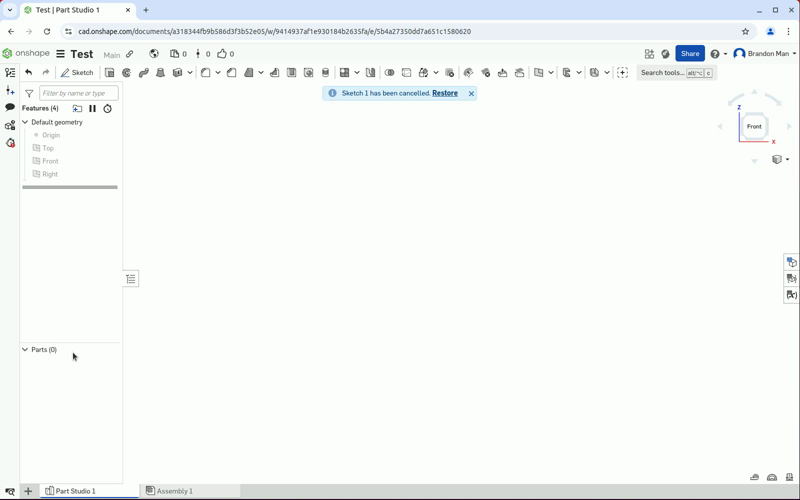
key(shift+y)
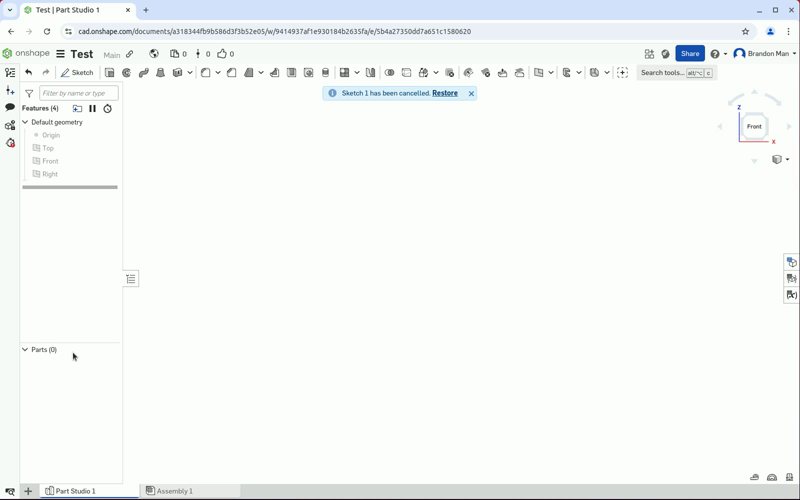
key(shift+s)
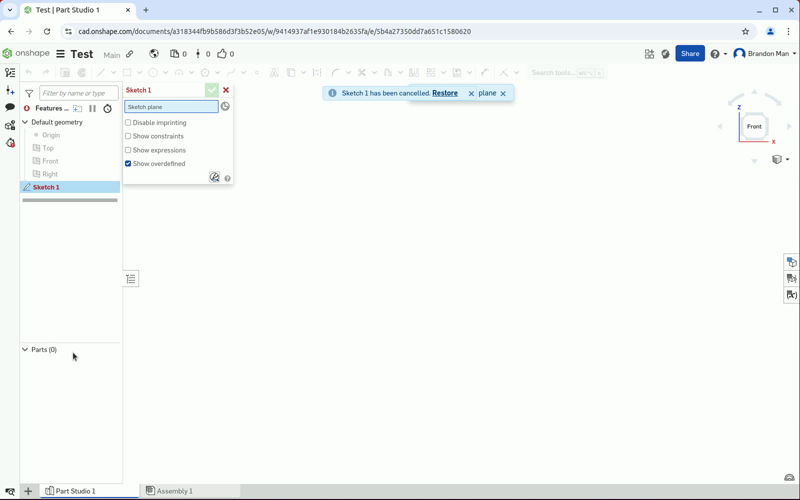
mouse_move(73, 163)
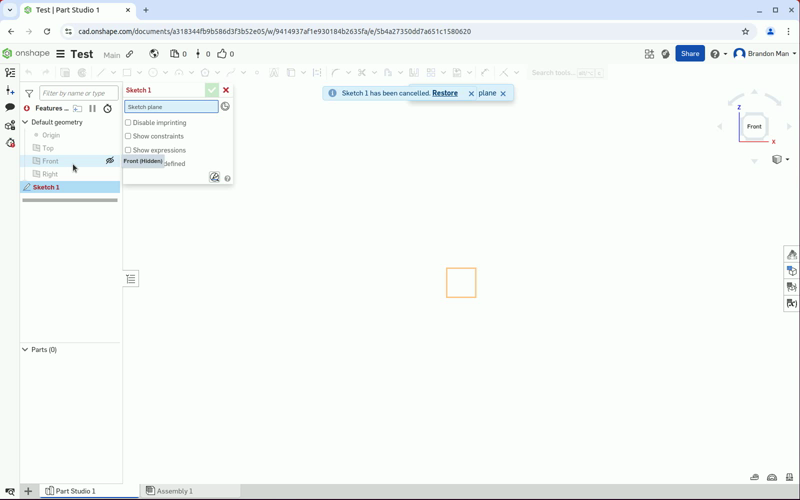
click(73, 163)
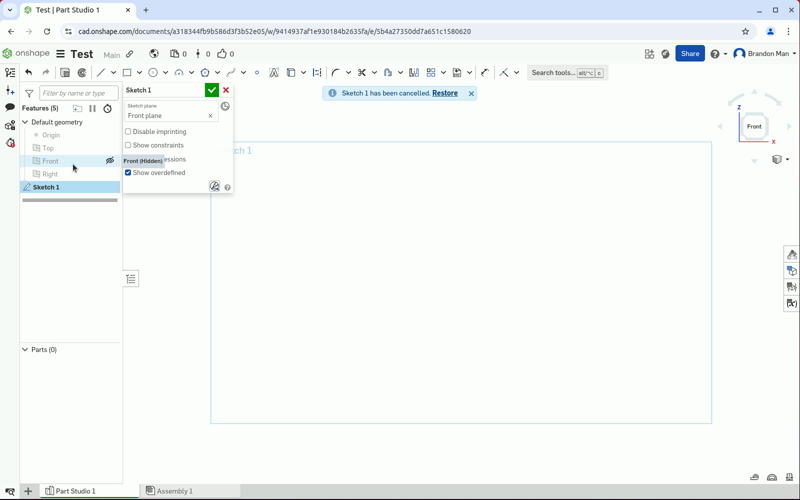
mouse_move(73, 352)
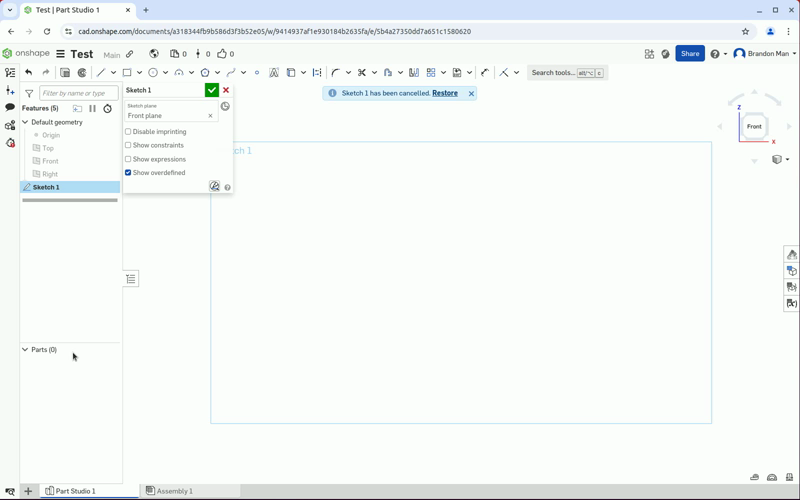
key(y)
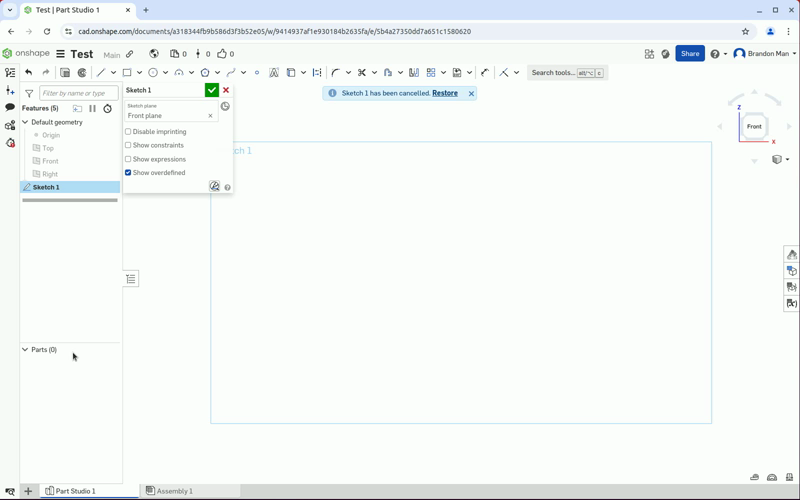
key(a)
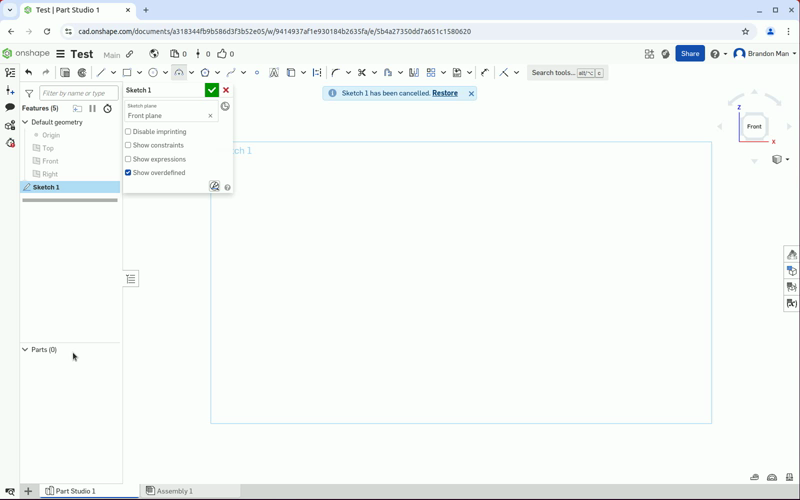
key_down(shift)
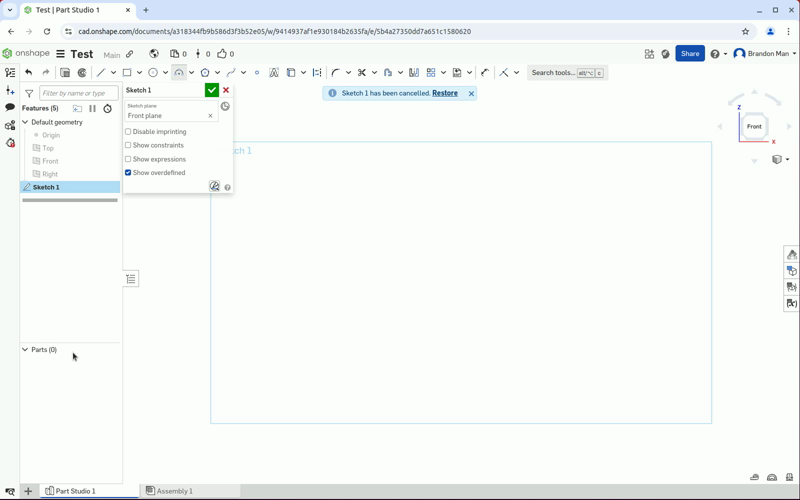
mouse_move(383, 288)
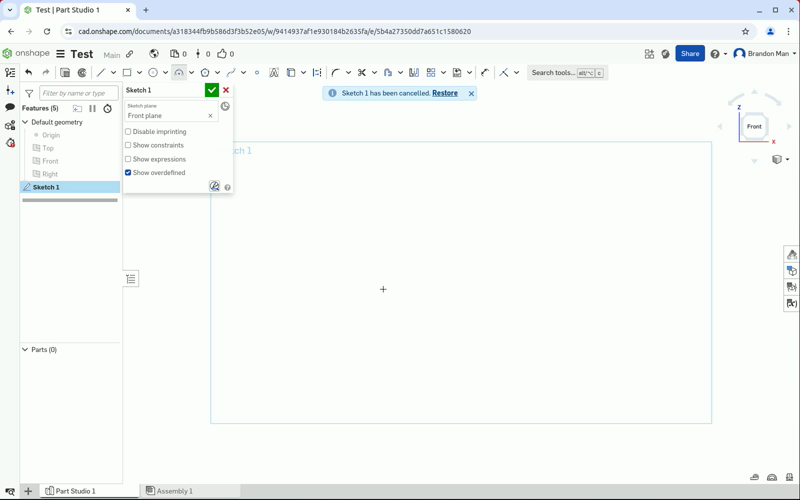
click(383, 288)
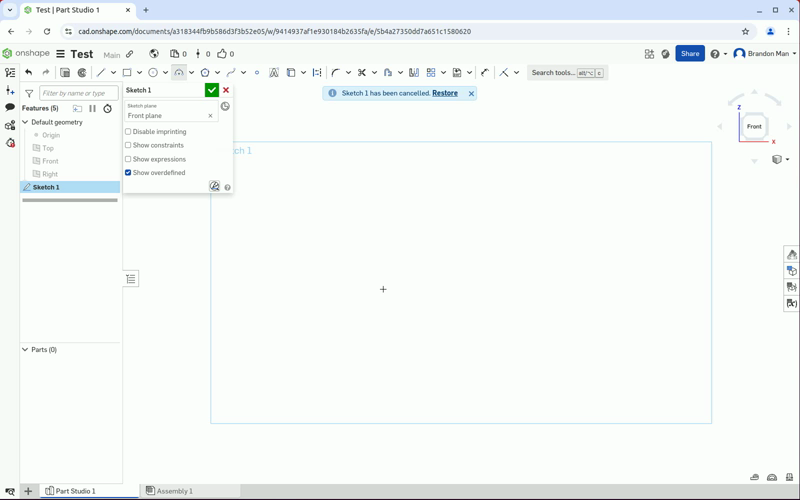
key_up(shift)
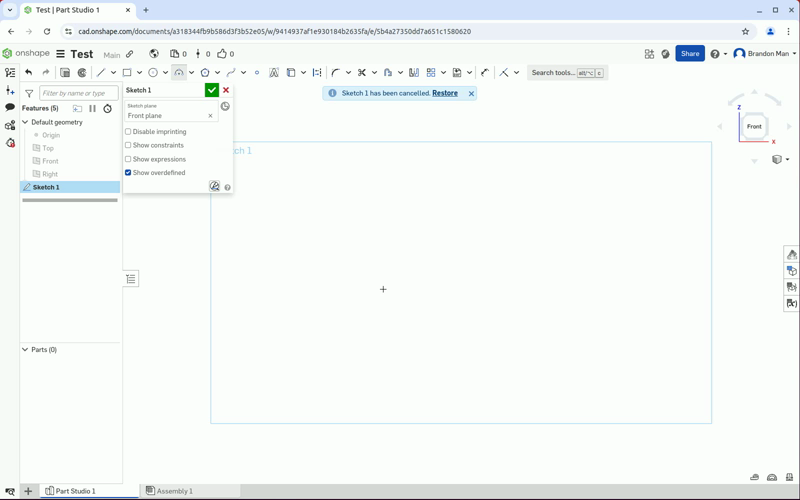
key_down(shift)
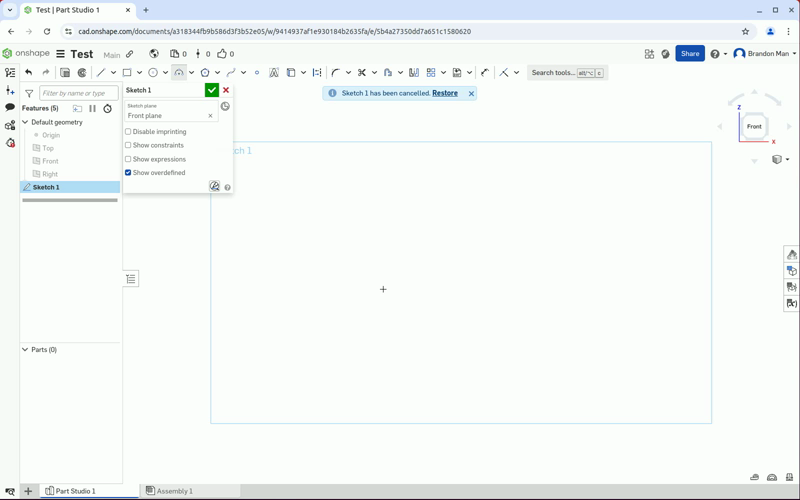
mouse_move(419, 344)
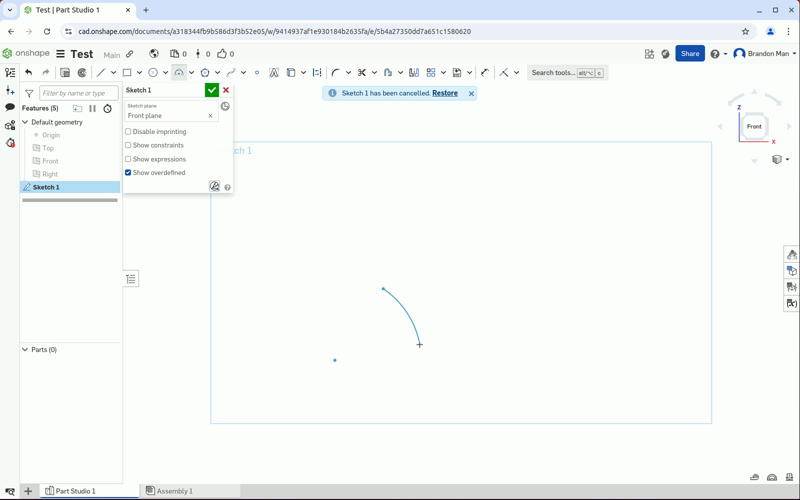
click(419, 344)
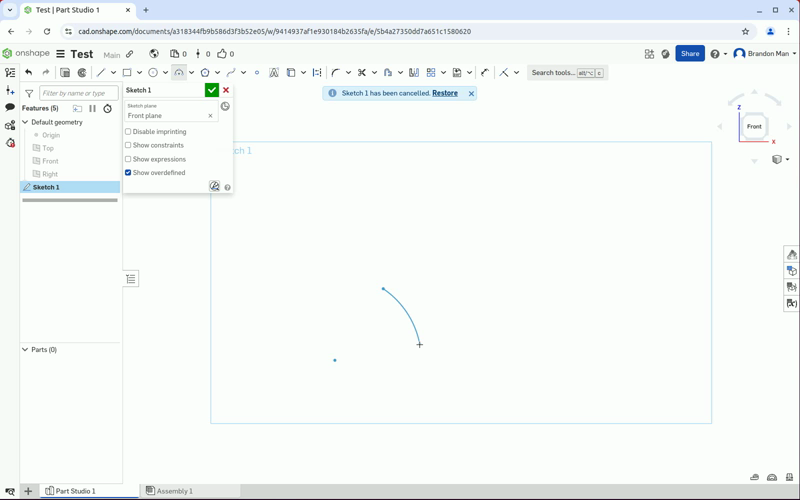
mouse_move(422, 303)
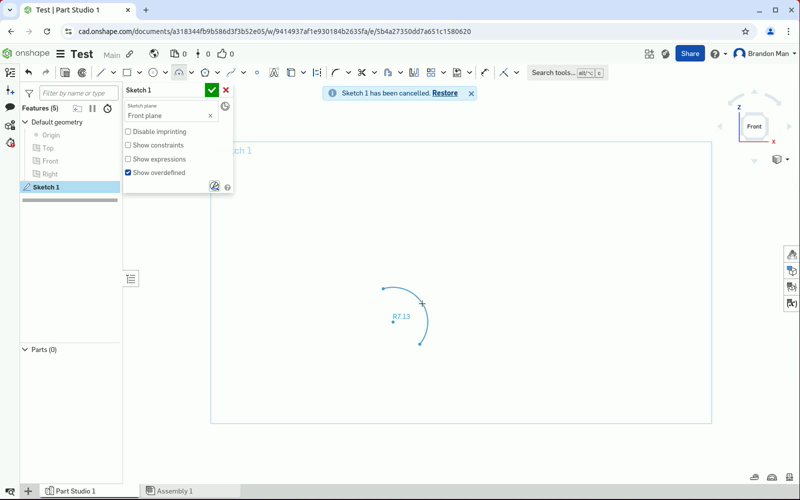
click(422, 303)
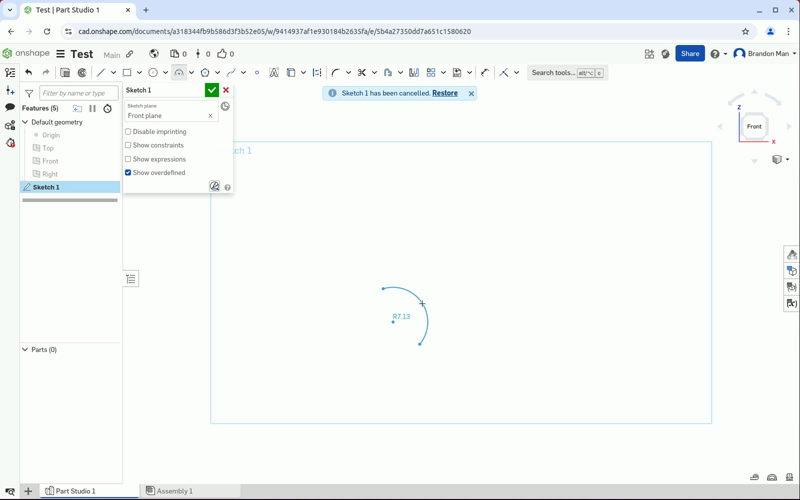
key_up(shift)
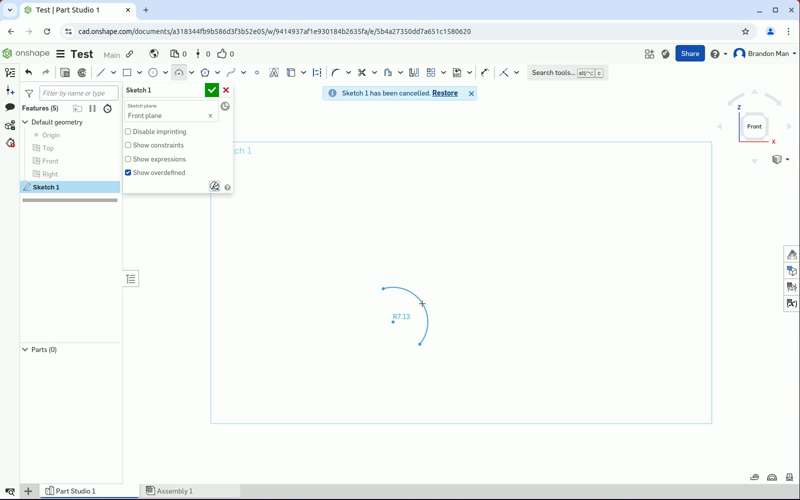
mouse_move(419, 344)
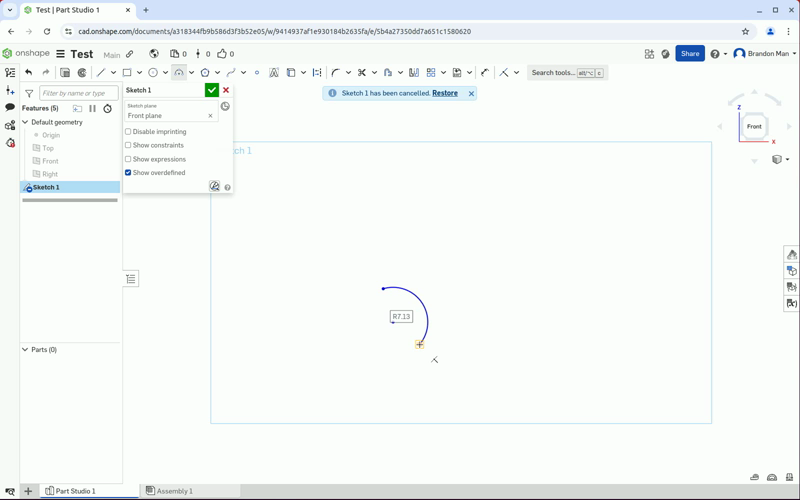
click(419, 344)
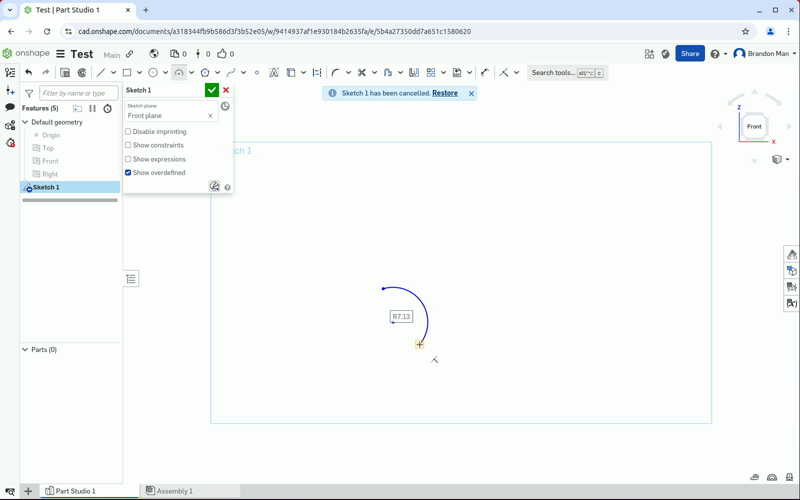
key_down(shift)
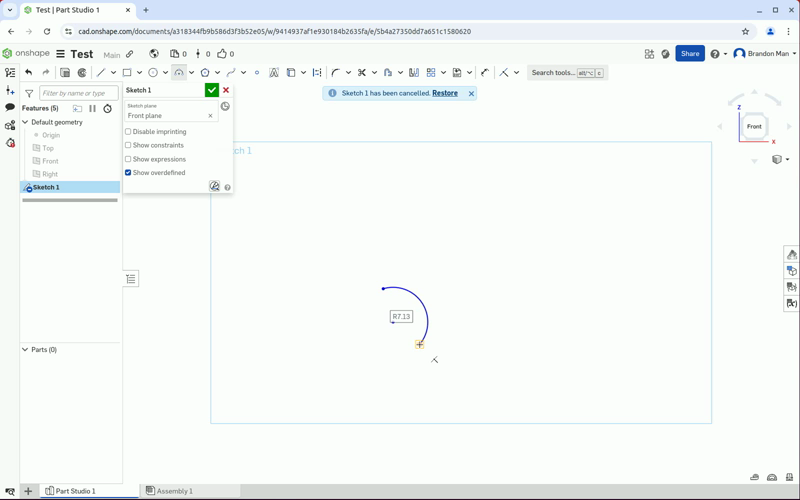
mouse_move(500, 344)
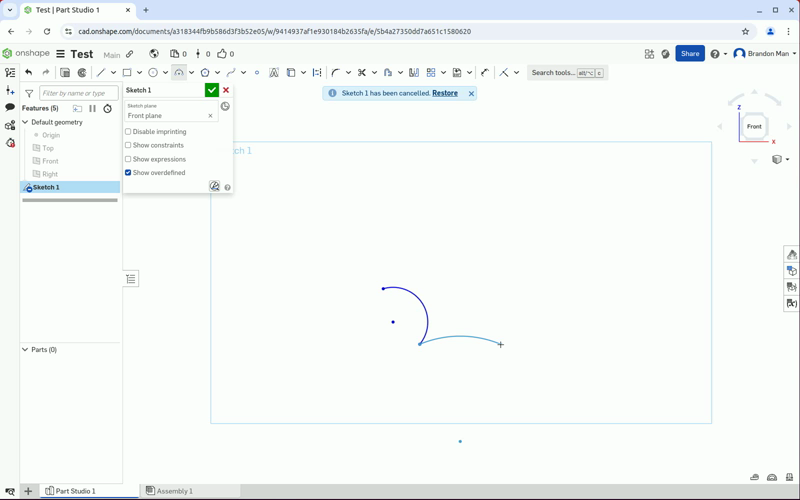
click(500, 344)
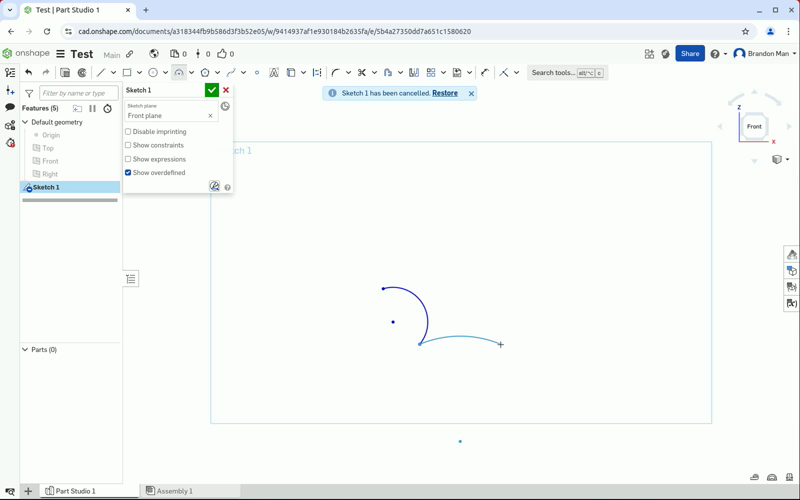
mouse_move(460, 327)
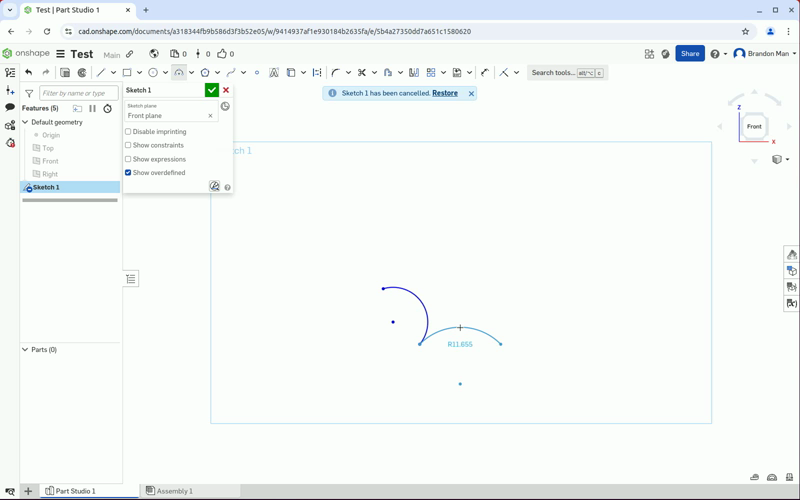
click(460, 327)
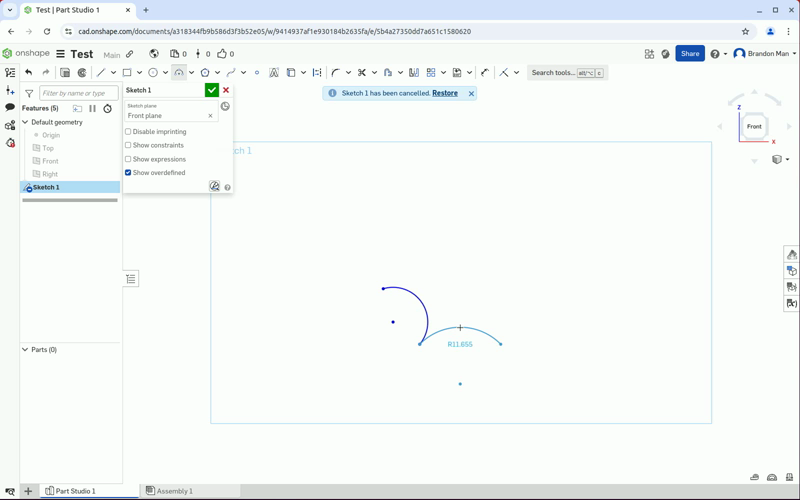
key_up(shift)
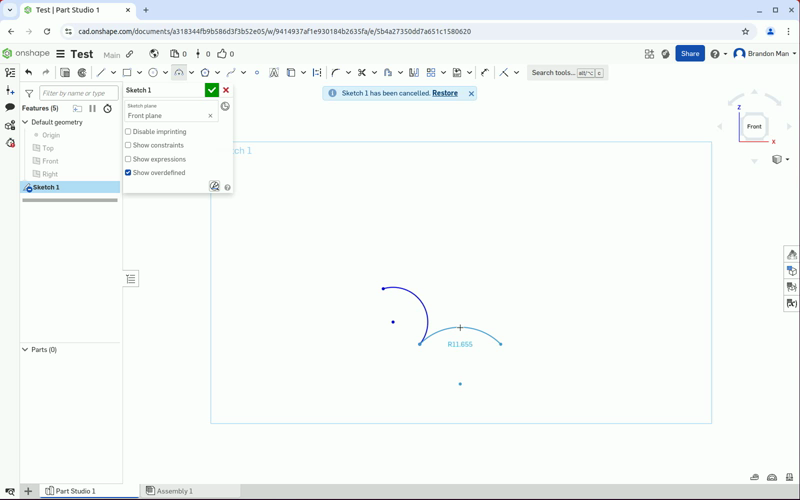
mouse_move(500, 344)
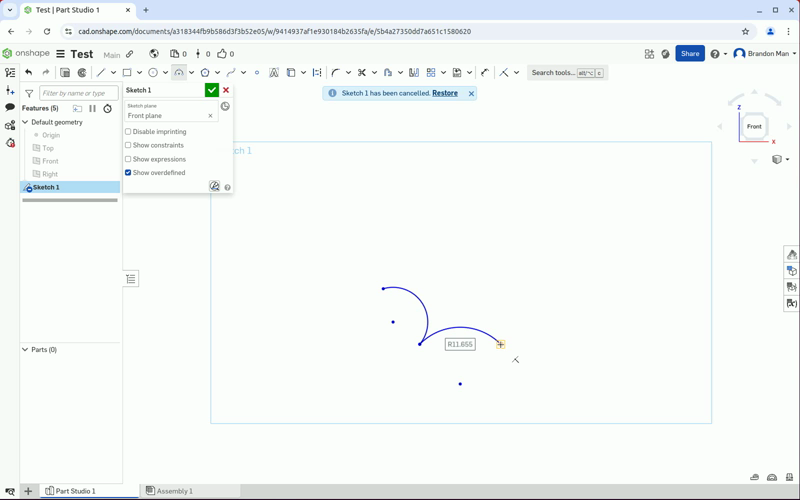
click(500, 344)
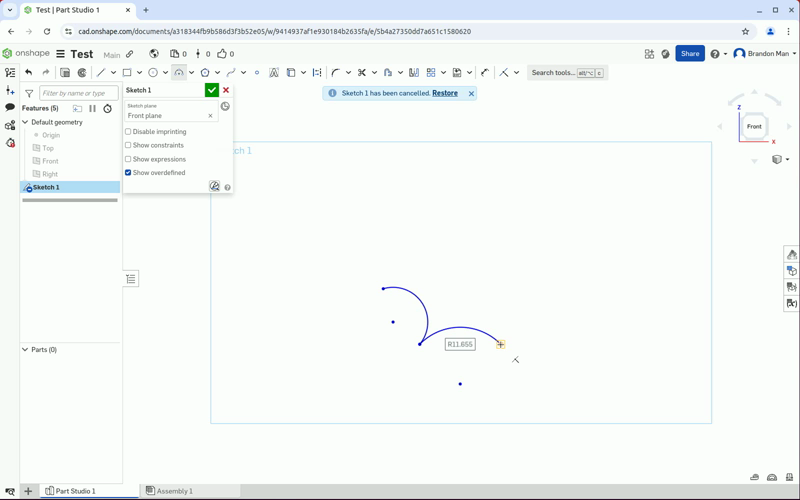
key_down(shift)
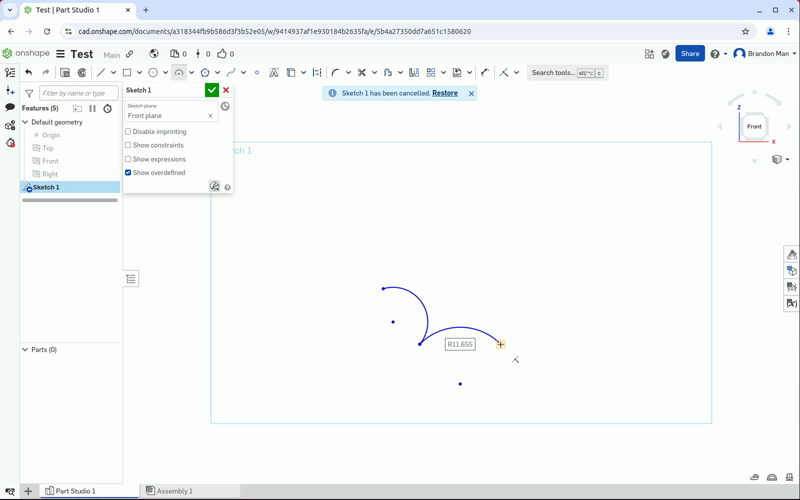
mouse_move(534, 288)
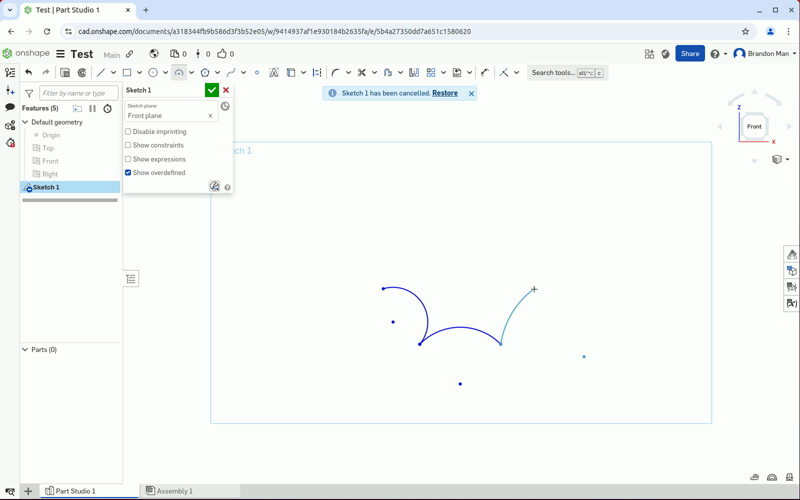
click(534, 288)
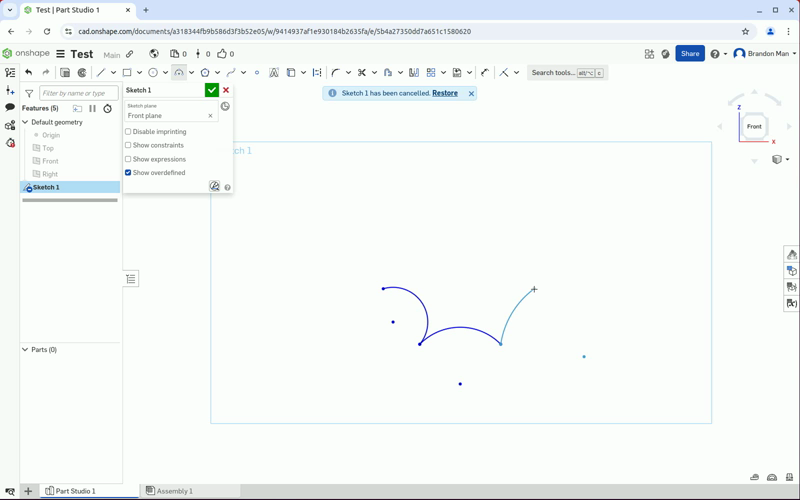
mouse_move(497, 304)
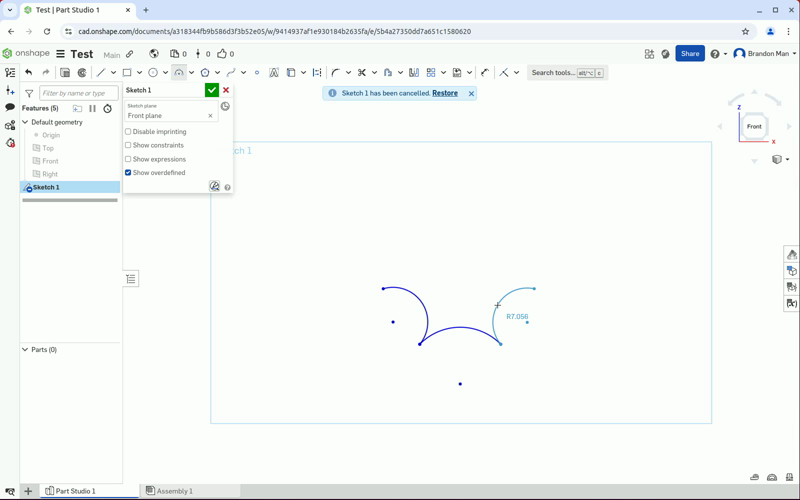
click(497, 304)
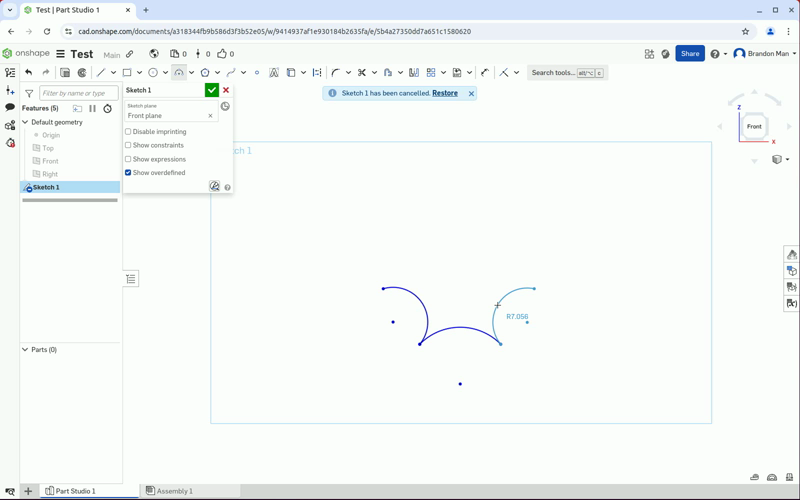
key_up(shift)
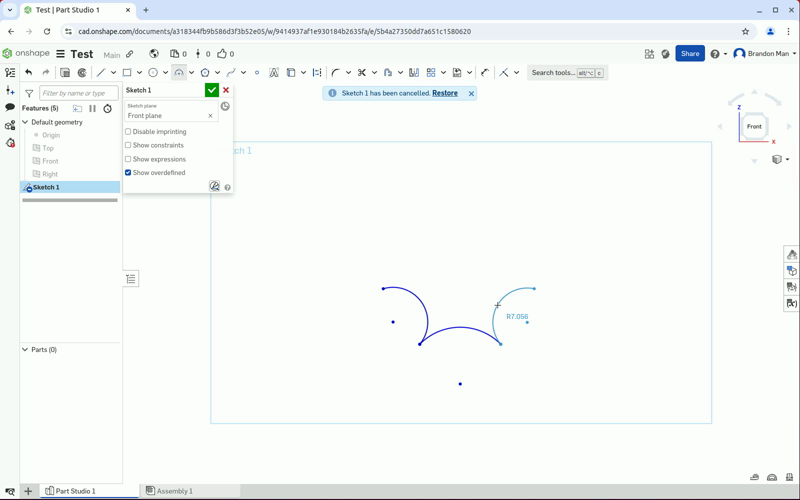
mouse_move(534, 288)
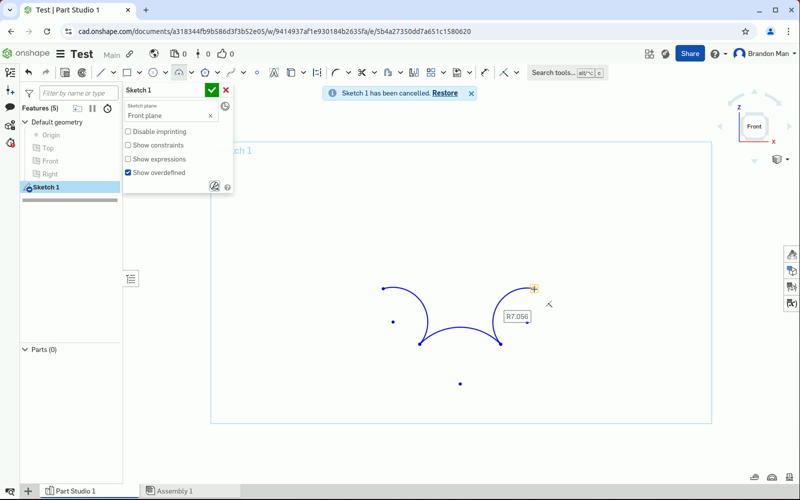
click(534, 288)
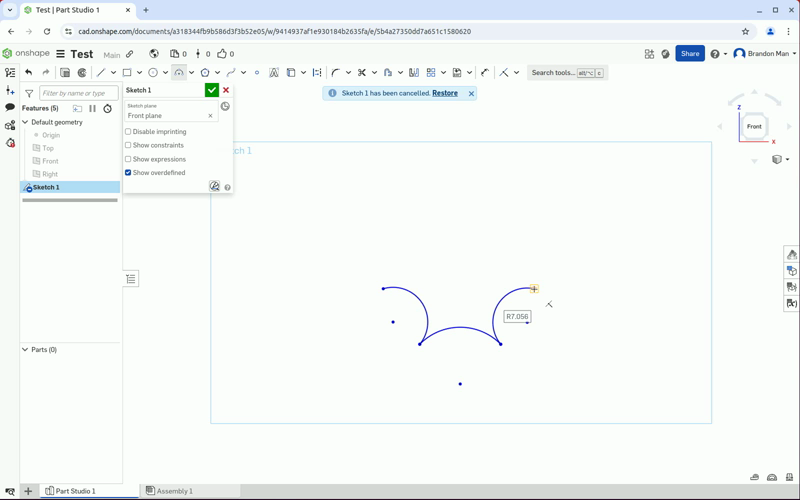
key_down(shift)
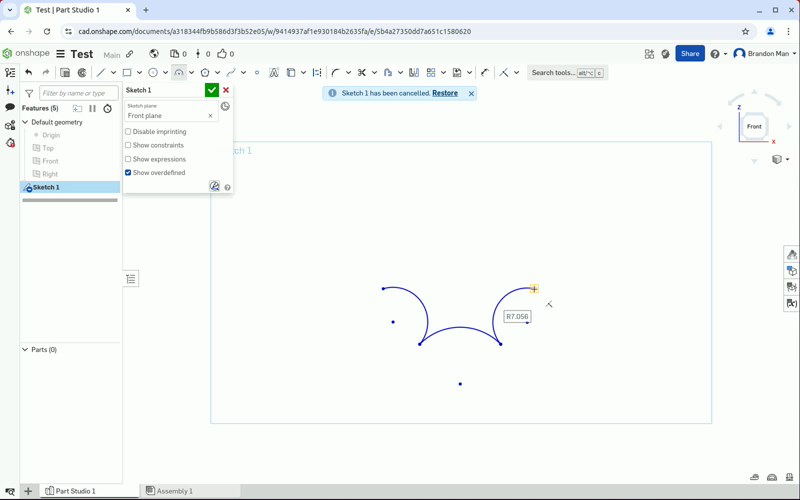
mouse_move(492, 215)
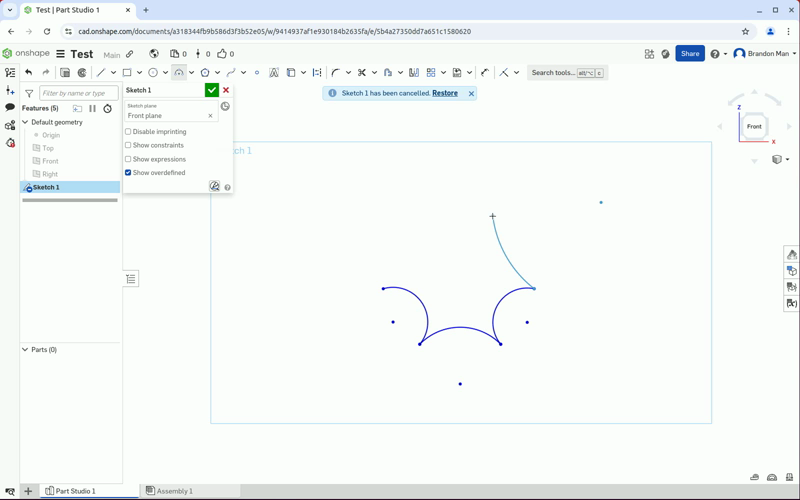
click(492, 215)
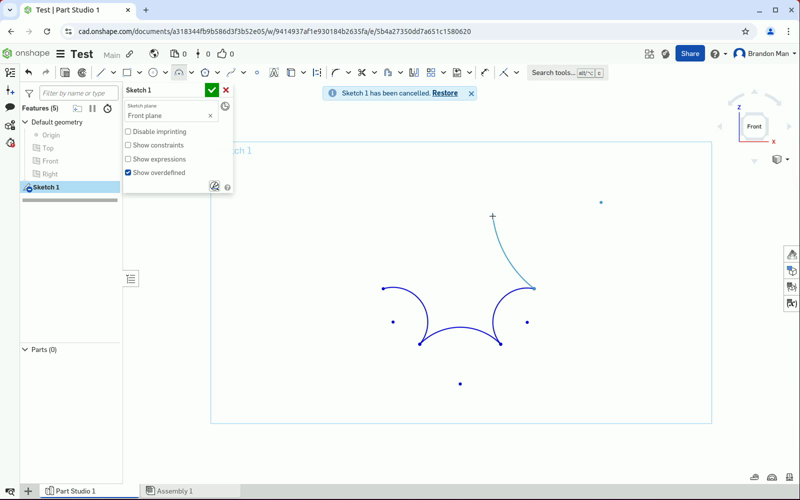
mouse_move(498, 260)
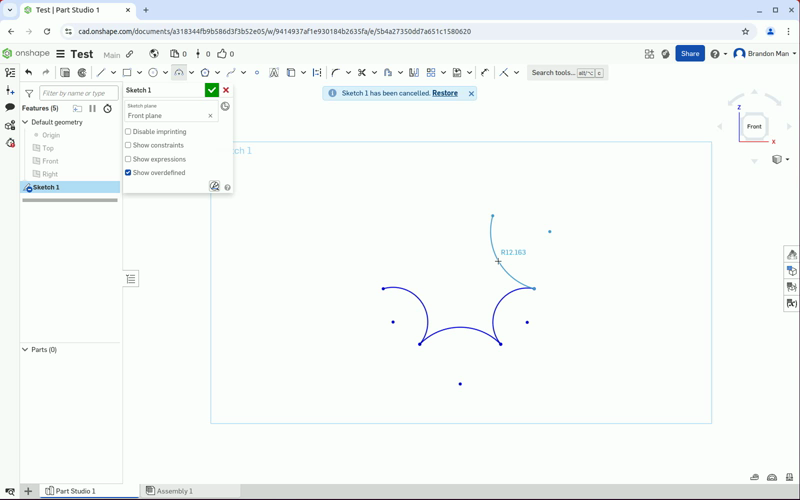
click(498, 260)
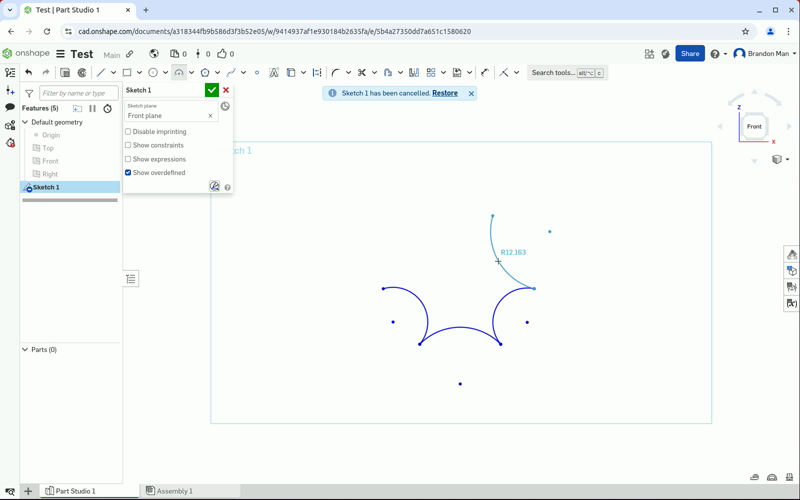
key_up(shift)
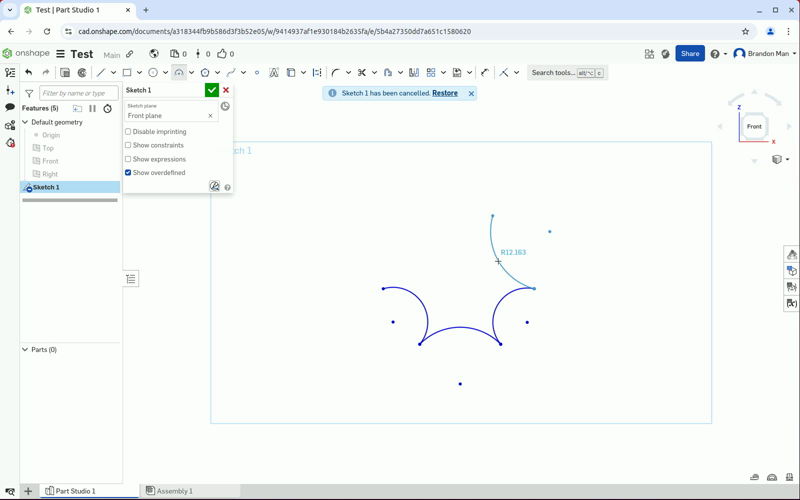
mouse_move(492, 215)
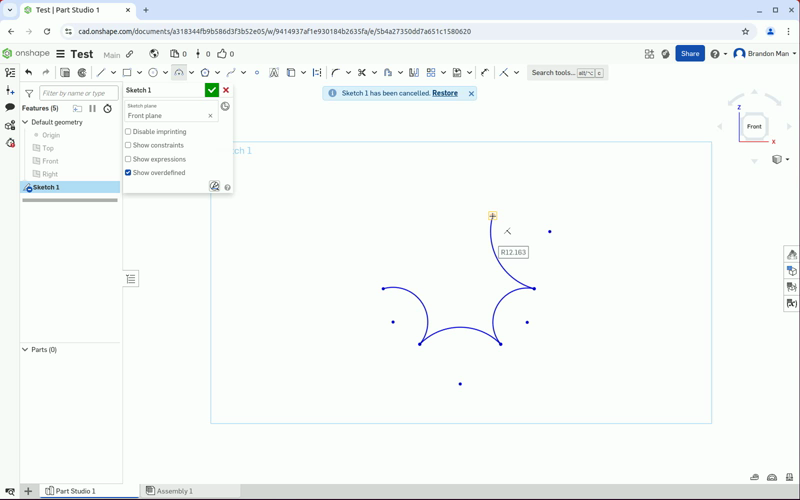
click(492, 215)
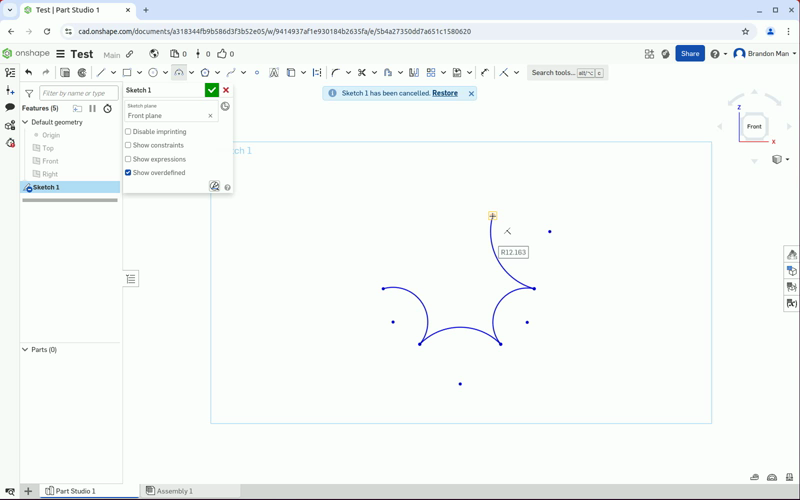
key_down(shift)
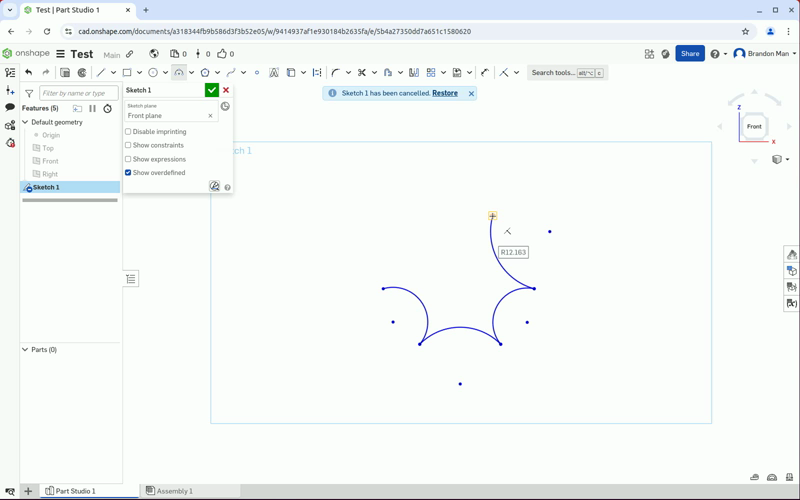
mouse_move(426, 214)
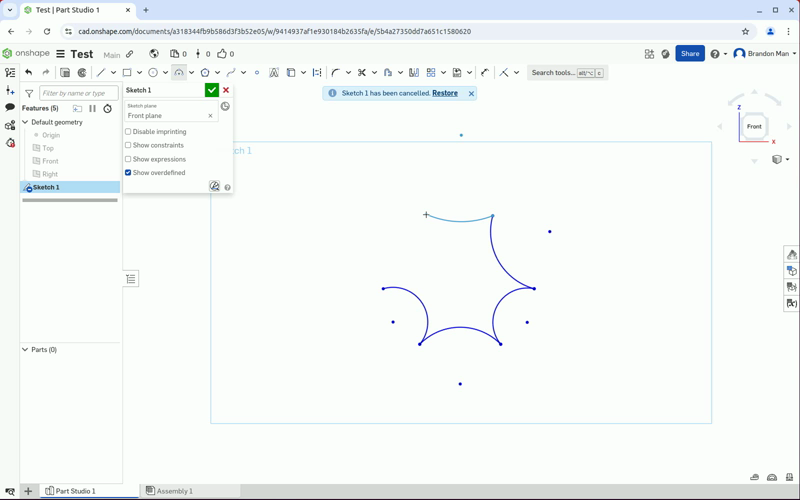
click(426, 214)
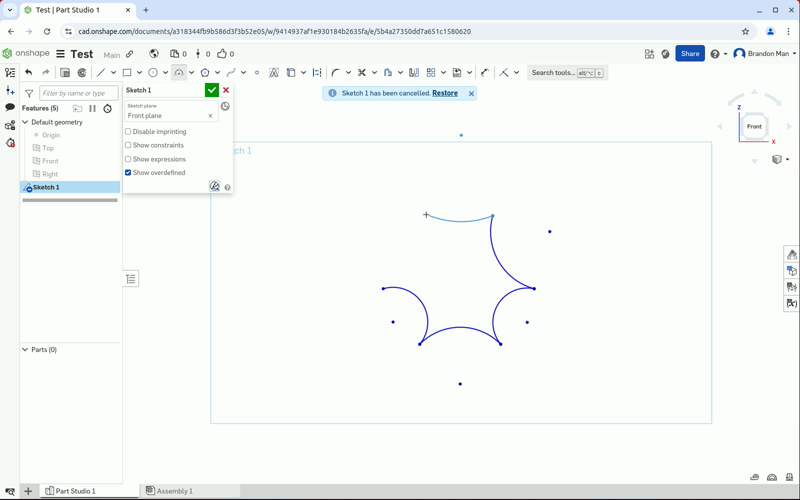
mouse_move(458, 240)
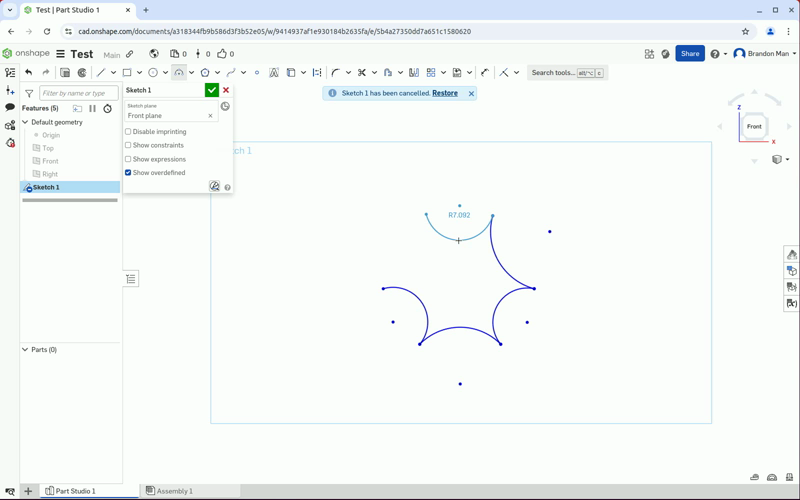
click(458, 240)
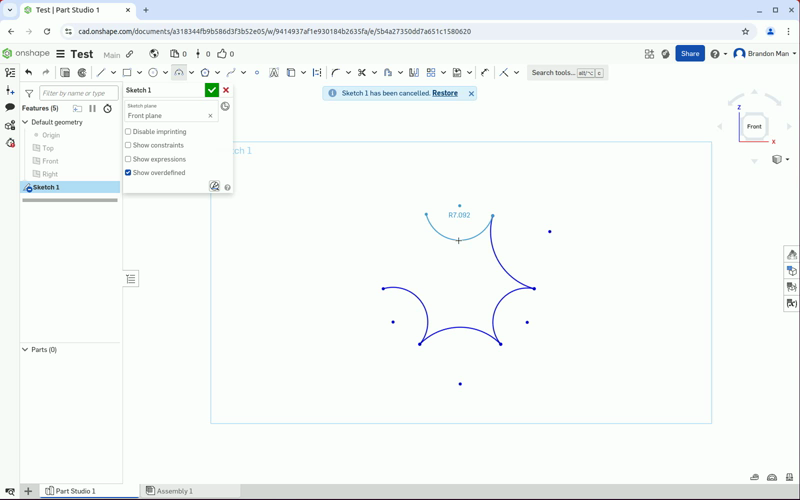
key_up(shift)
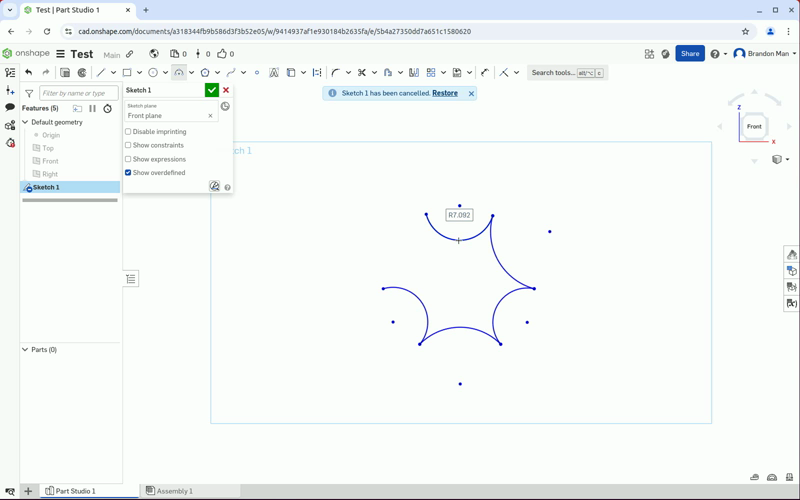
mouse_move(426, 214)
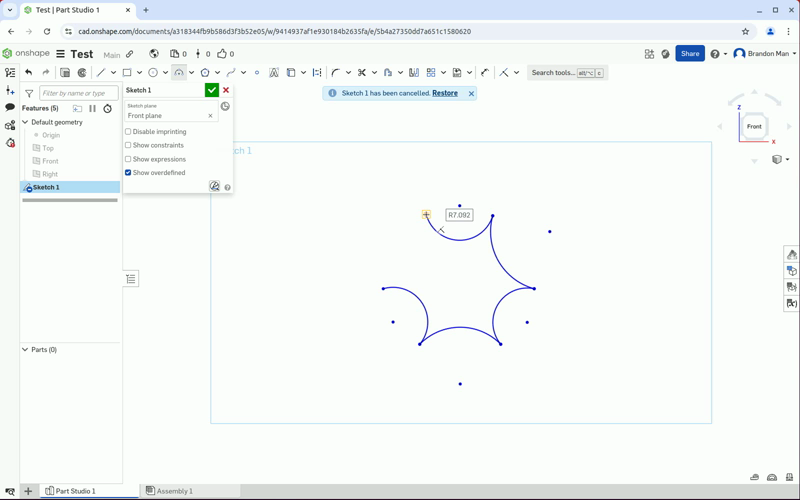
click(426, 214)
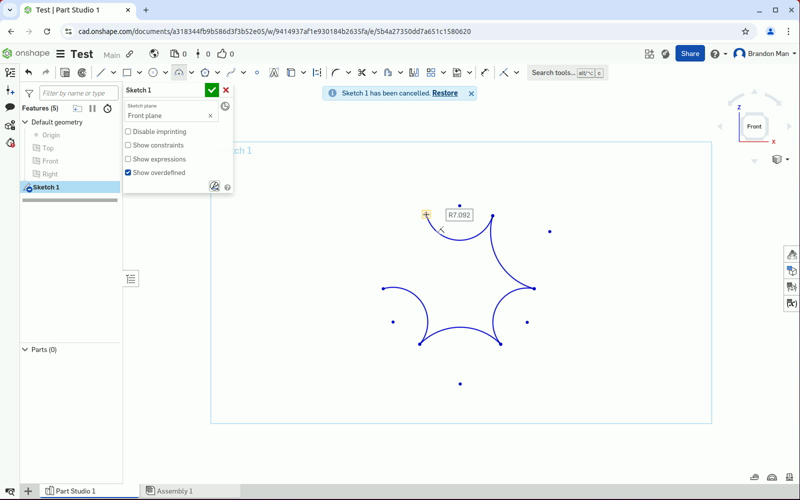
mouse_move(383, 288)
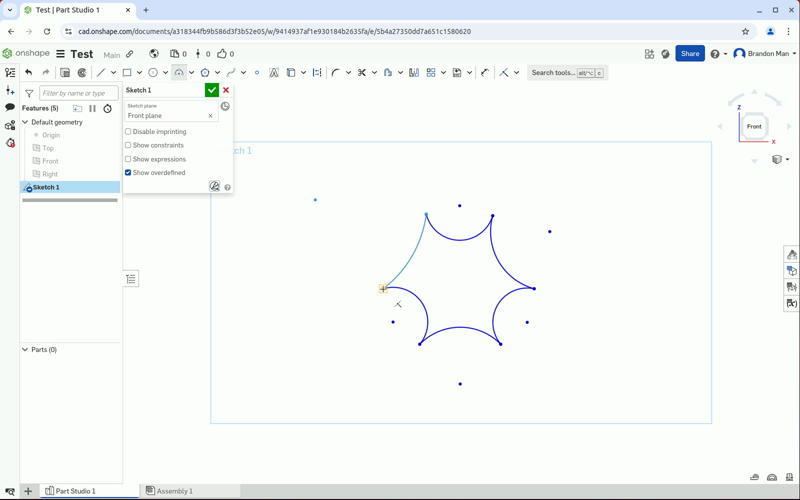
click(383, 288)
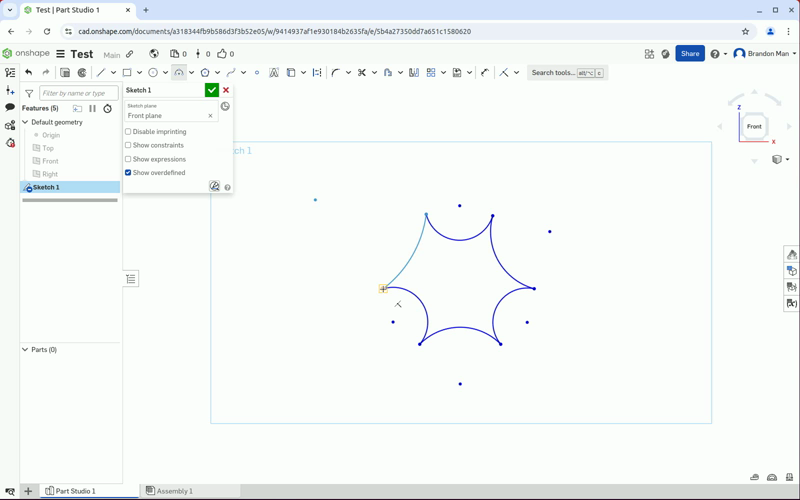
key_down(shift)
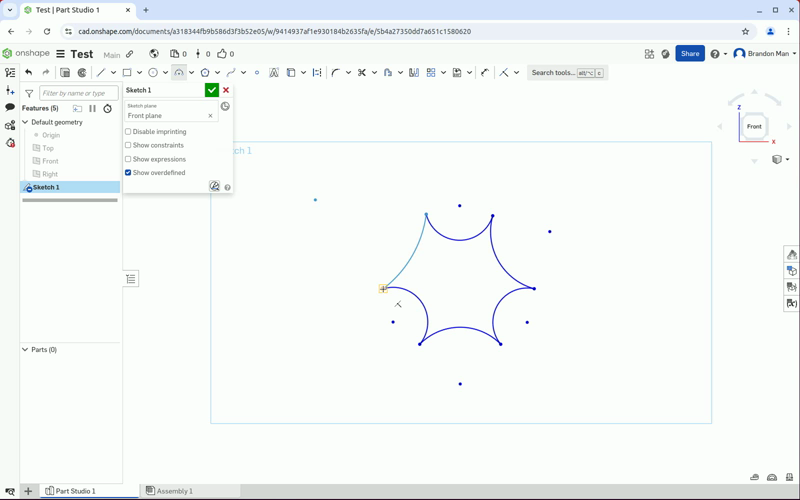
mouse_move(418, 259)
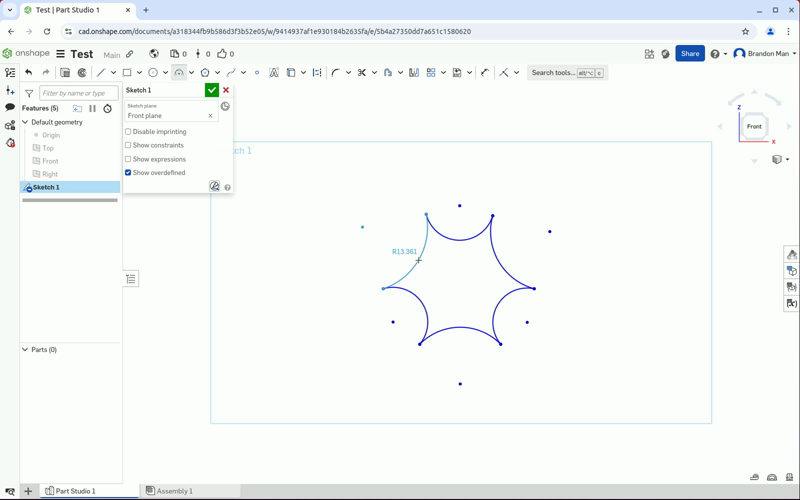
click(418, 259)
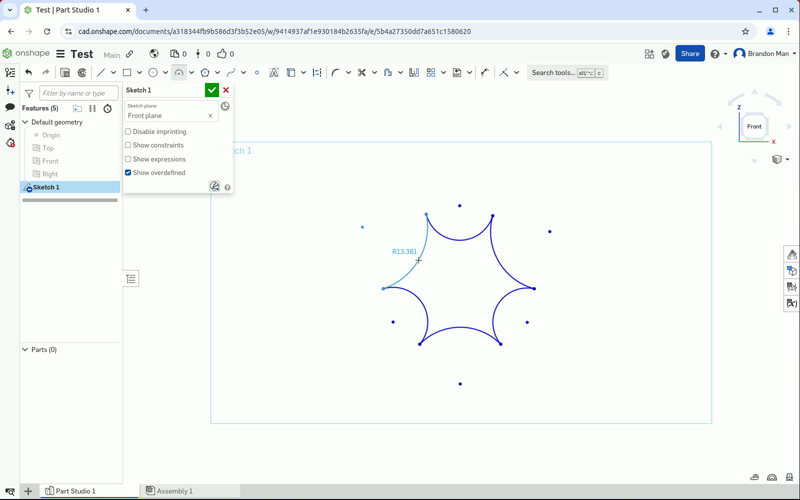
key_up(shift)
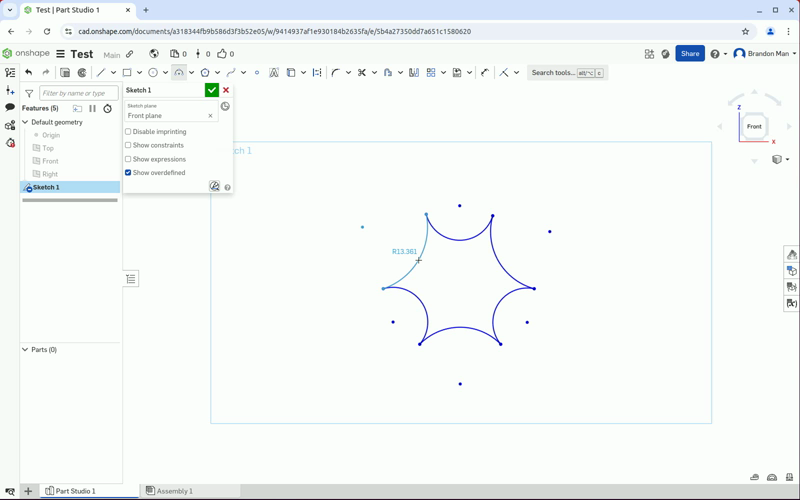
key(esc)
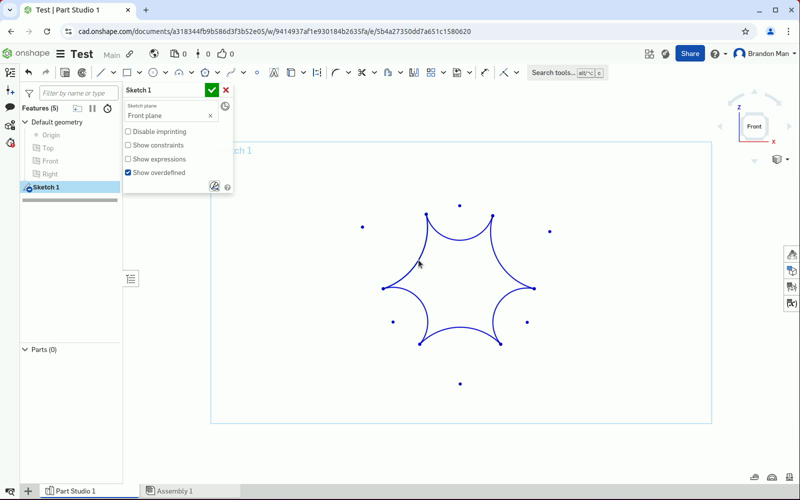
key(c)
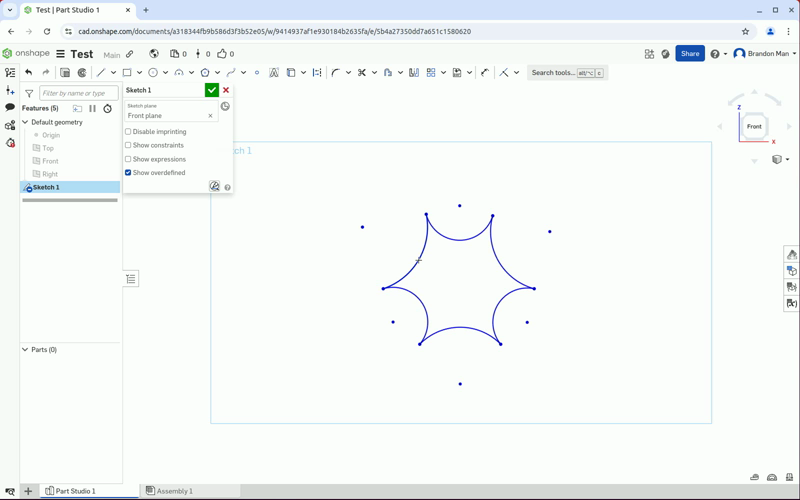
key_down(shift)
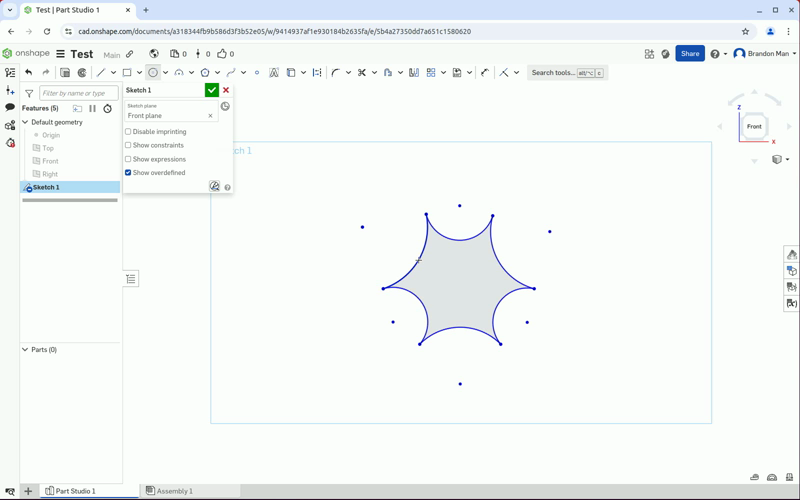
mouse_move(459, 282)
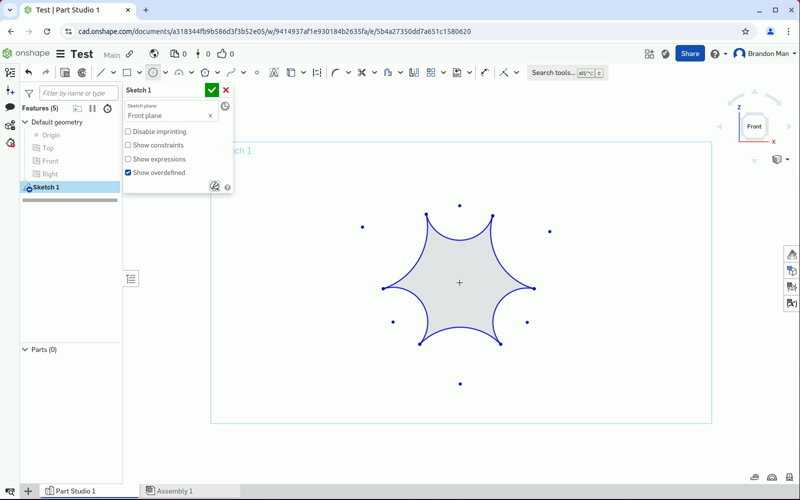
click(459, 282)
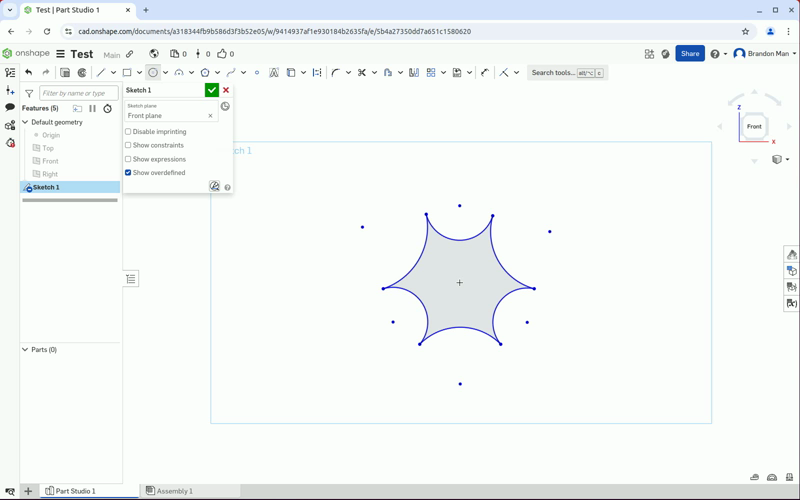
key_up(shift)
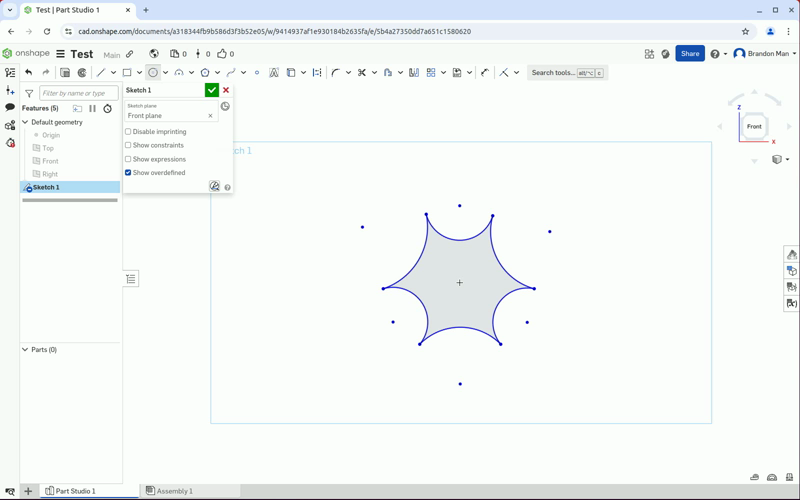
mouse_move(494, 282)
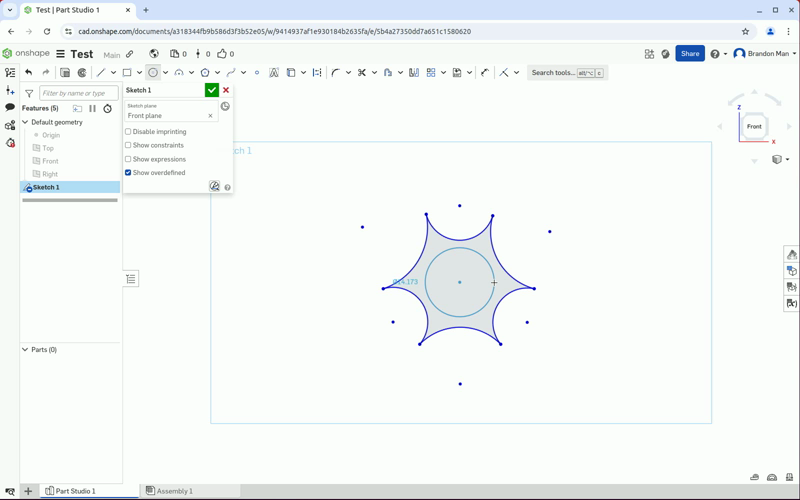
click(494, 282)
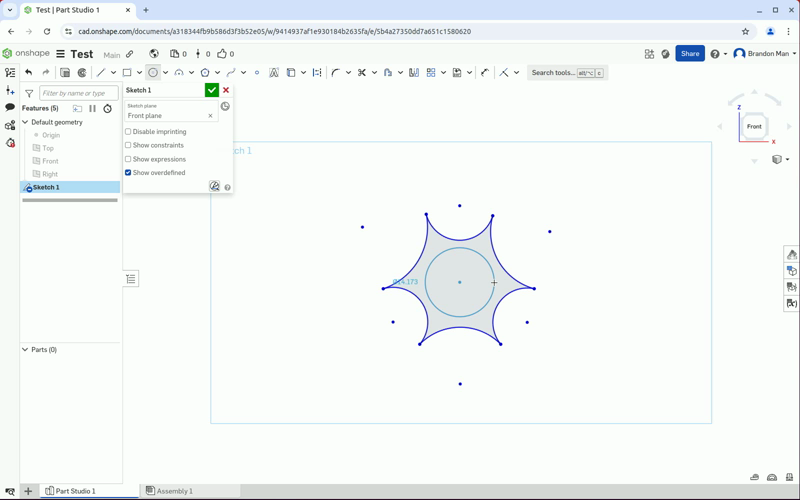
key(esc)
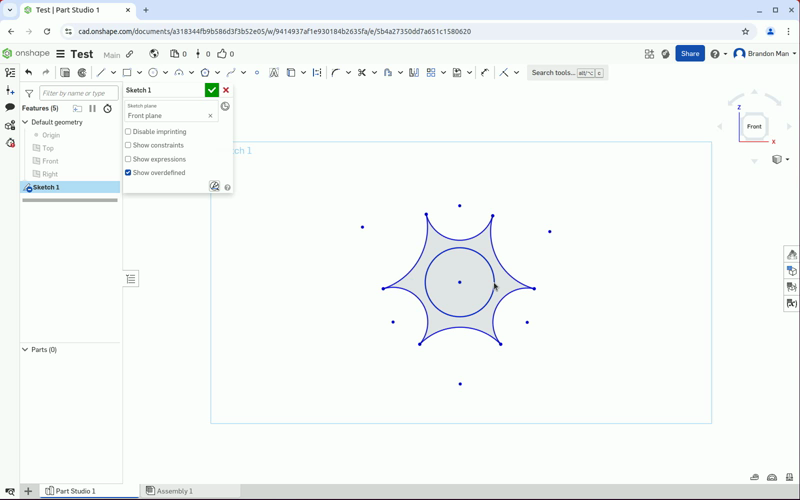
mouse_move(416, 301)
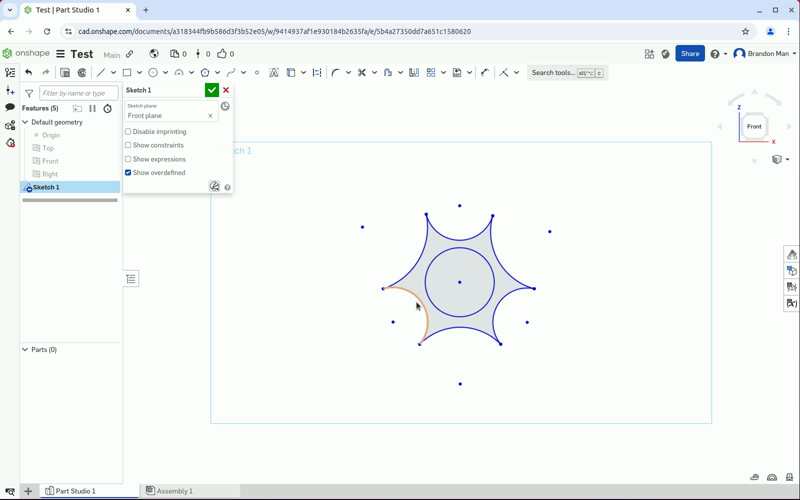
click(416, 301)
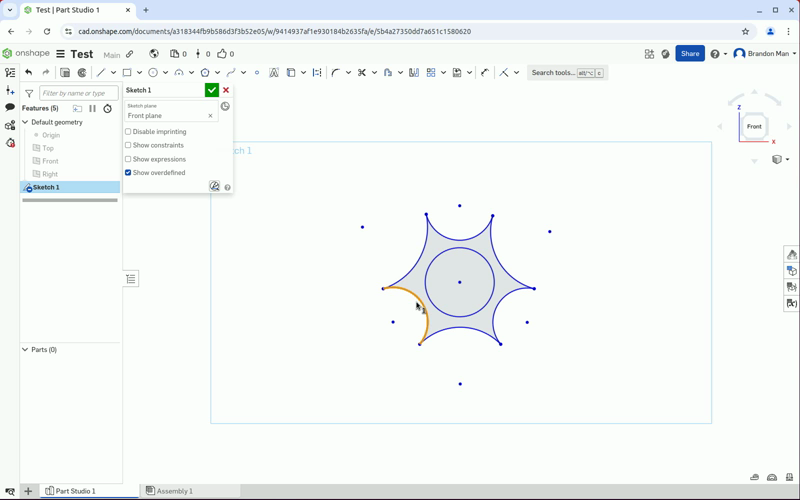
mouse_move(73, 352)
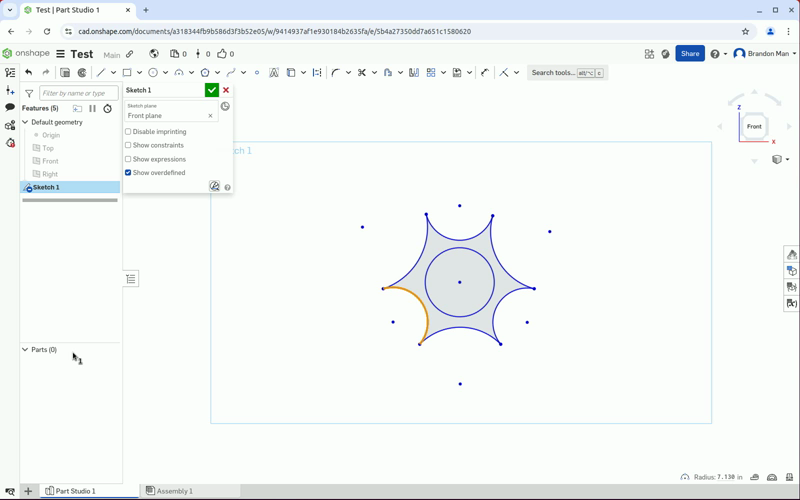
key(shift+y)
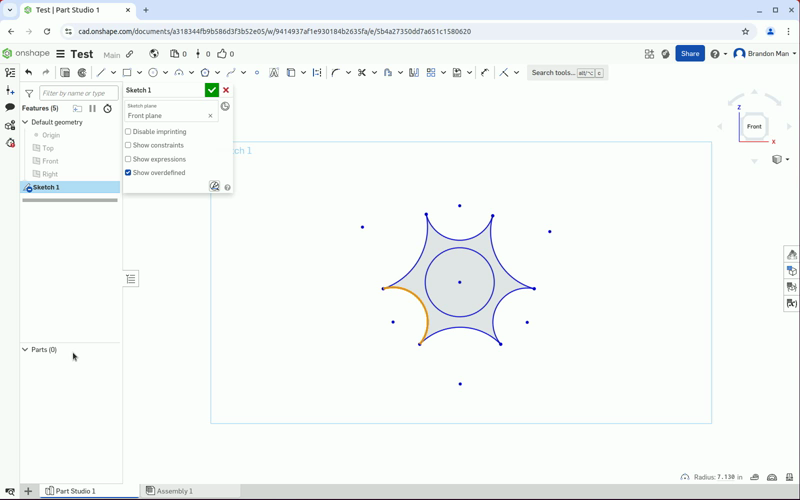
key(shift+e)
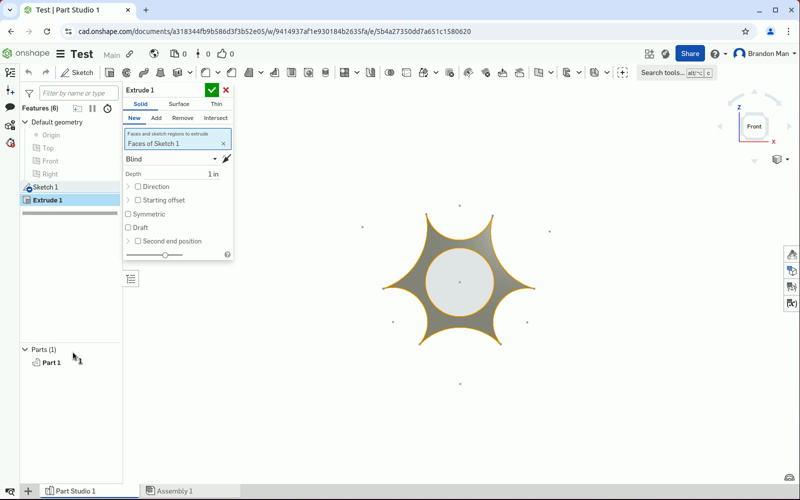
mouse_move(143, 106)
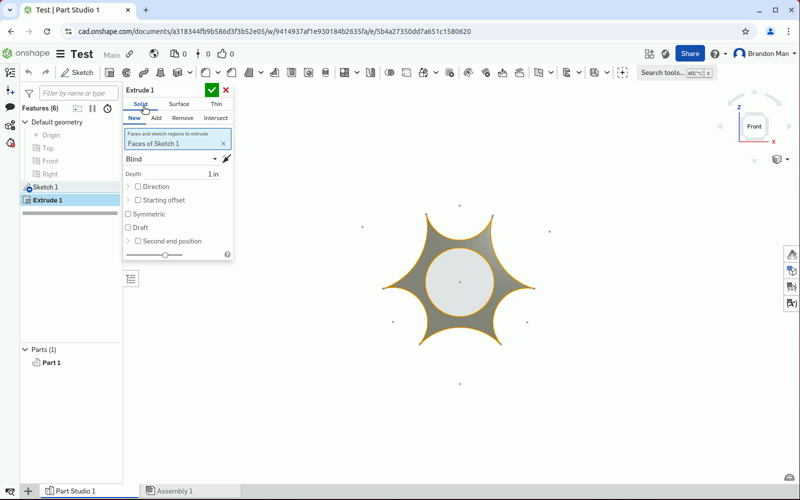
click(143, 106)
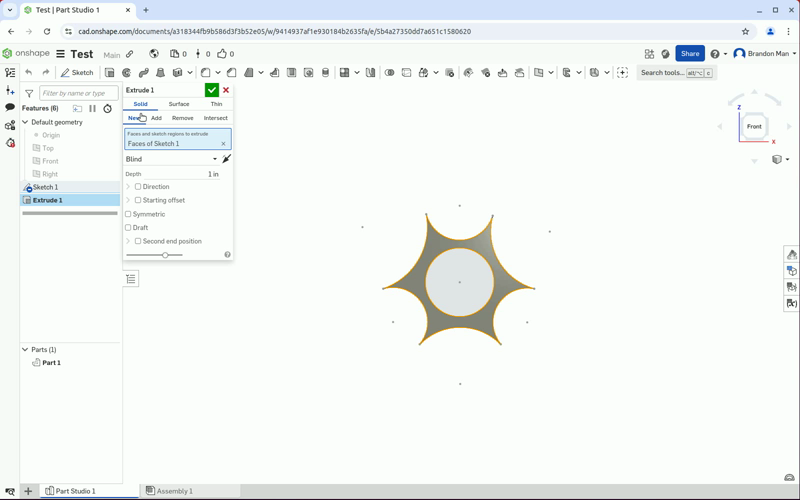
mouse_move(137, 120)
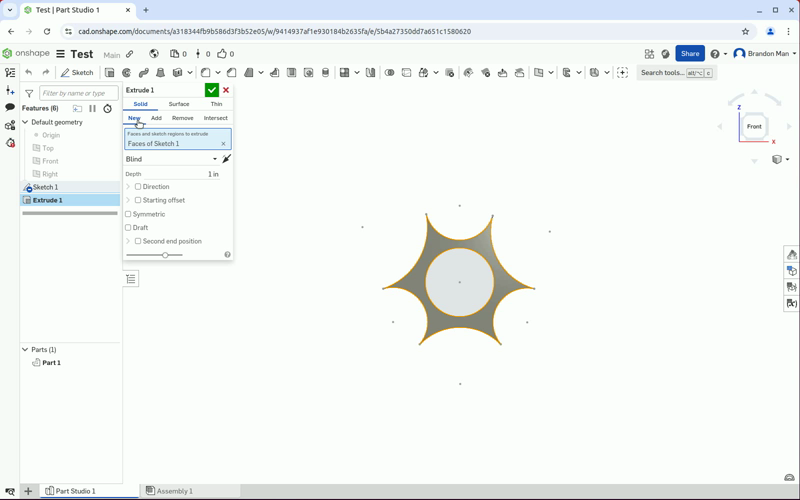
click(137, 120)
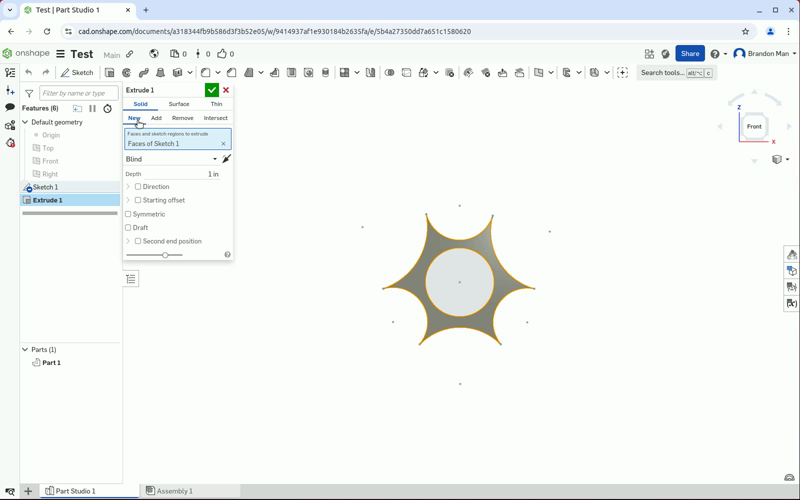
key(tab, 4)
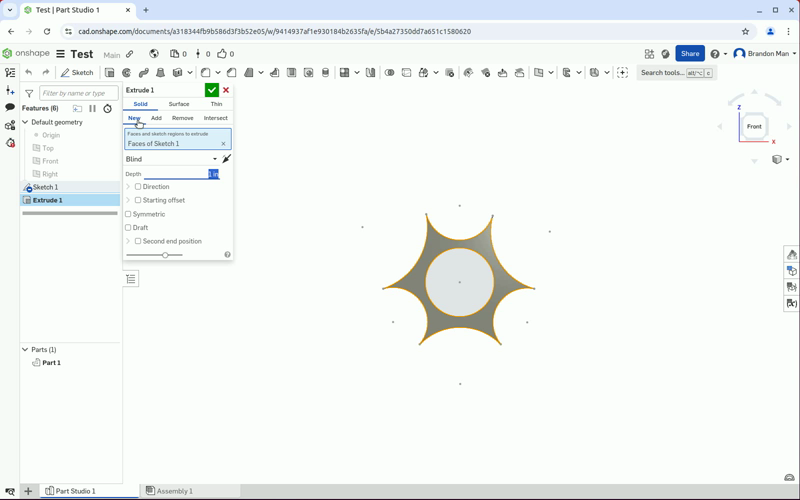
text(4.574)
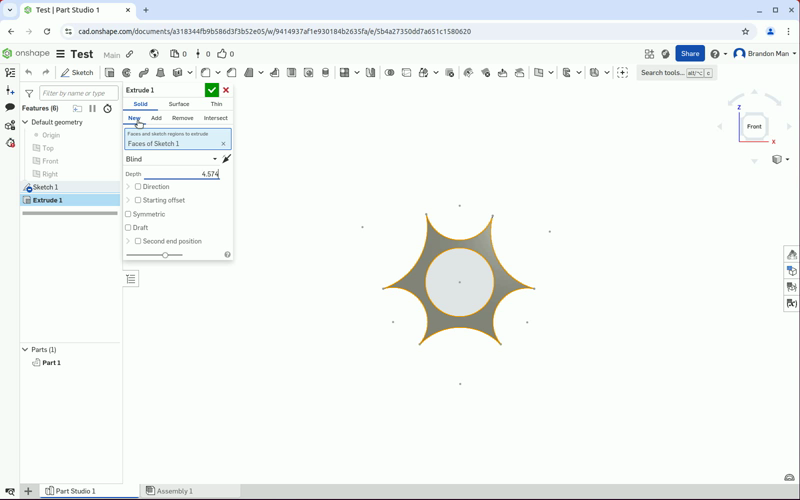
key(enter)
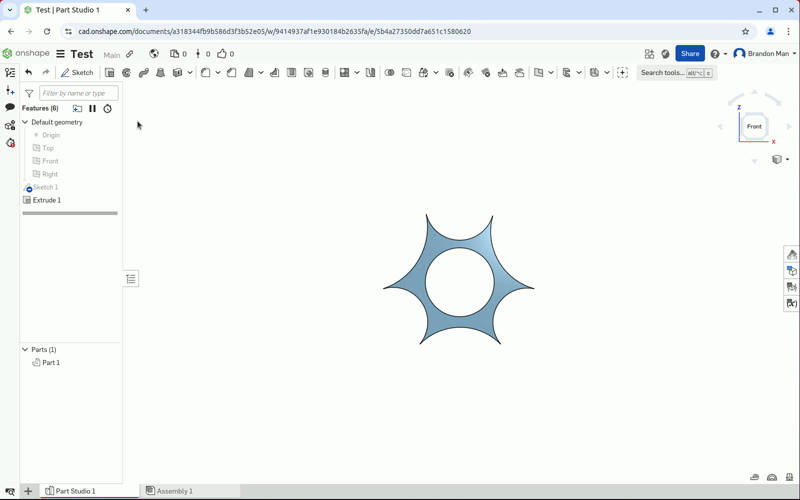
key(shift+h)
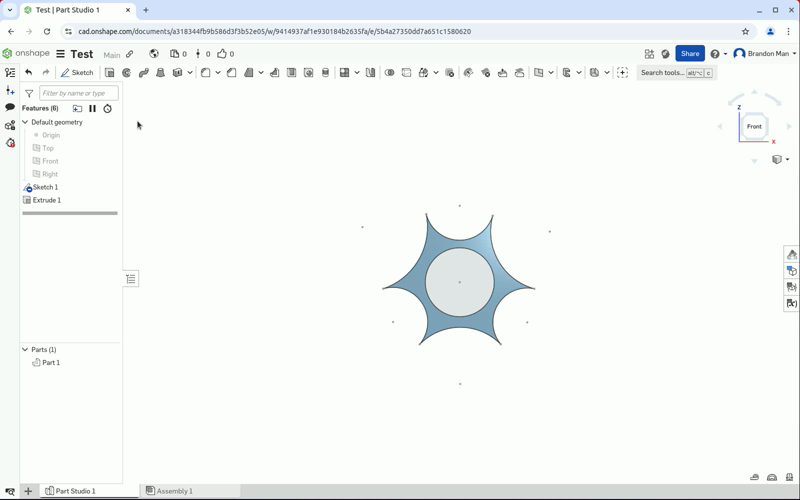
key(shift+h)
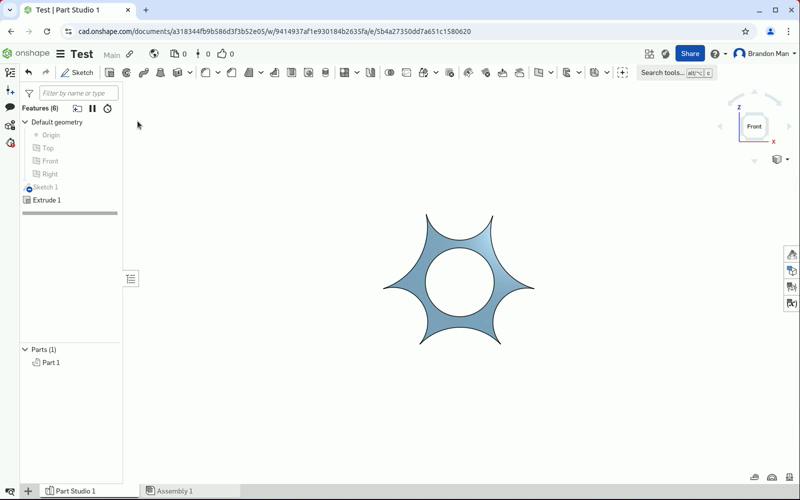
mouse_move(73, 189)
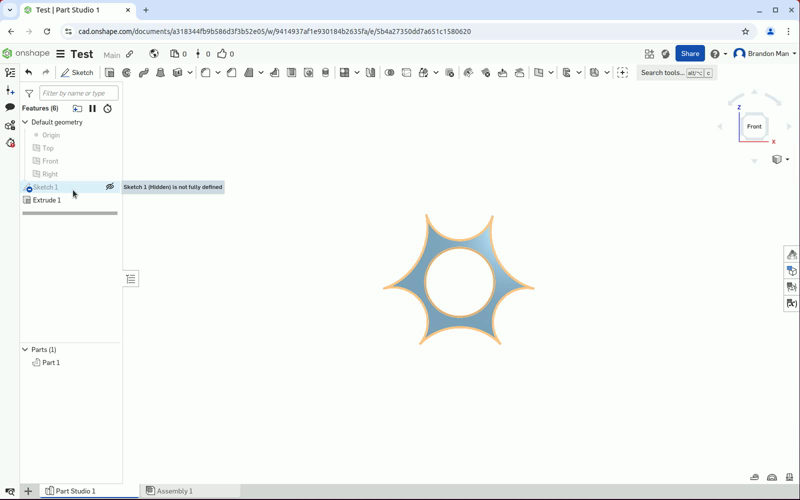
click(73, 189)
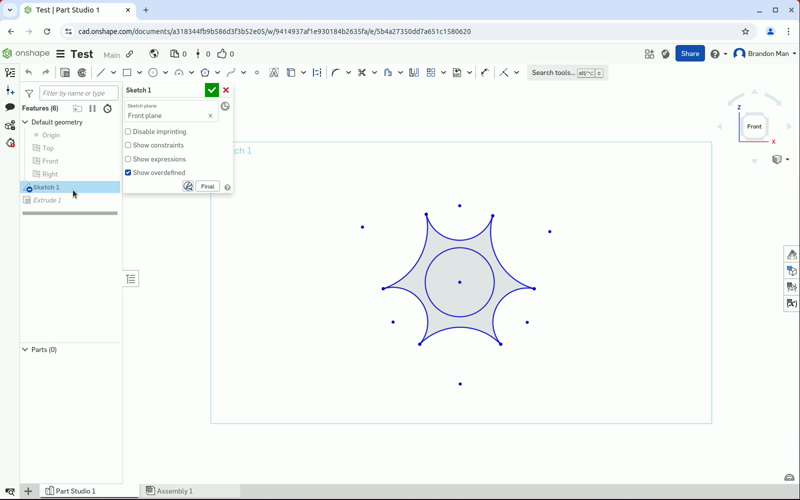
mouse_move(229, 92)
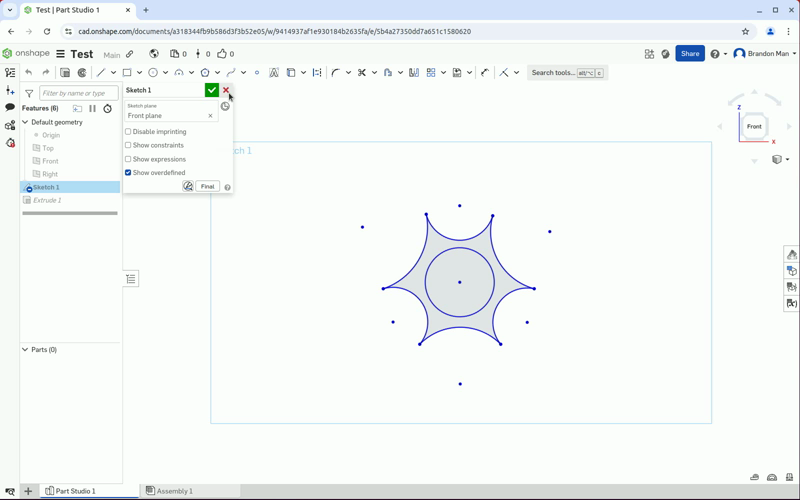
click(229, 92)
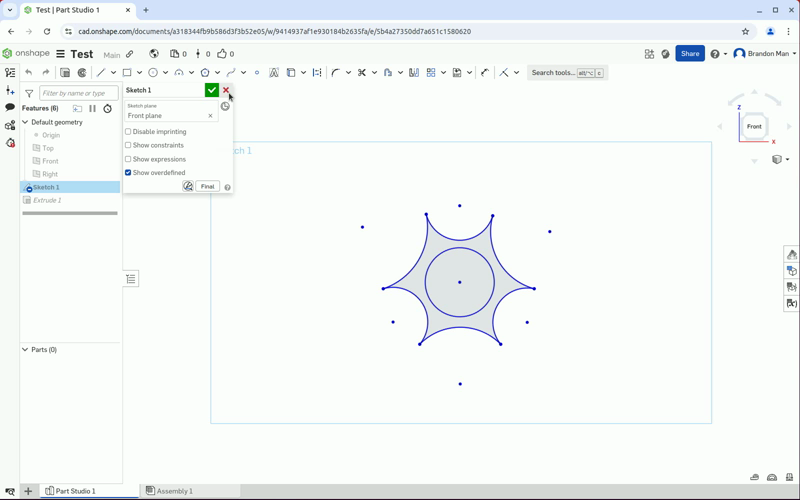
key(shift+s)
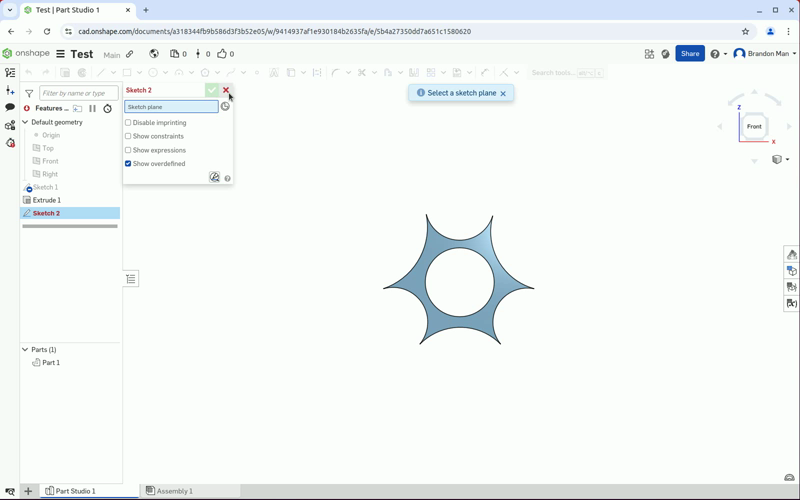
mouse_move(73, 163)
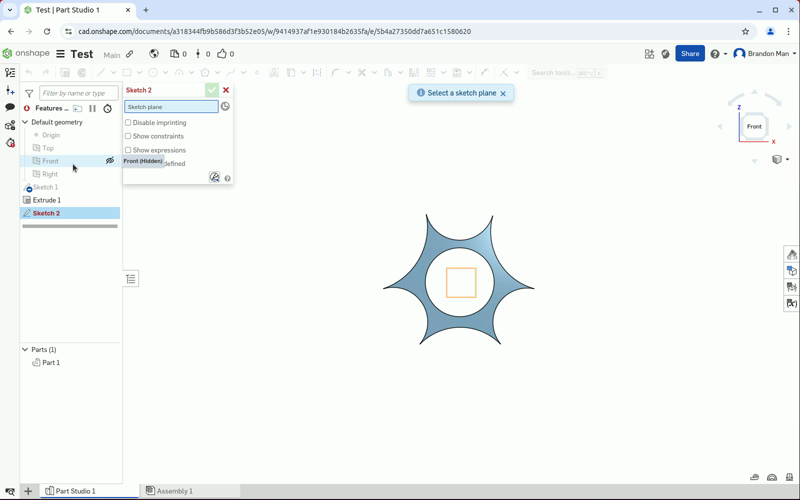
click(73, 163)
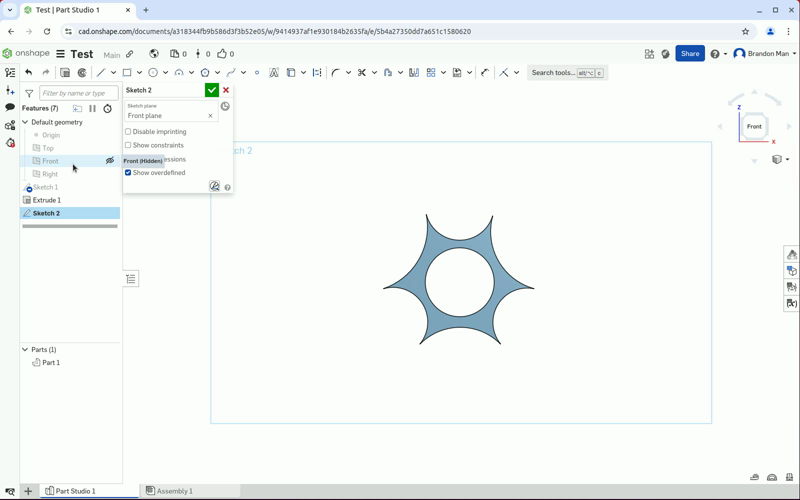
mouse_move(73, 352)
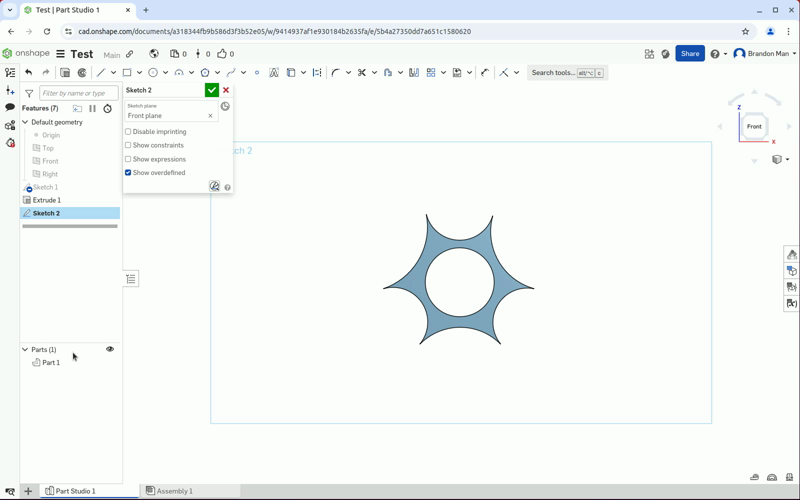
key(y)
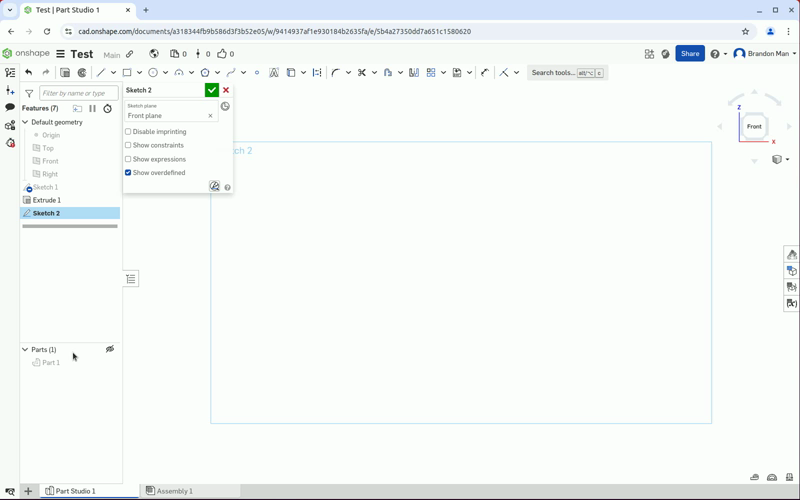
key(a)
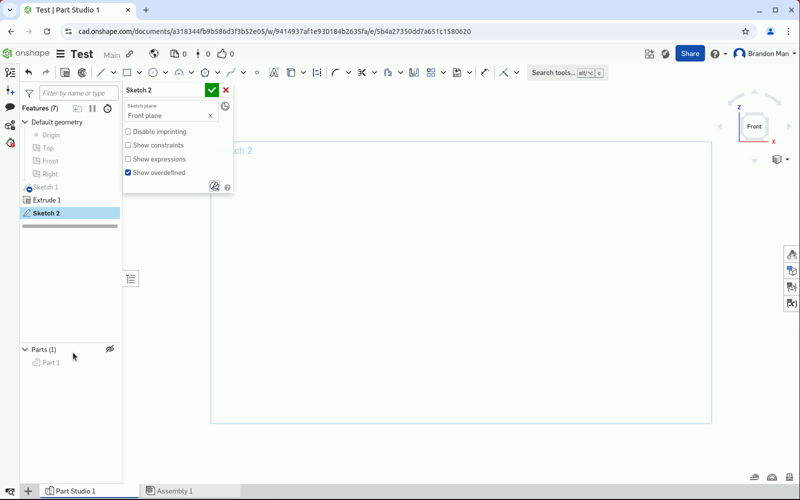
key_down(shift)
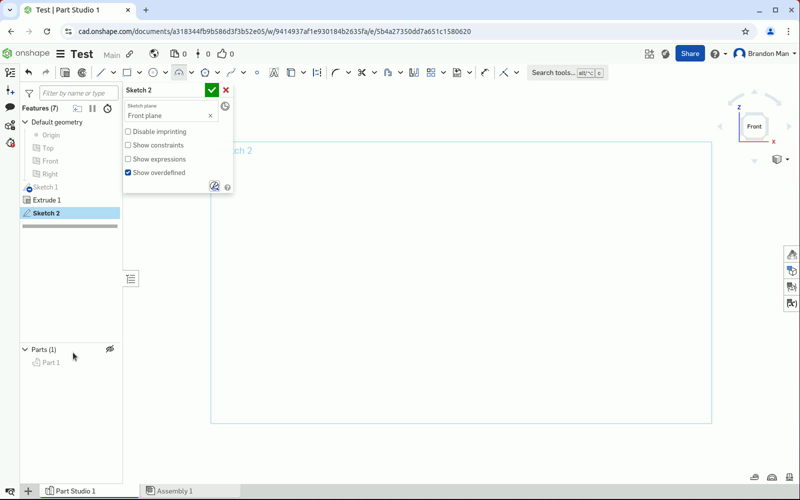
mouse_move(417, 346)
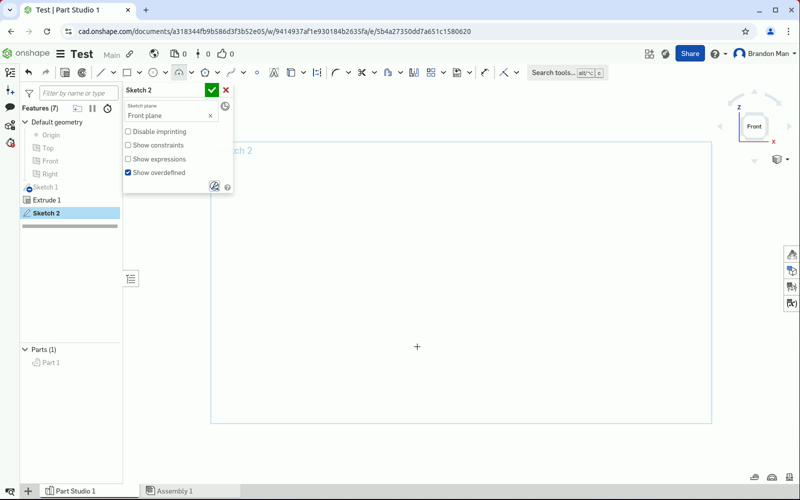
click(417, 346)
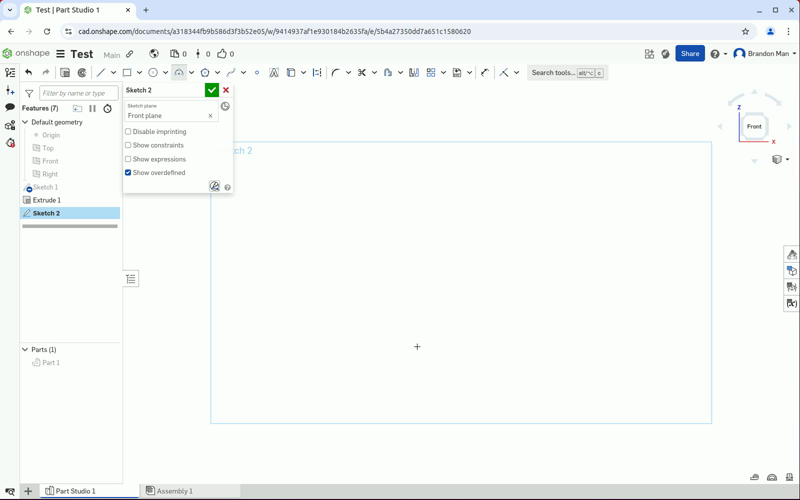
key_up(shift)
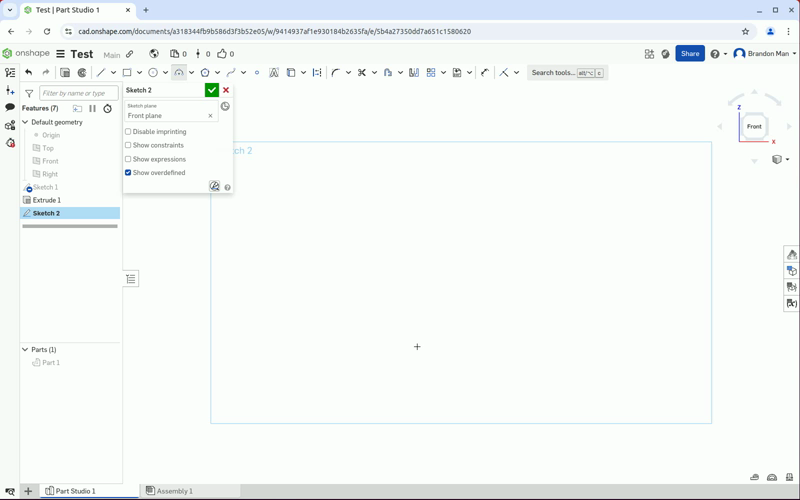
key_down(shift)
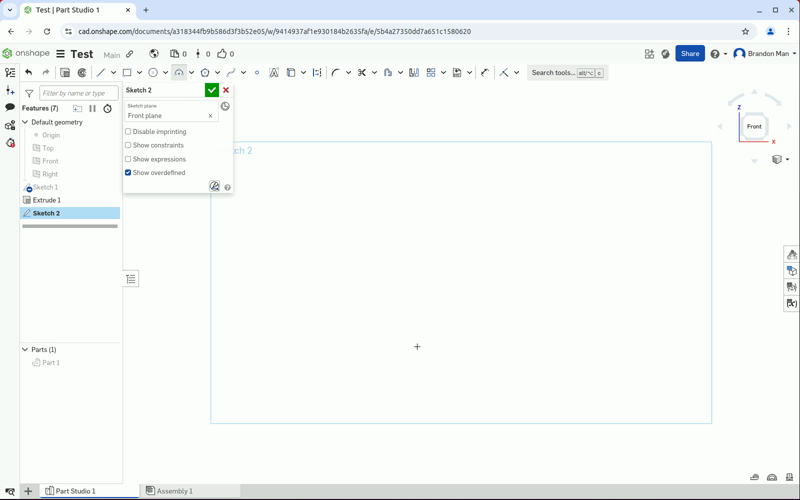
mouse_move(419, 343)
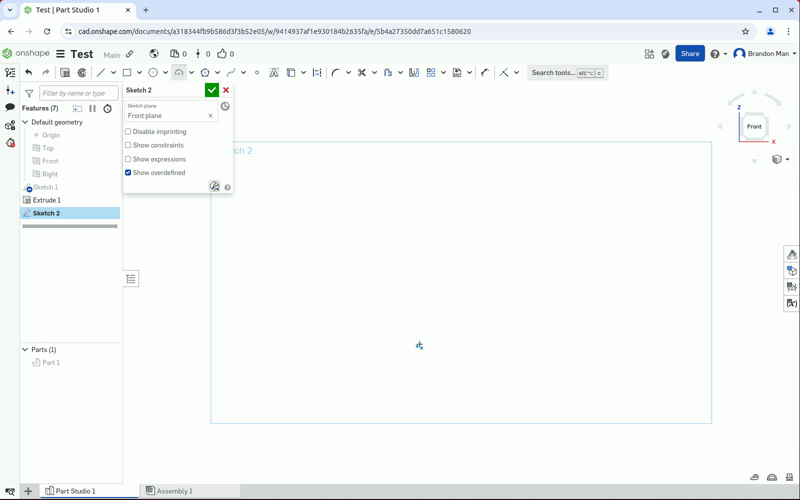
scroll(6)
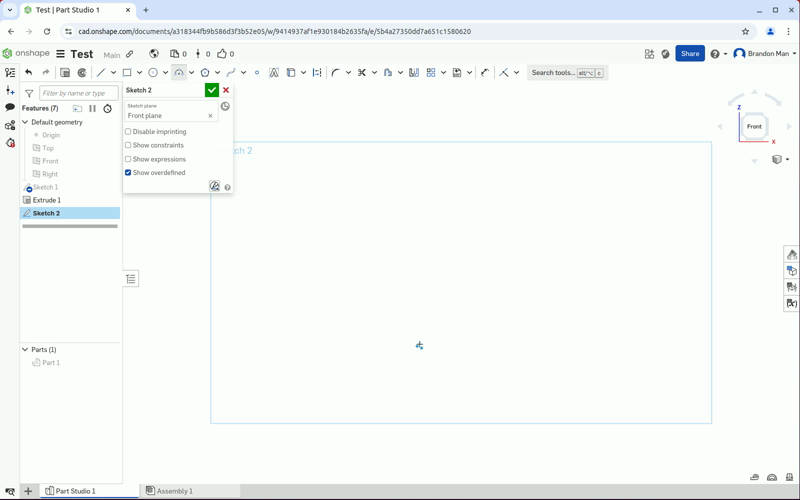
scroll(6)
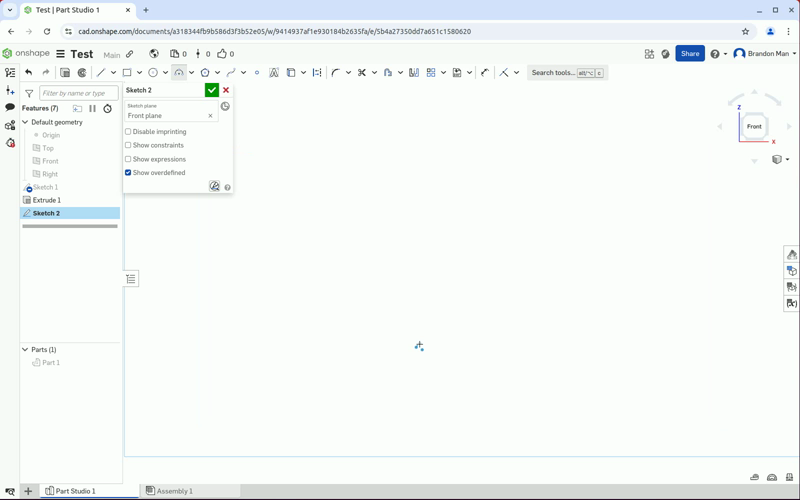
scroll(6)
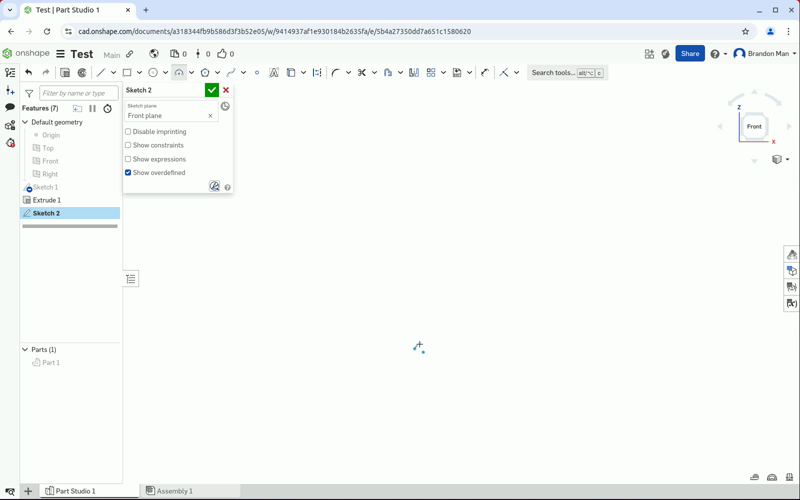
scroll(6)
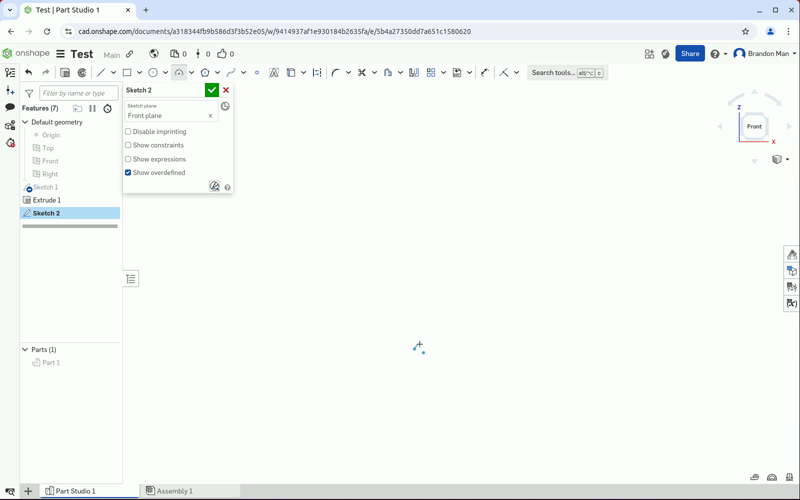
scroll(6)
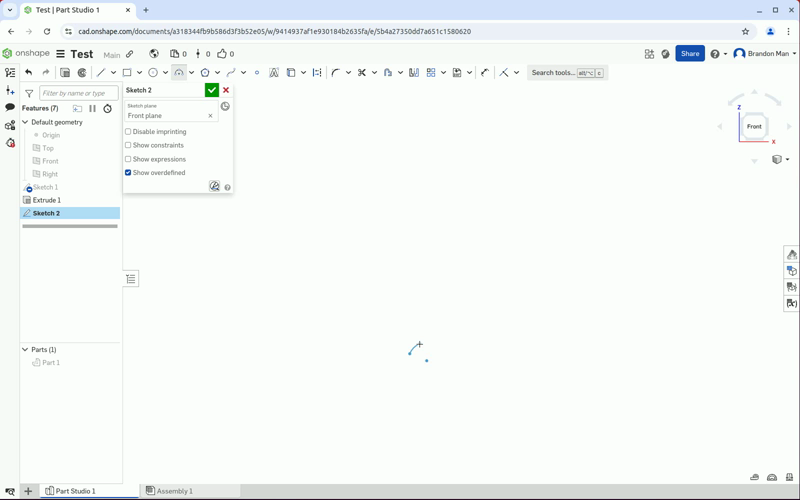
scroll(6)
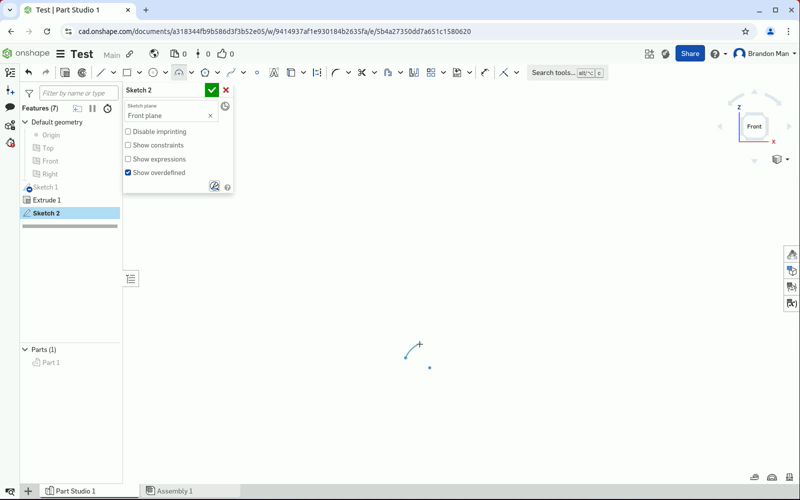
scroll(6)
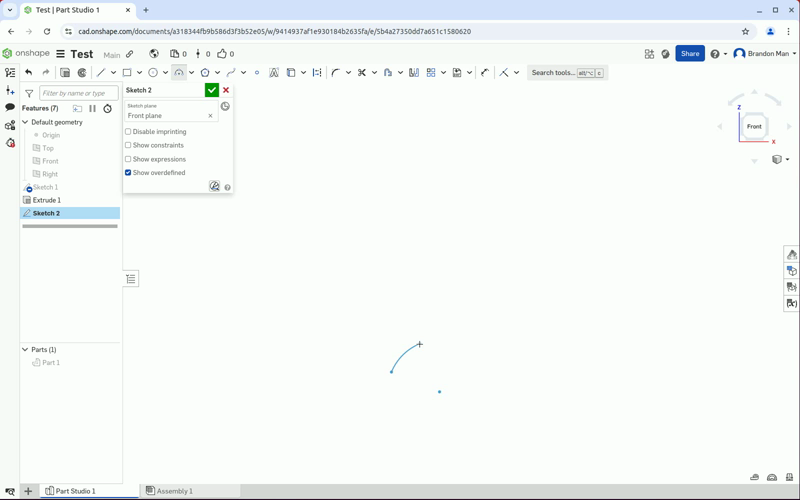
click(419, 343)
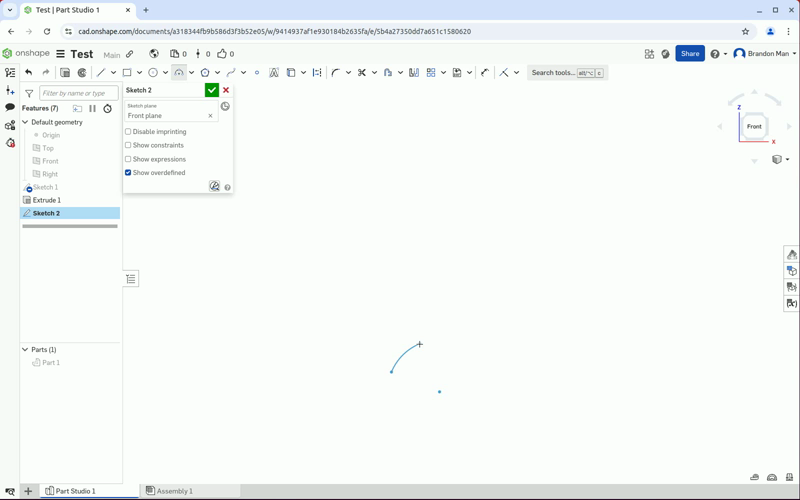
scroll(-6)
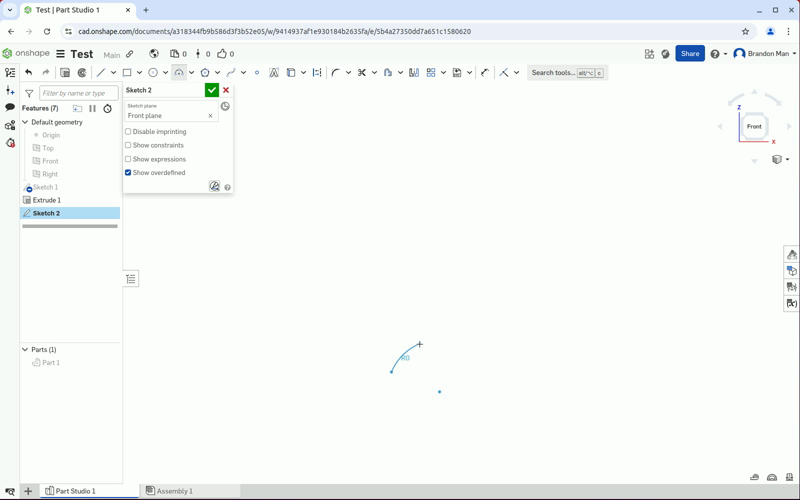
scroll(-6)
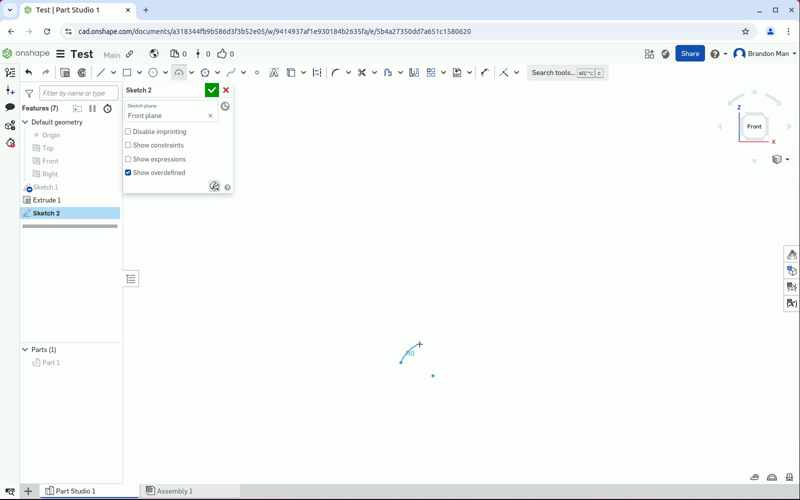
scroll(-6)
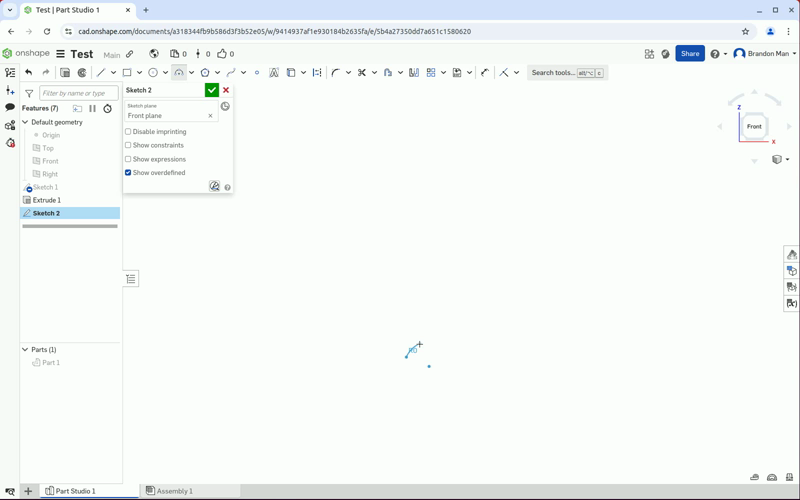
scroll(-6)
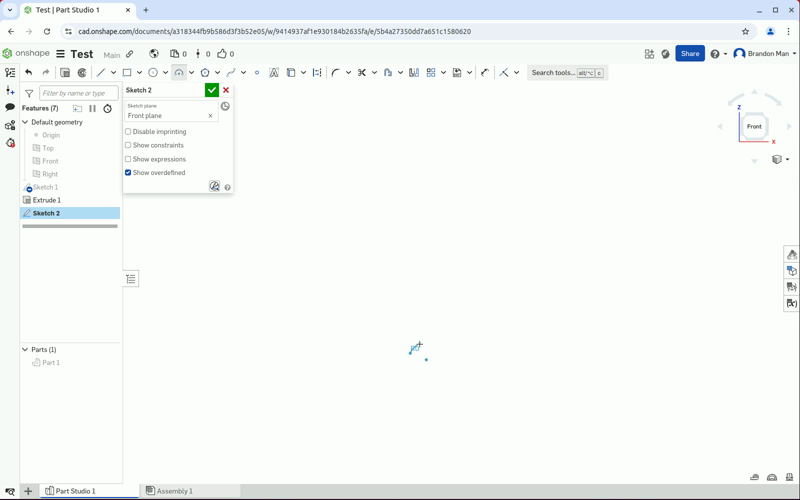
scroll(-6)
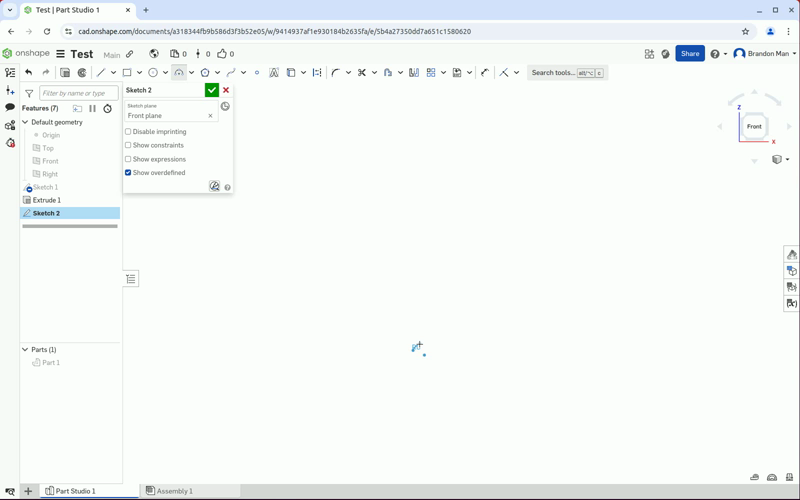
scroll(-6)
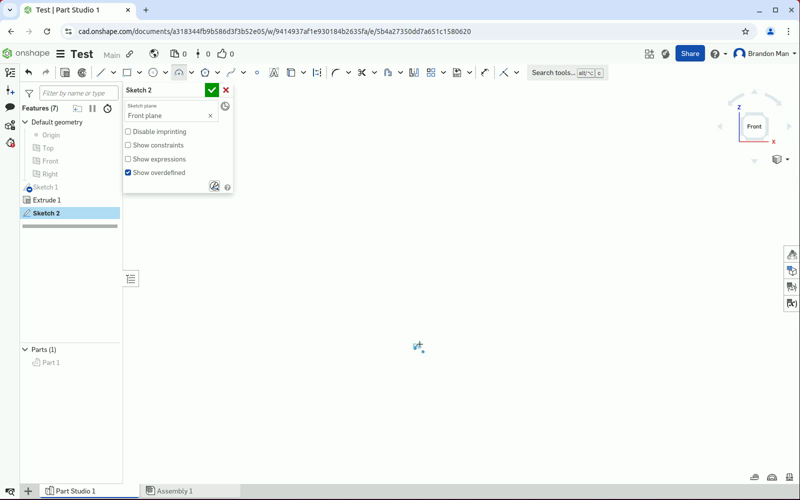
scroll(-6)
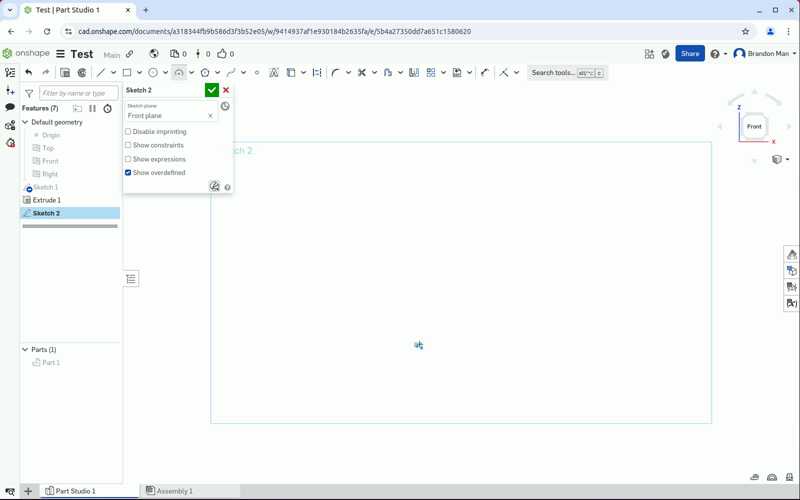
mouse_move(418, 345)
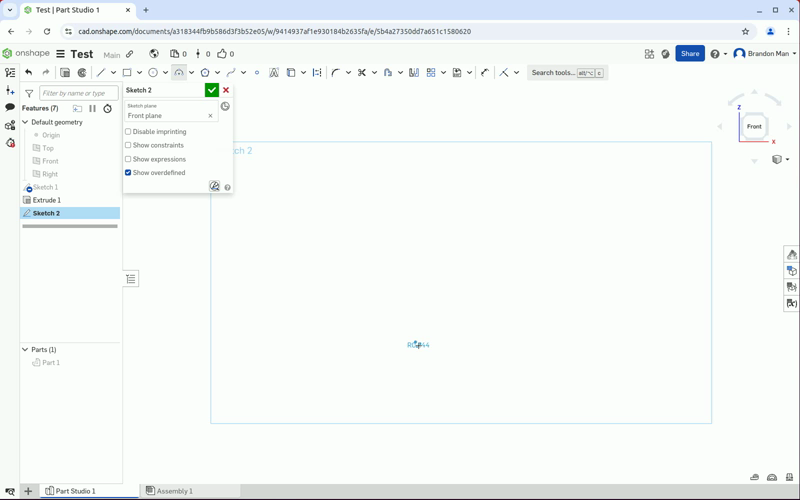
scroll(6)
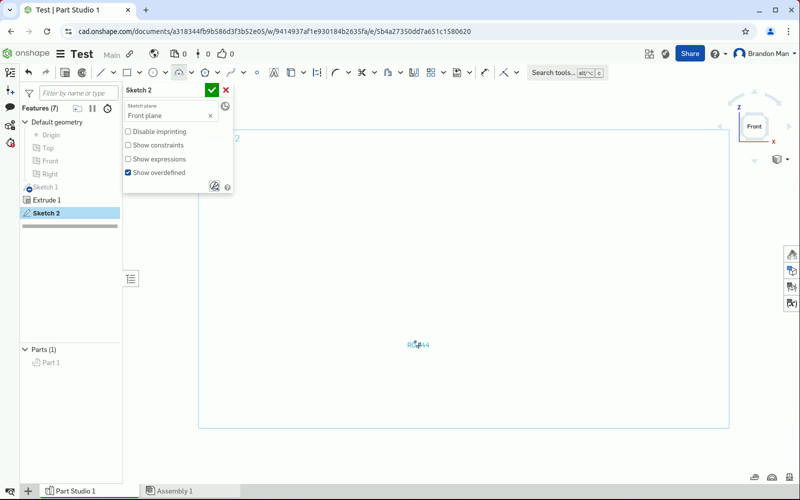
scroll(6)
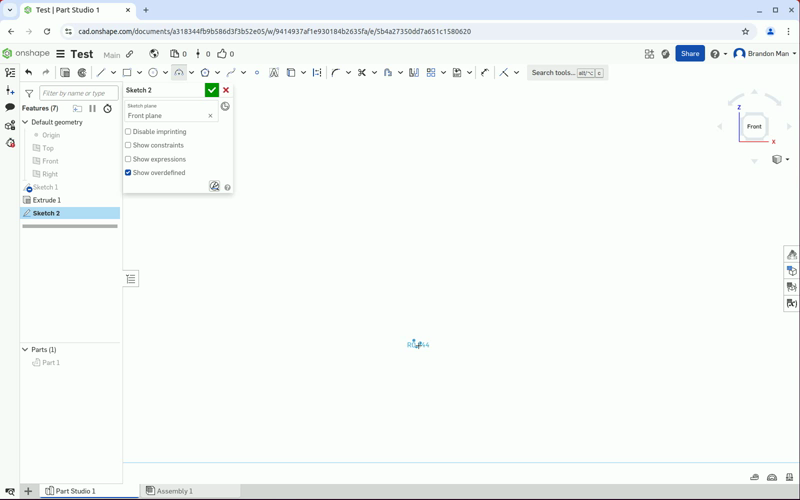
scroll(6)
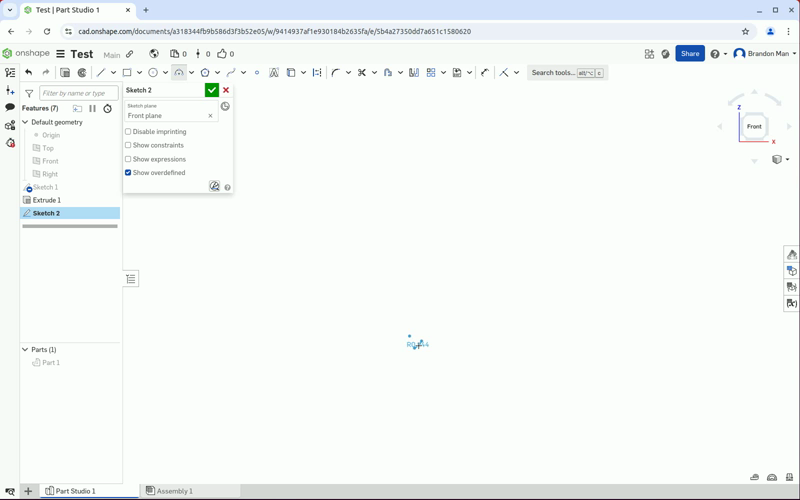
scroll(6)
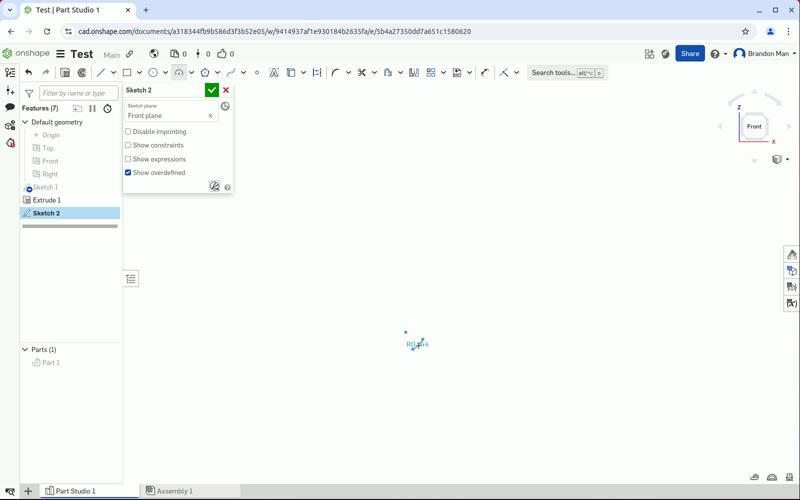
scroll(6)
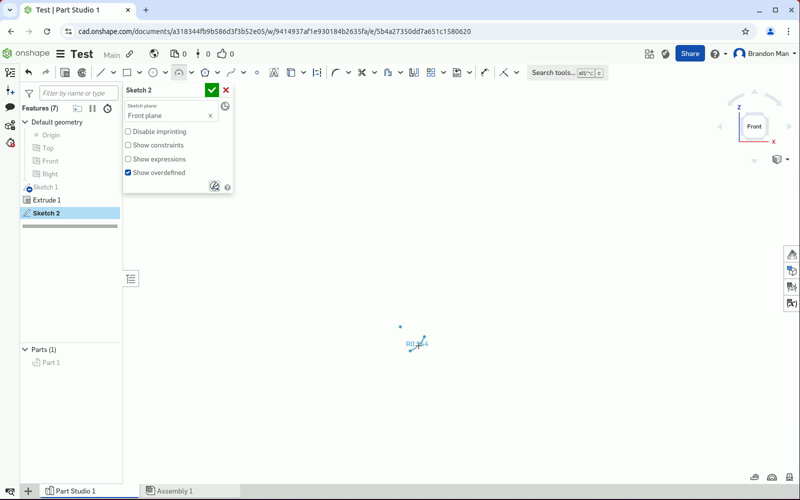
scroll(6)
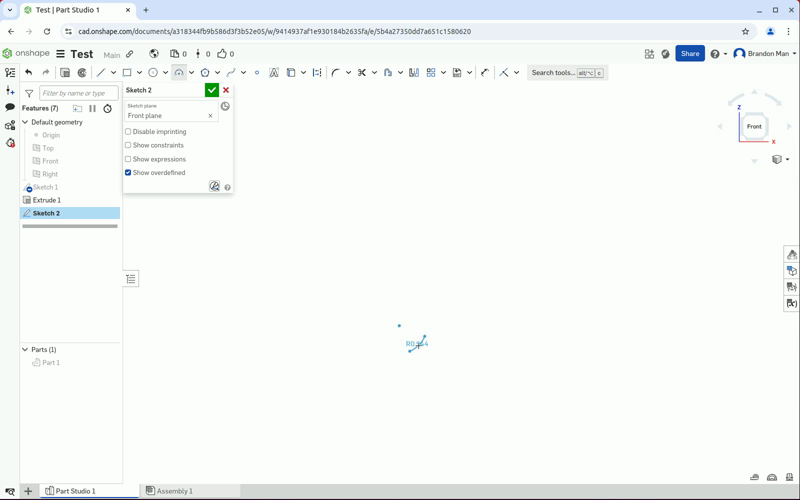
scroll(6)
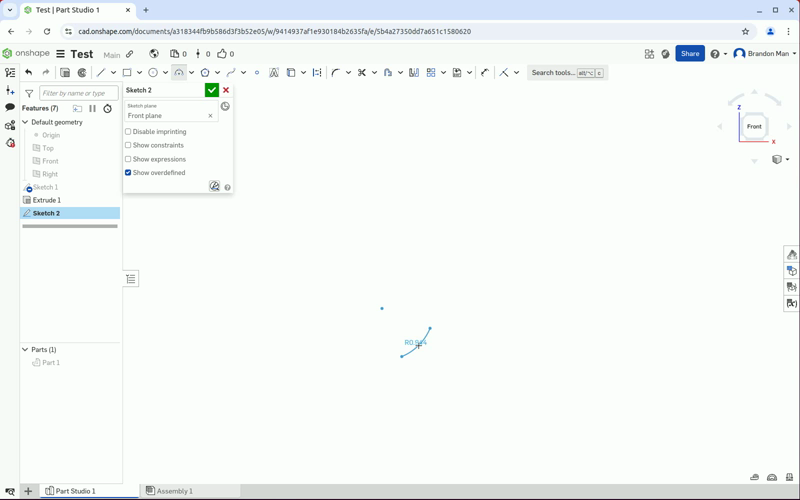
click(418, 345)
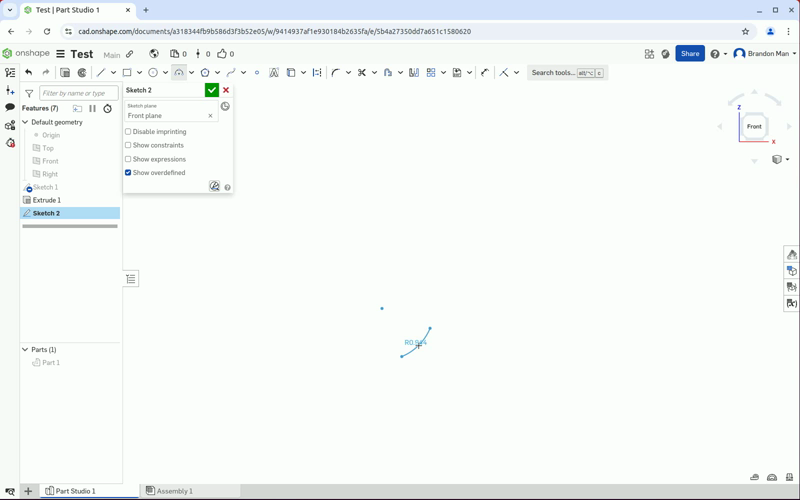
scroll(-6)
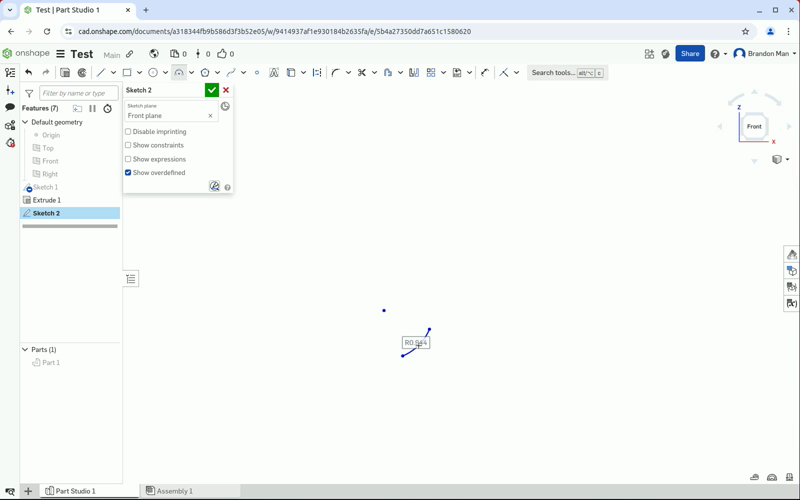
scroll(-6)
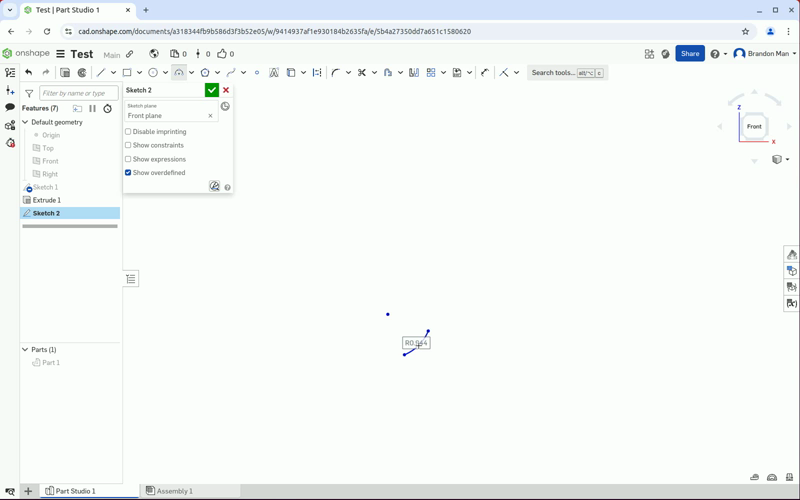
scroll(-6)
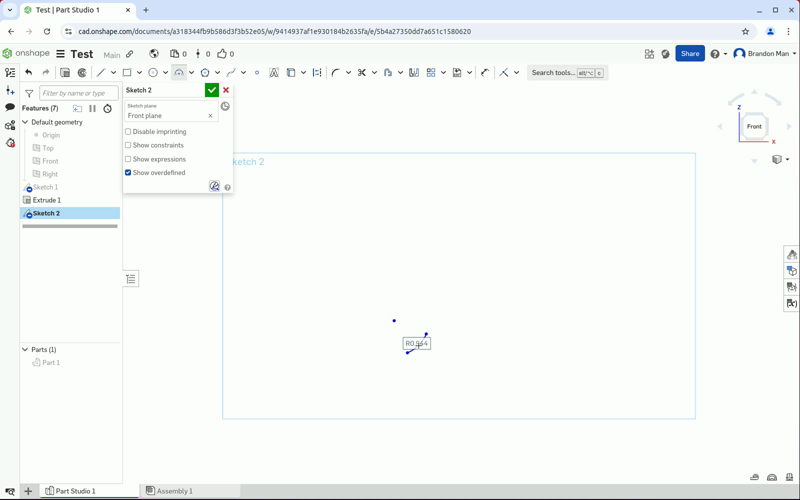
scroll(-6)
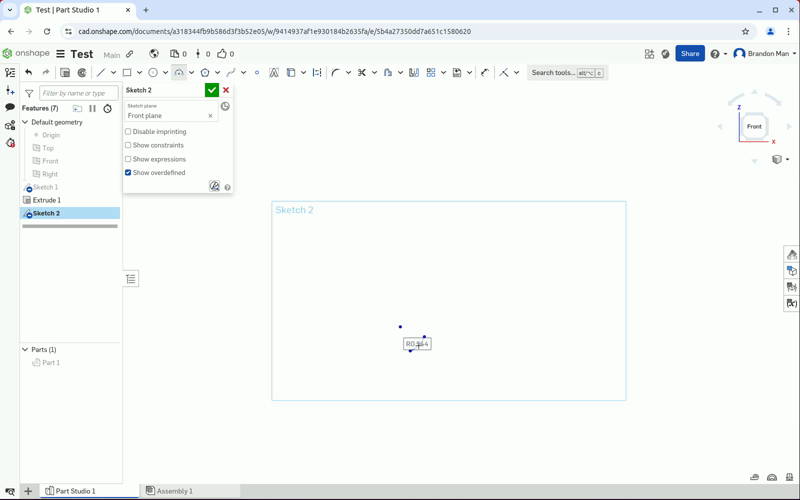
scroll(-6)
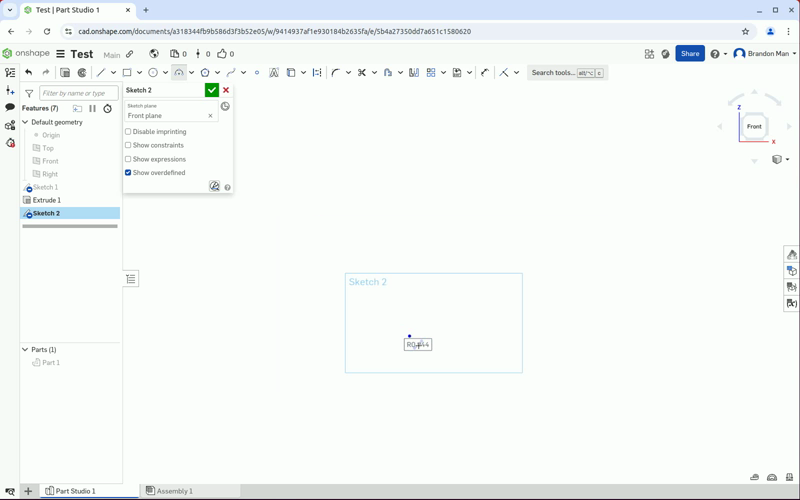
scroll(-6)
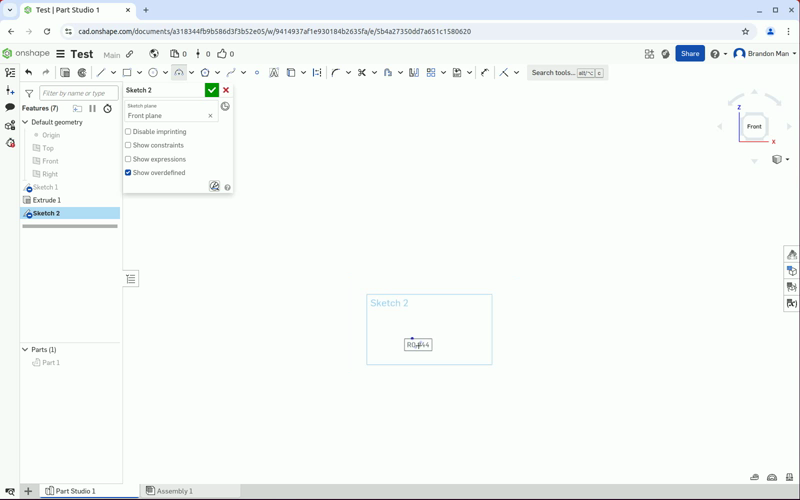
scroll(-6)
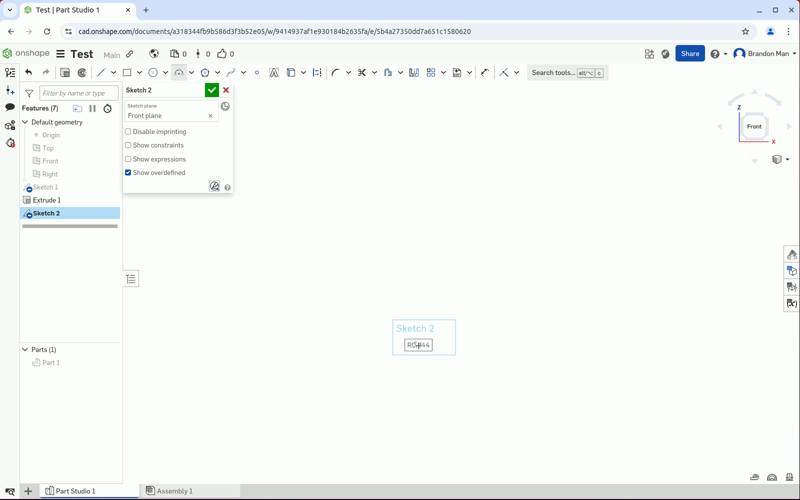
key_up(shift)
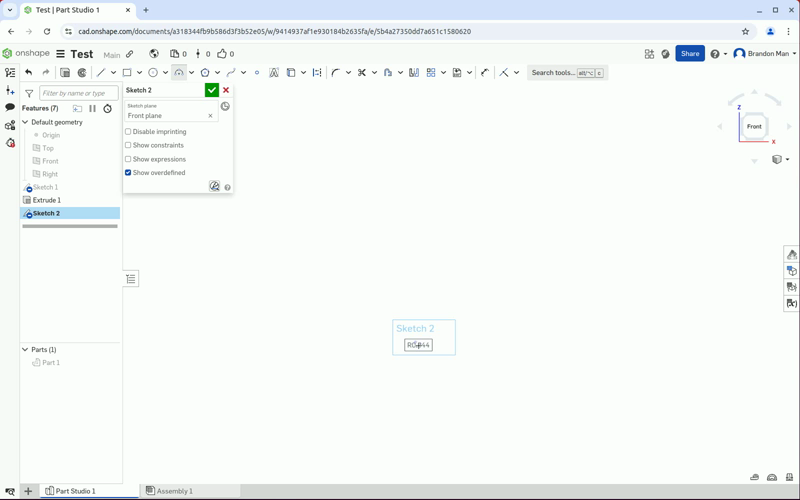
mouse_move(419, 343)
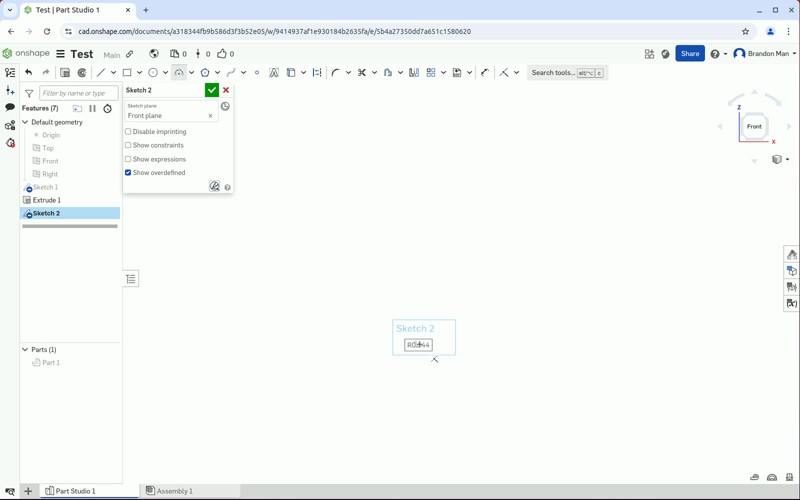
scroll(6)
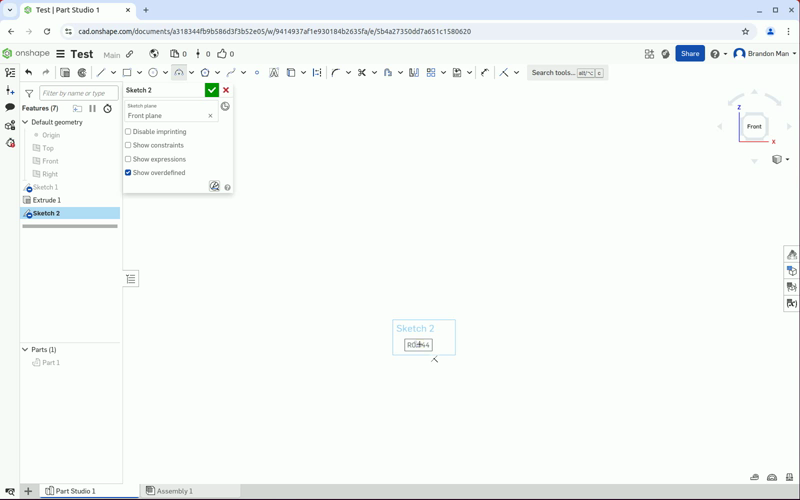
scroll(6)
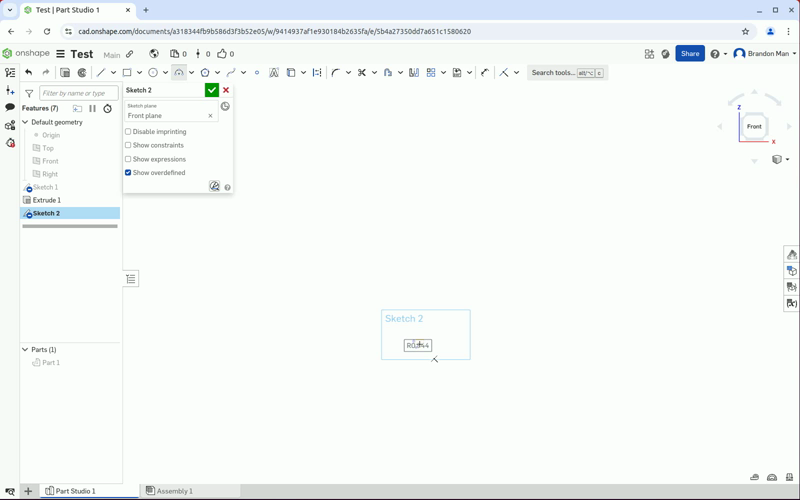
scroll(6)
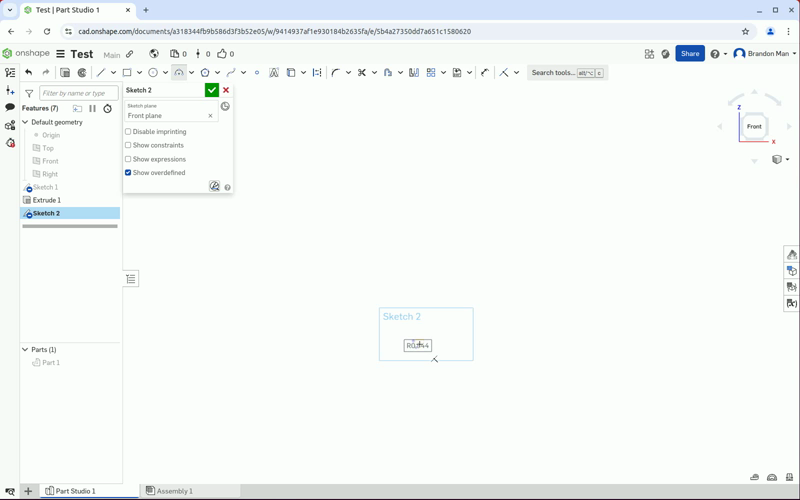
scroll(6)
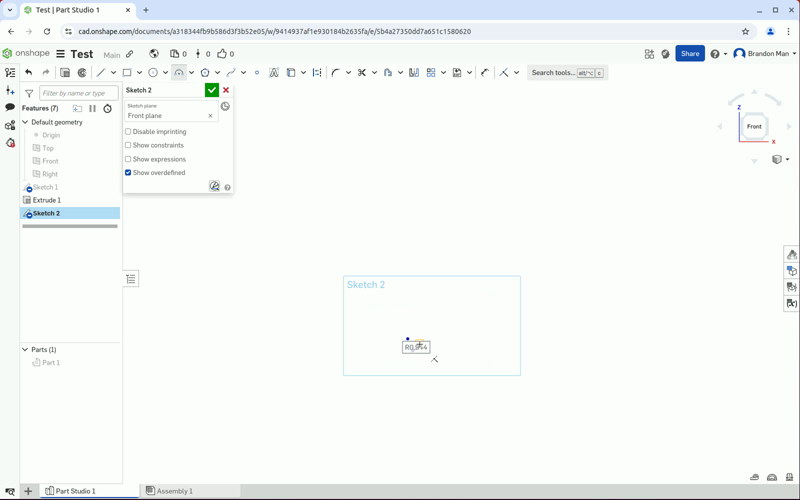
scroll(6)
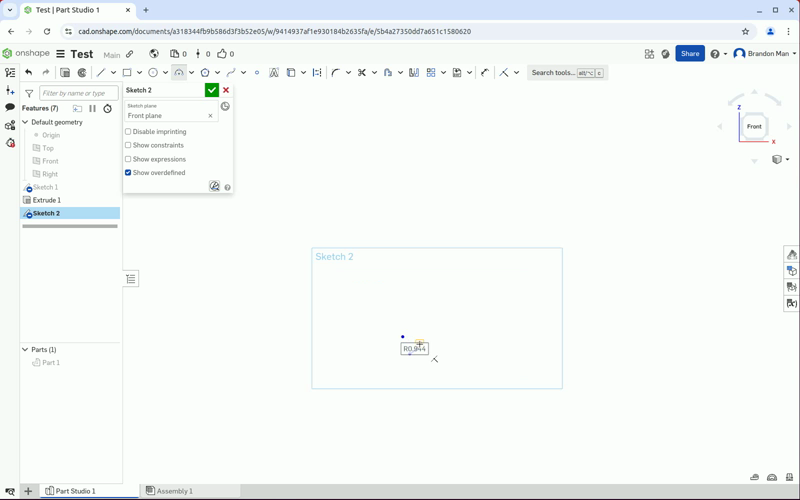
scroll(6)
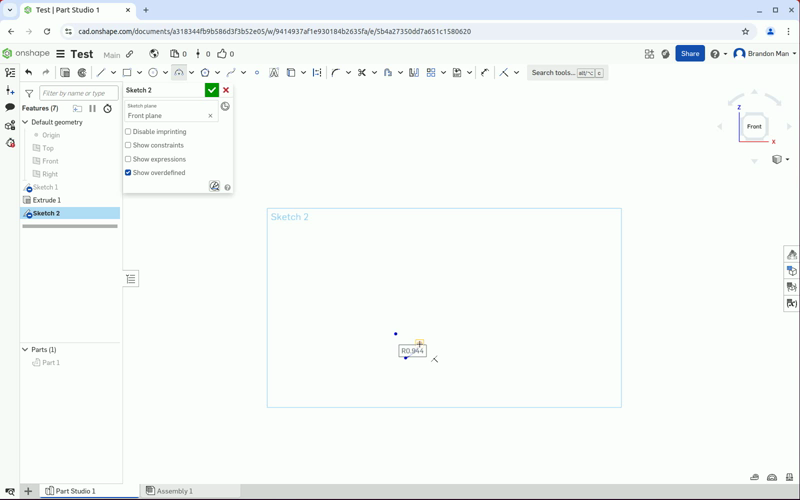
scroll(6)
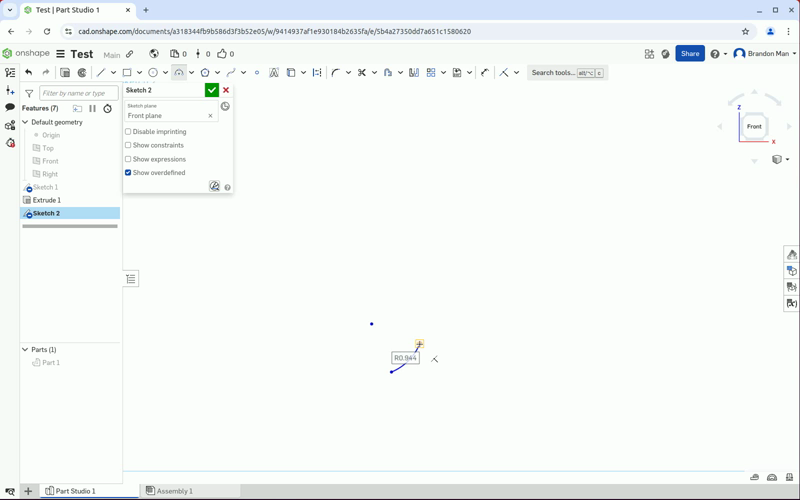
click(419, 343)
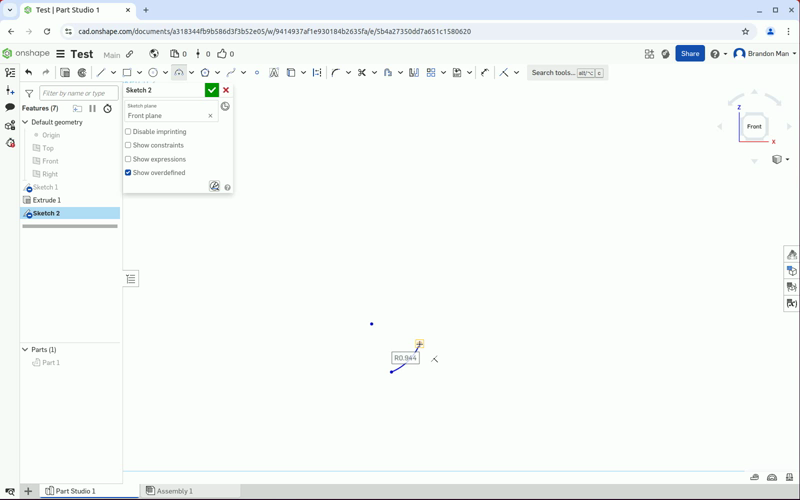
scroll(-6)
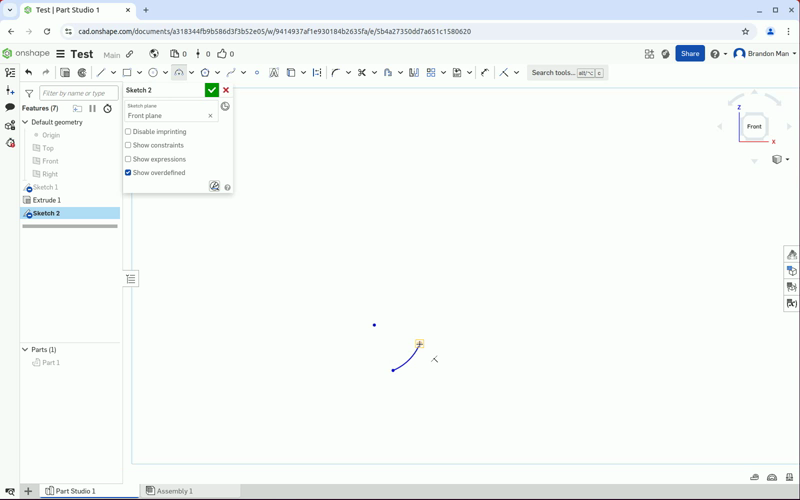
scroll(-6)
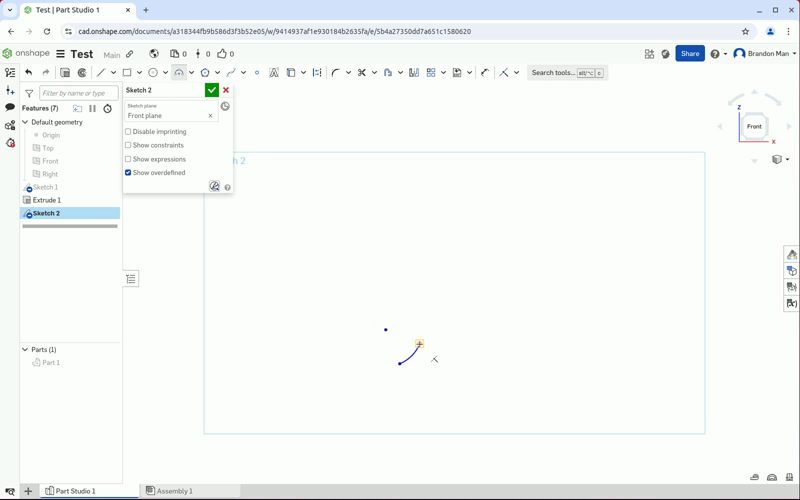
scroll(-6)
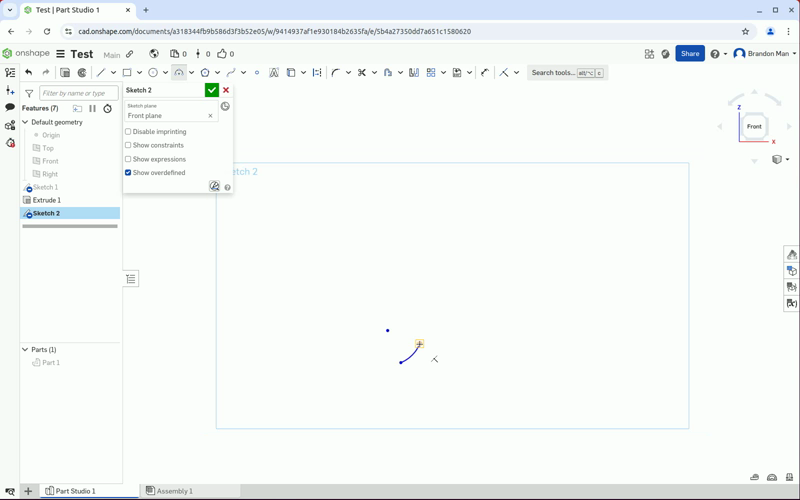
scroll(-6)
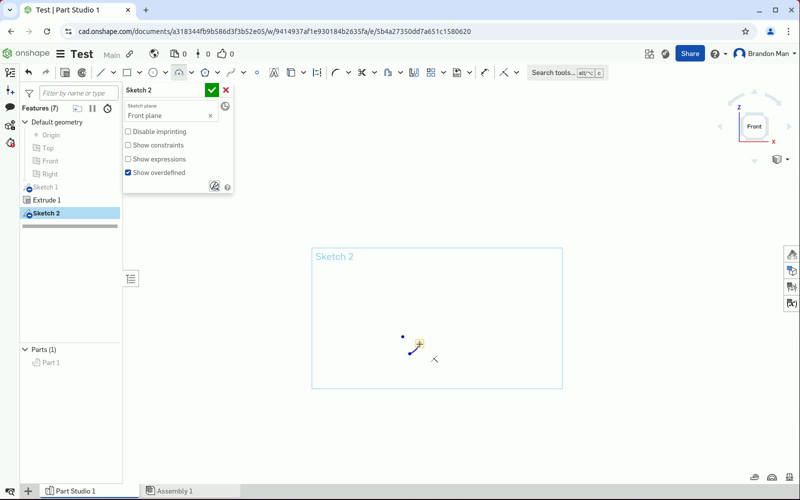
scroll(-6)
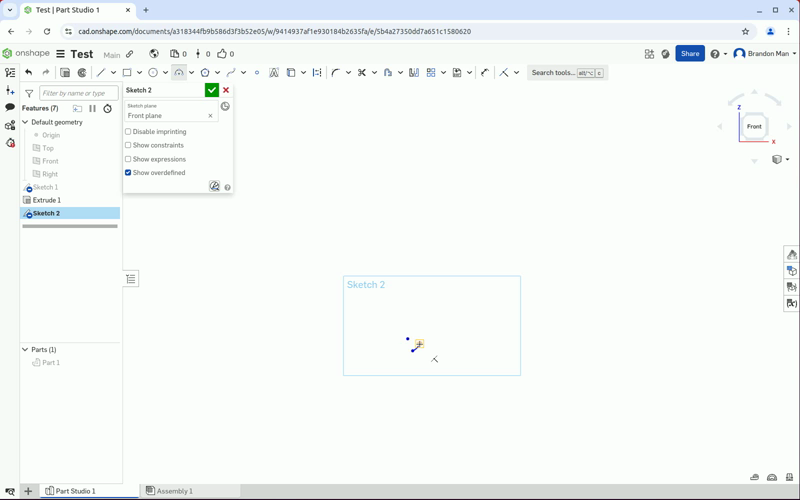
scroll(-6)
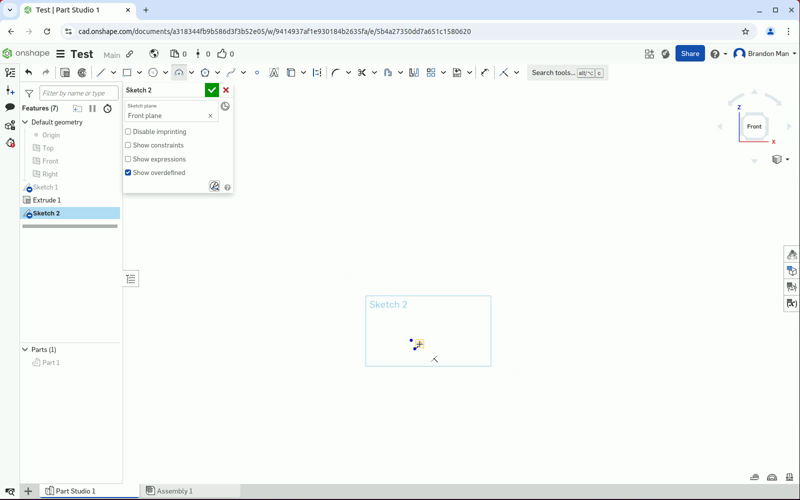
scroll(-6)
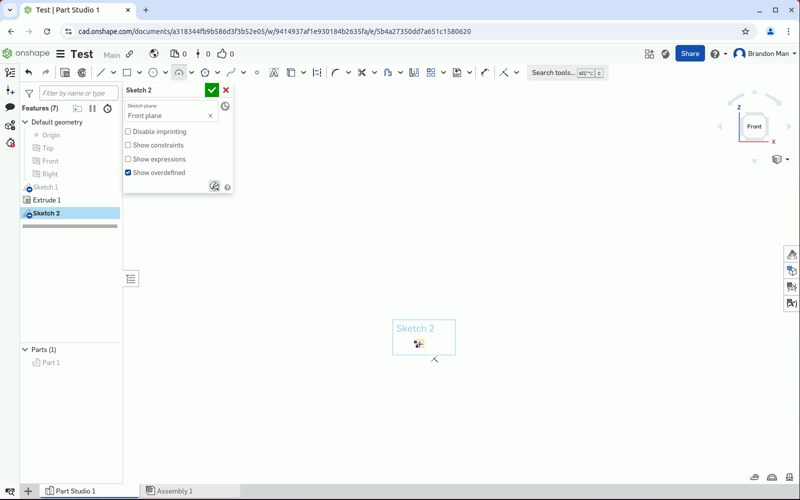
mouse_move(417, 346)
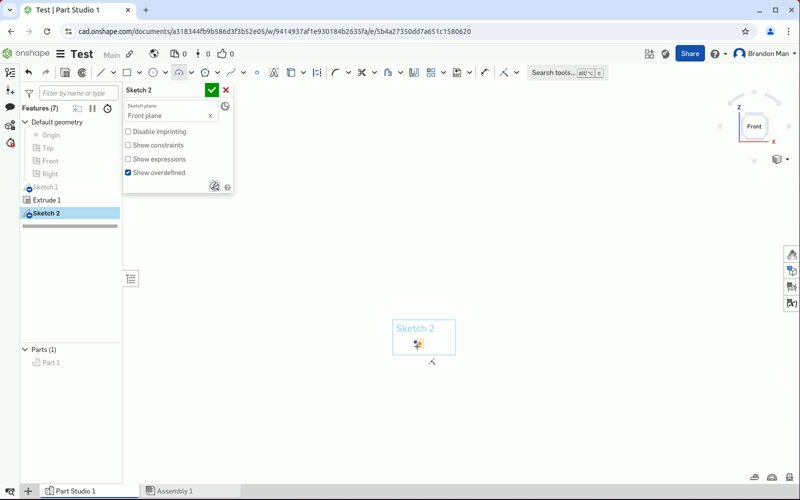
scroll(6)
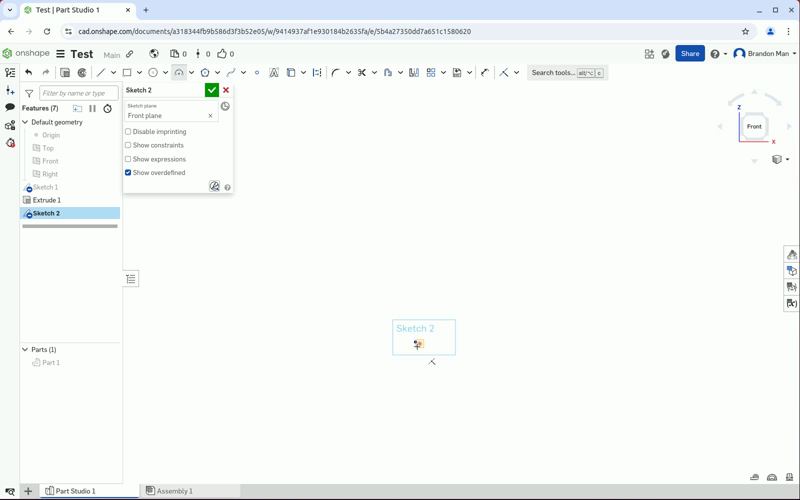
scroll(6)
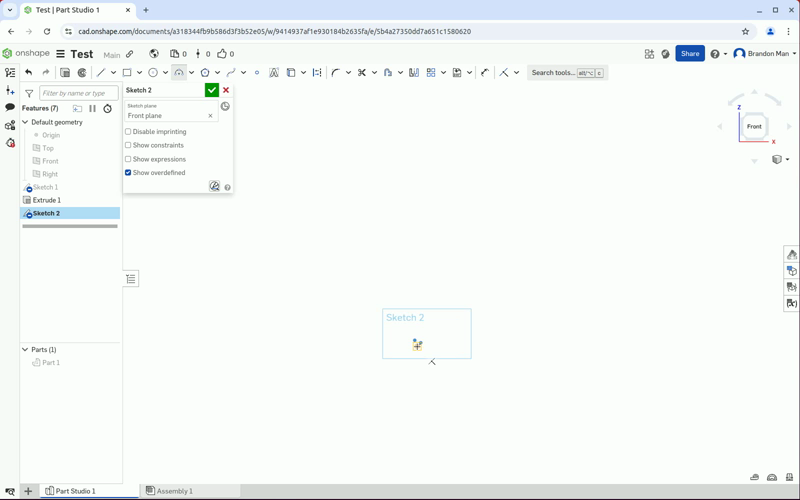
scroll(6)
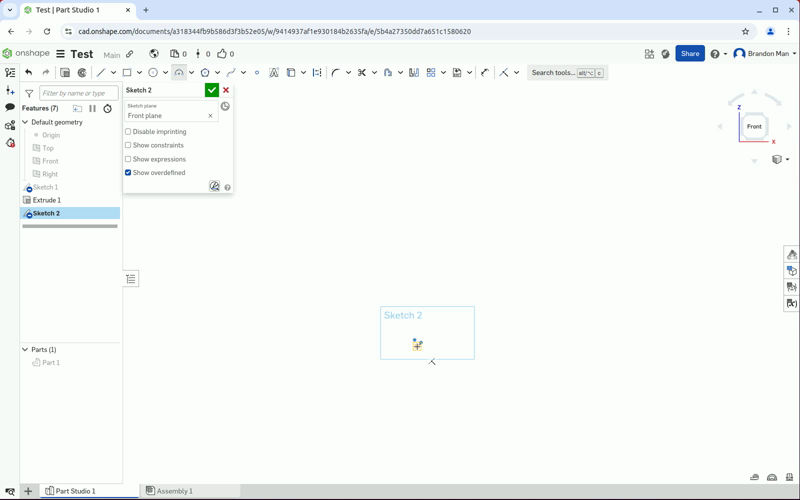
scroll(6)
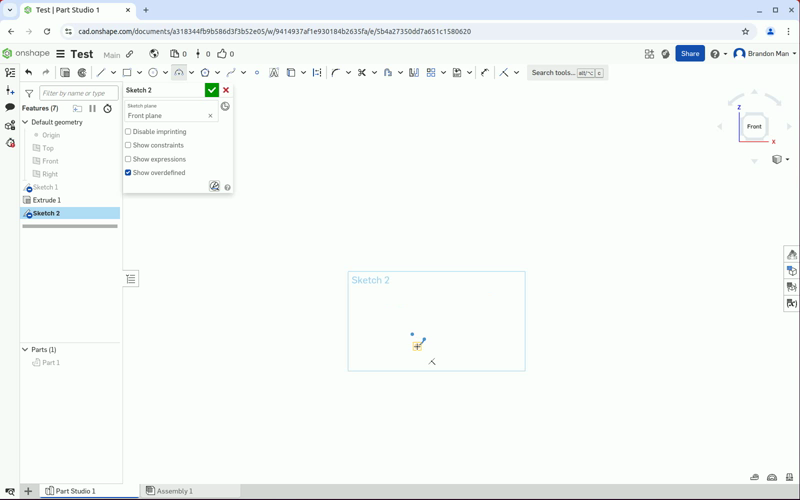
scroll(6)
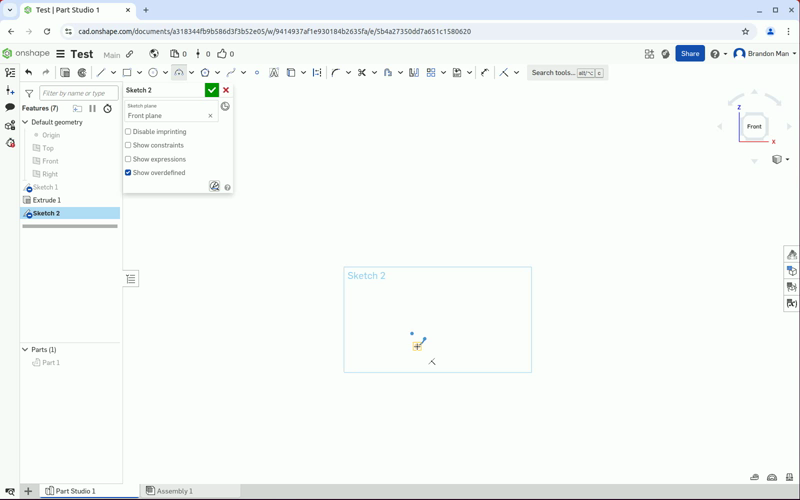
scroll(6)
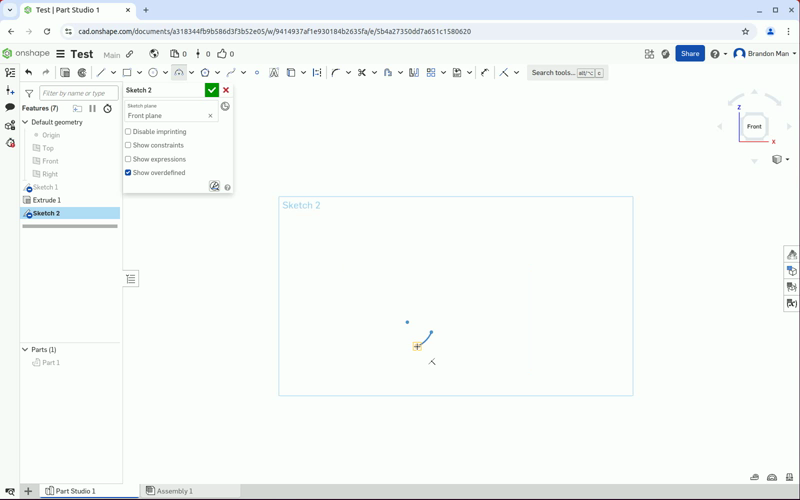
scroll(6)
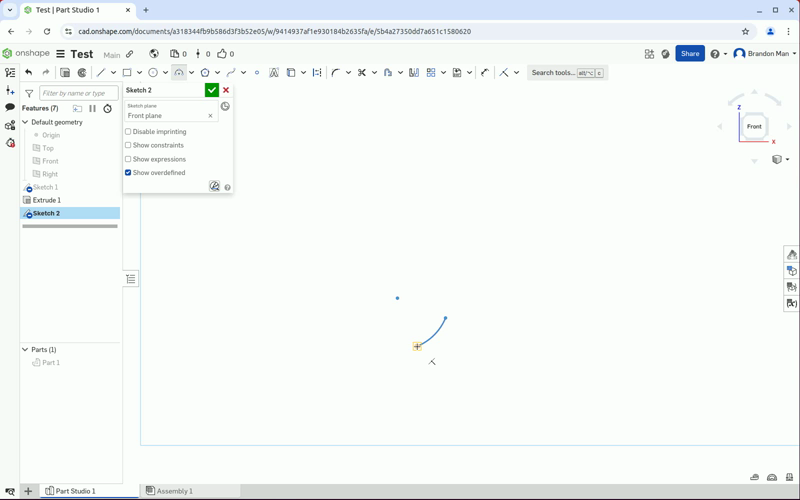
click(417, 346)
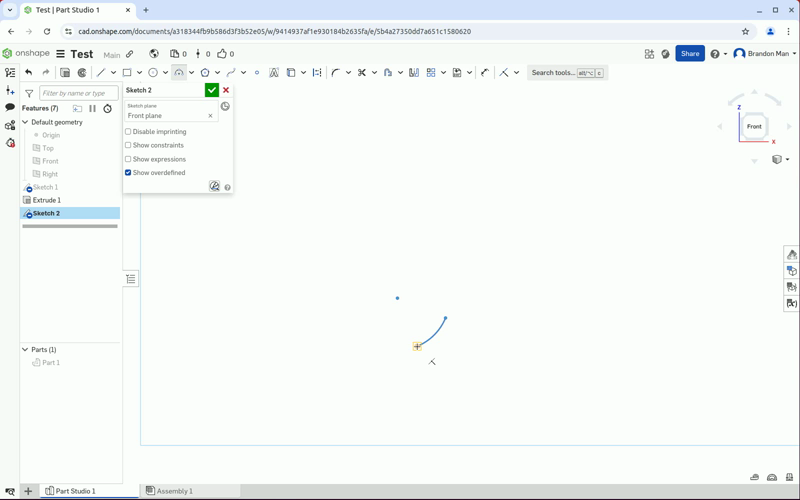
scroll(-6)
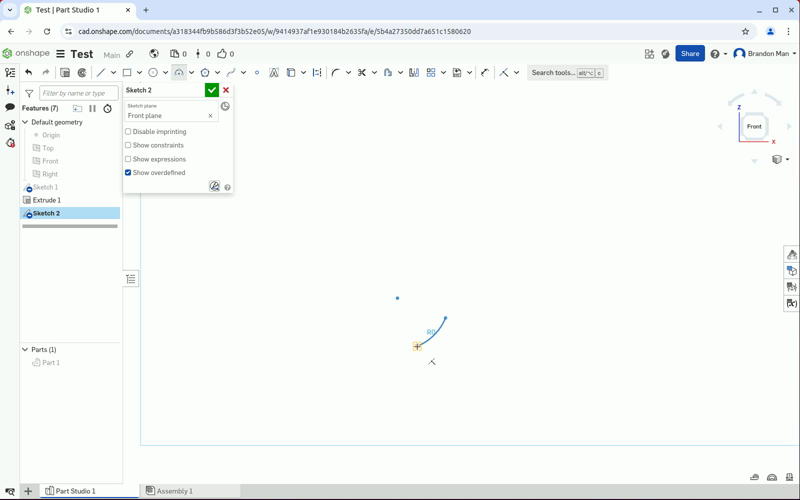
scroll(-6)
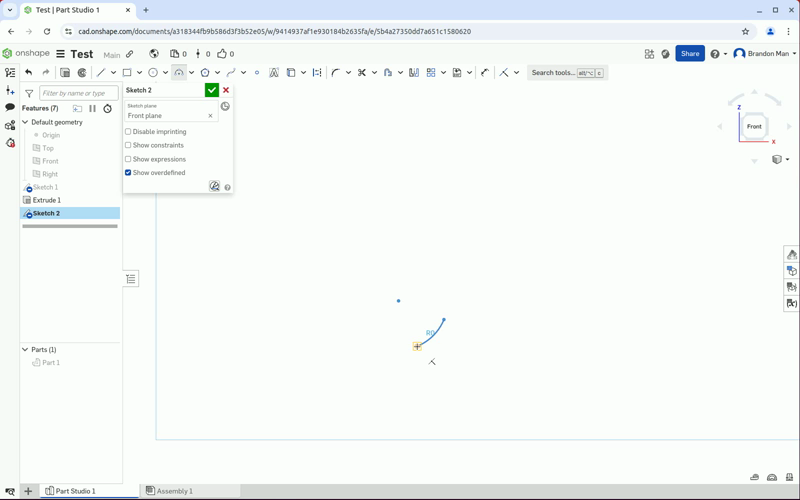
scroll(-6)
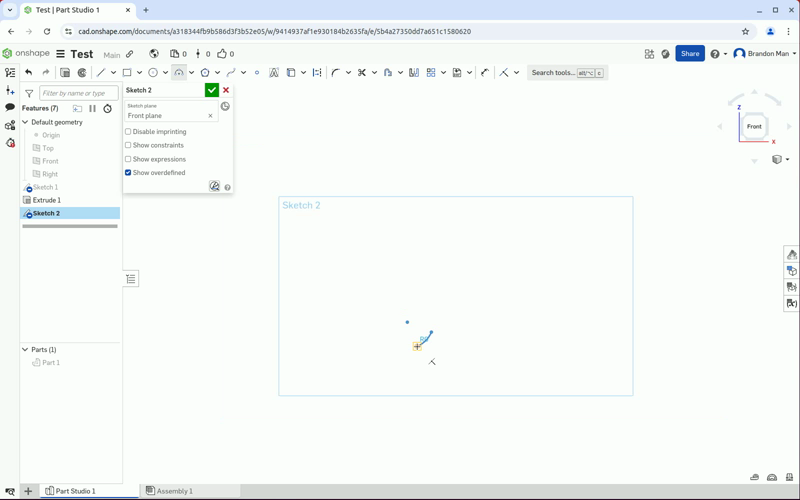
scroll(-6)
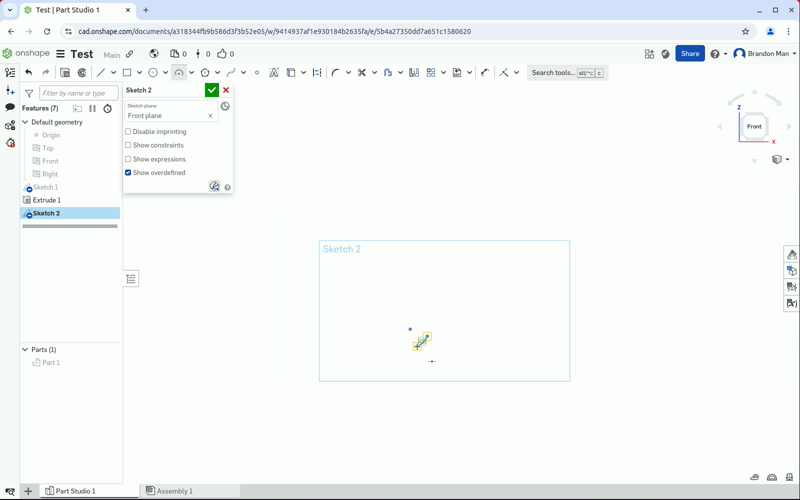
scroll(-6)
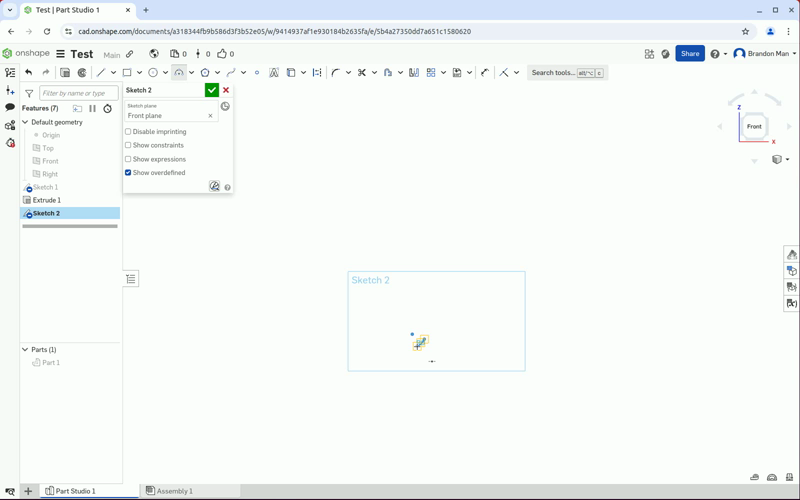
scroll(-6)
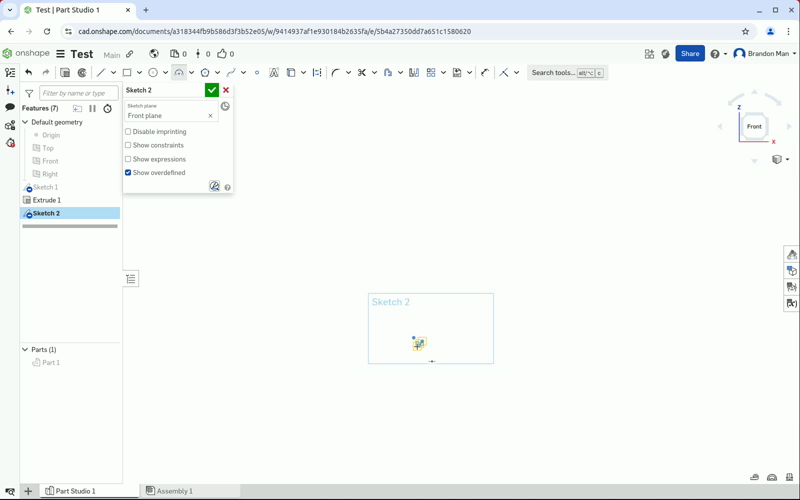
scroll(-6)
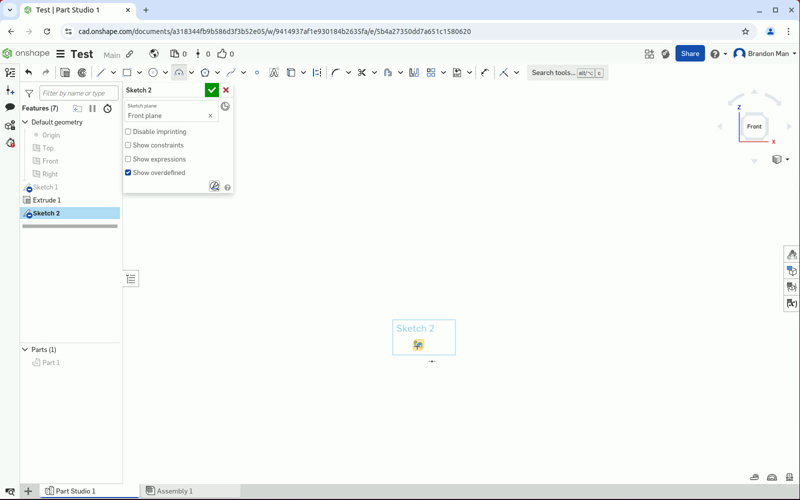
key_down(shift)
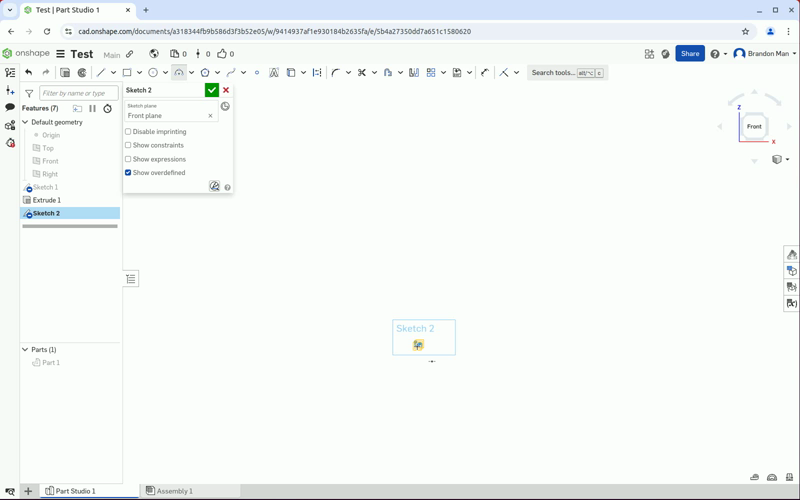
mouse_move(366, 293)
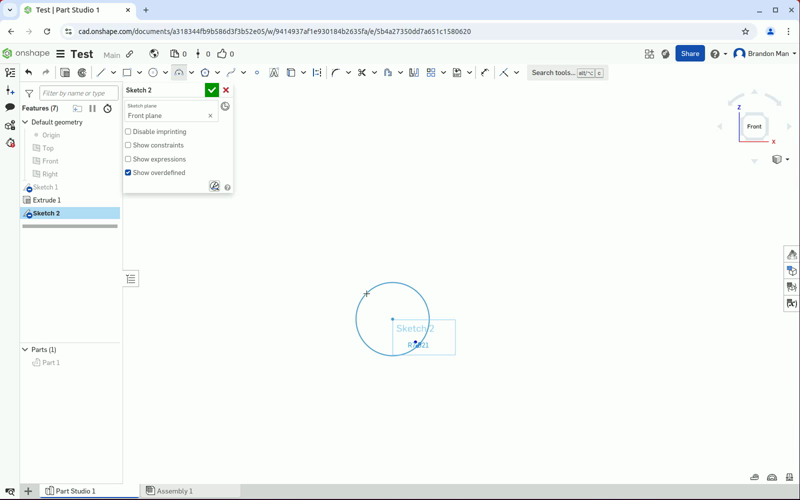
scroll(6)
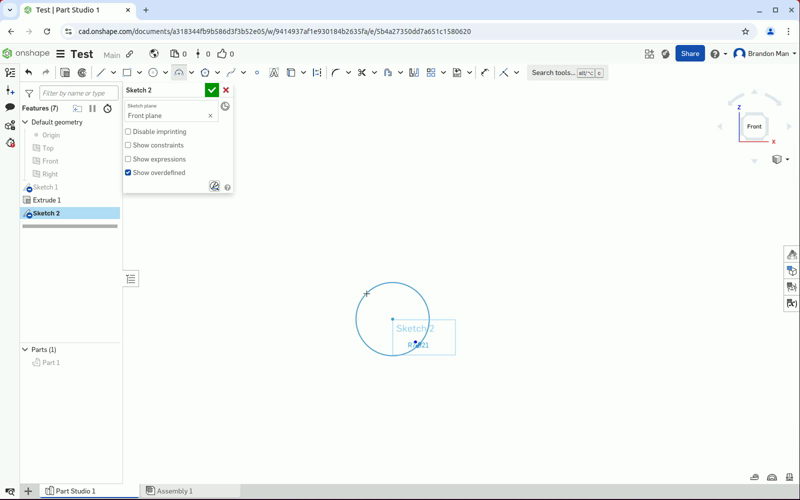
scroll(6)
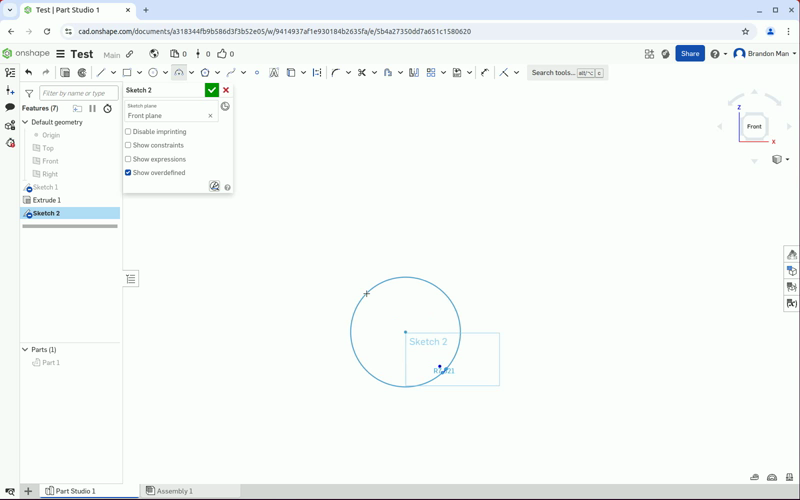
scroll(6)
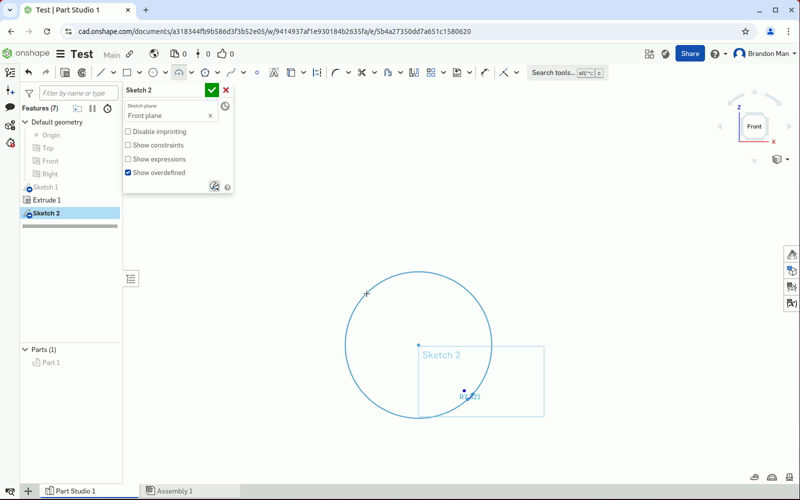
scroll(6)
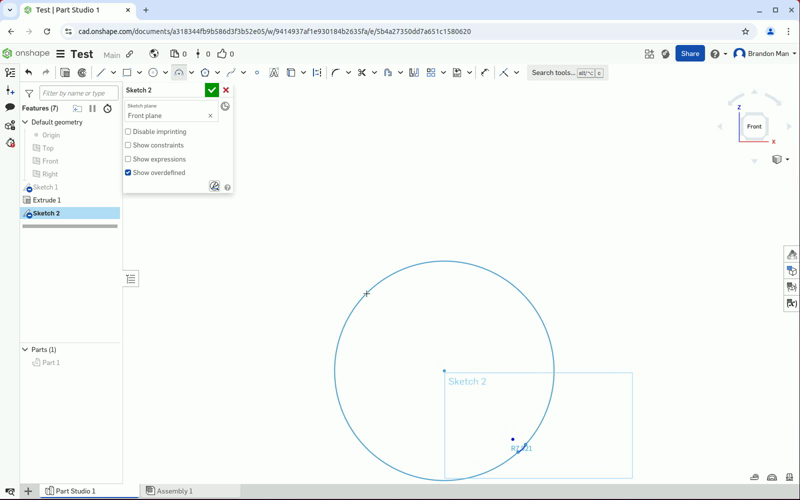
scroll(6)
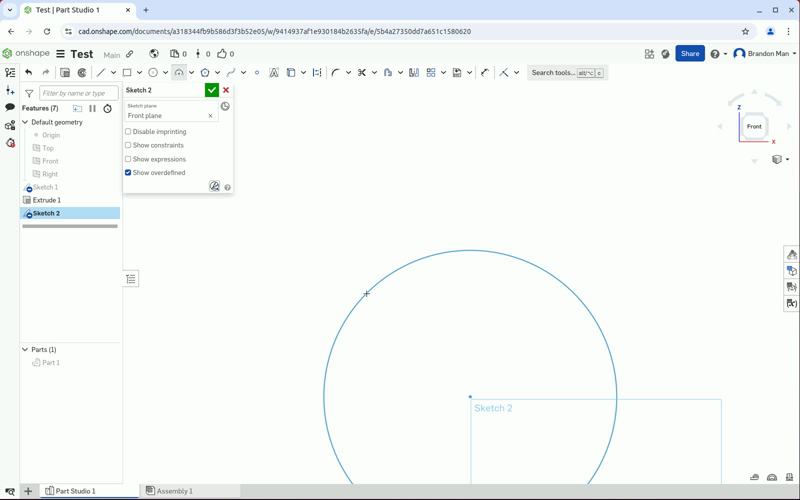
scroll(6)
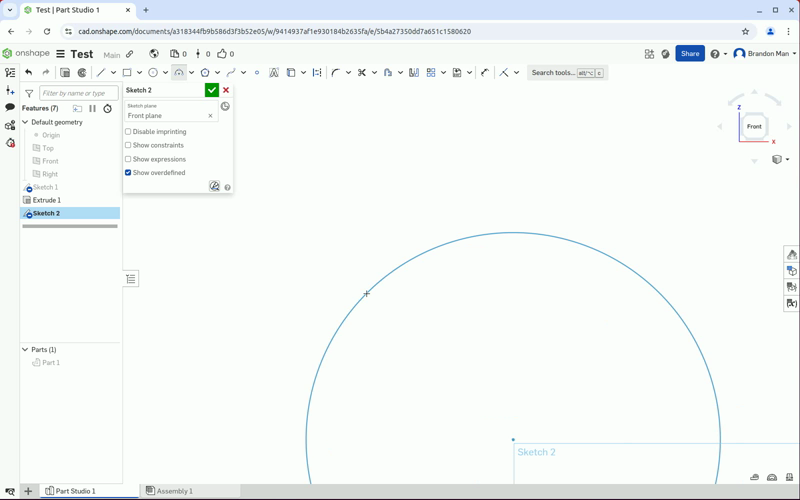
scroll(6)
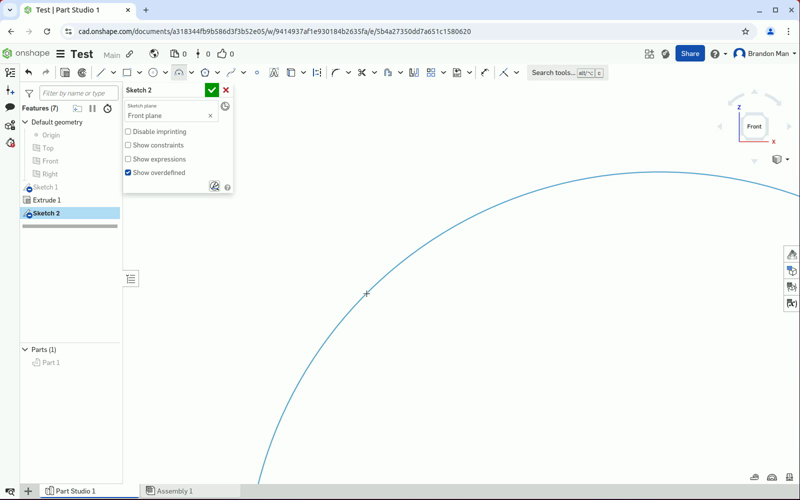
click(366, 293)
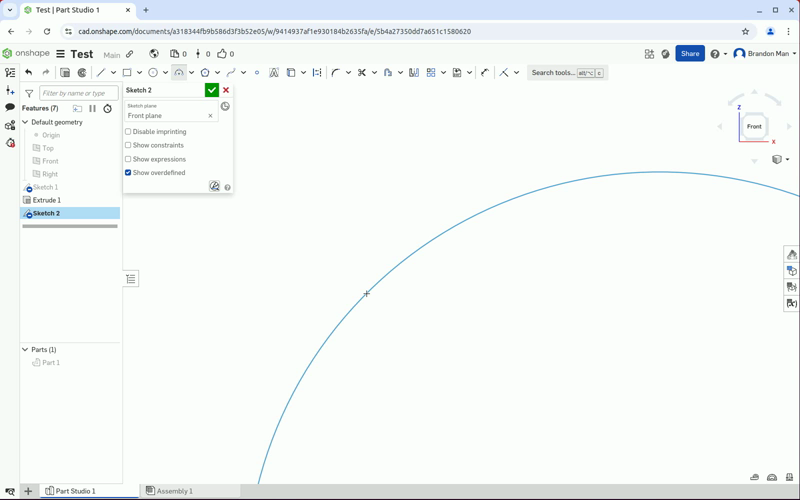
scroll(-6)
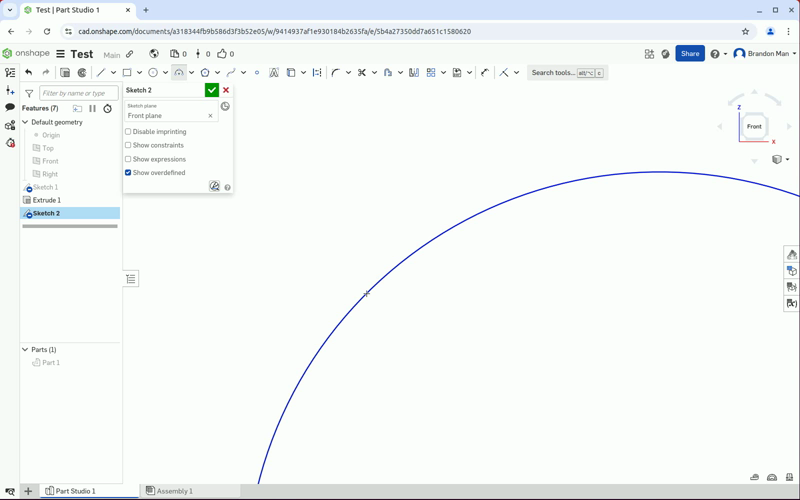
scroll(-6)
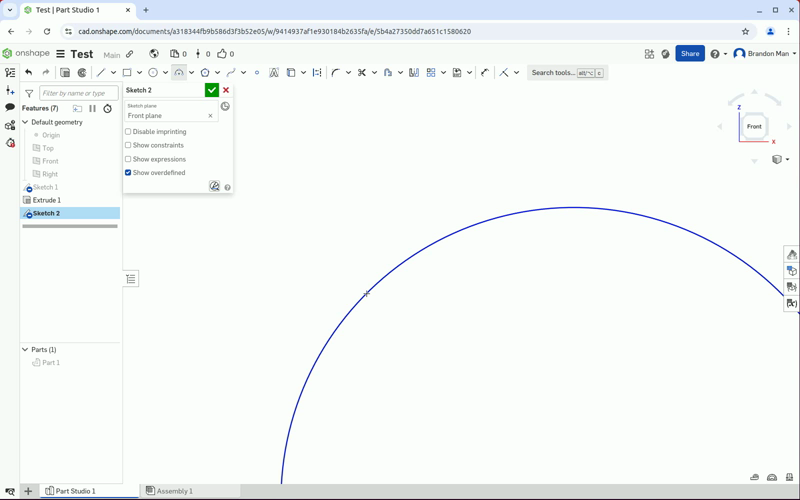
scroll(-6)
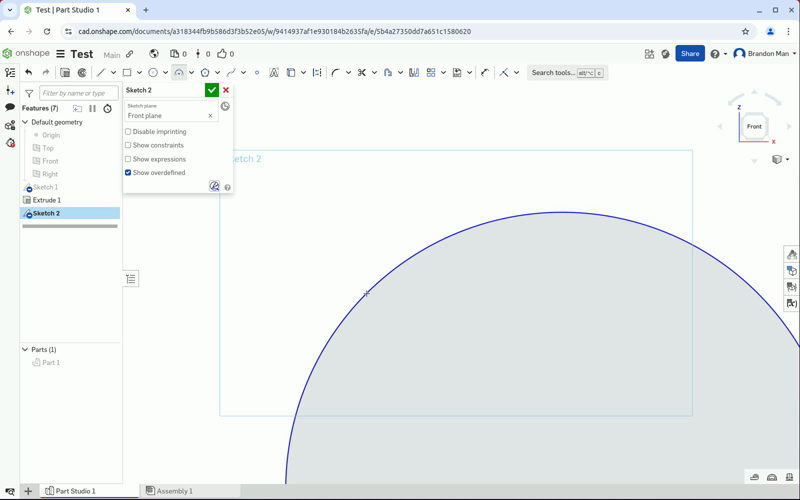
scroll(-6)
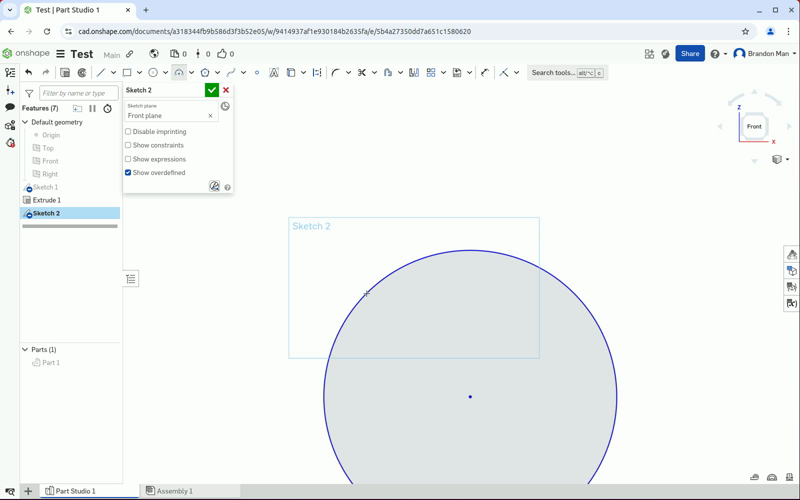
scroll(-6)
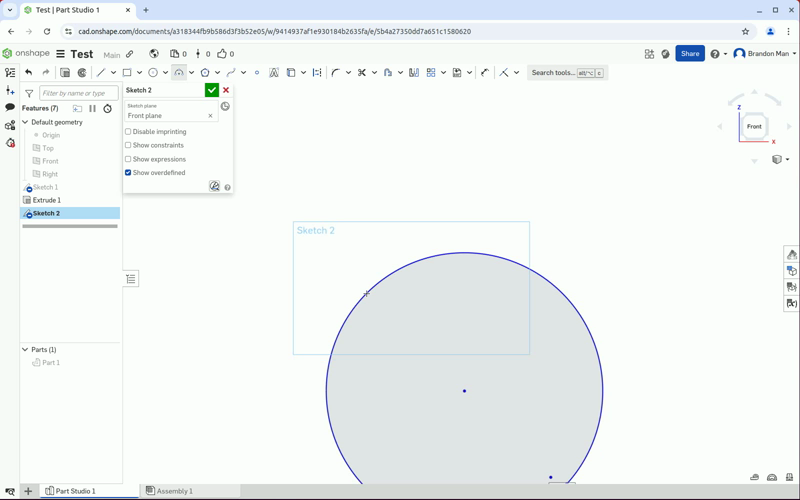
scroll(-6)
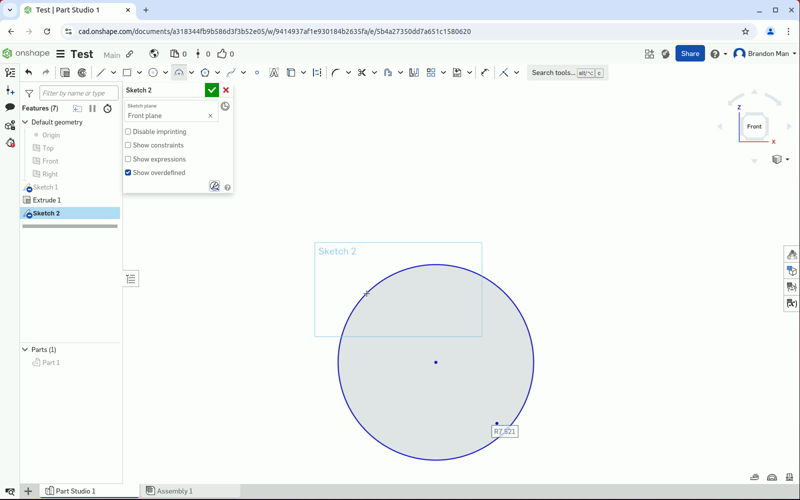
scroll(-6)
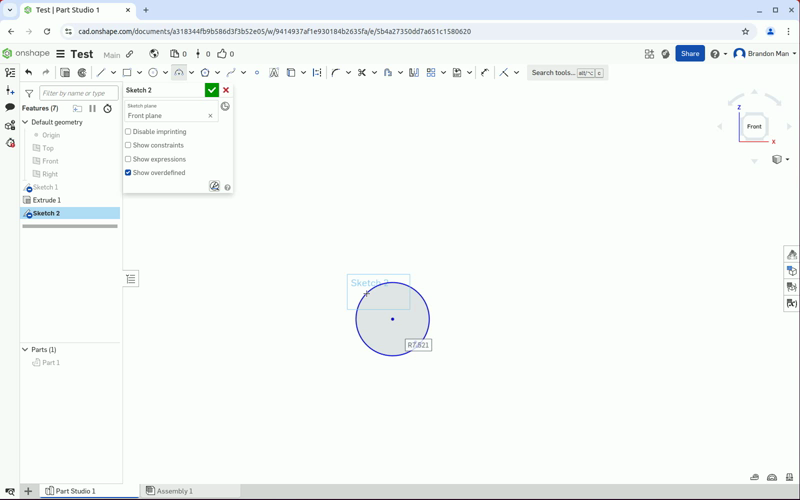
key_up(shift)
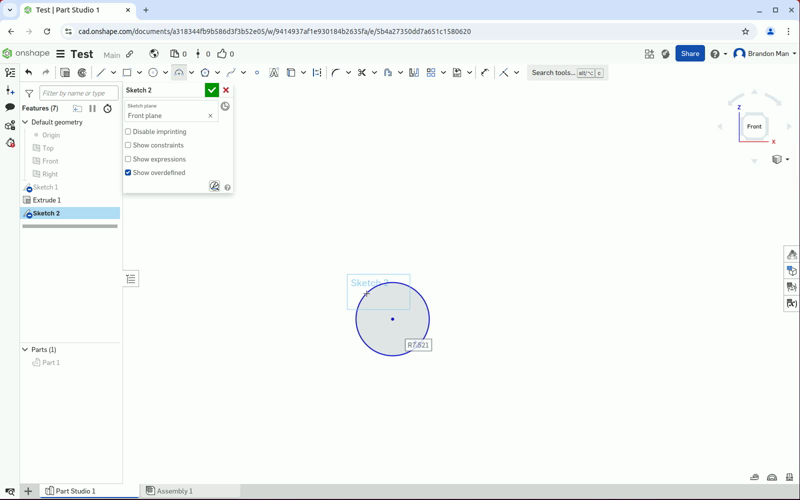
key(esc)
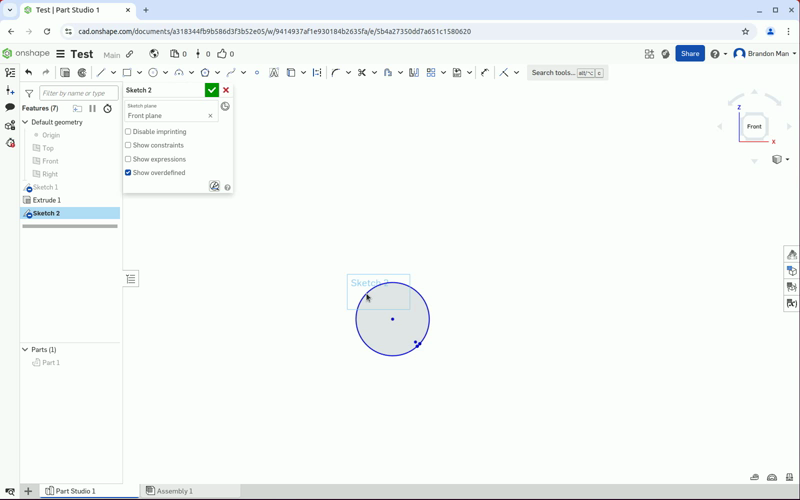
mouse_move(405, 297)
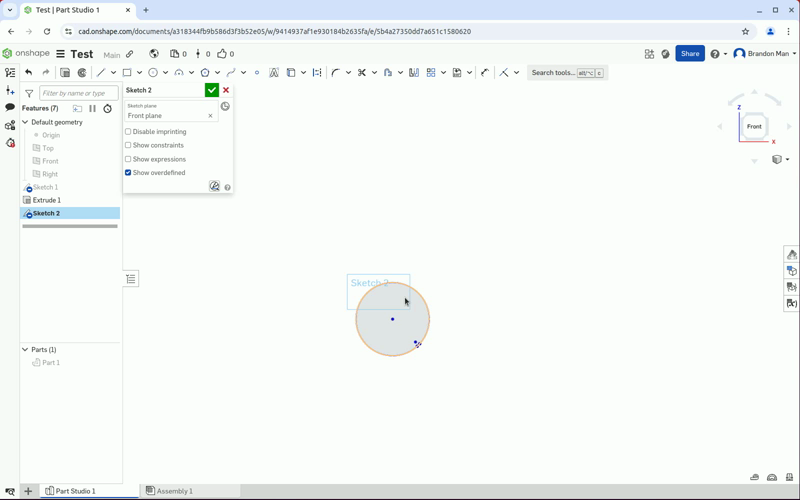
click(405, 297)
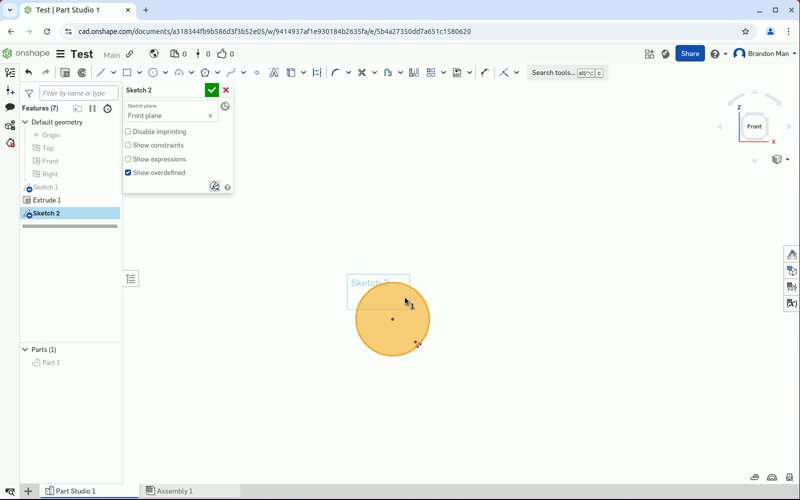
mouse_move(73, 352)
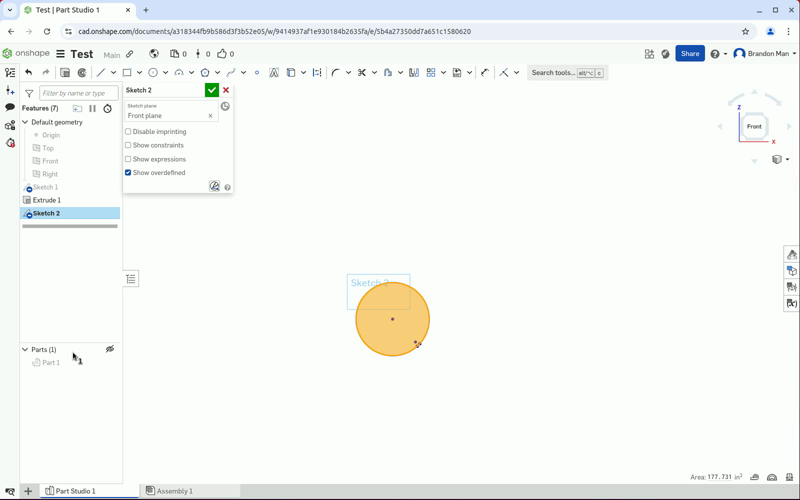
key(shift+y)
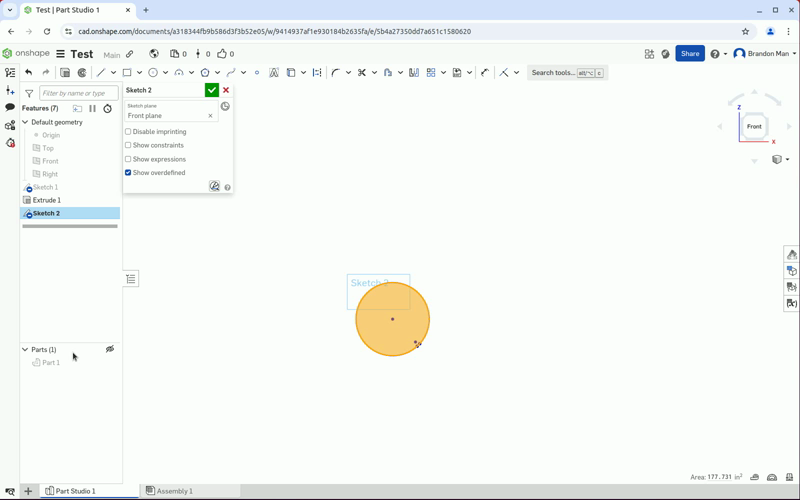
key(shift+e)
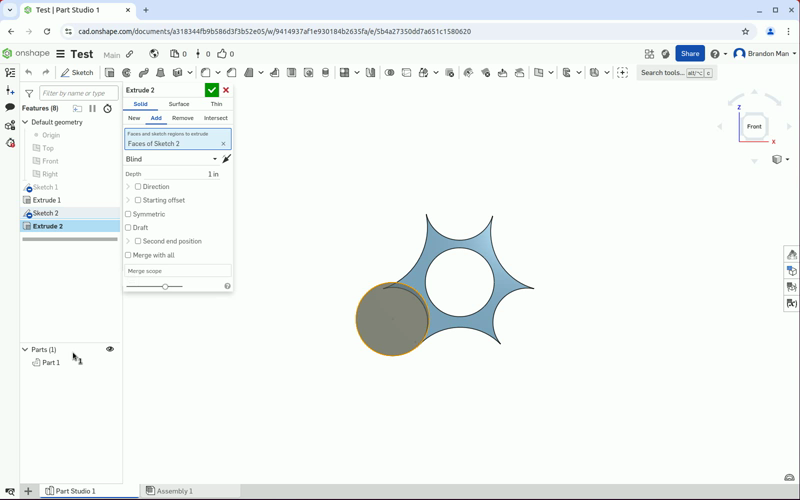
mouse_move(143, 106)
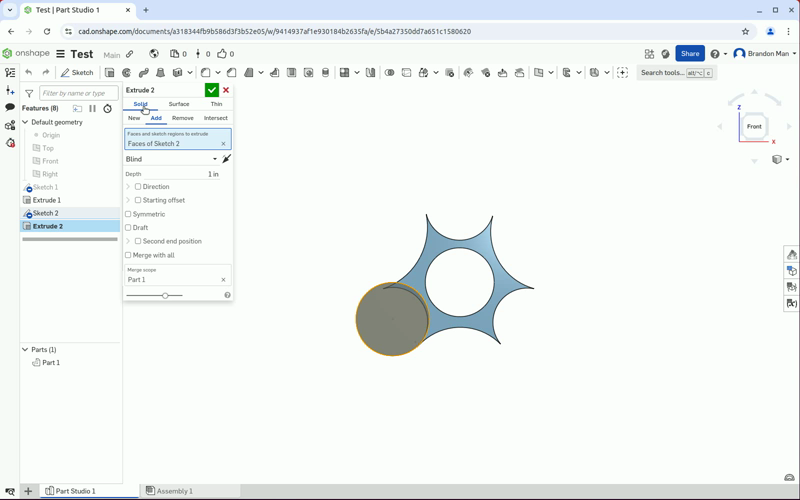
click(143, 106)
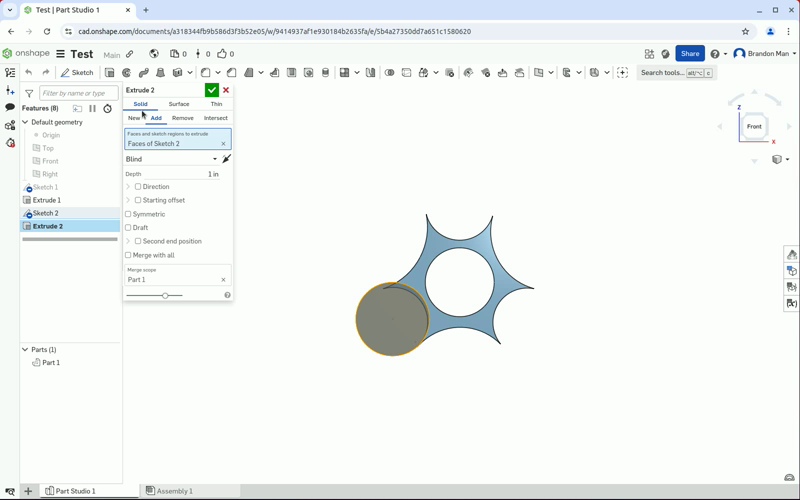
mouse_move(137, 120)
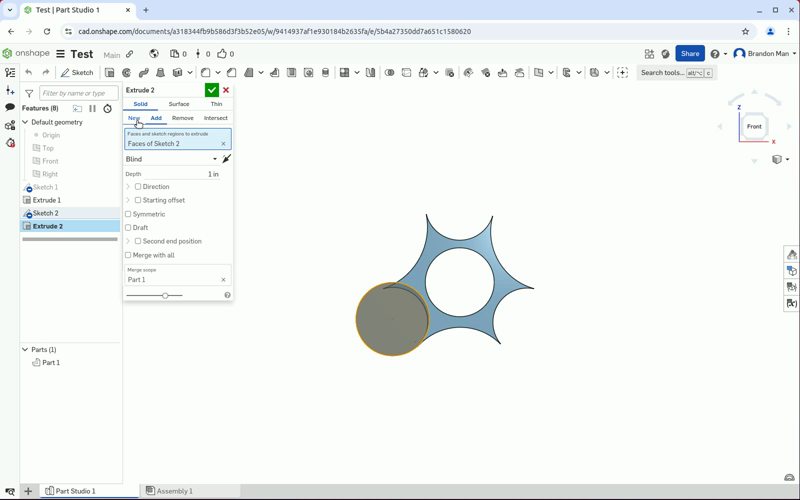
click(137, 120)
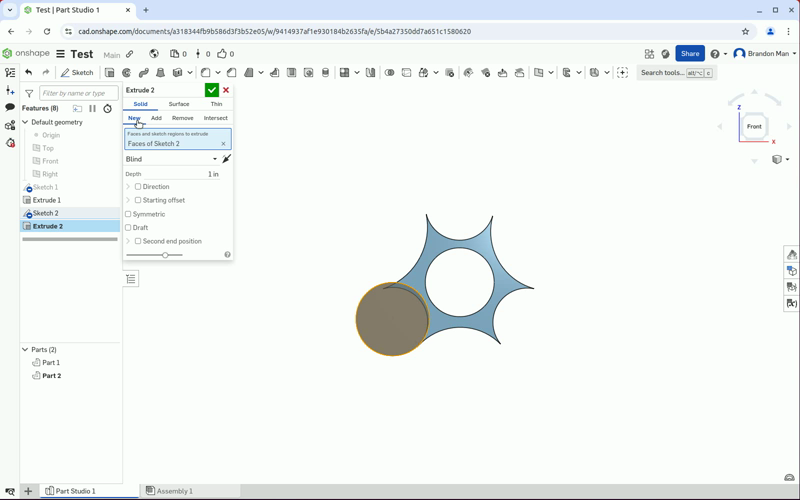
key(tab, 4)
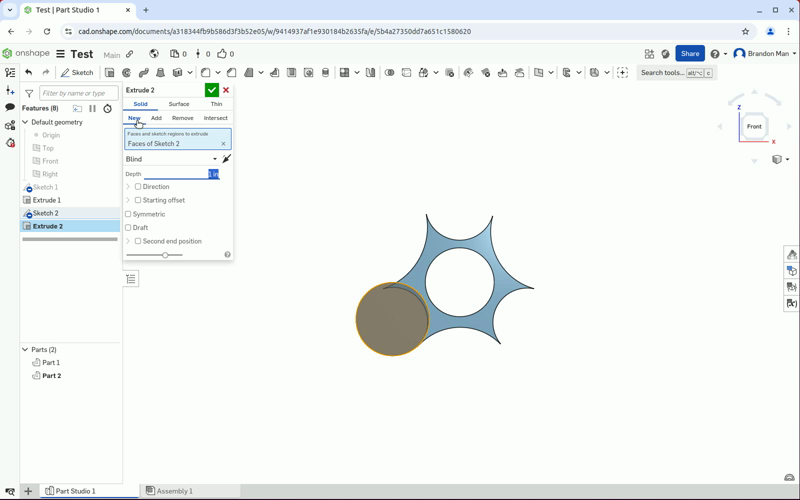
text(4.574)
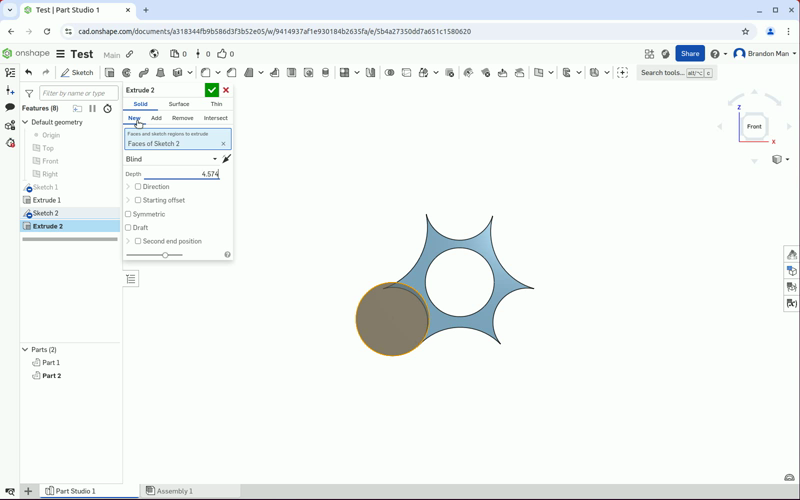
key(enter)
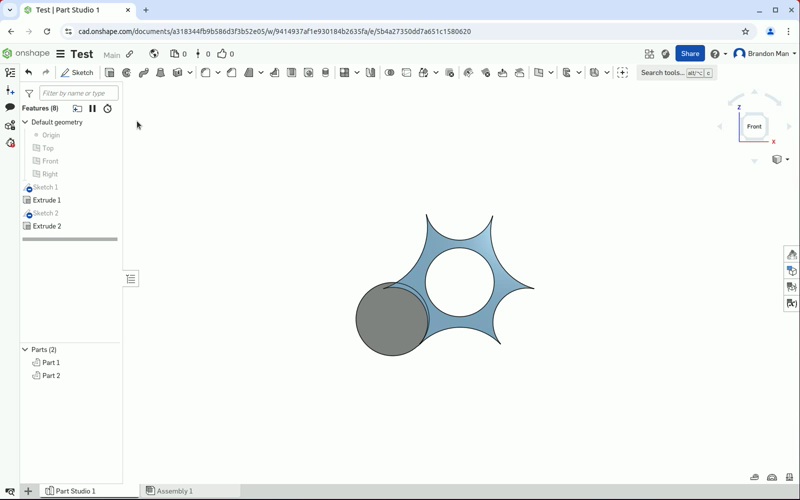
key(shift+h)
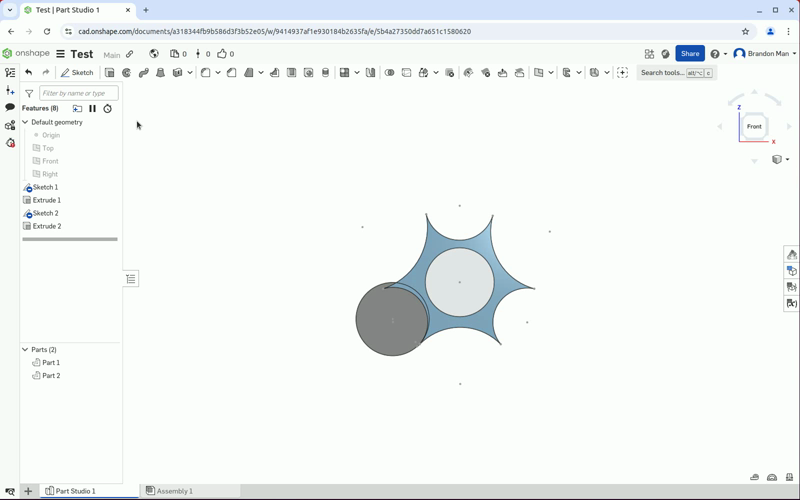
key(shift+h)
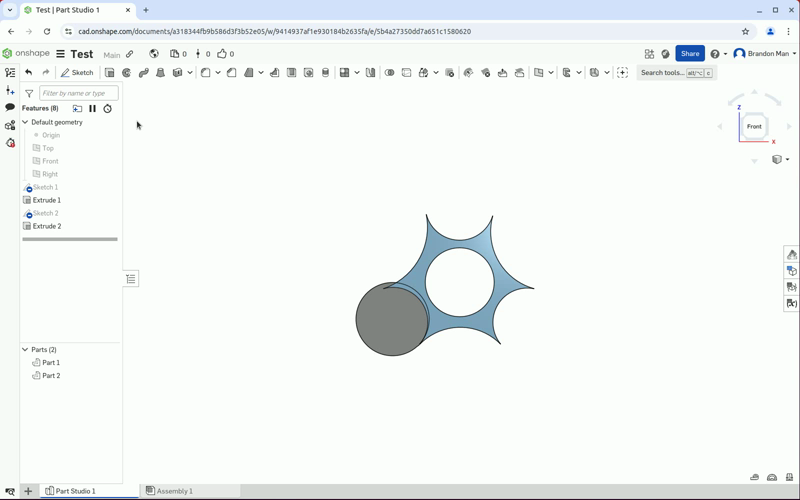
mouse_move(73, 189)
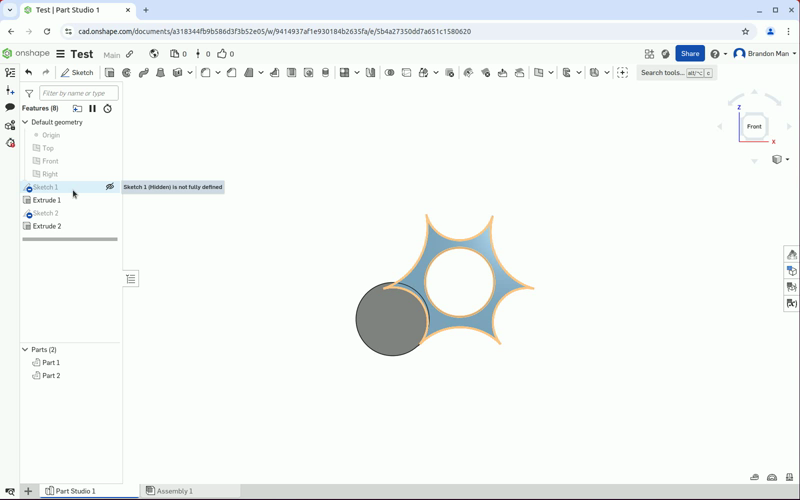
click(73, 189)
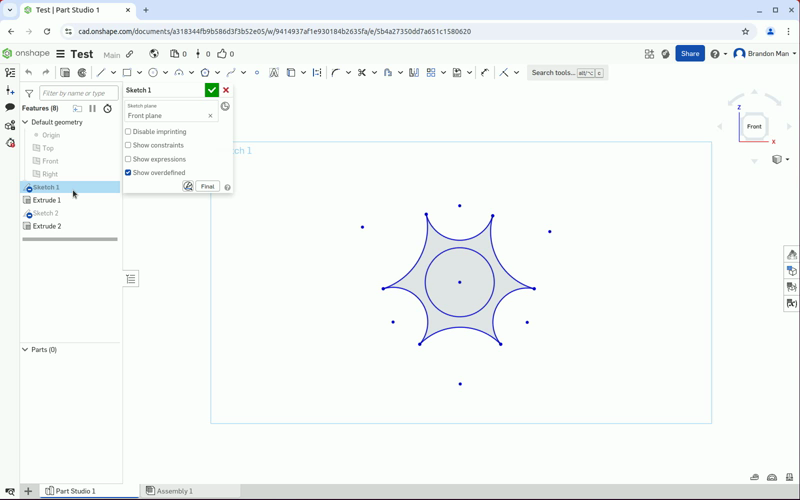
mouse_move(229, 92)
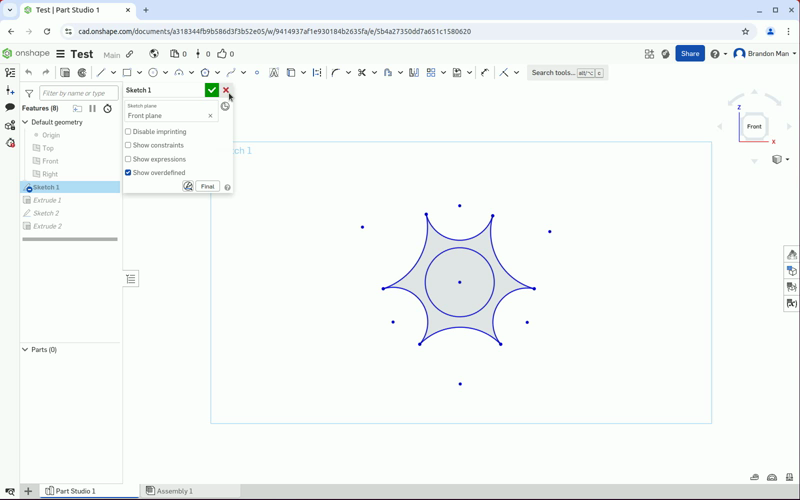
click(229, 92)
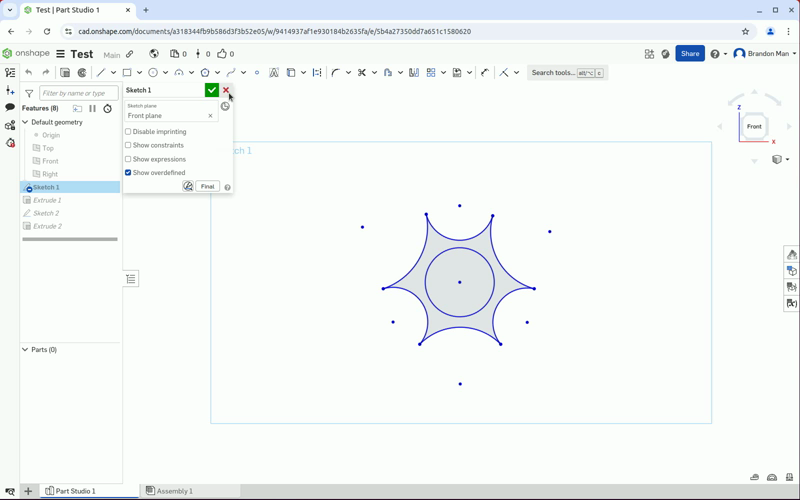
key(shift+s)
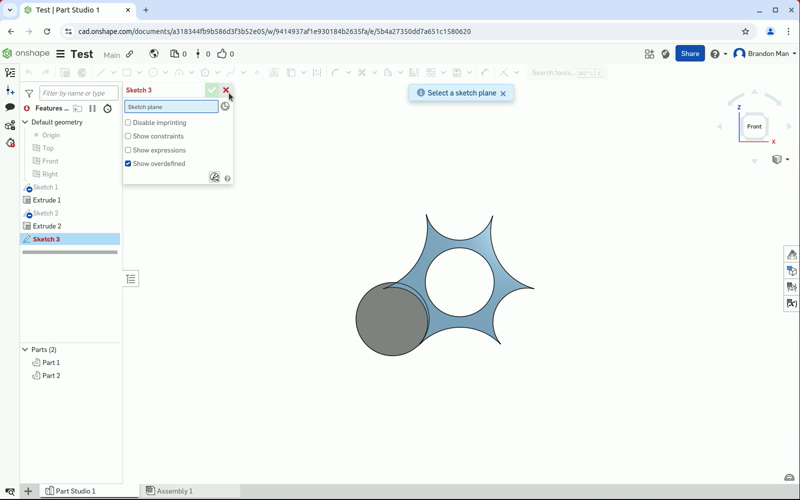
mouse_move(73, 163)
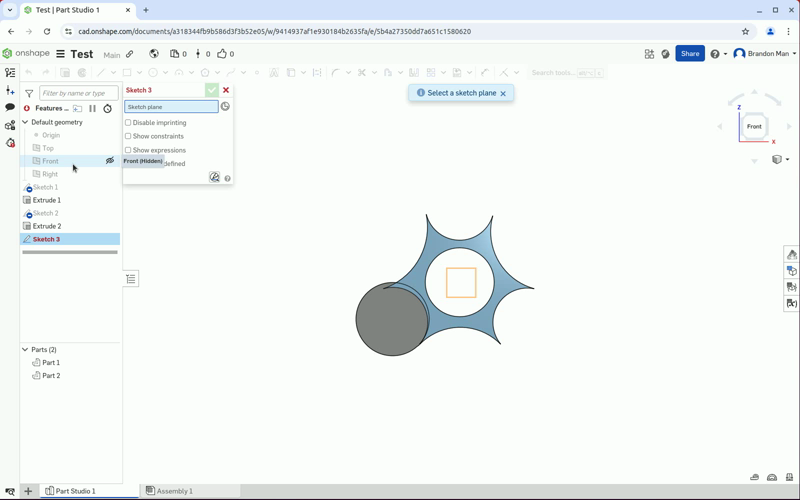
click(73, 163)
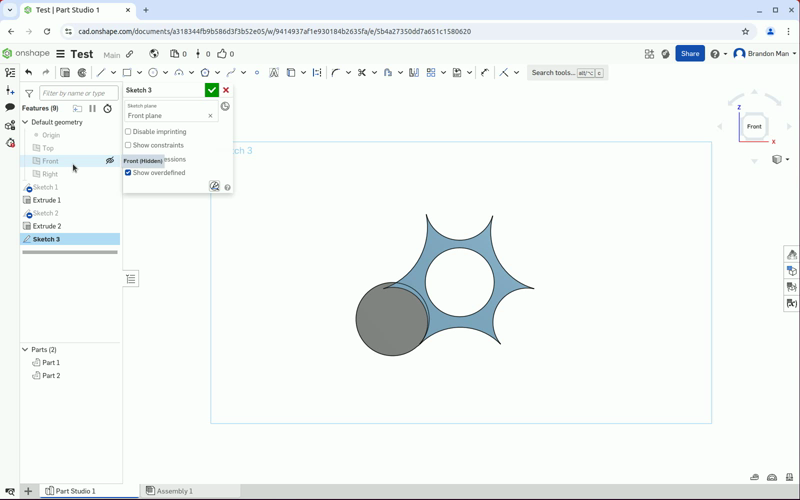
mouse_move(73, 352)
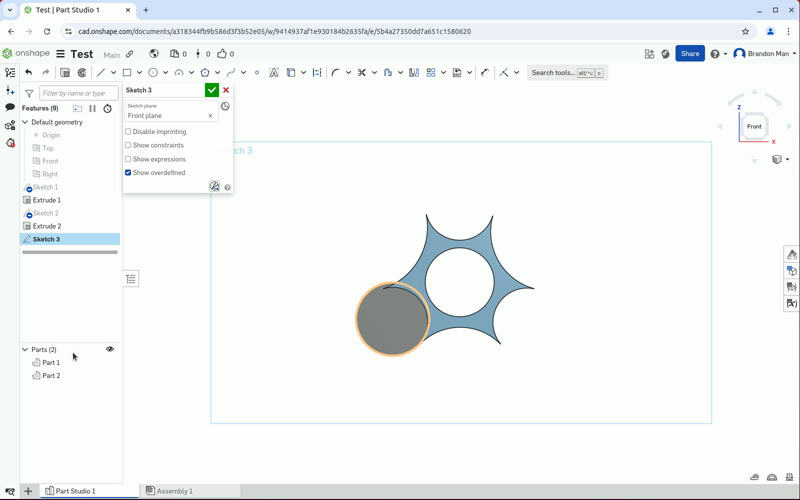
key(y)
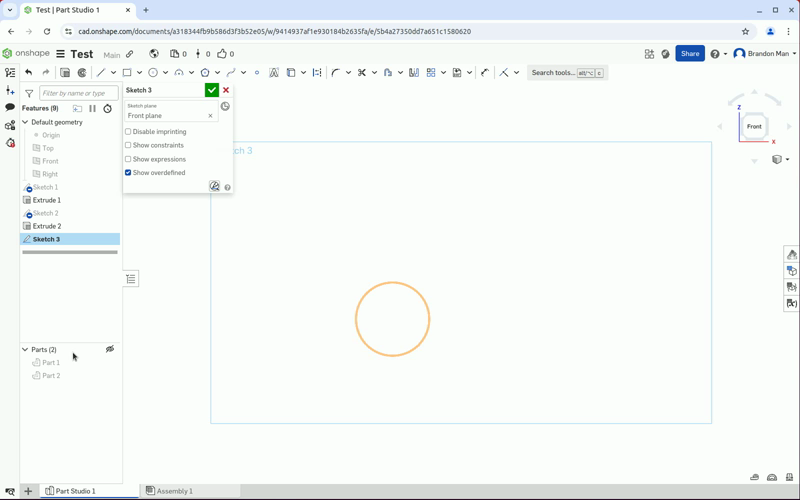
key(a)
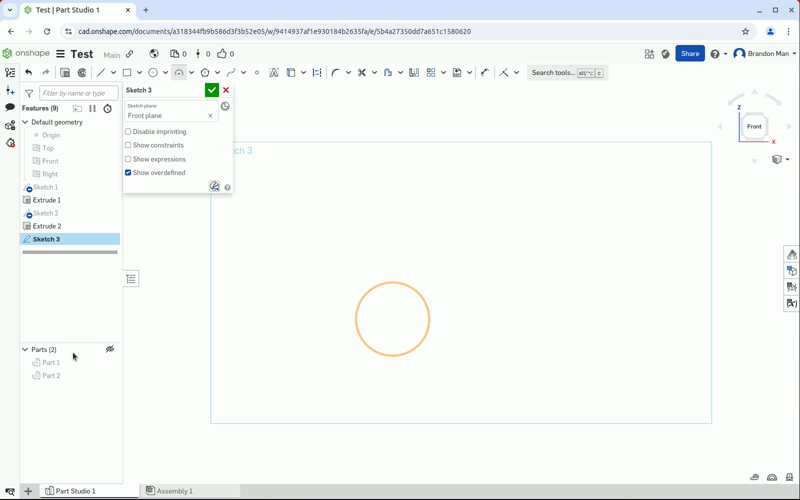
key_down(shift)
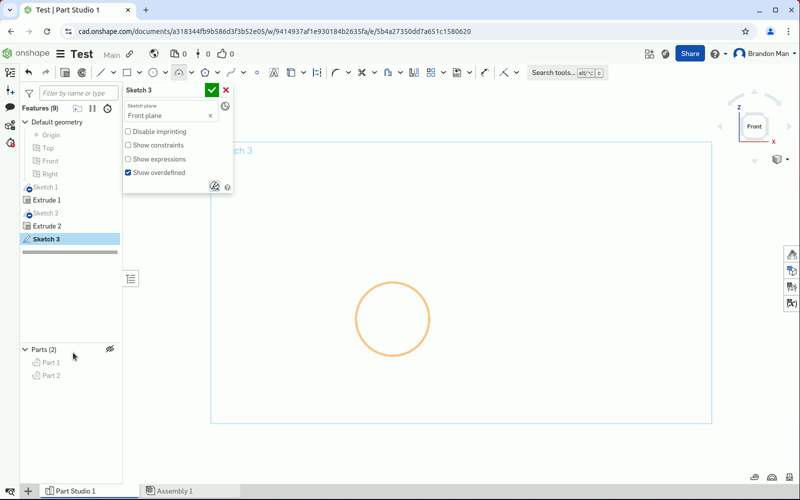
mouse_move(501, 343)
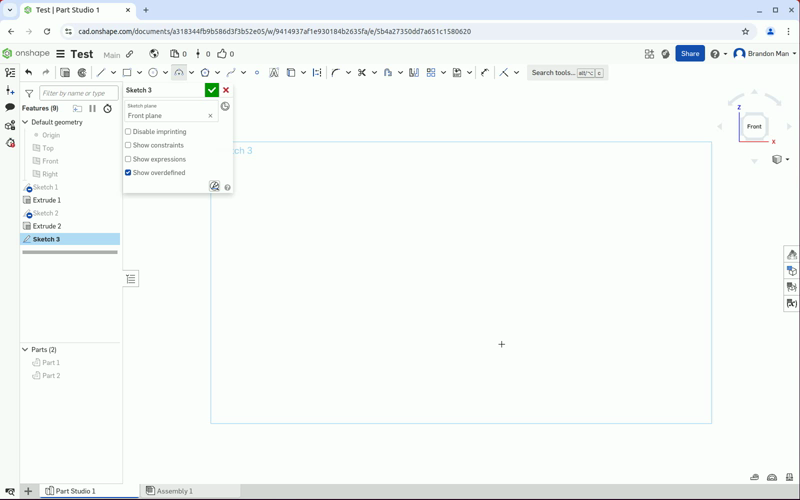
click(501, 343)
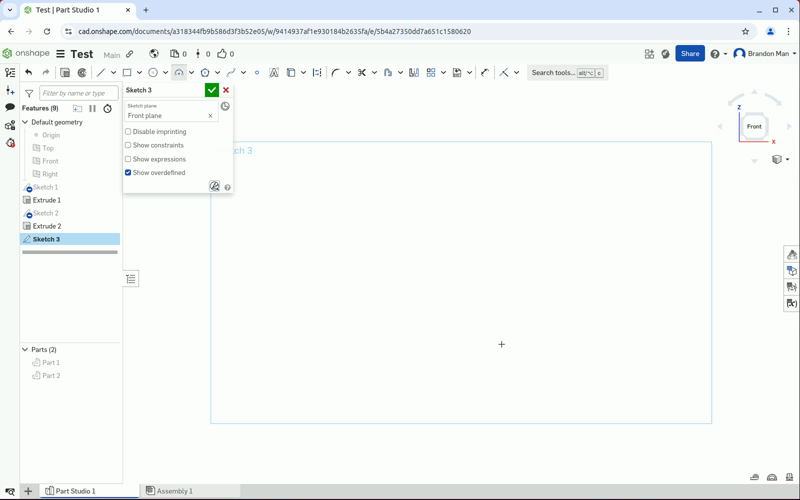
key_up(shift)
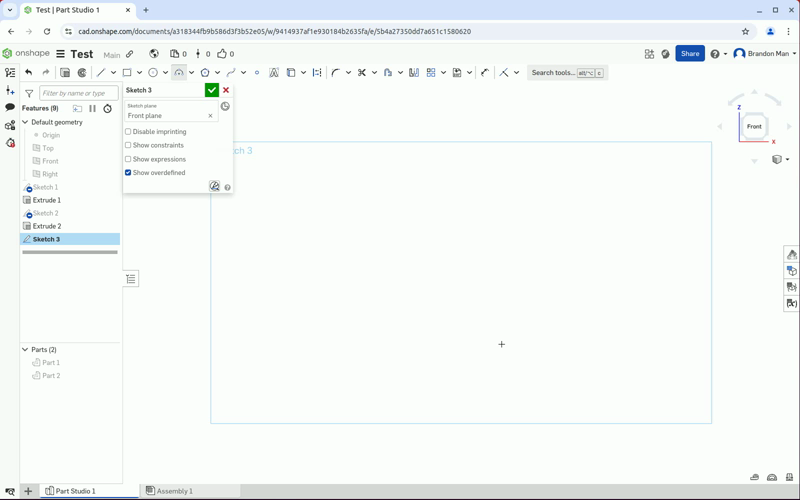
key_down(shift)
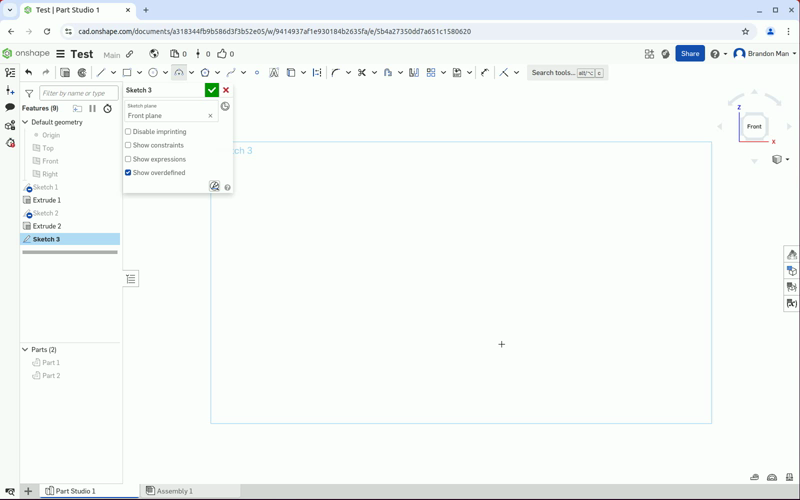
mouse_move(504, 346)
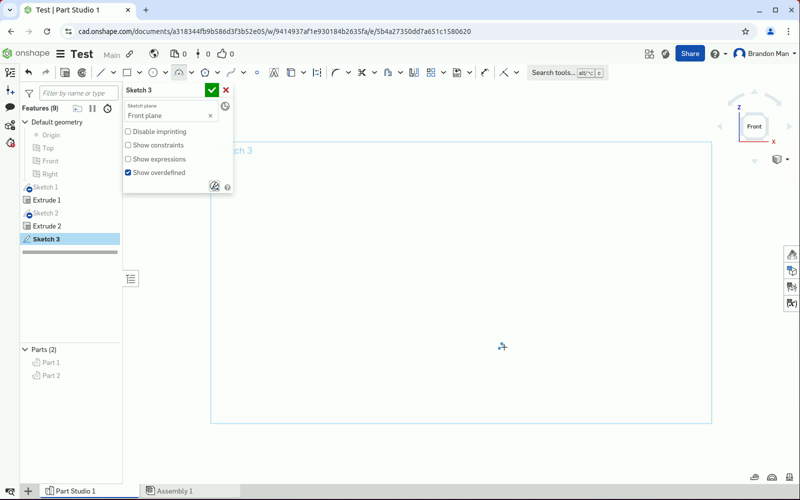
scroll(6)
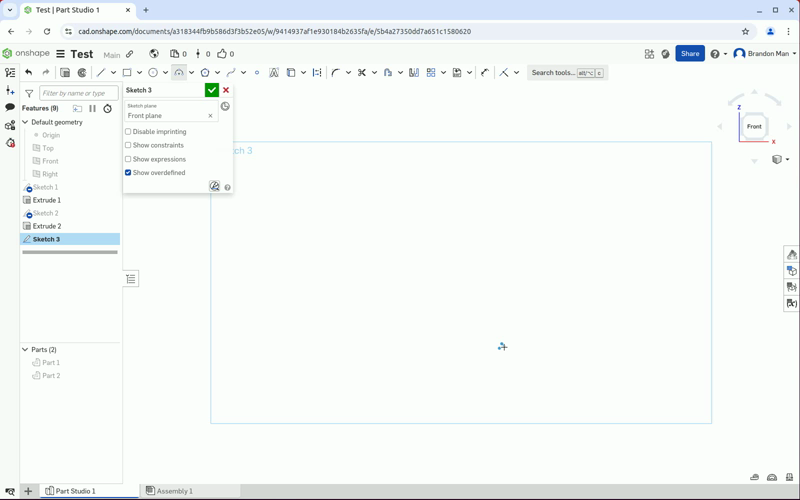
scroll(6)
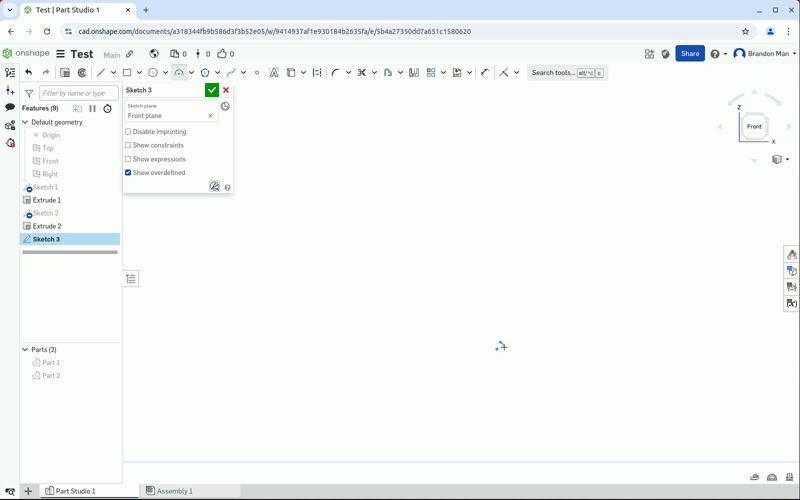
scroll(6)
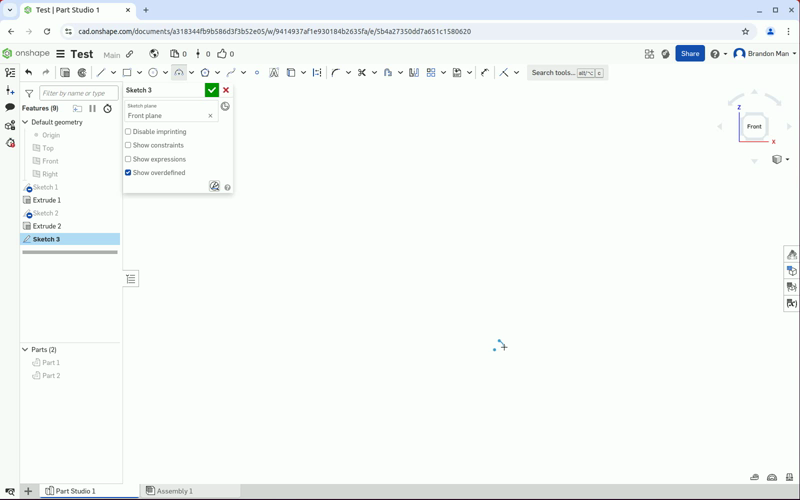
scroll(6)
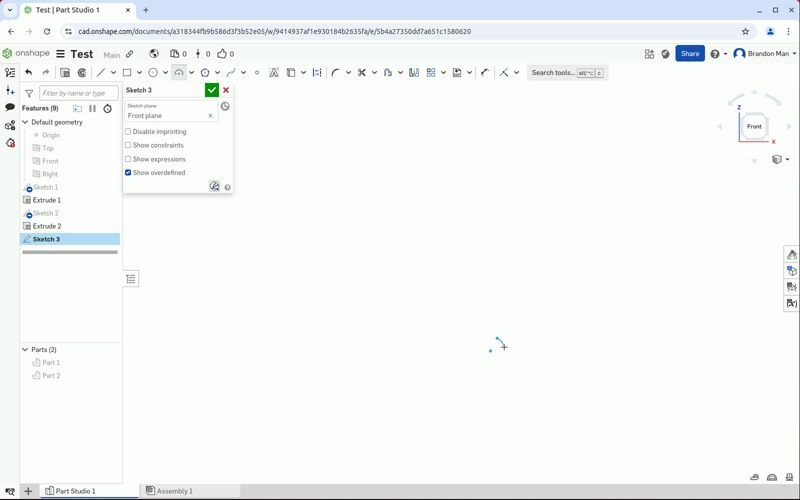
scroll(6)
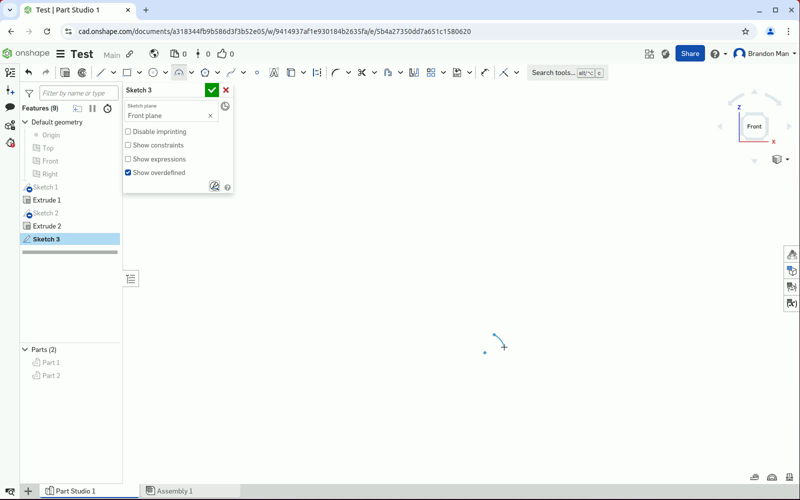
scroll(6)
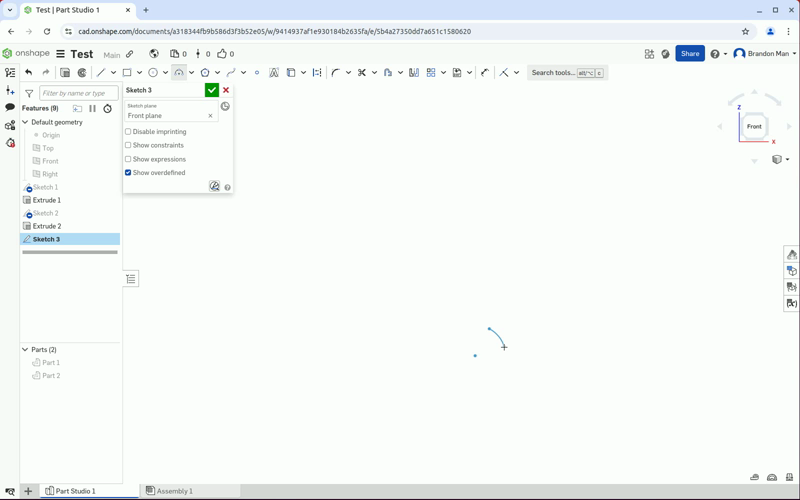
scroll(6)
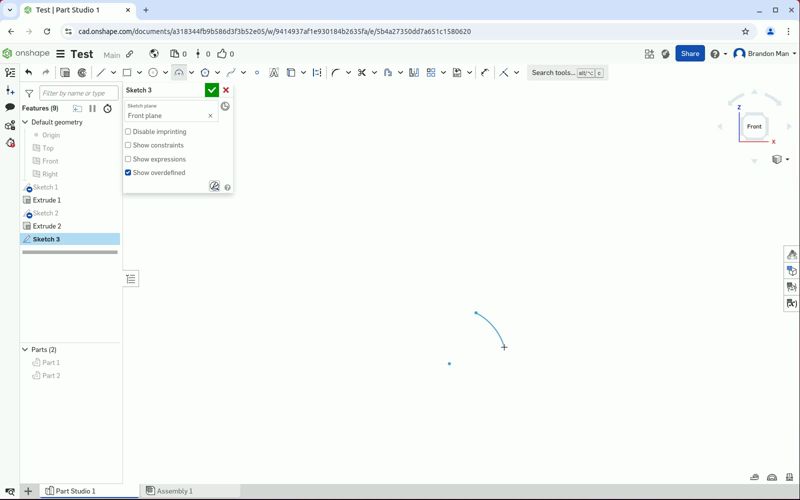
click(504, 346)
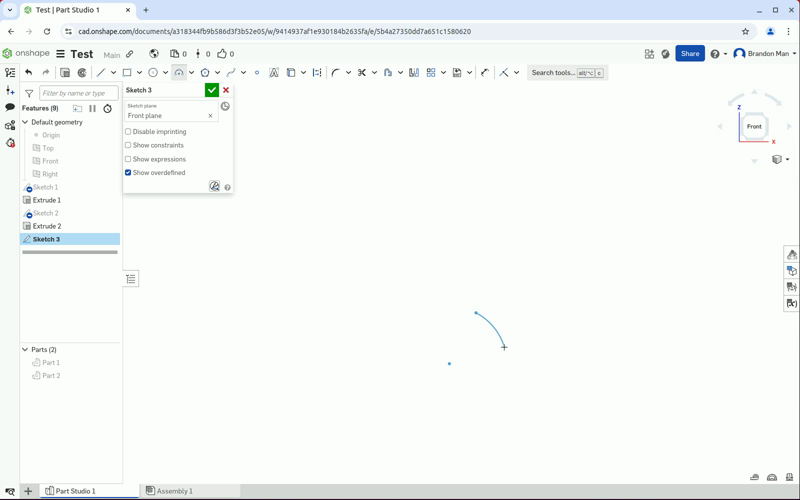
scroll(-6)
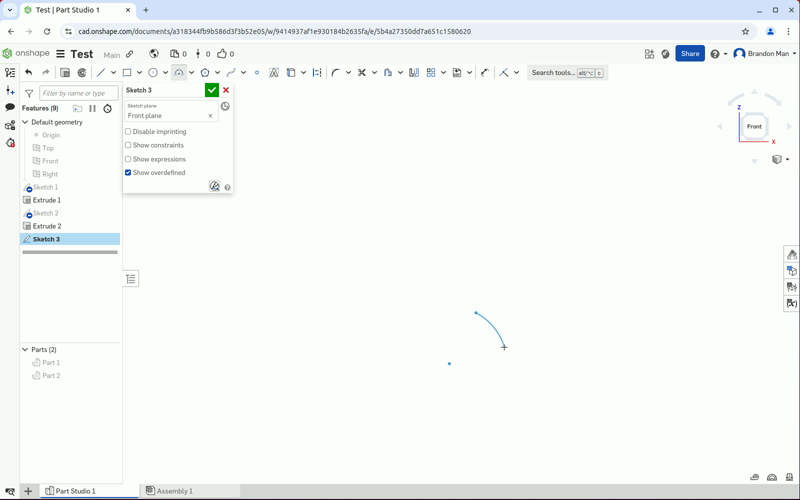
scroll(-6)
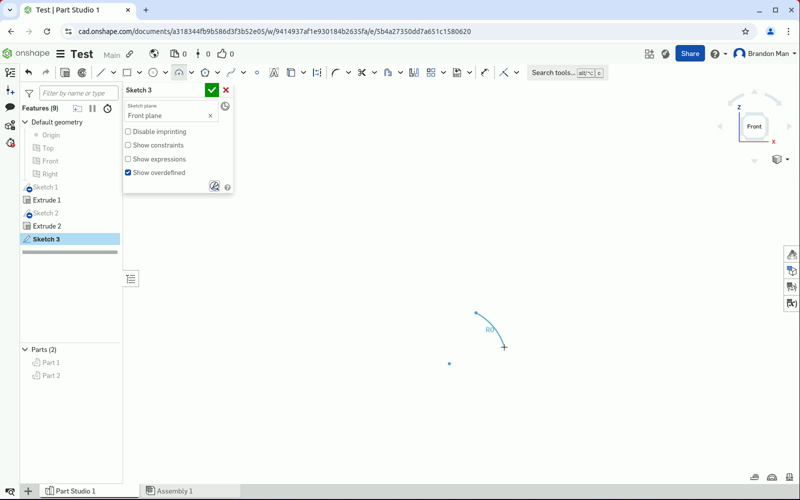
scroll(-6)
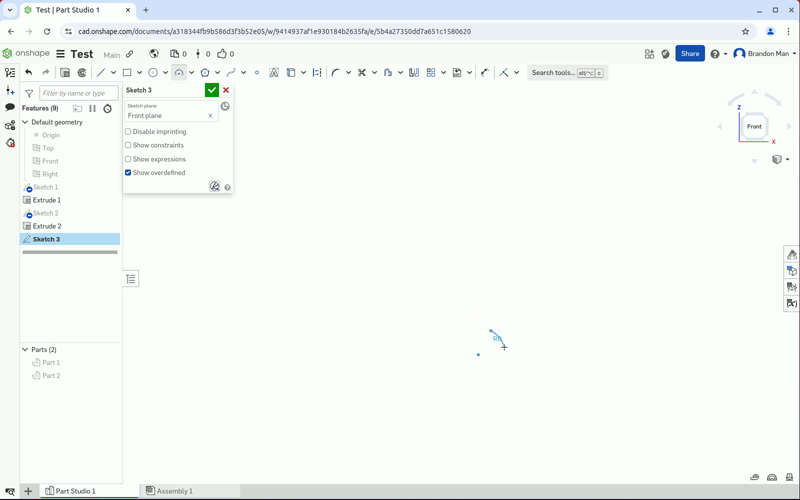
scroll(-6)
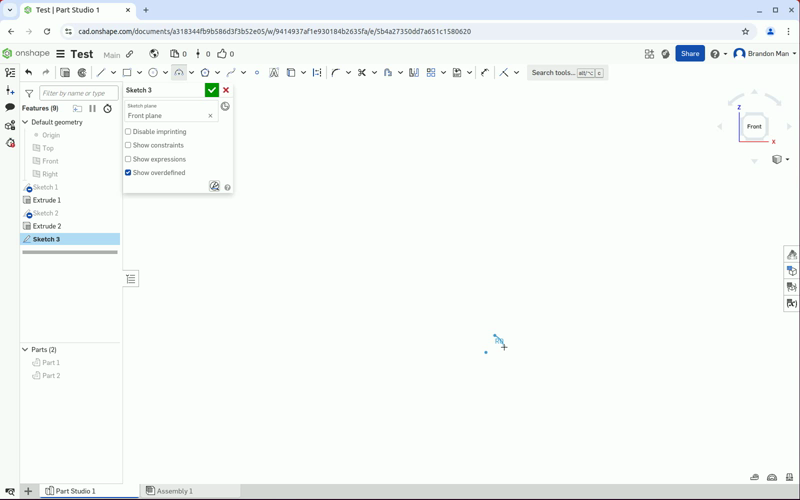
scroll(-6)
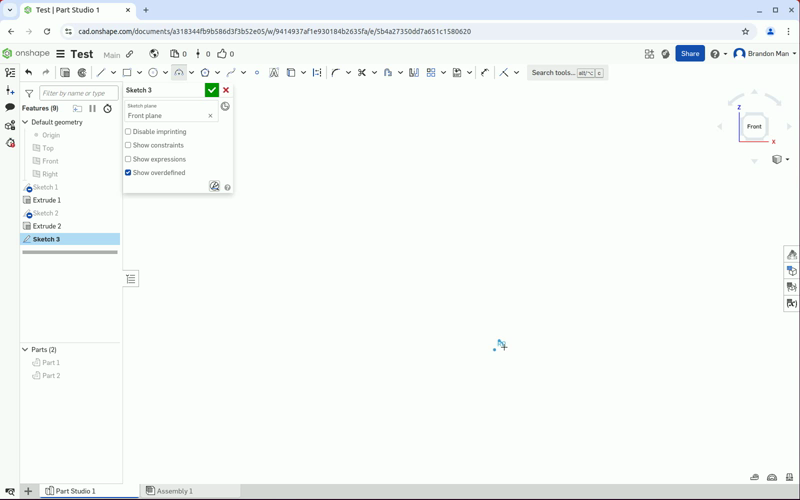
scroll(-6)
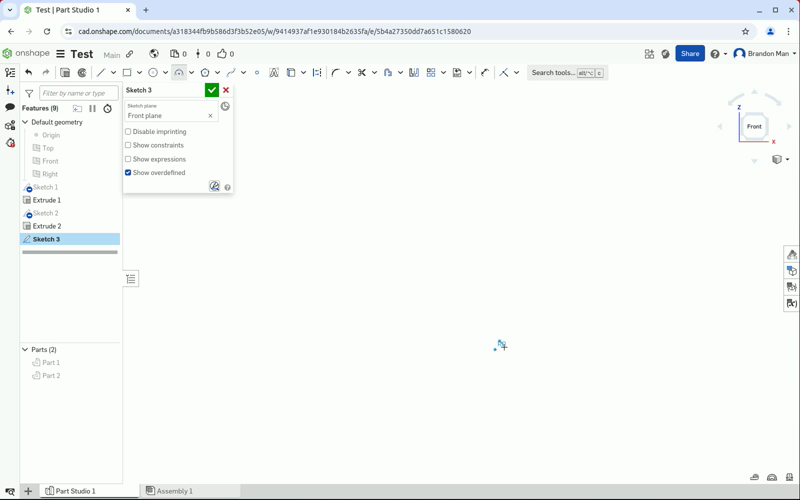
scroll(-6)
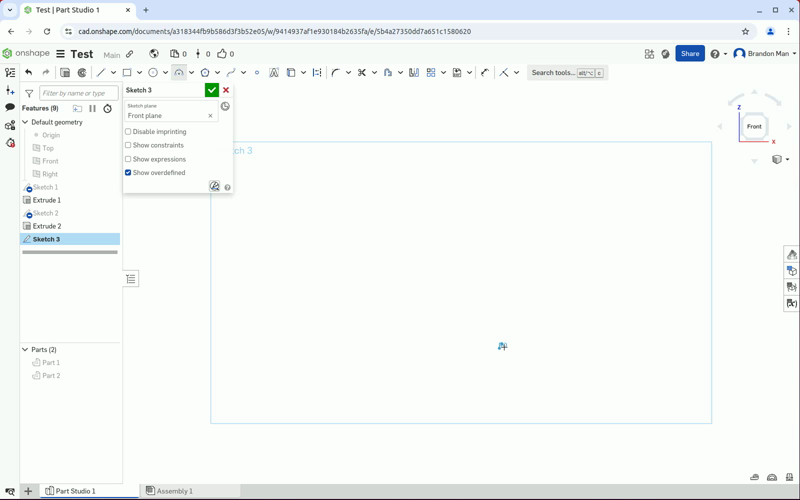
mouse_move(503, 345)
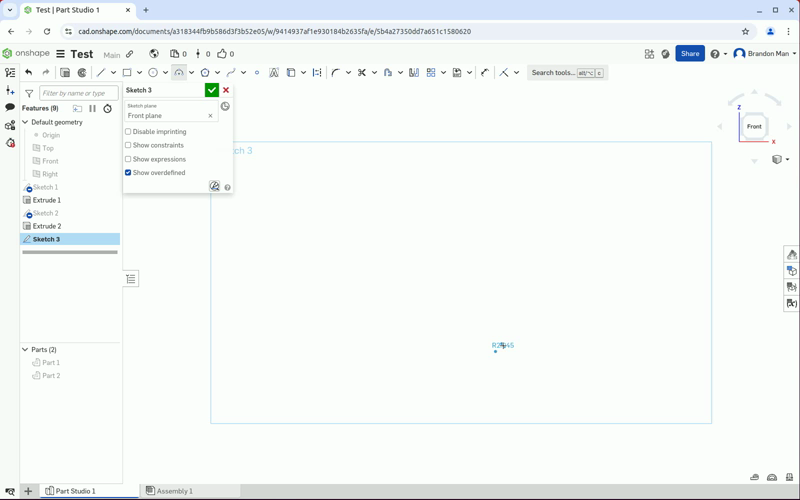
scroll(6)
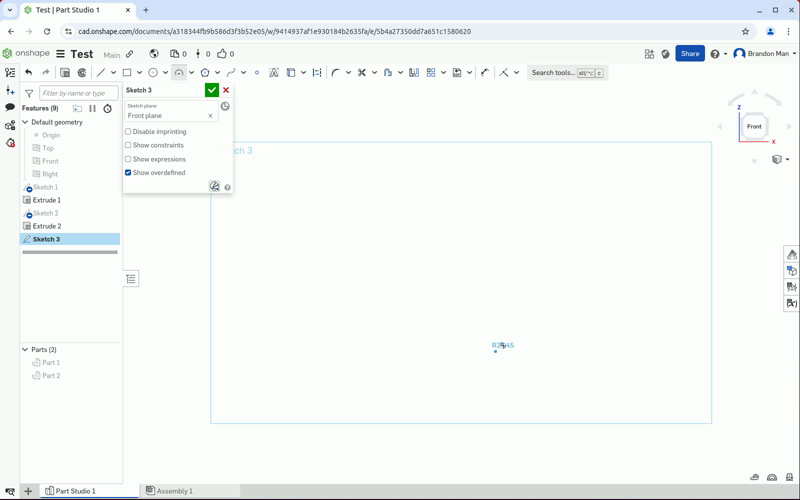
scroll(6)
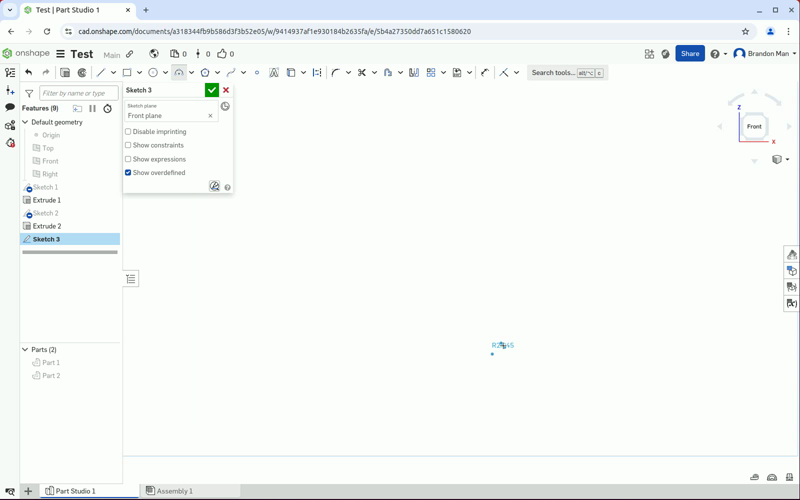
scroll(6)
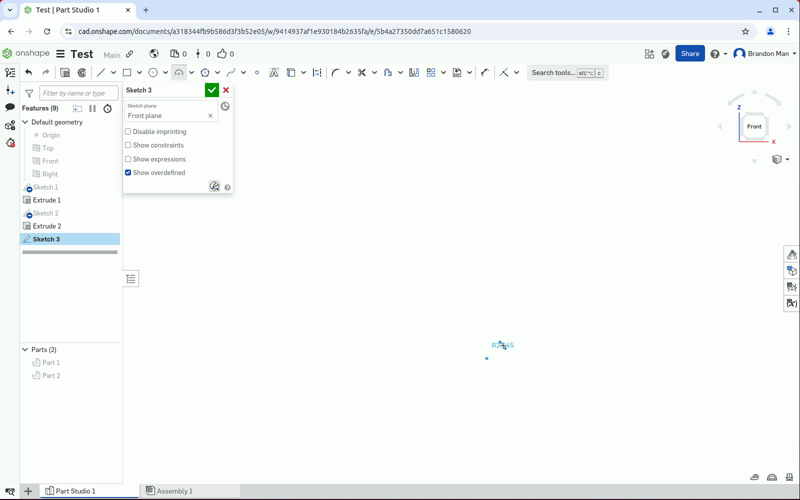
scroll(6)
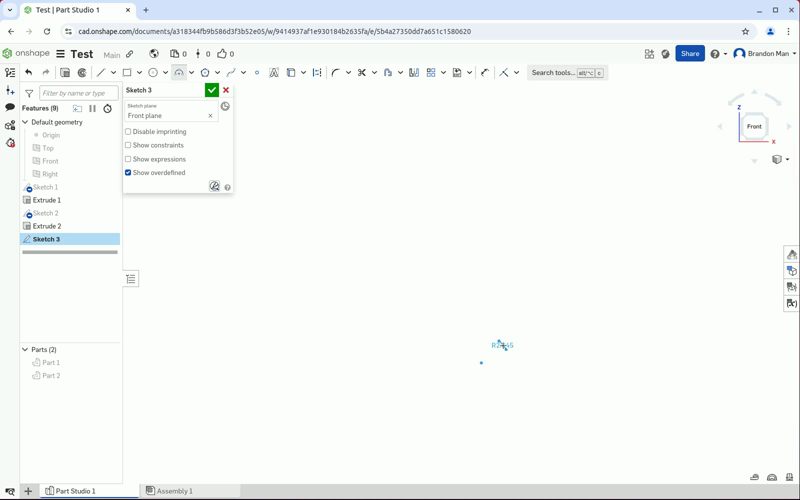
scroll(6)
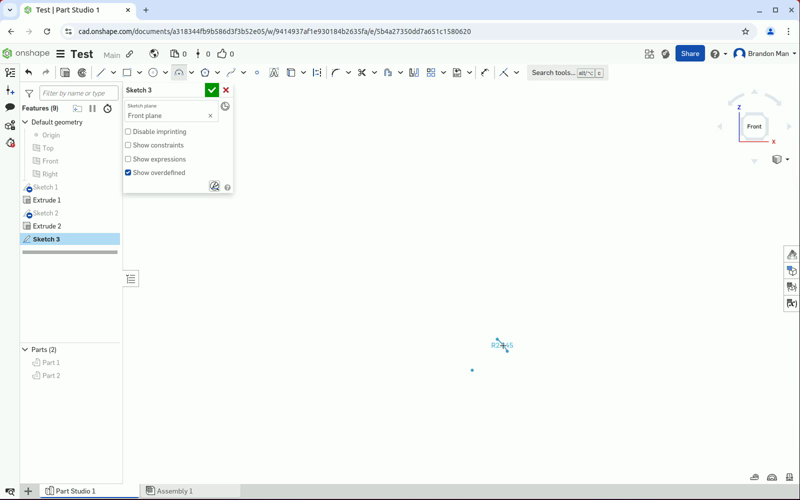
scroll(6)
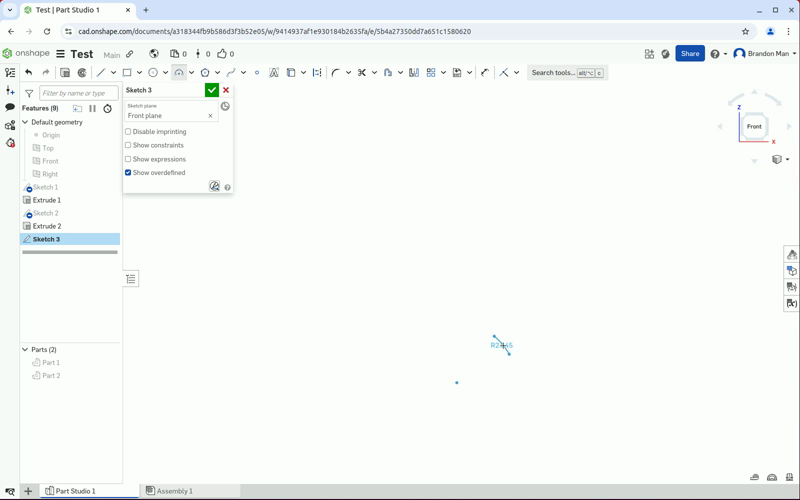
scroll(6)
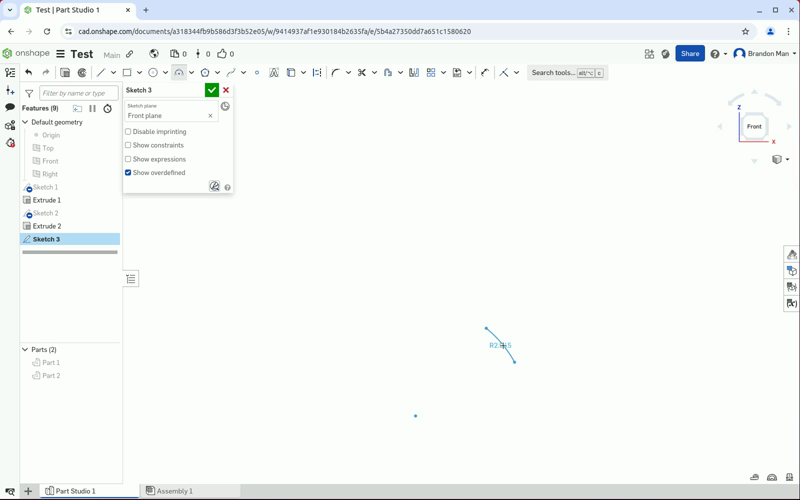
click(503, 345)
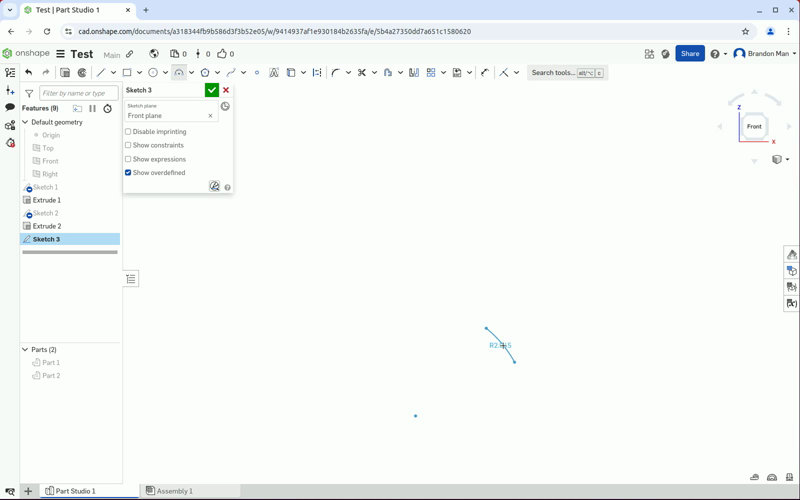
scroll(-6)
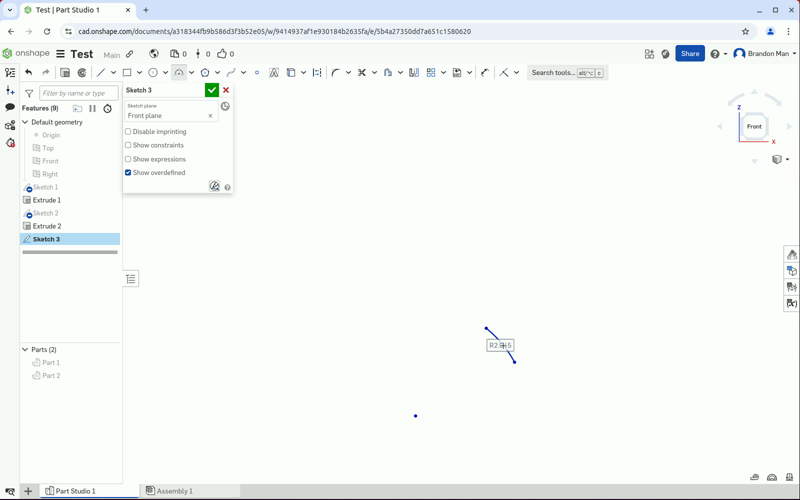
scroll(-6)
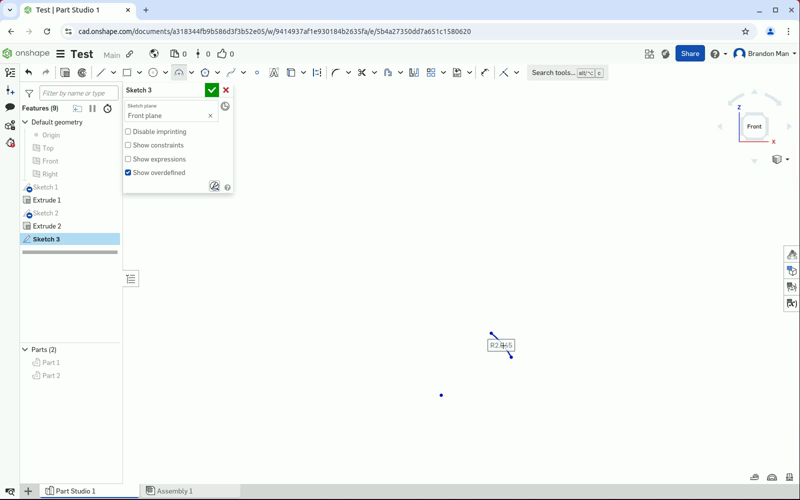
scroll(-6)
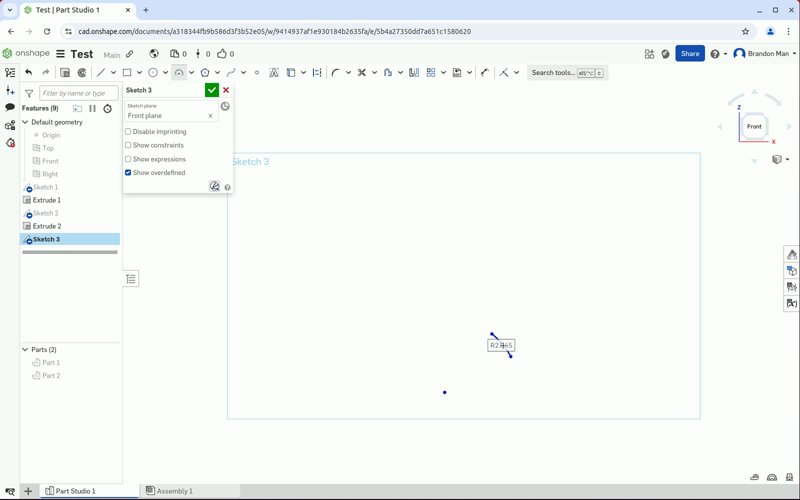
scroll(-6)
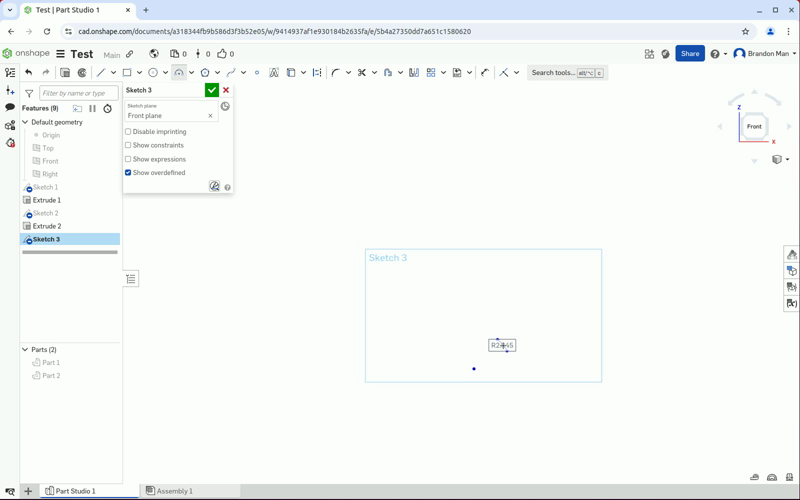
scroll(-6)
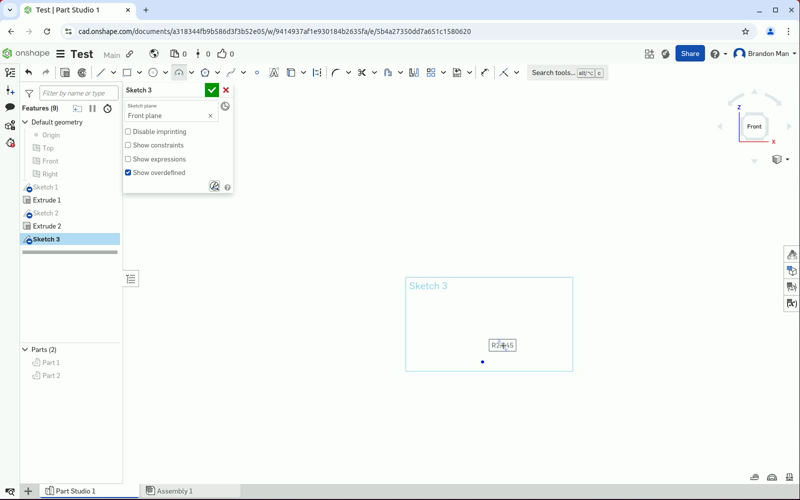
scroll(-6)
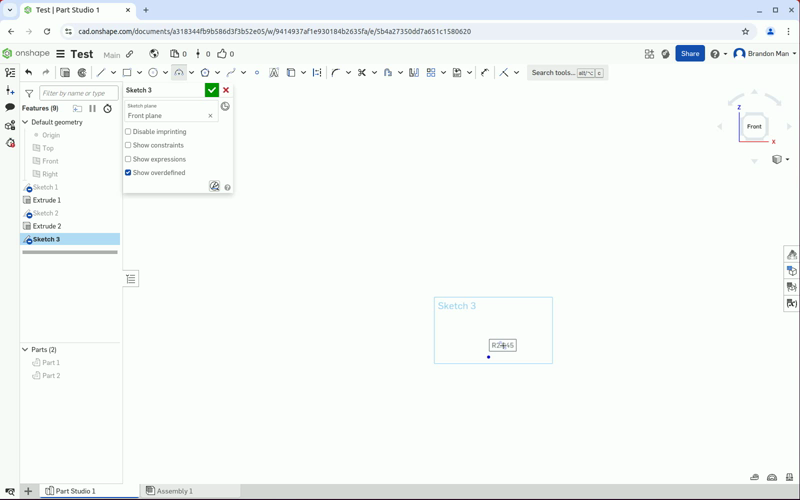
scroll(-6)
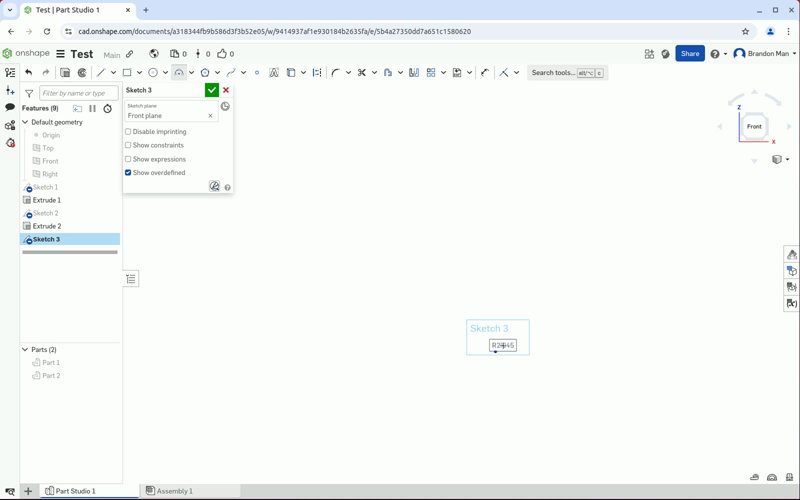
key_up(shift)
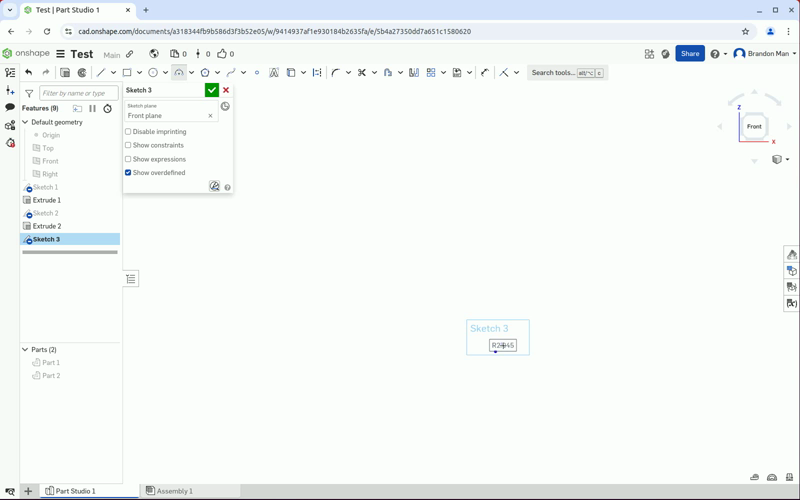
mouse_move(504, 346)
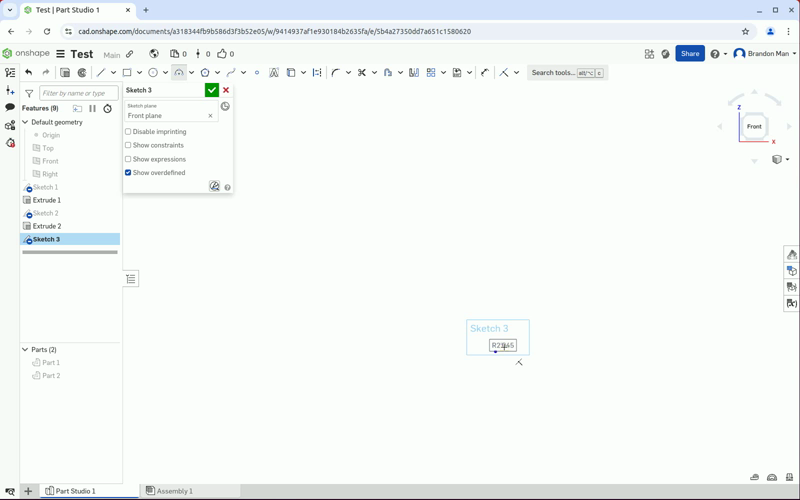
scroll(6)
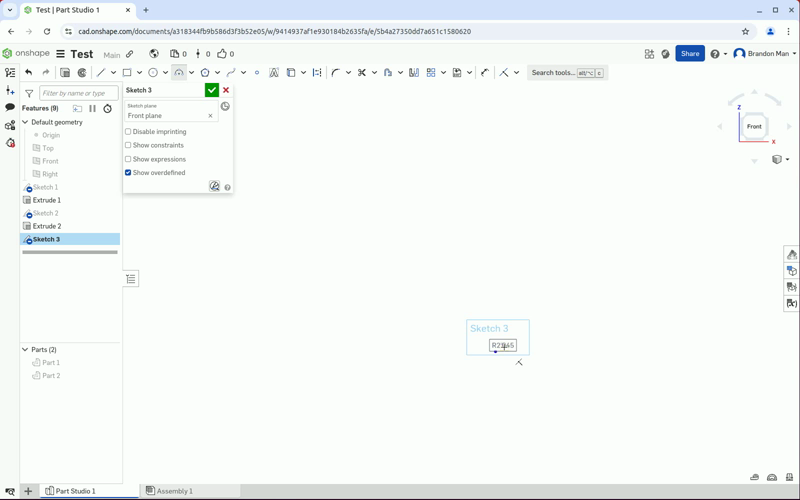
scroll(6)
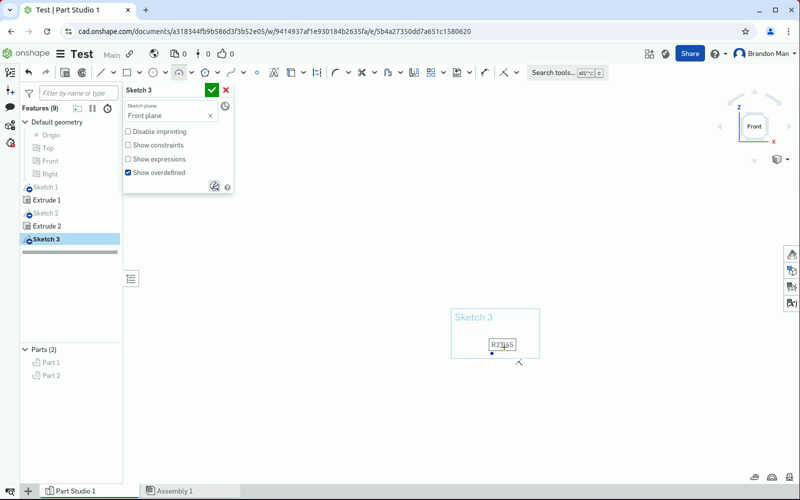
scroll(6)
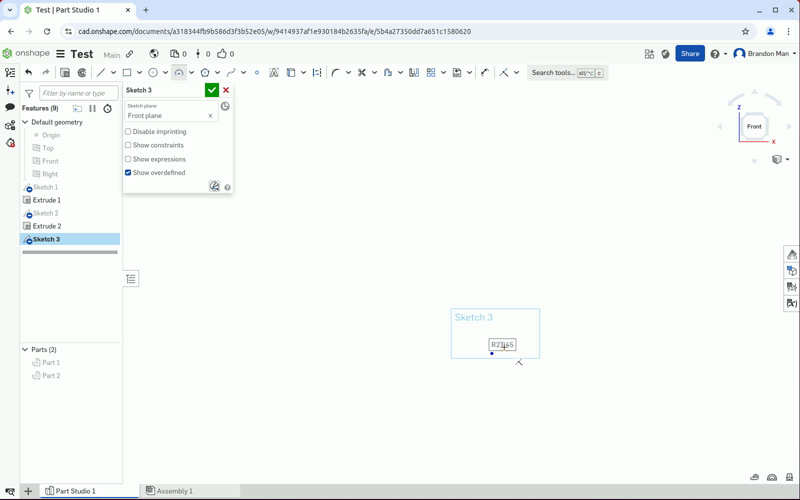
scroll(6)
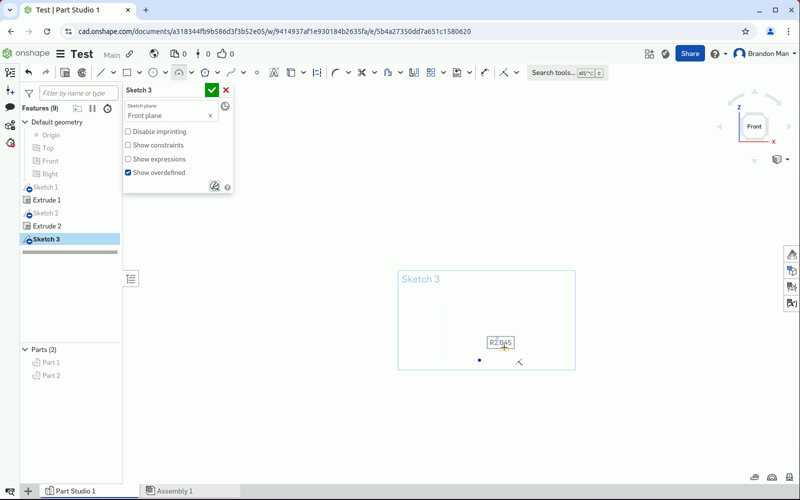
scroll(6)
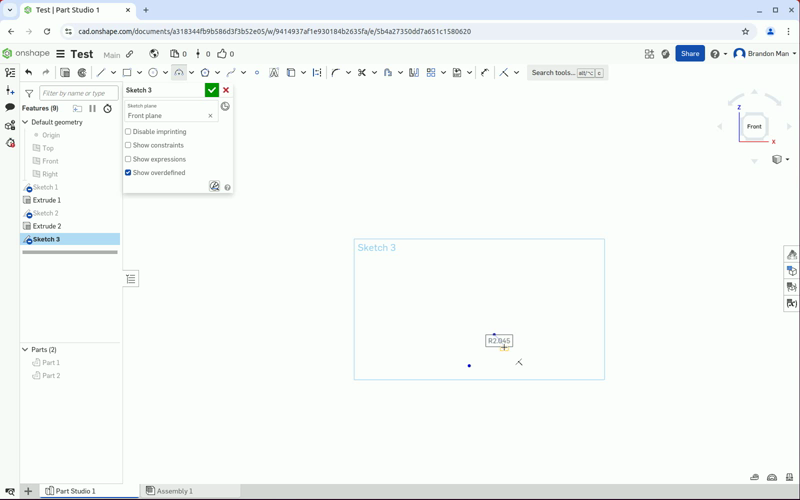
scroll(6)
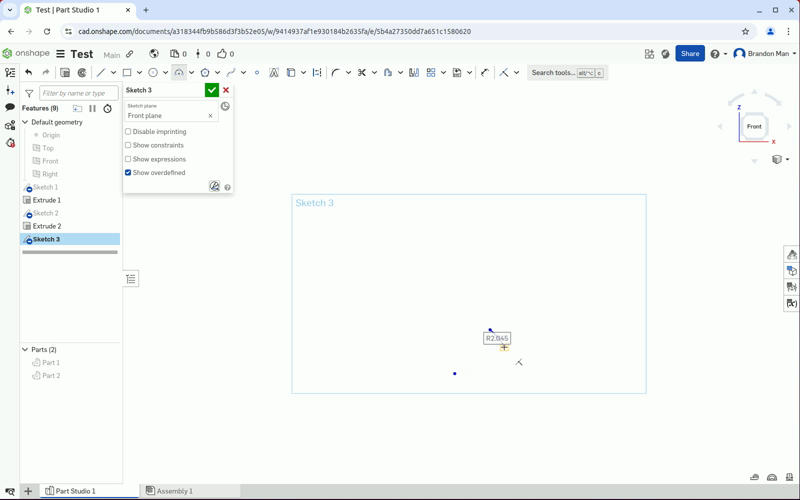
scroll(6)
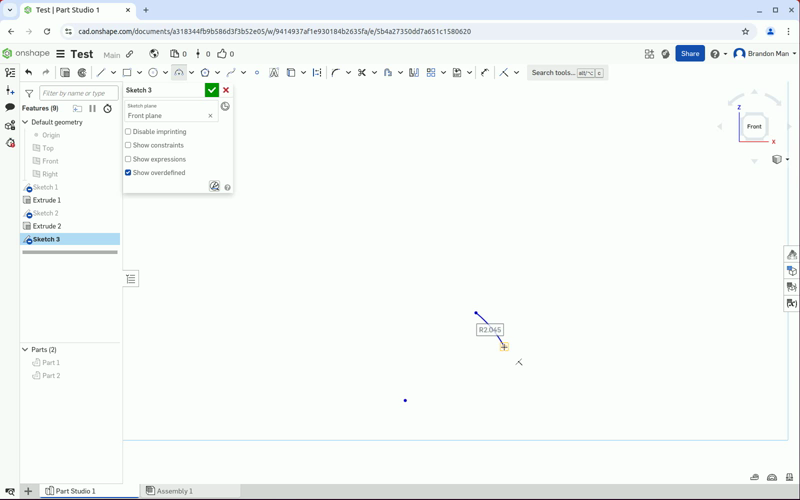
click(504, 346)
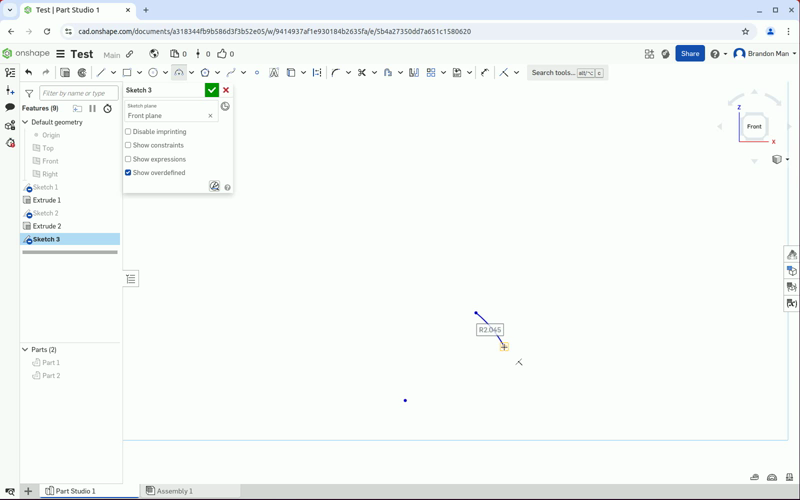
scroll(-6)
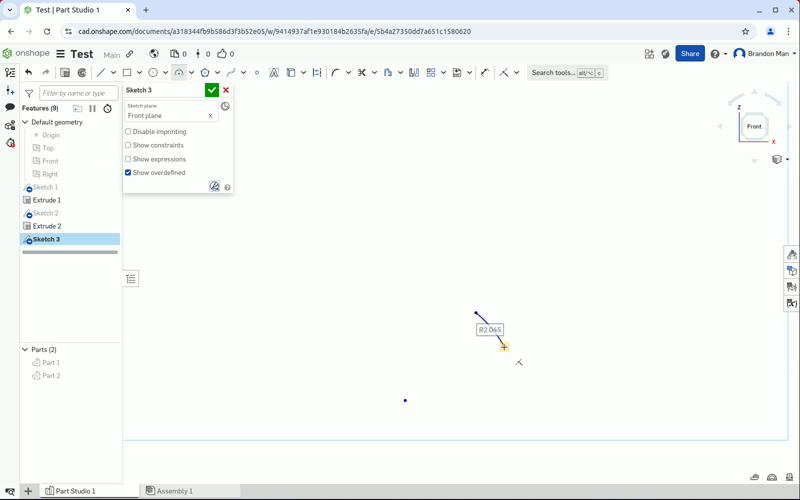
scroll(-6)
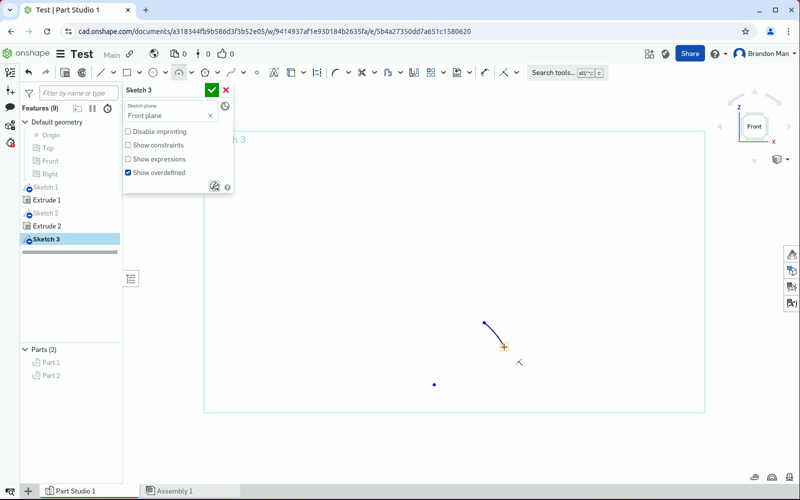
scroll(-6)
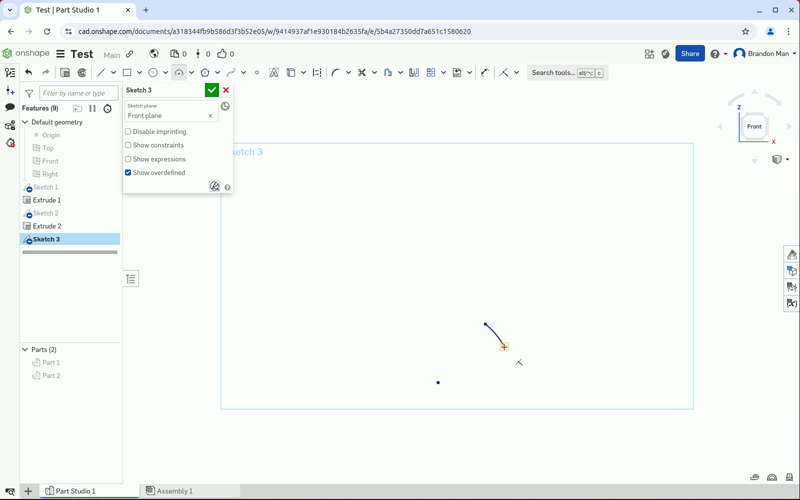
scroll(-6)
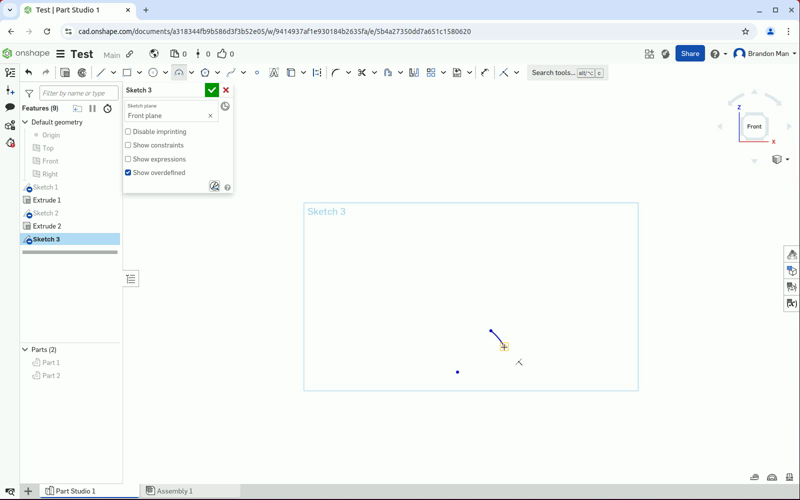
scroll(-6)
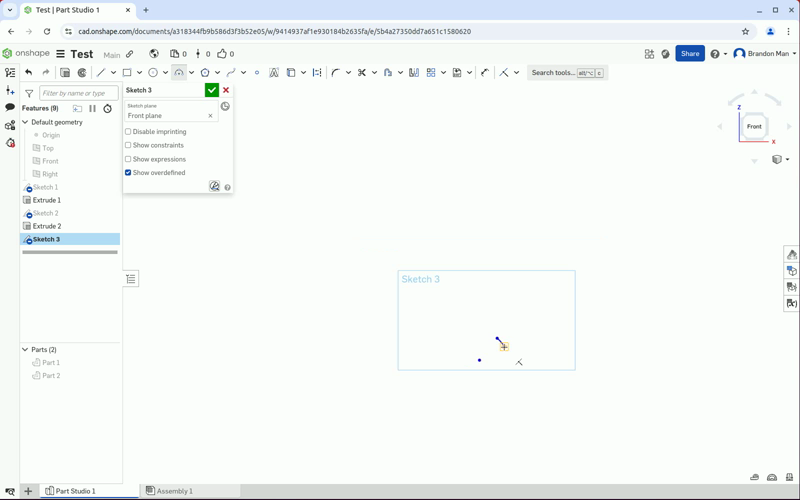
scroll(-6)
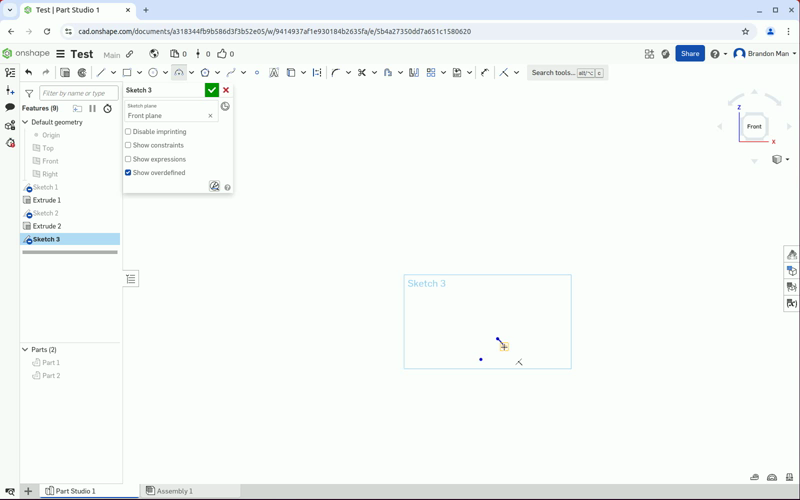
scroll(-6)
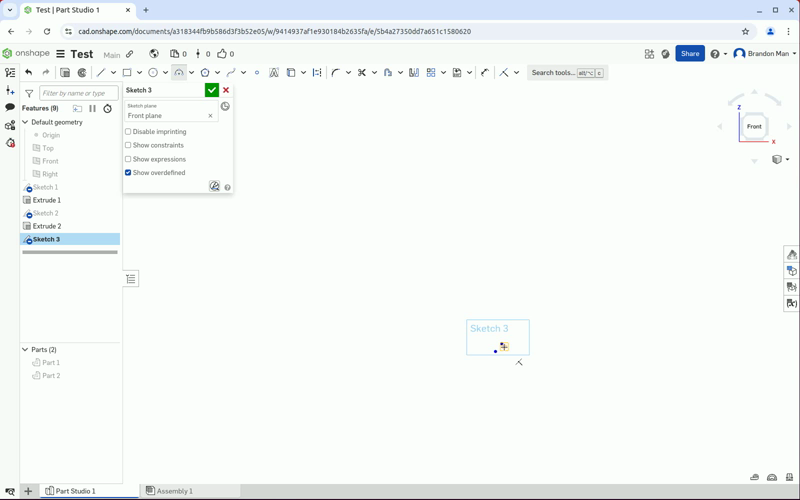
key_down(shift)
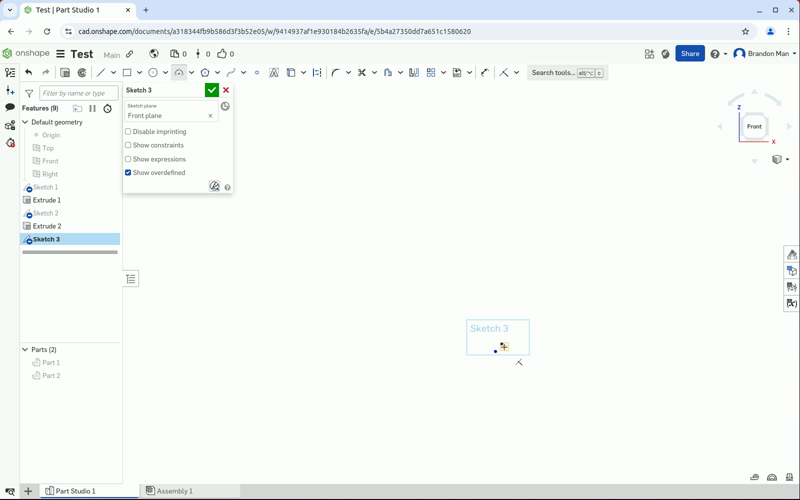
mouse_move(537, 288)
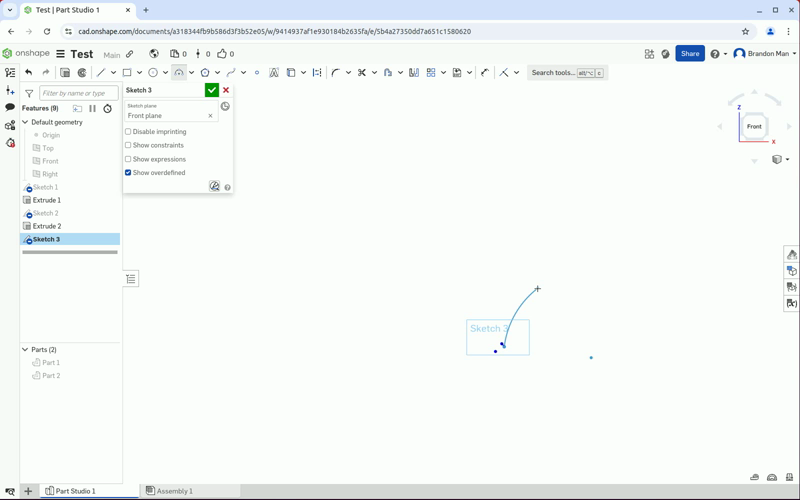
click(537, 288)
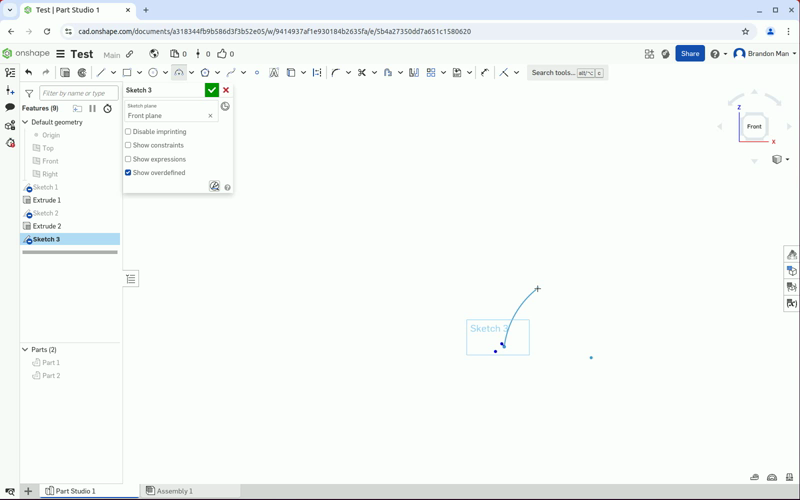
mouse_move(558, 338)
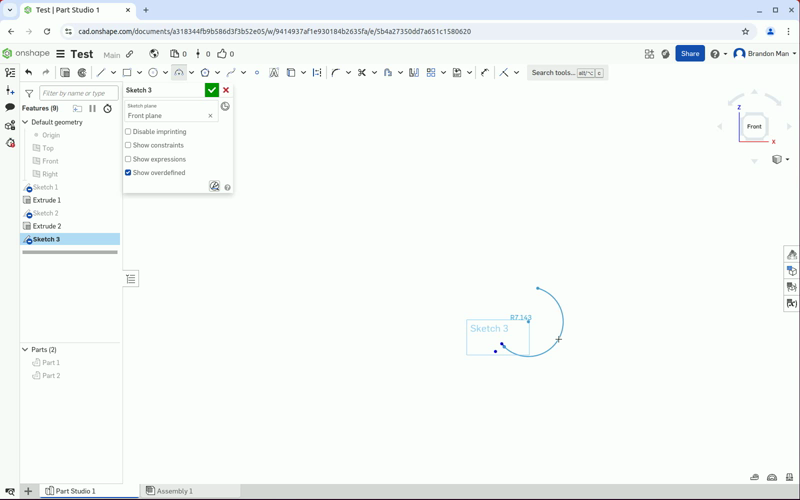
click(558, 338)
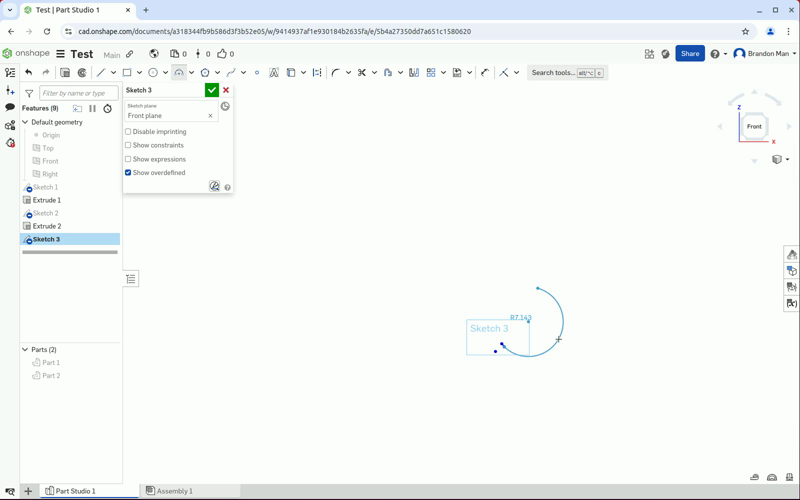
key_up(shift)
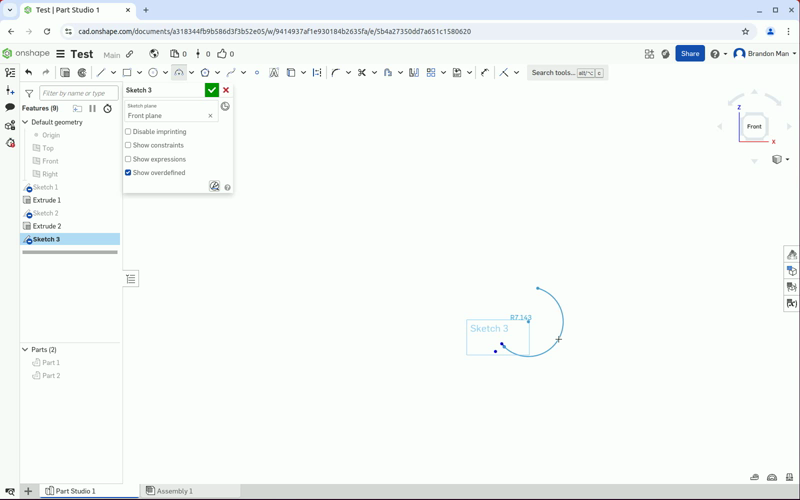
mouse_move(537, 288)
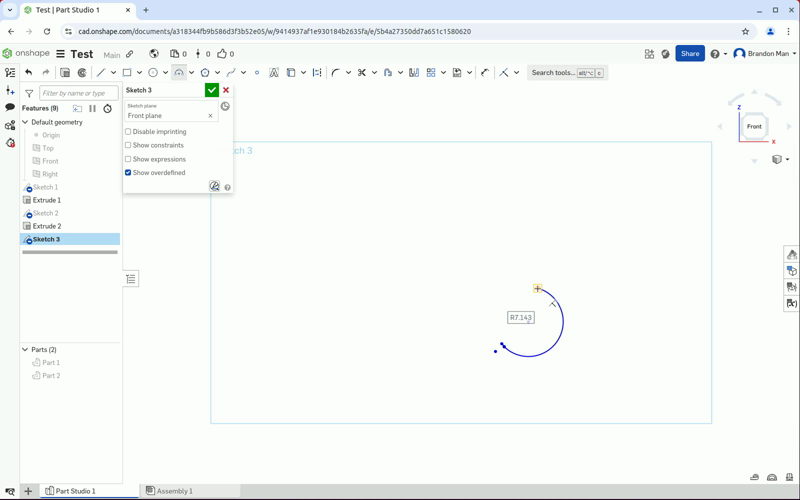
click(537, 288)
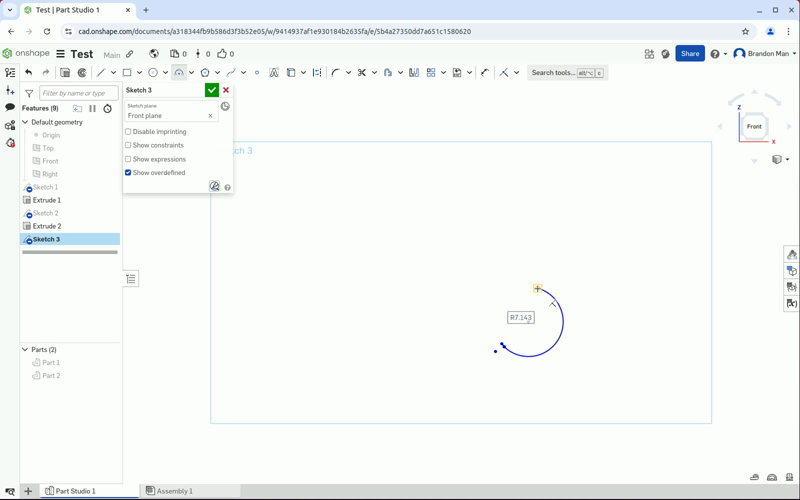
key_down(shift)
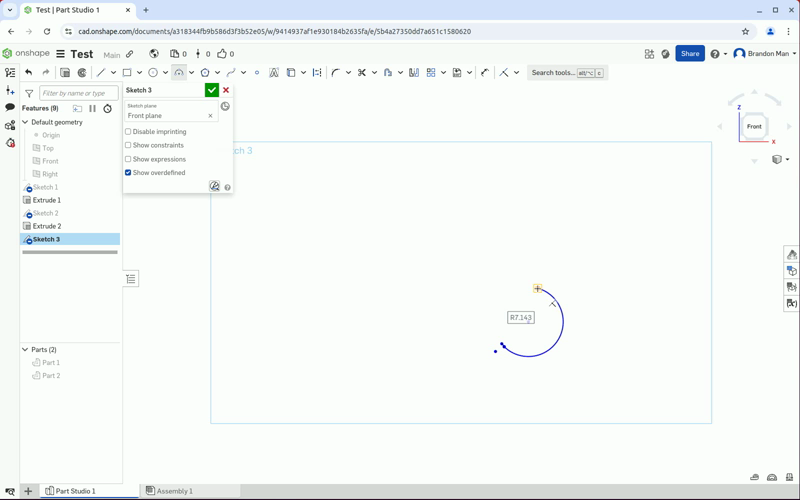
mouse_move(536, 287)
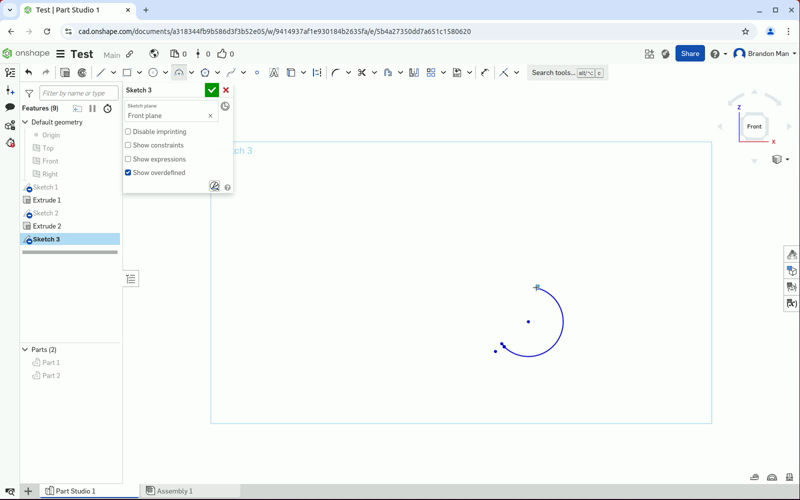
scroll(6)
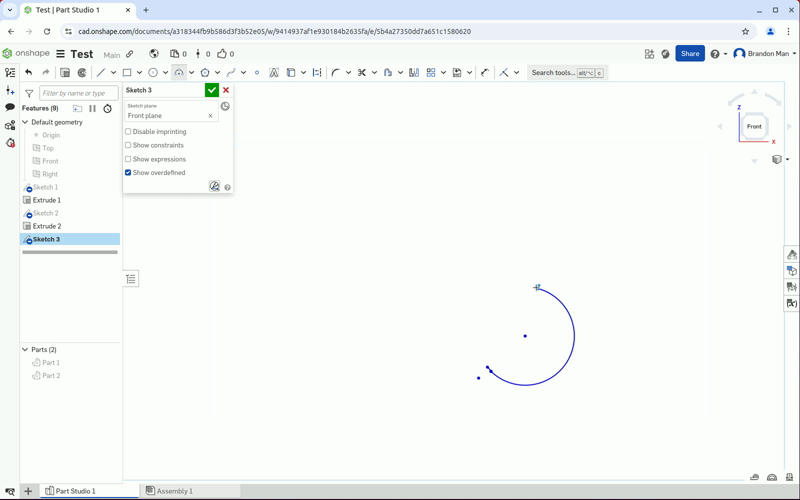
scroll(6)
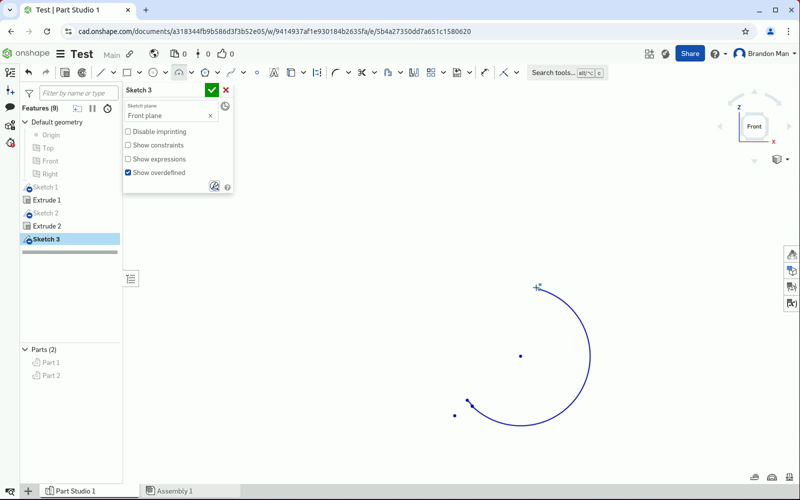
scroll(6)
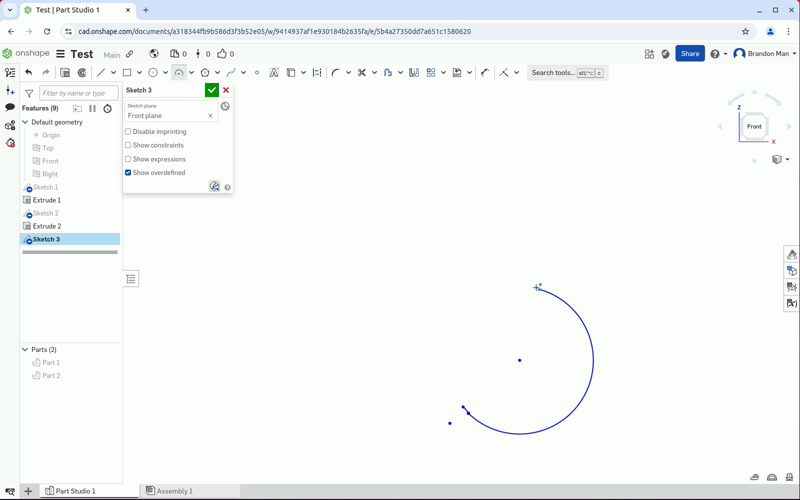
scroll(6)
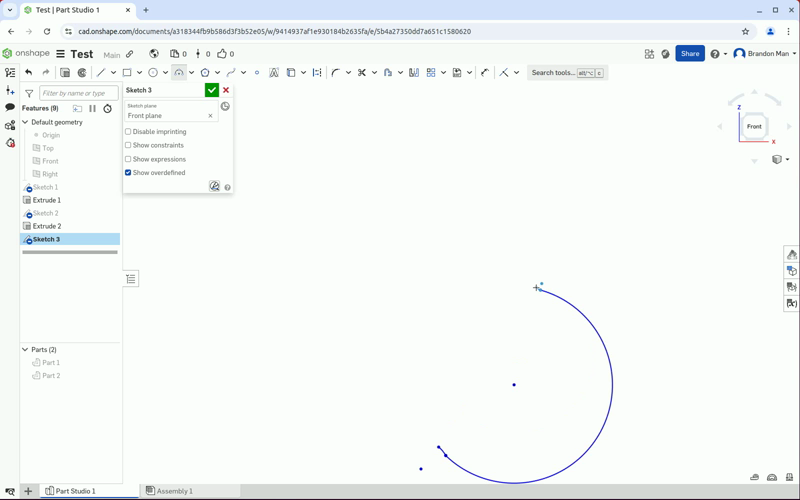
scroll(6)
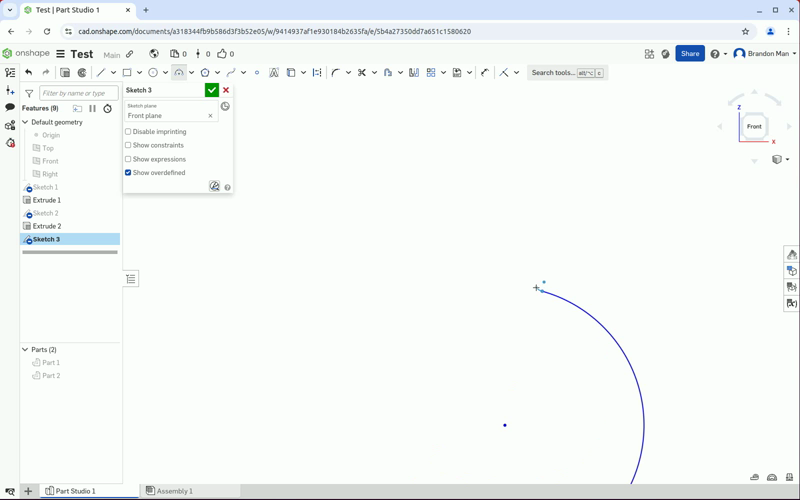
scroll(6)
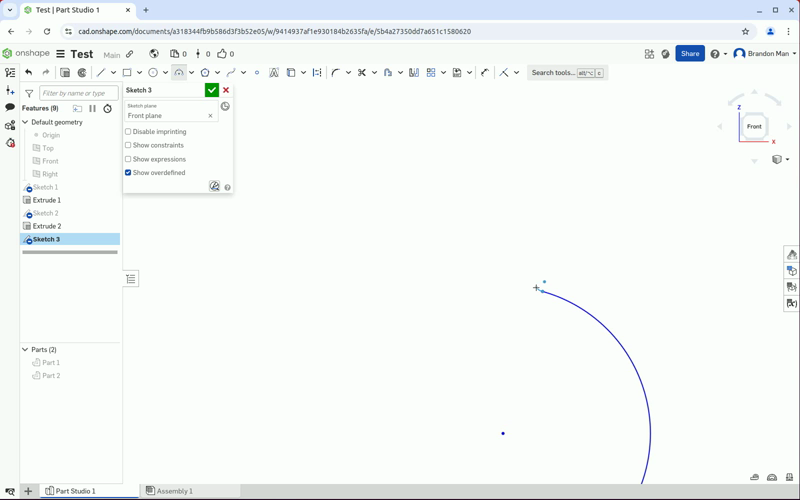
scroll(6)
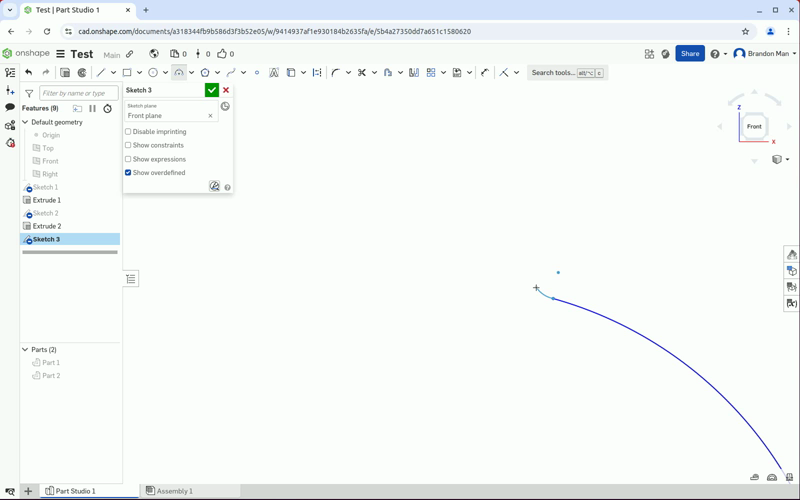
click(536, 287)
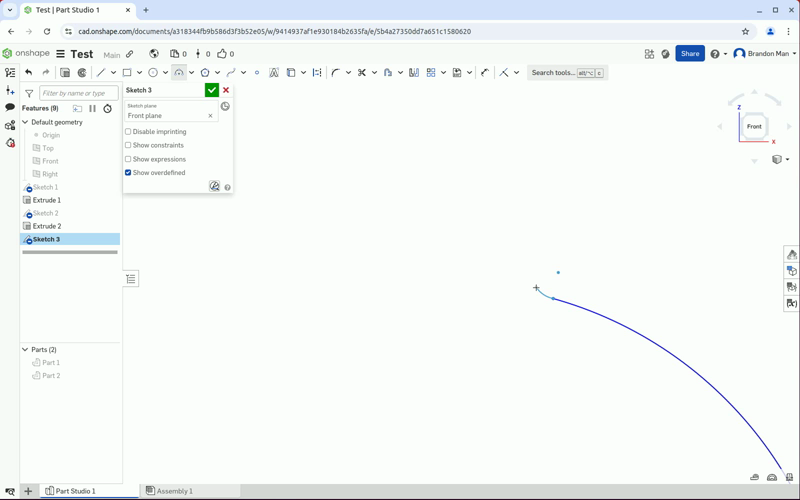
scroll(-6)
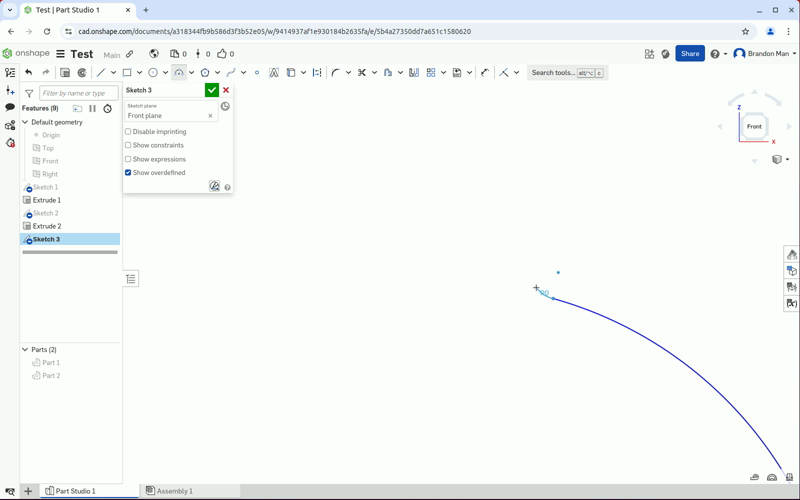
scroll(-6)
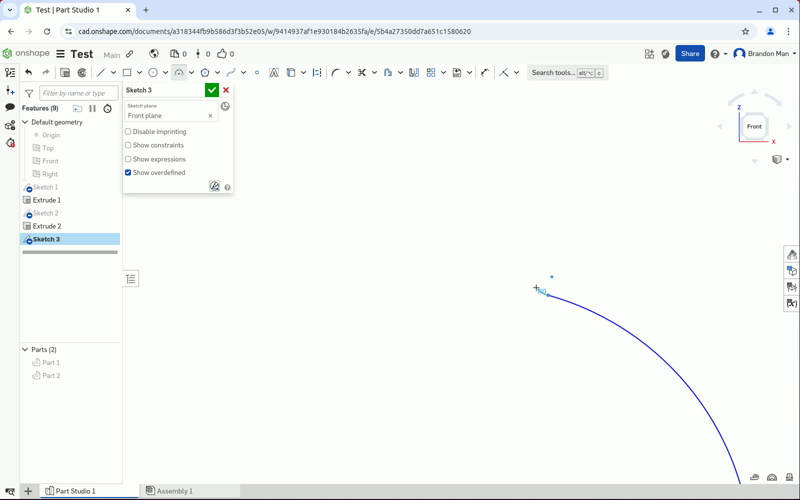
scroll(-6)
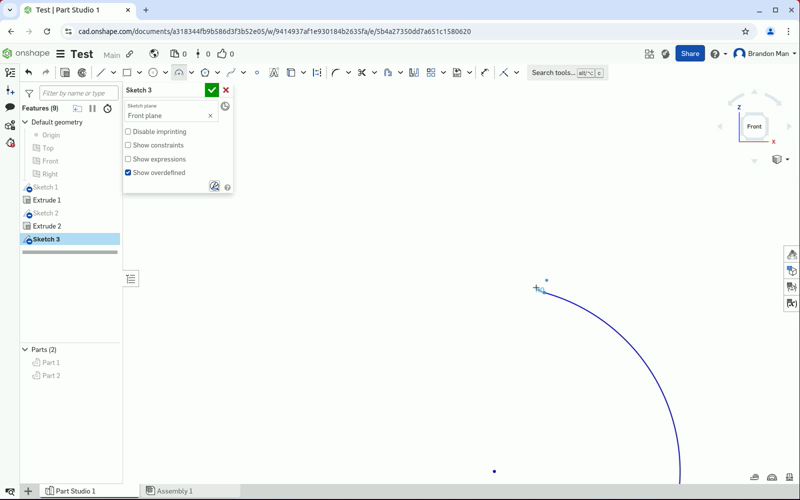
scroll(-6)
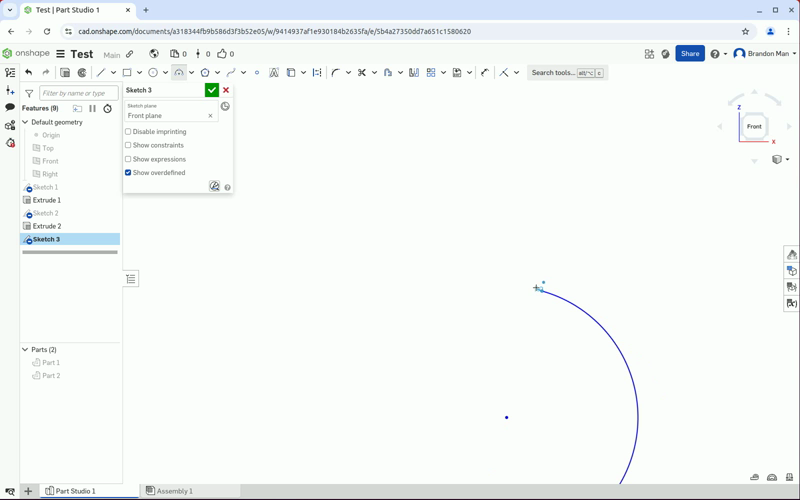
scroll(-6)
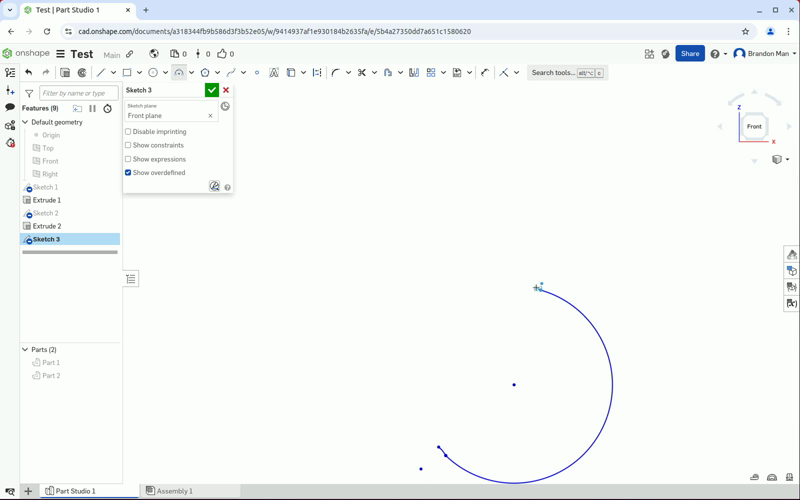
scroll(-6)
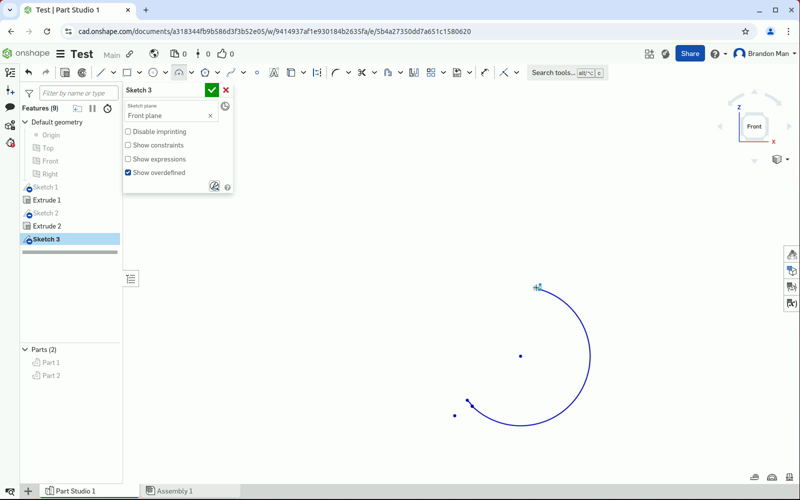
scroll(-6)
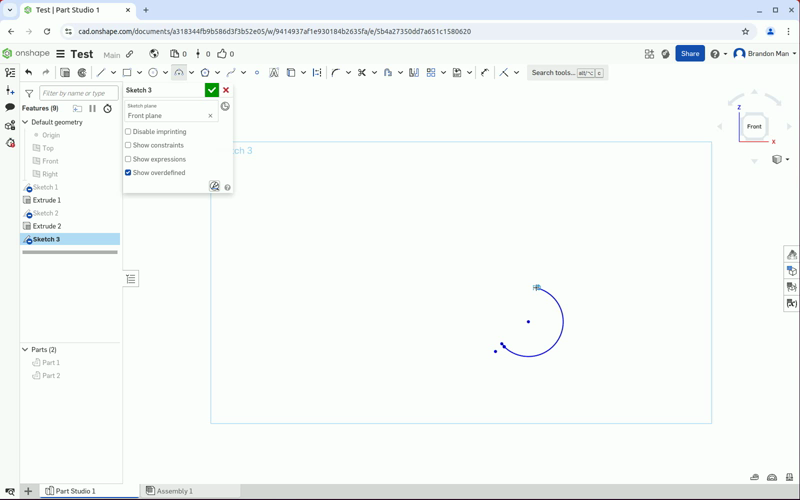
mouse_move(537, 287)
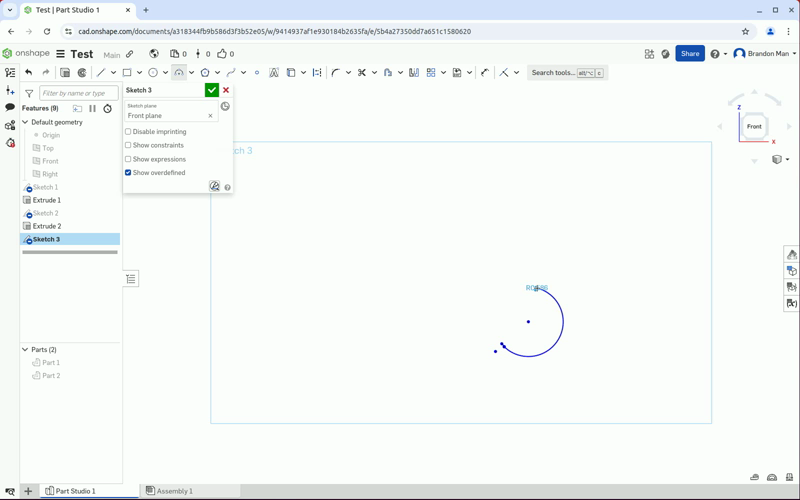
scroll(6)
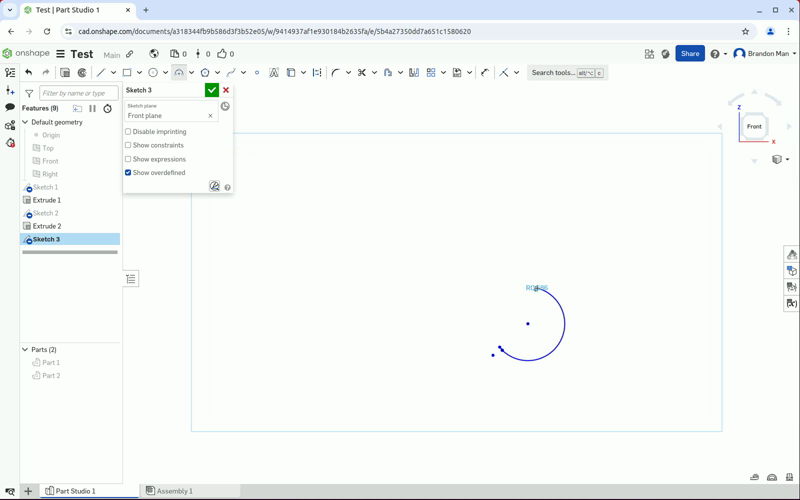
scroll(6)
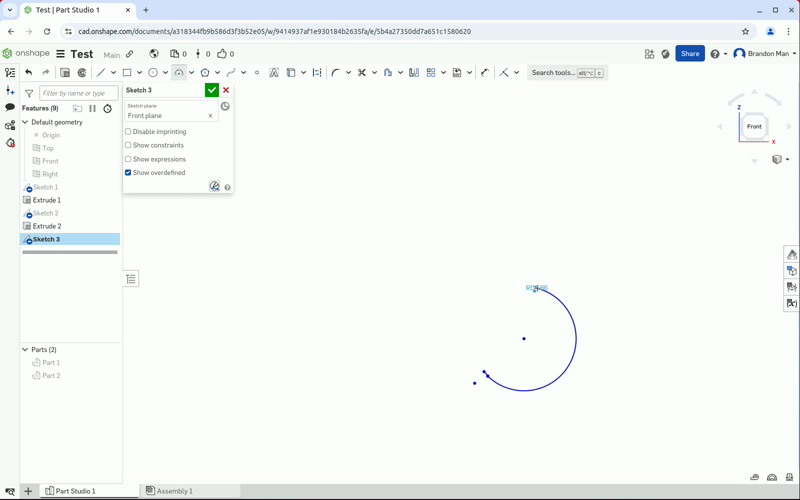
scroll(6)
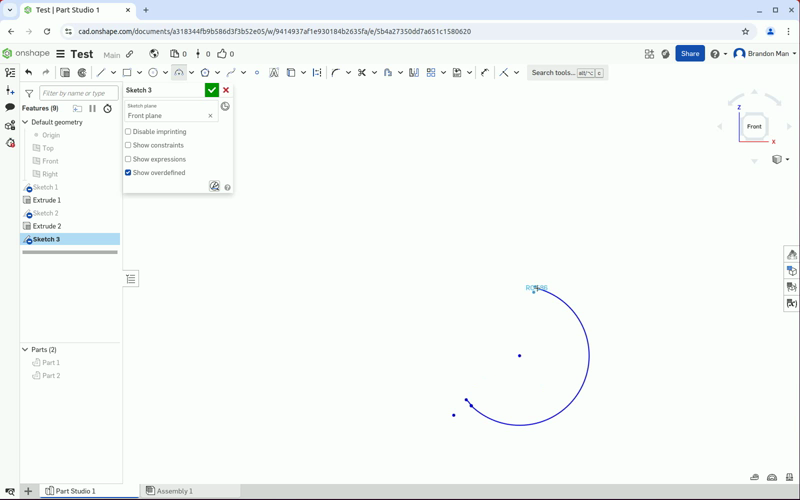
scroll(6)
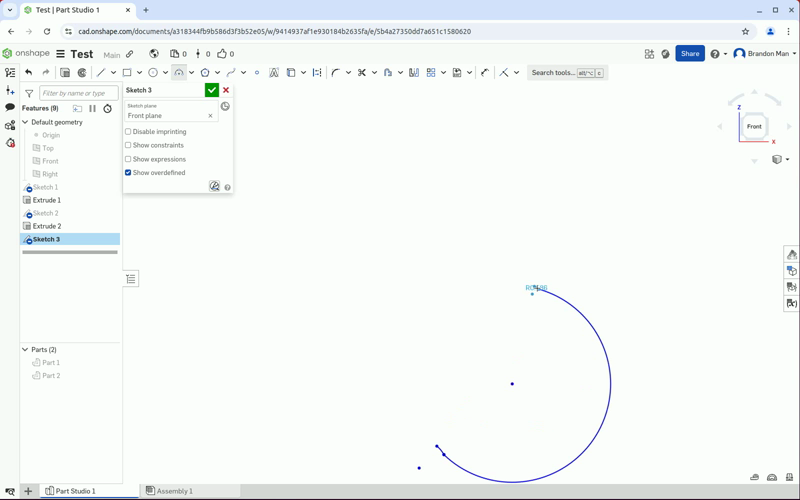
scroll(6)
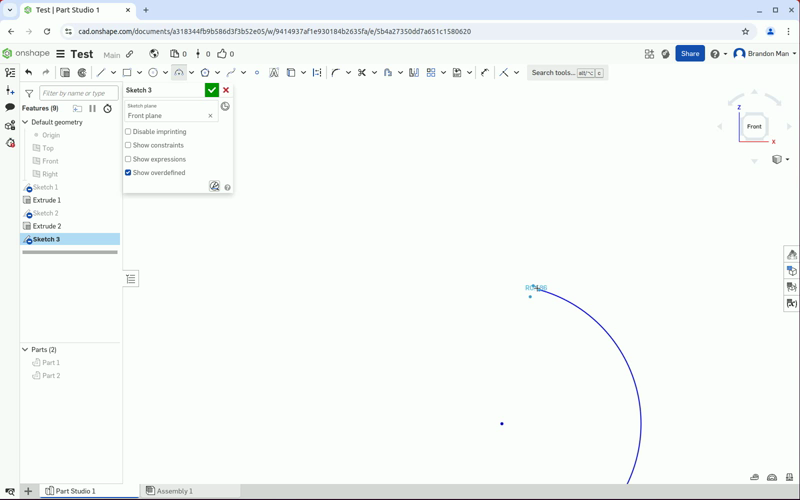
scroll(6)
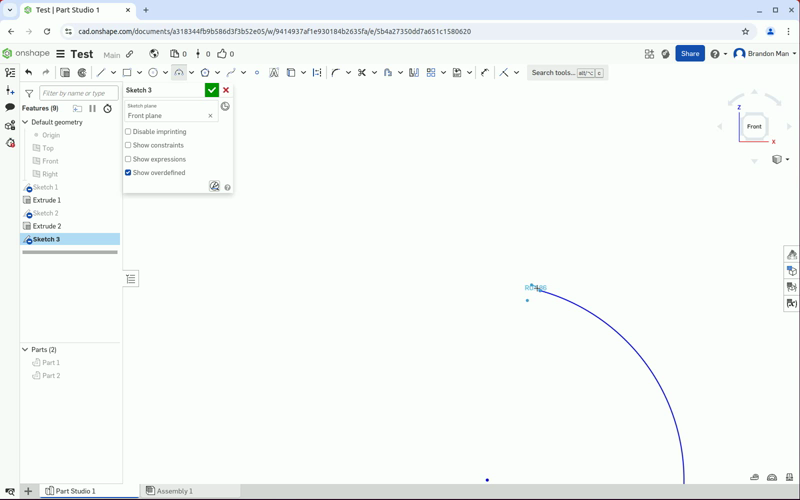
scroll(6)
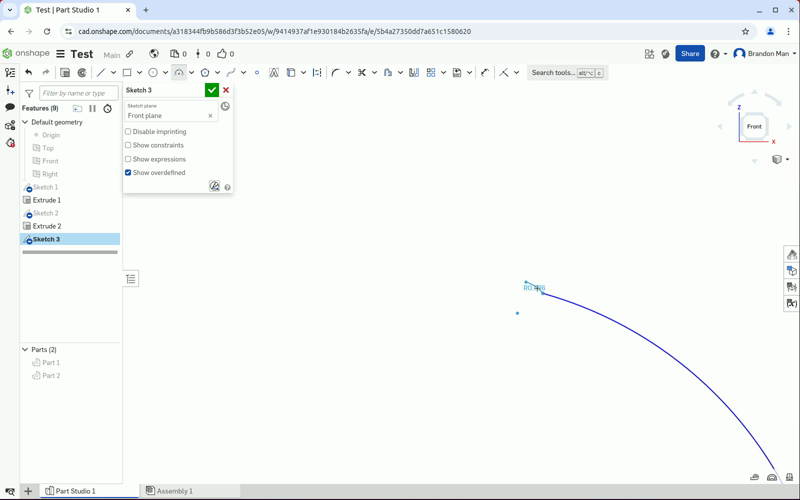
click(537, 287)
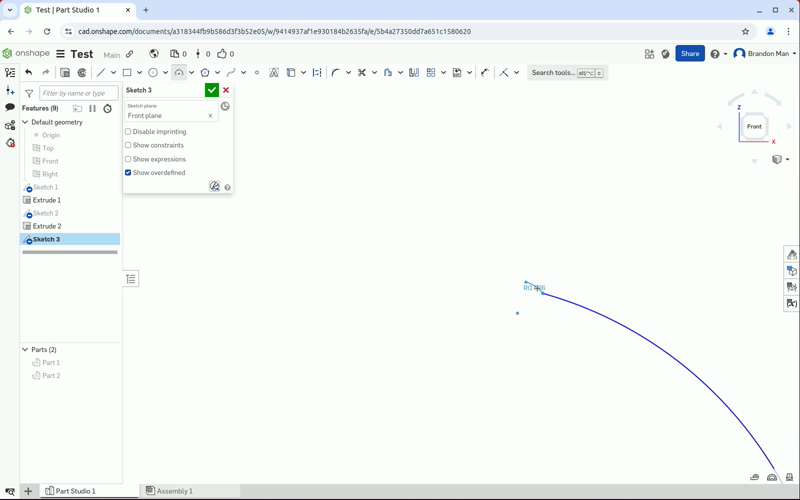
scroll(-6)
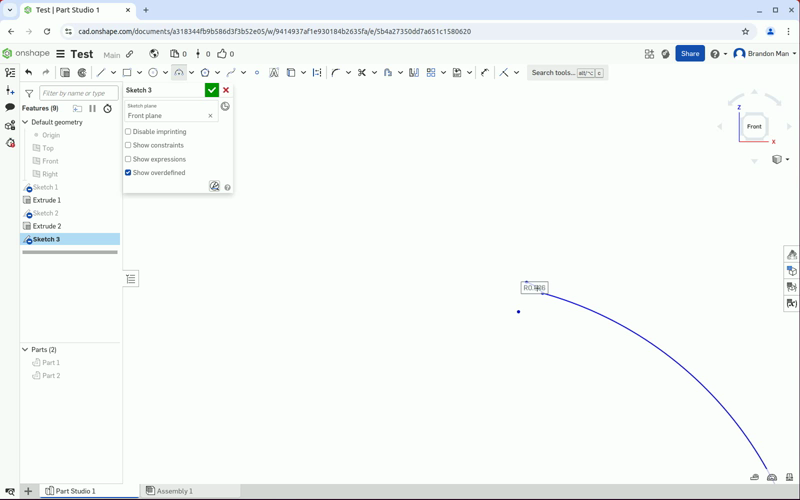
scroll(-6)
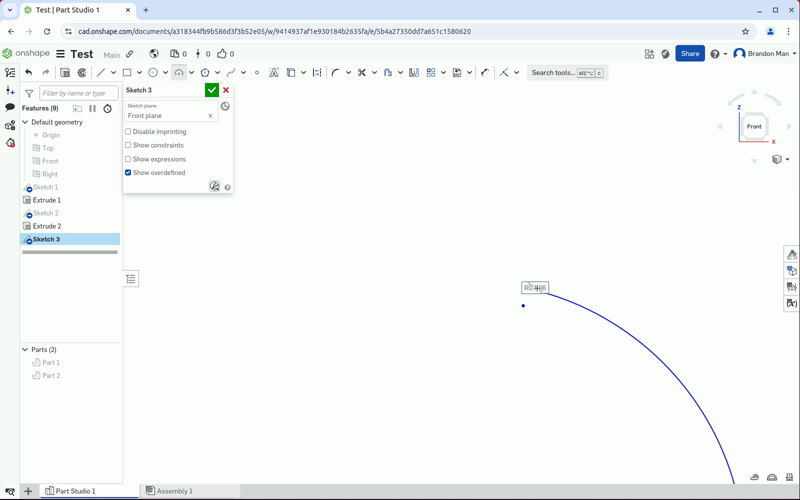
scroll(-6)
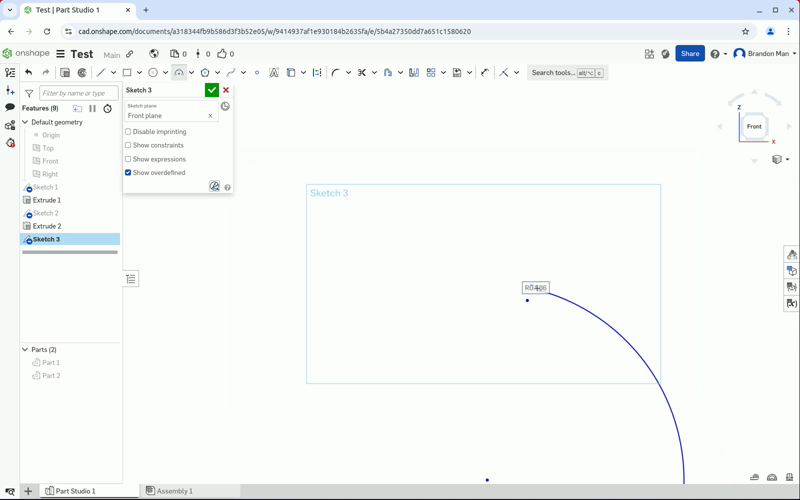
scroll(-6)
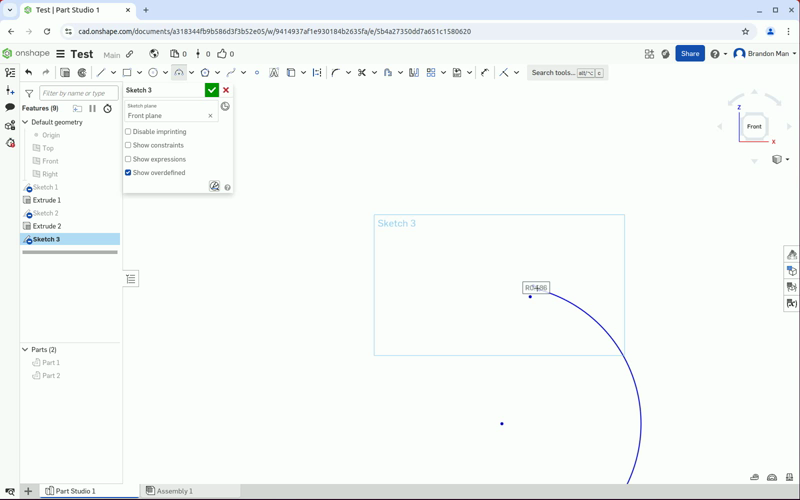
scroll(-6)
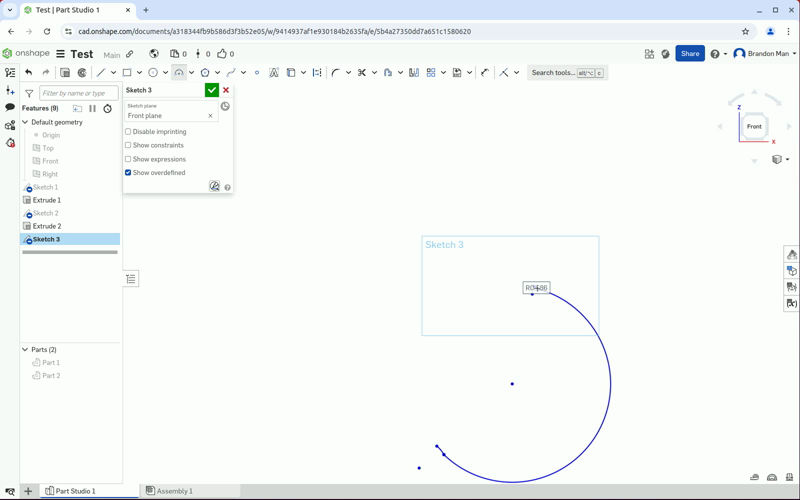
scroll(-6)
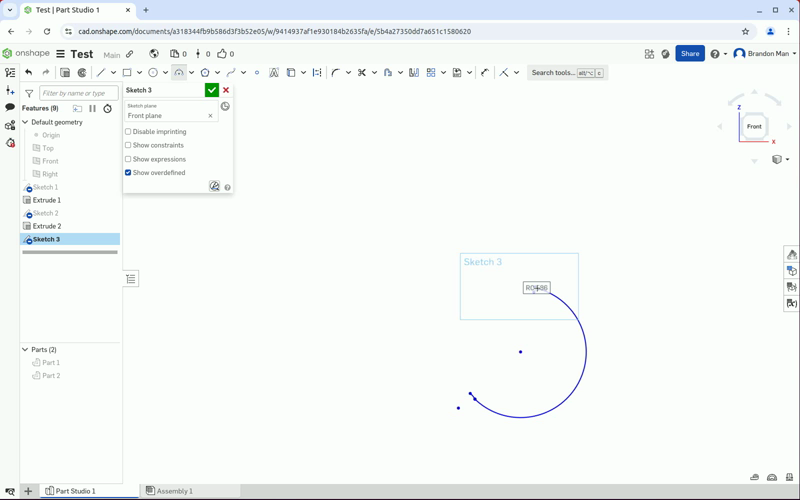
scroll(-6)
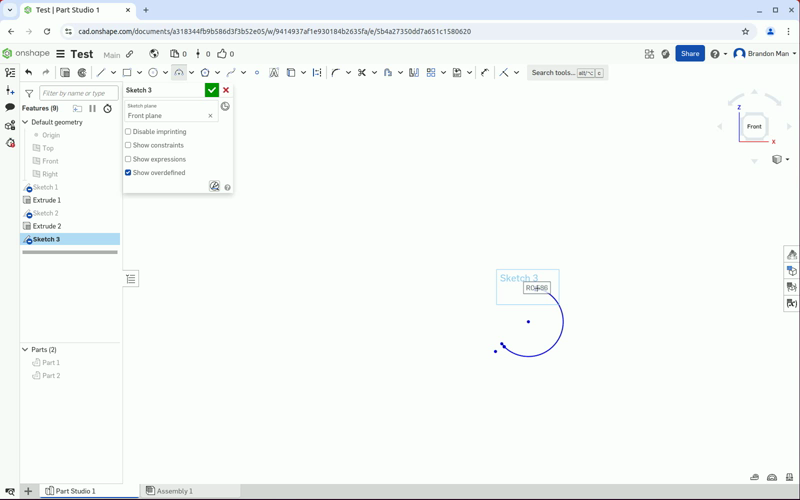
key_up(shift)
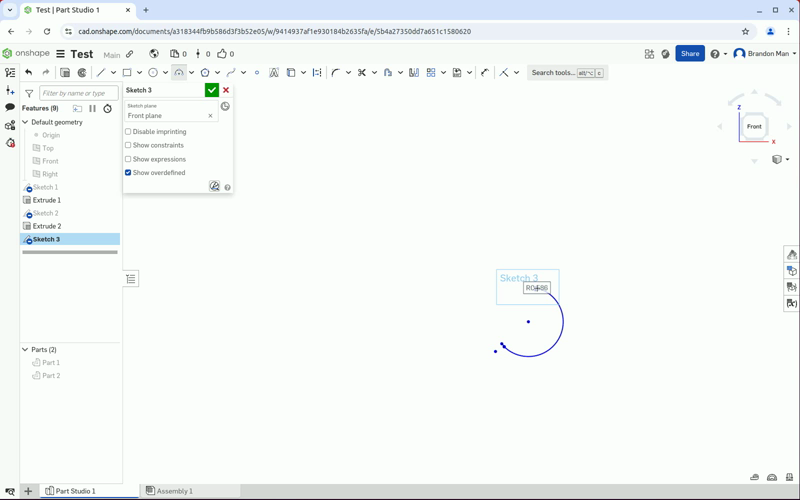
mouse_move(536, 287)
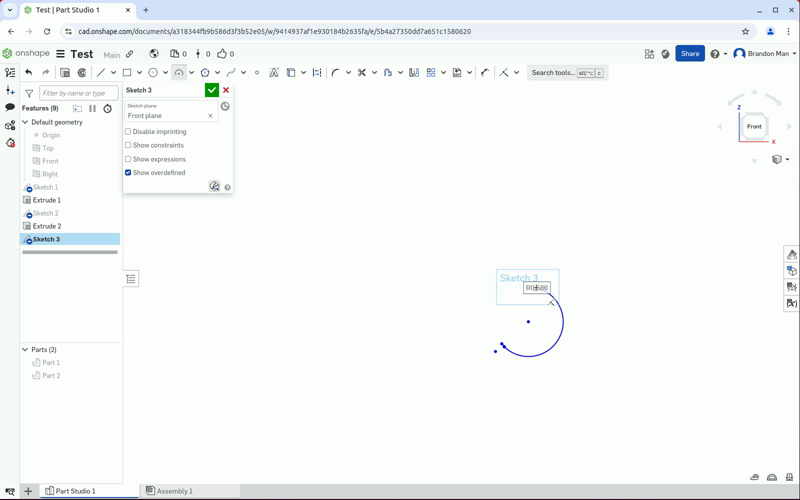
scroll(6)
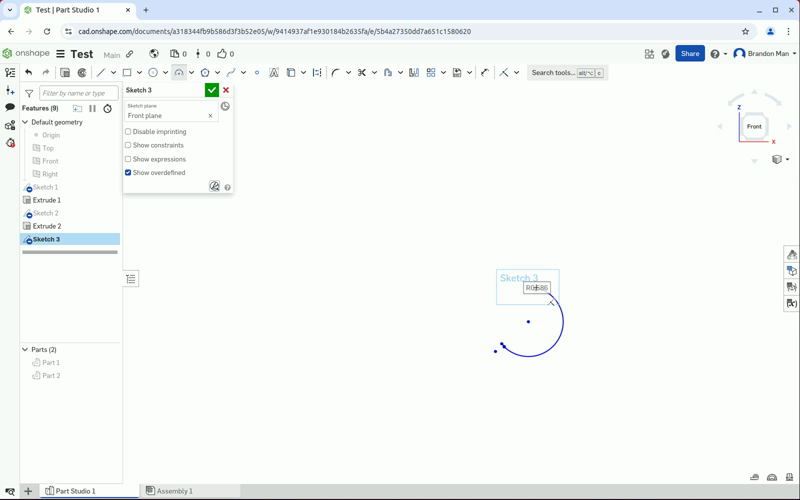
scroll(6)
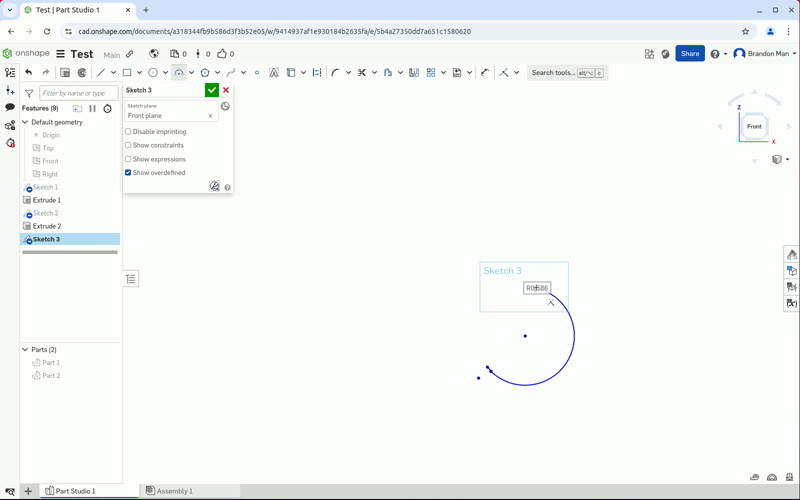
scroll(6)
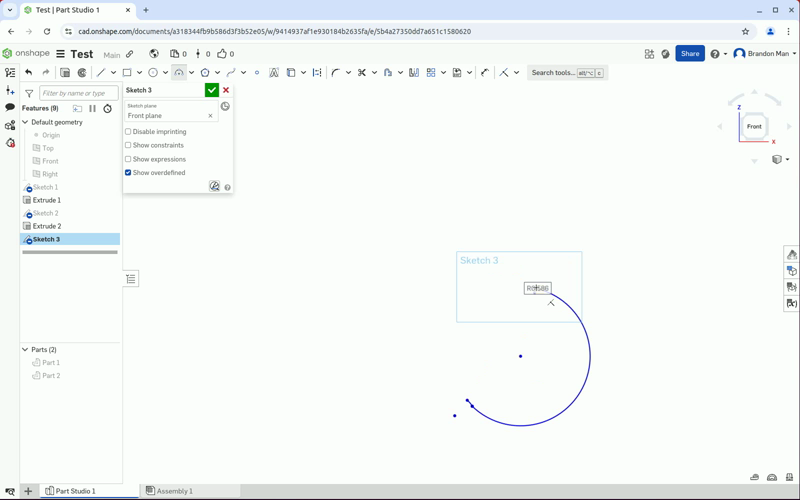
scroll(6)
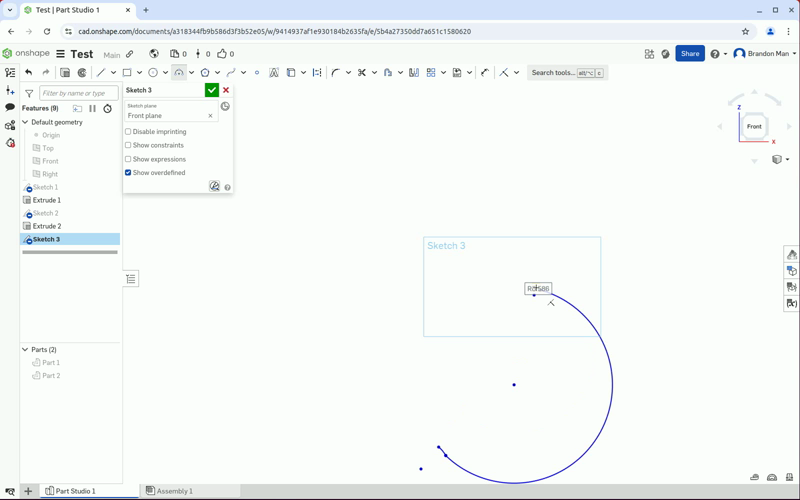
scroll(6)
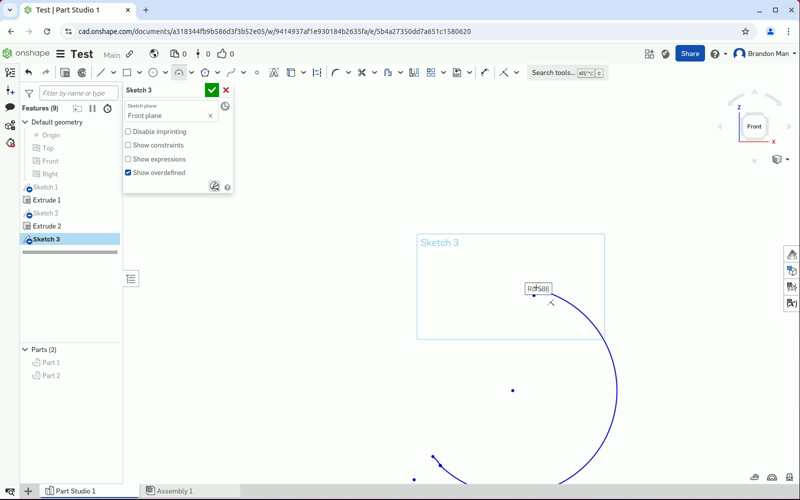
scroll(6)
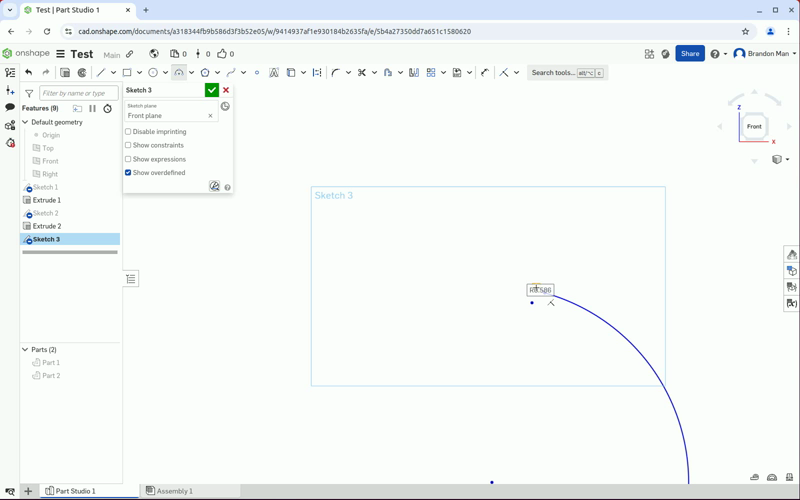
scroll(6)
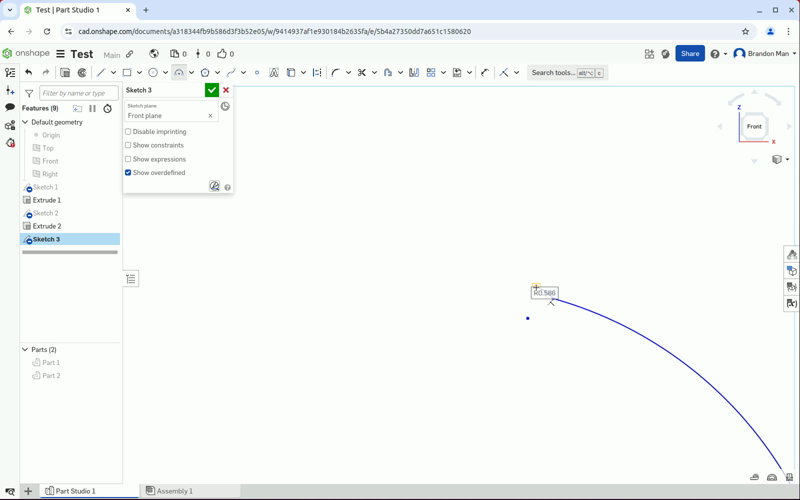
click(536, 287)
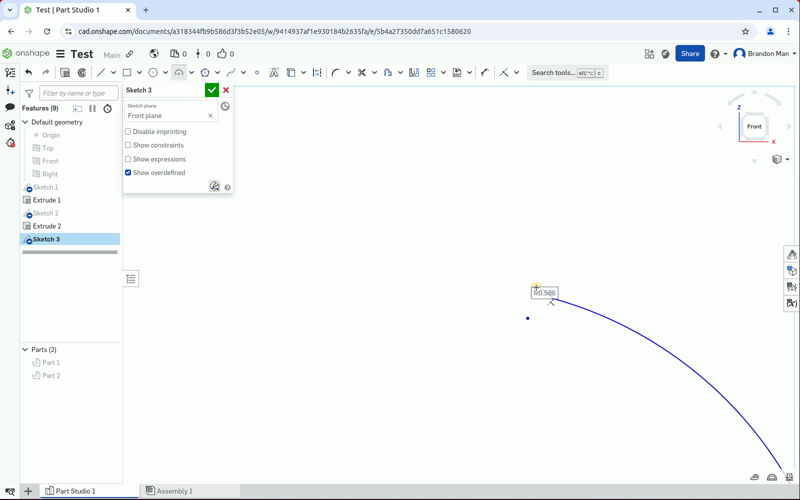
scroll(-6)
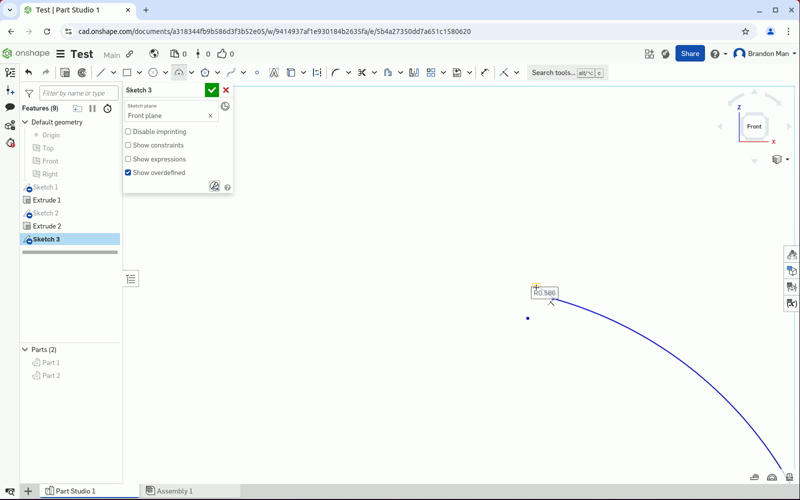
scroll(-6)
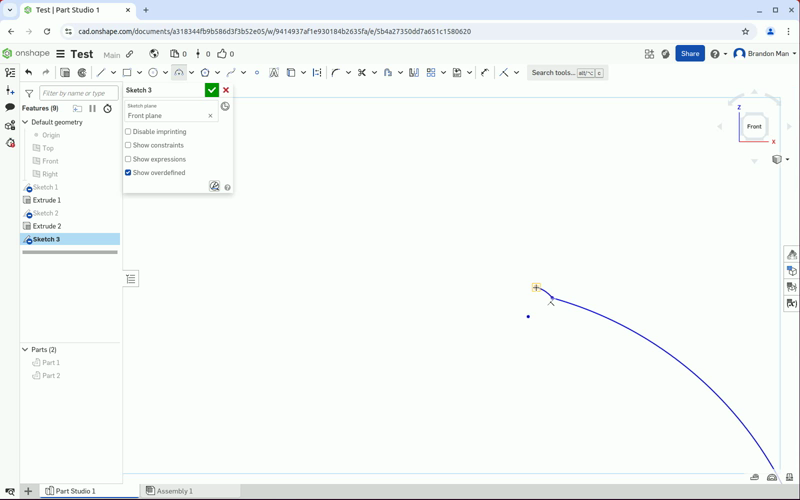
scroll(-6)
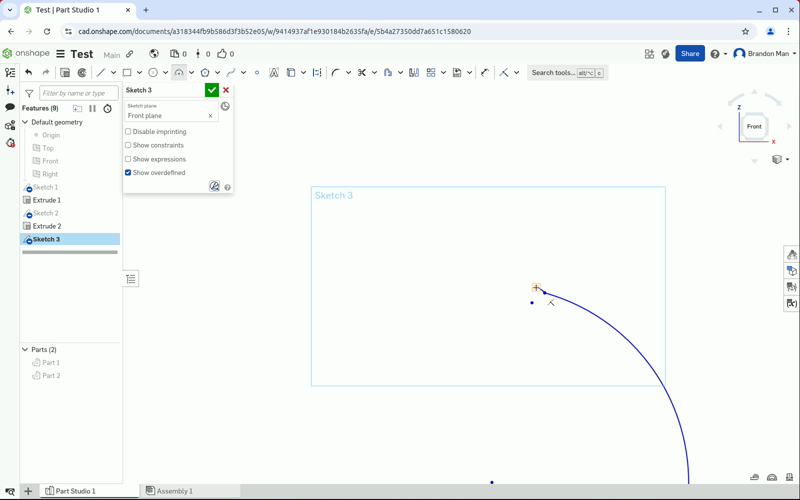
scroll(-6)
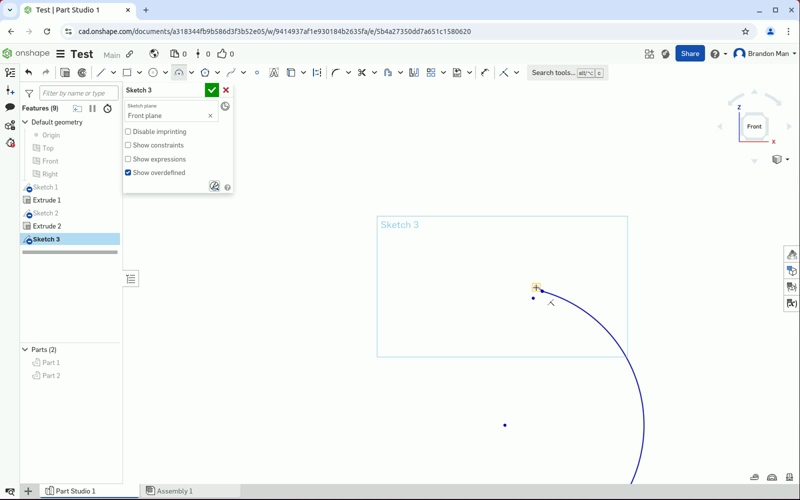
scroll(-6)
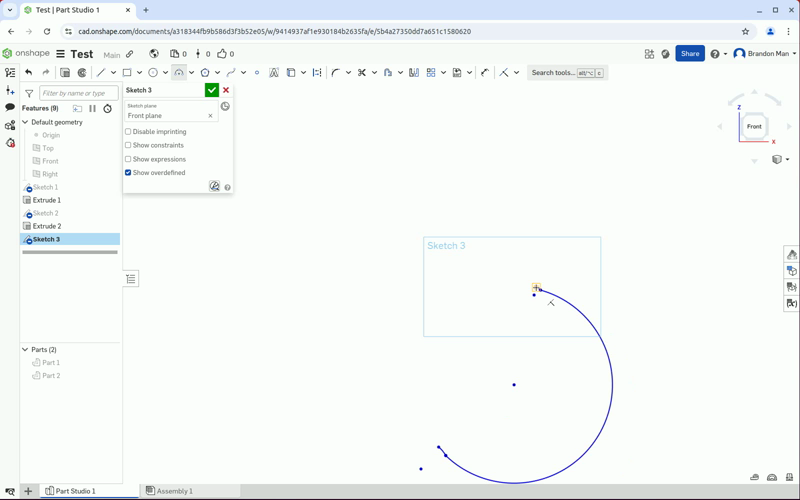
scroll(-6)
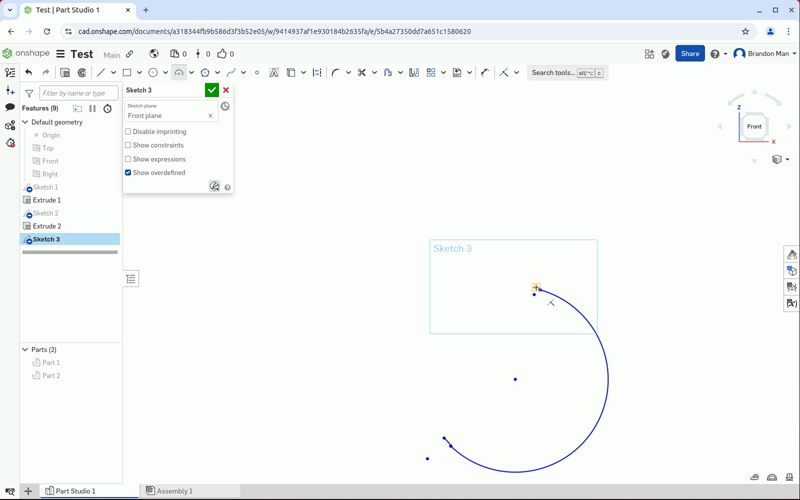
scroll(-6)
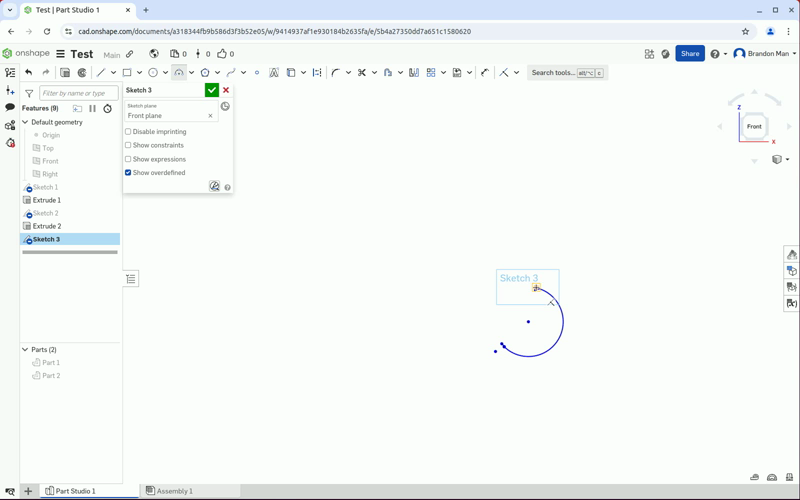
mouse_move(501, 343)
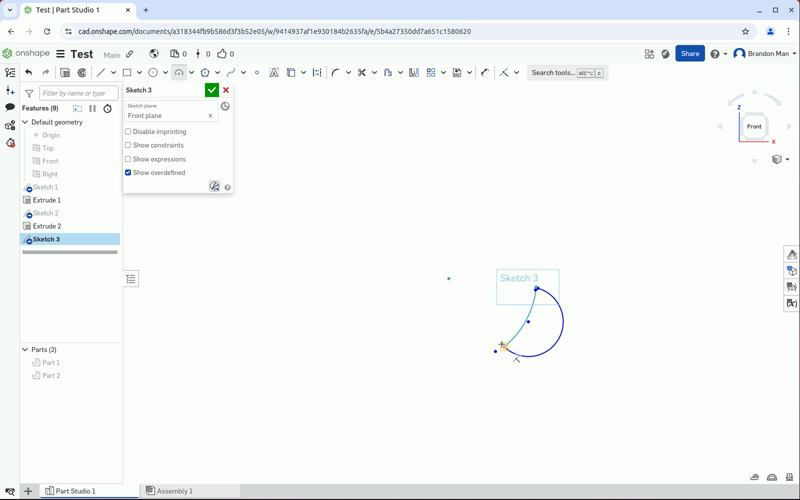
scroll(6)
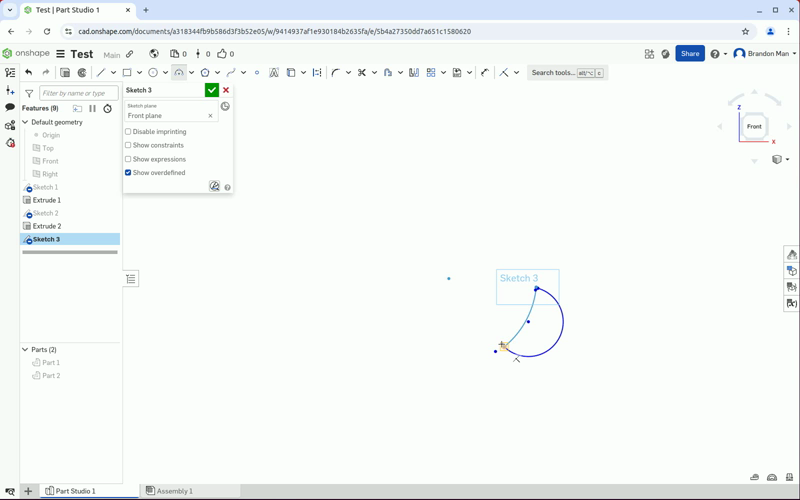
scroll(6)
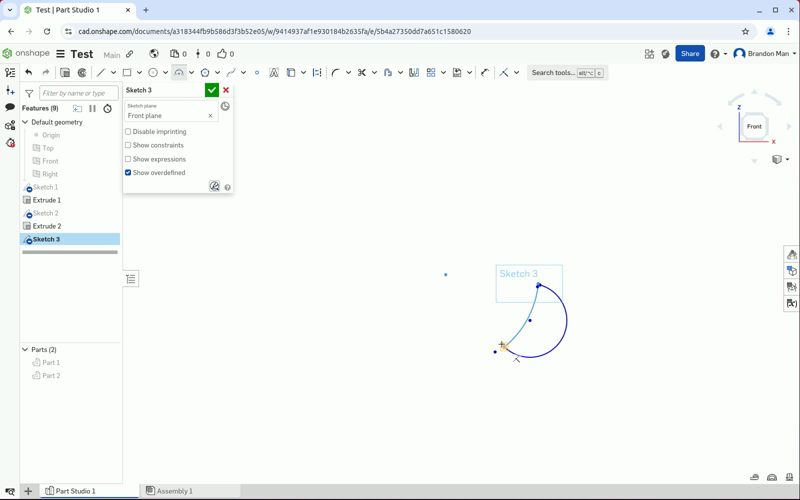
scroll(6)
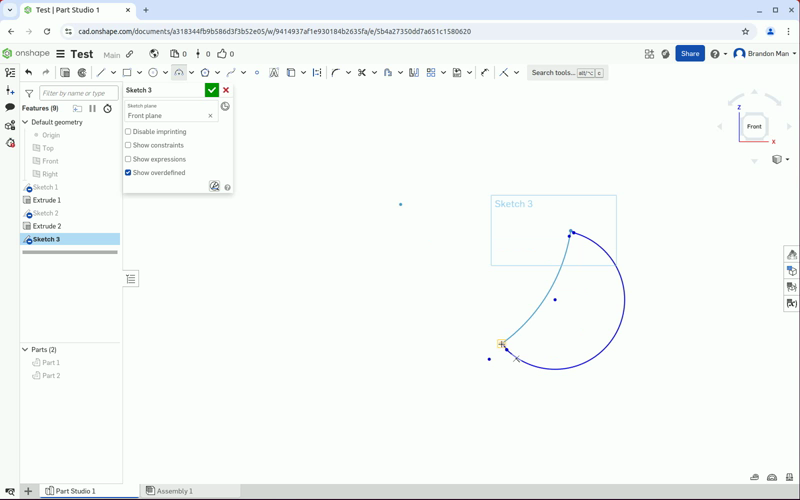
scroll(6)
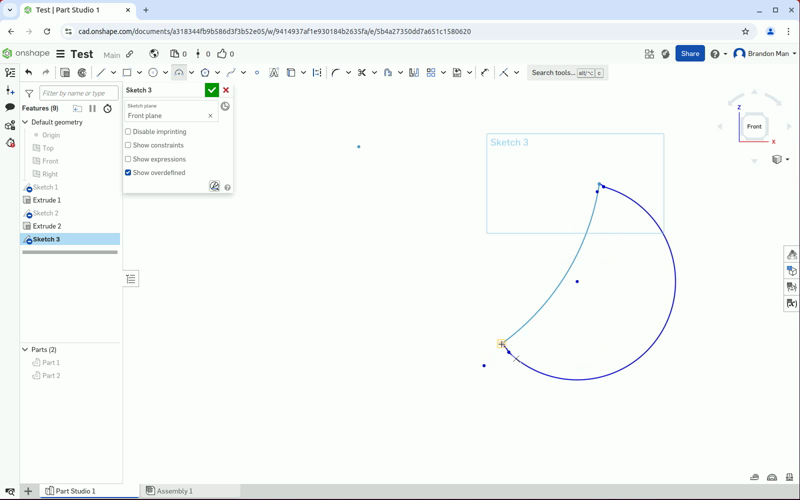
scroll(6)
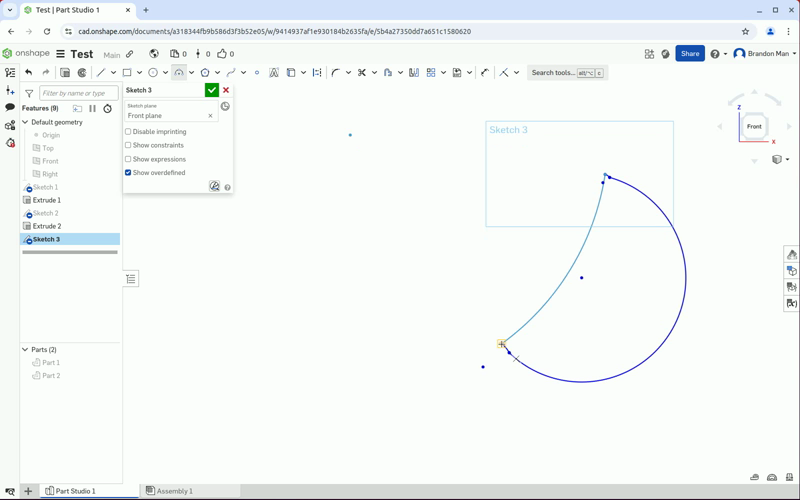
scroll(6)
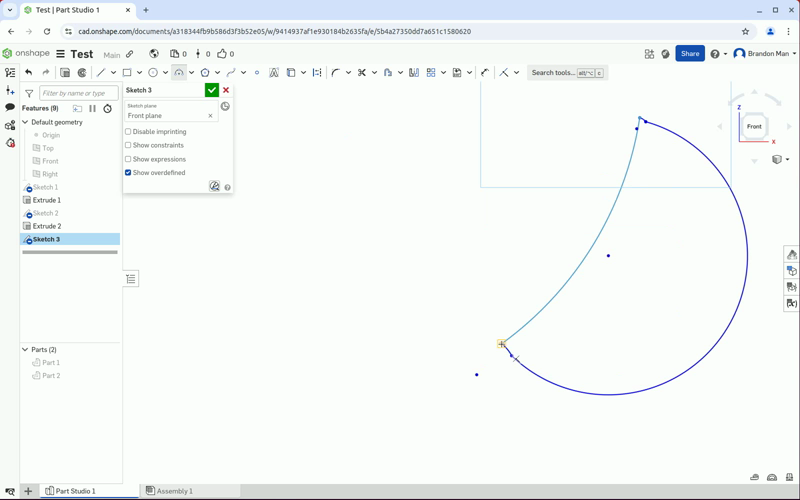
scroll(6)
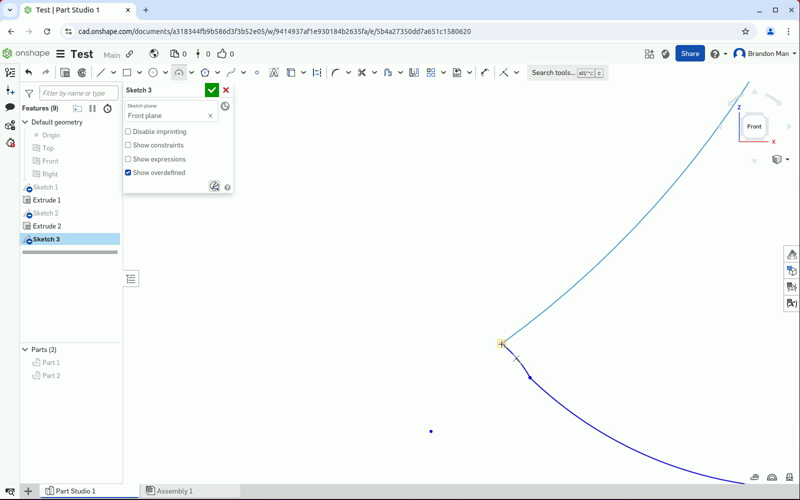
click(501, 343)
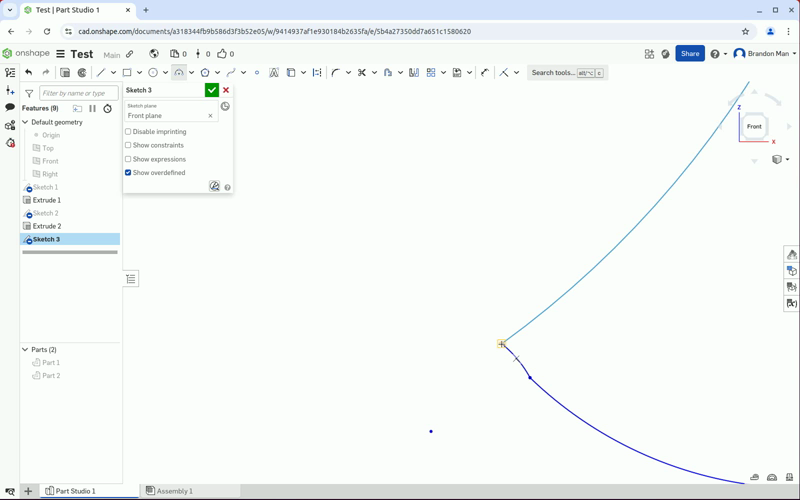
scroll(-6)
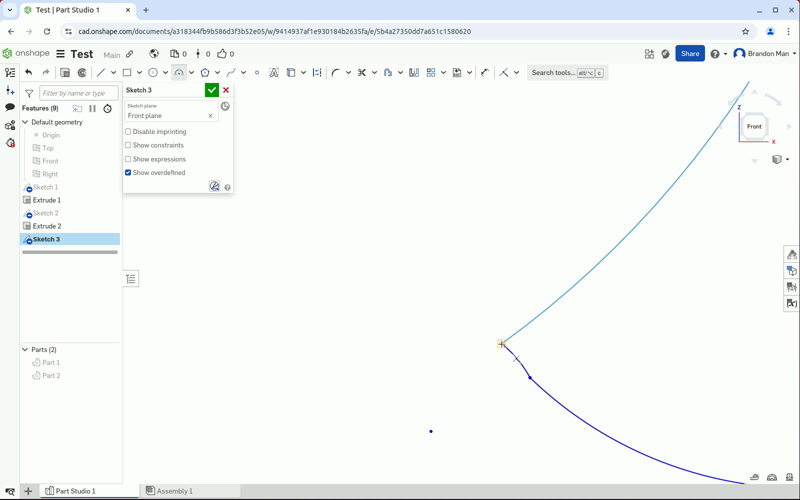
scroll(-6)
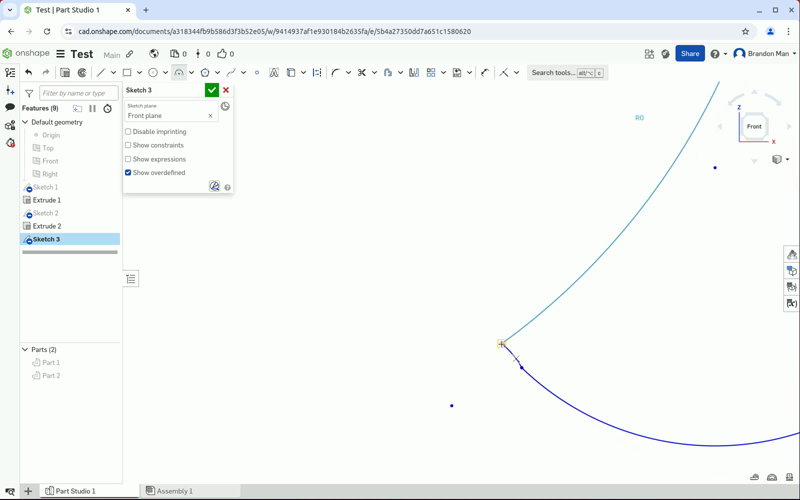
scroll(-6)
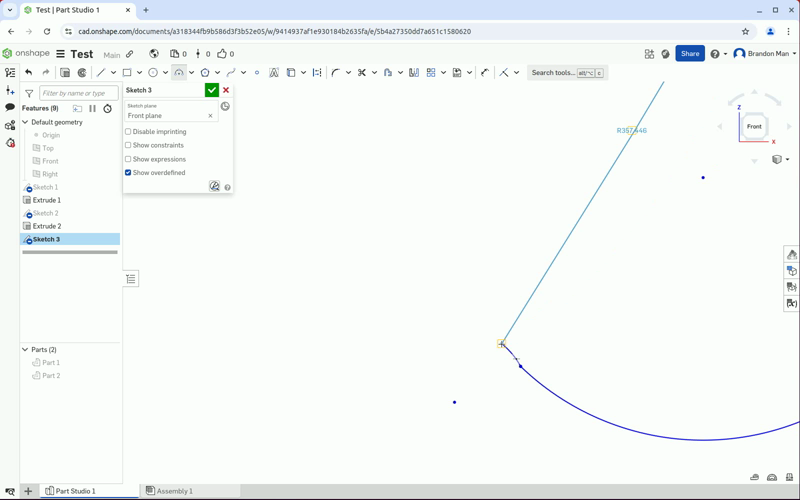
scroll(-6)
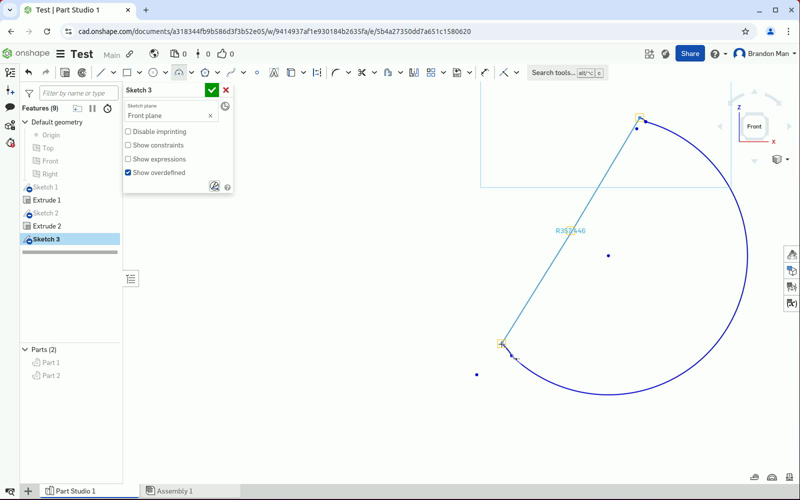
scroll(-6)
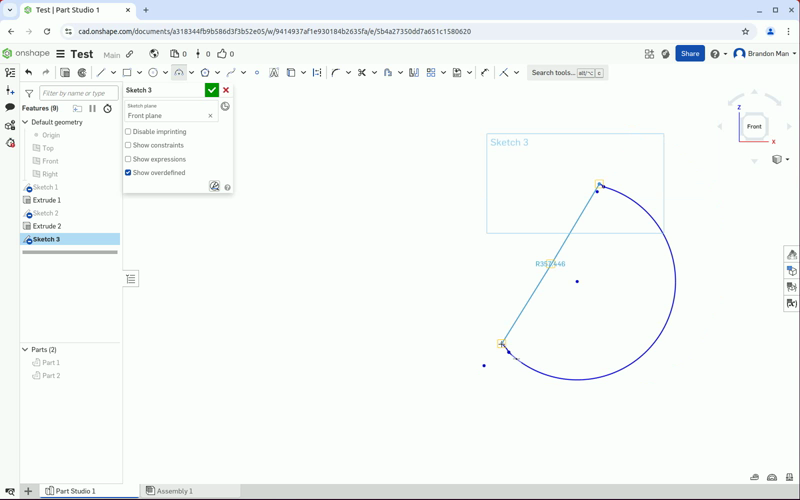
scroll(-6)
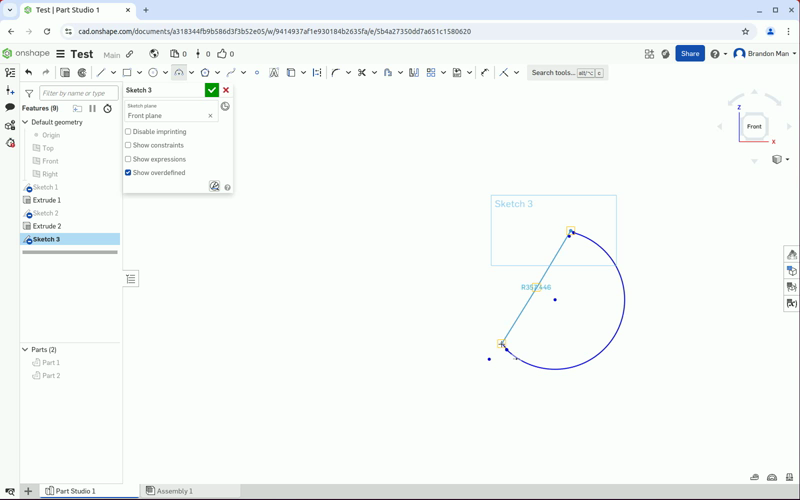
scroll(-6)
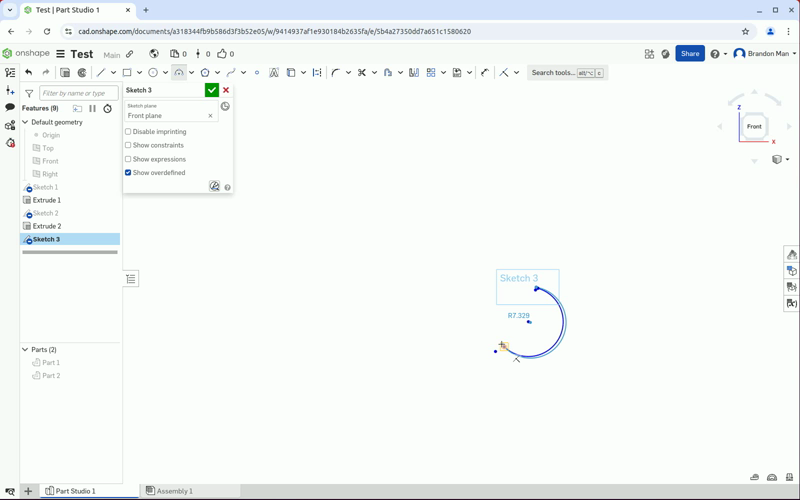
key_down(shift)
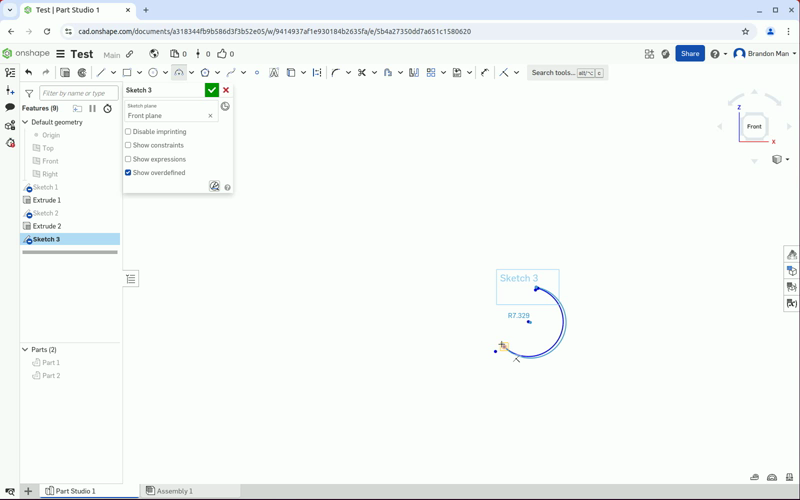
mouse_move(498, 303)
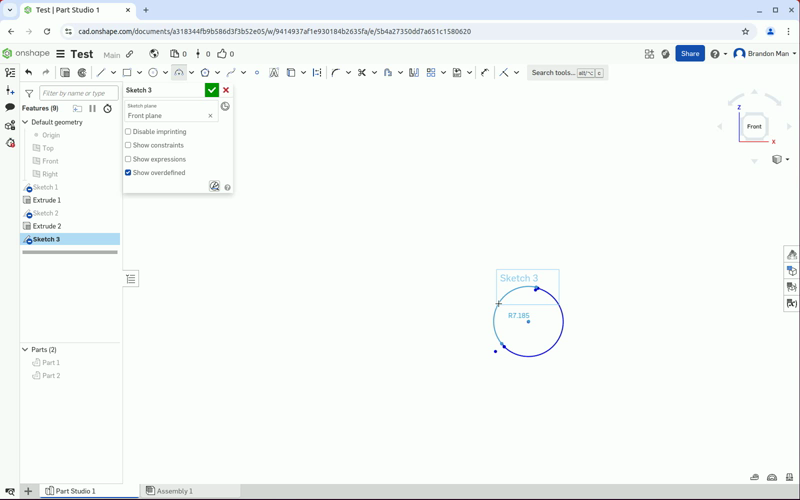
click(498, 303)
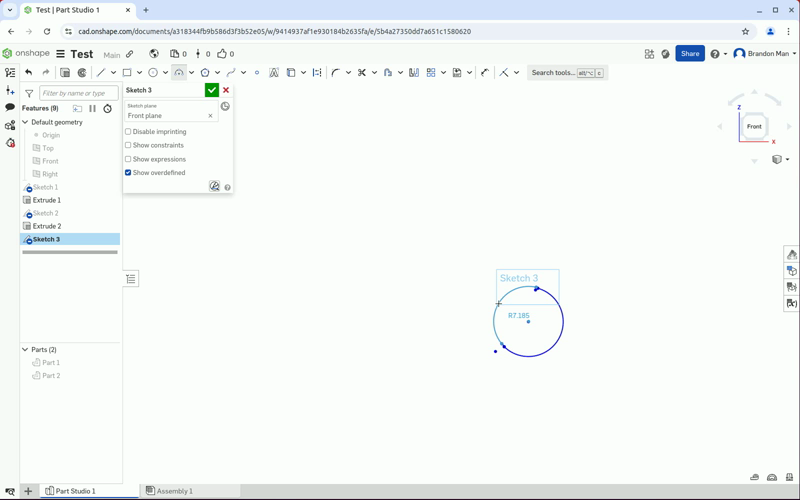
key_up(shift)
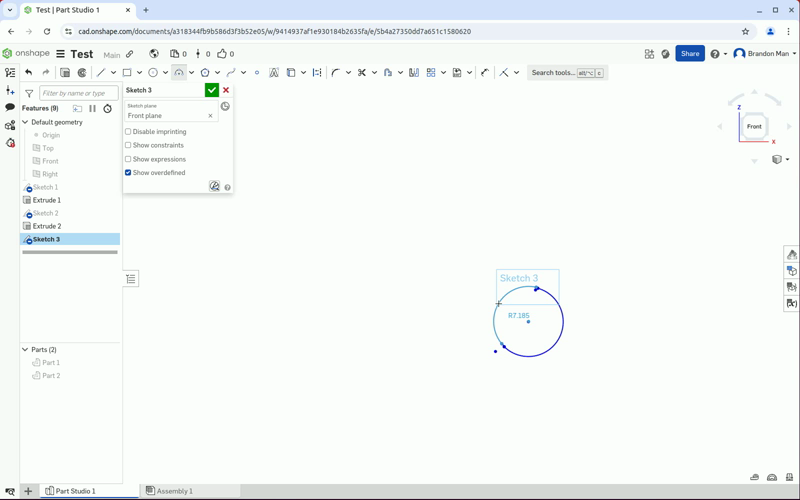
key(esc)
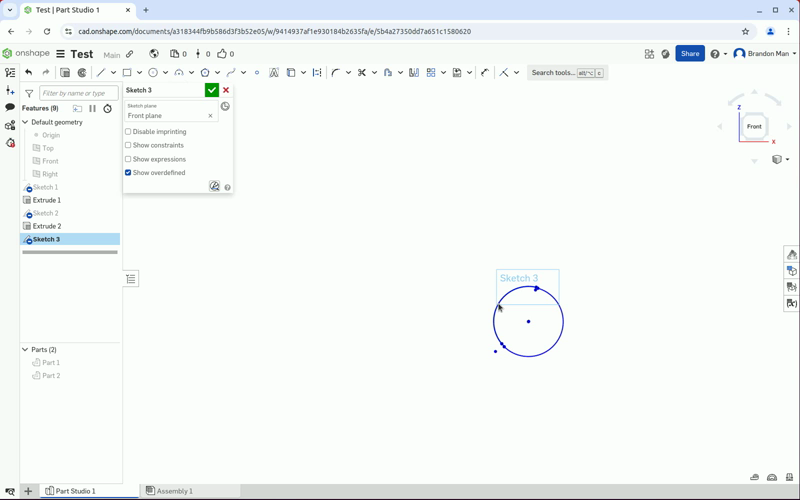
mouse_move(500, 309)
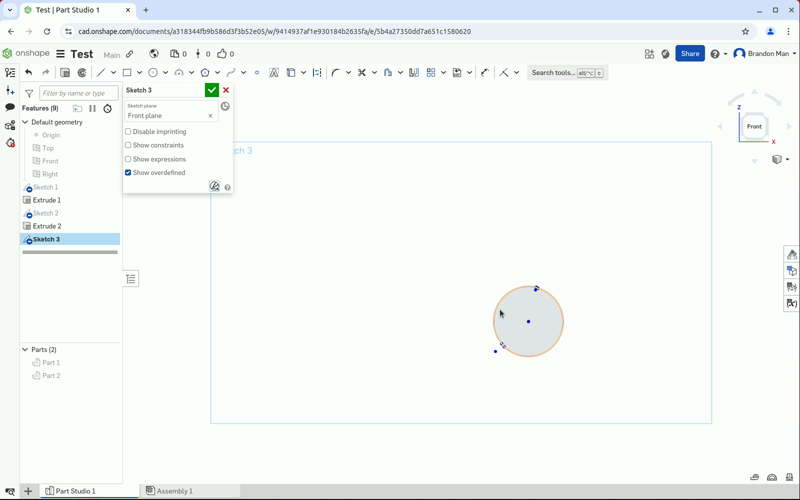
click(500, 309)
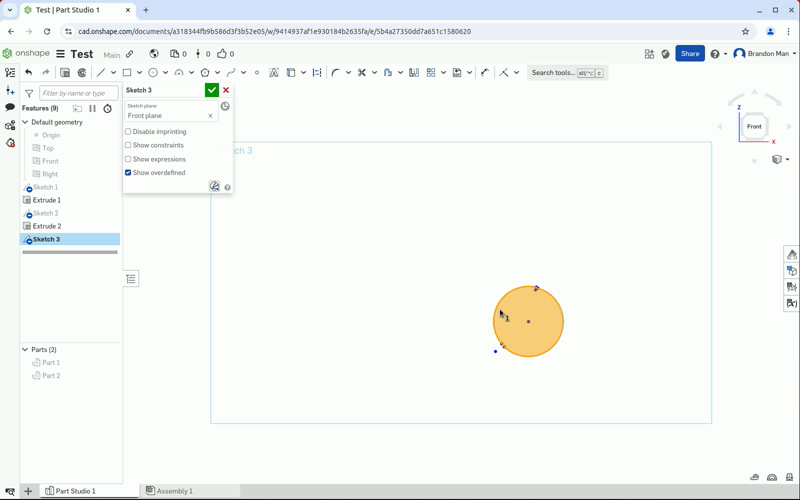
mouse_move(73, 352)
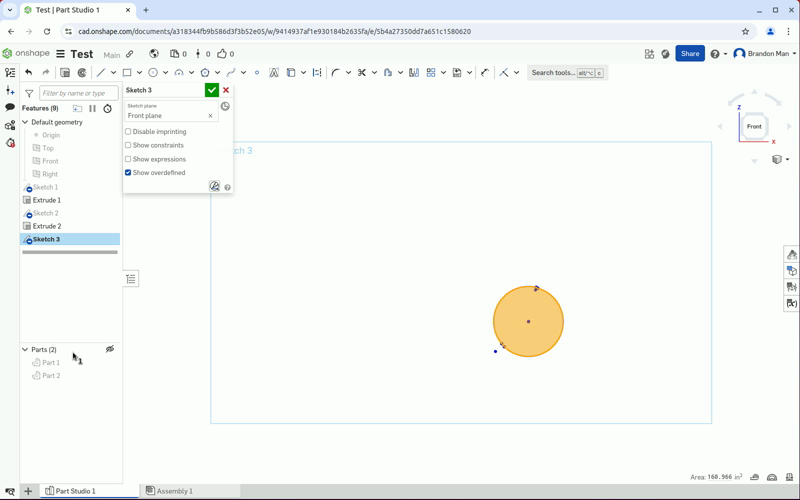
key(shift+y)
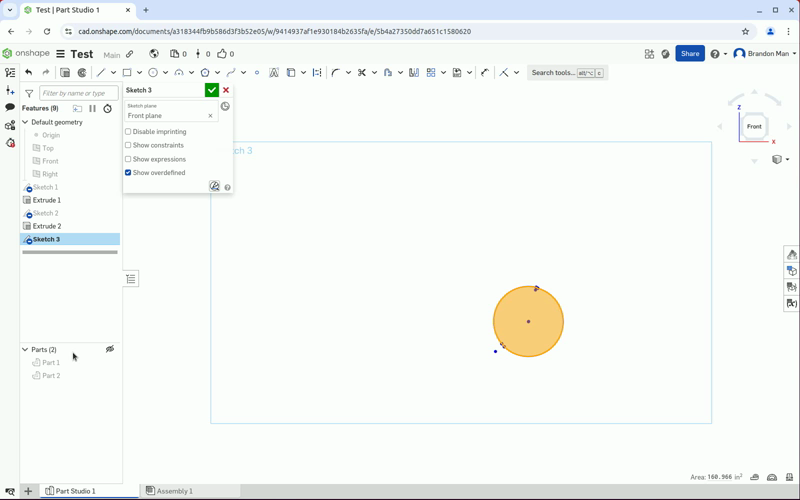
key(shift+e)
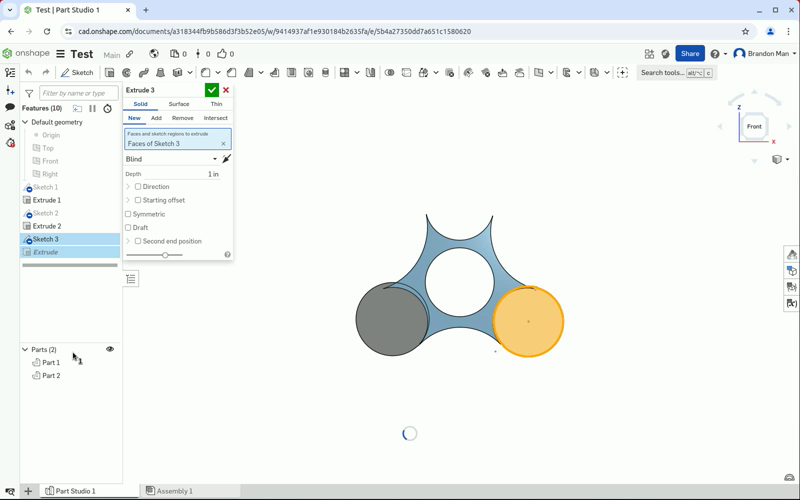
mouse_move(143, 106)
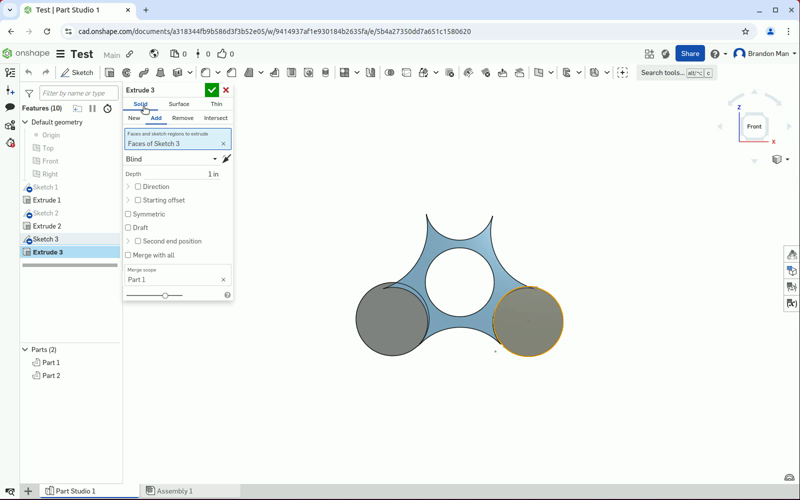
click(143, 106)
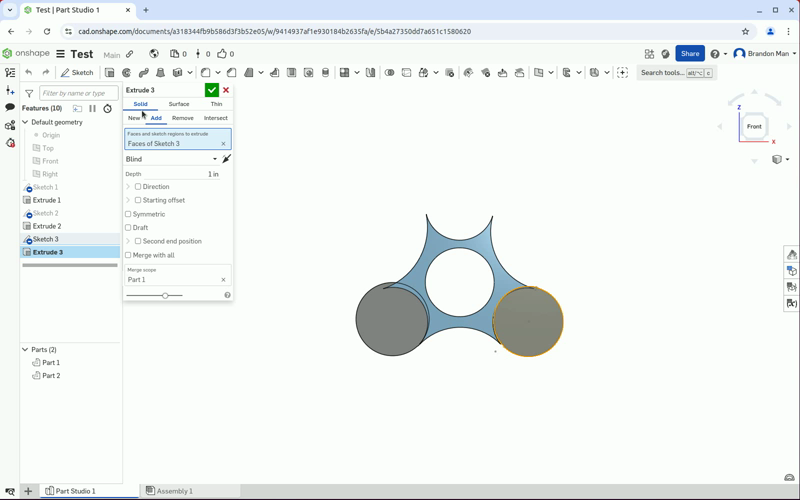
mouse_move(137, 120)
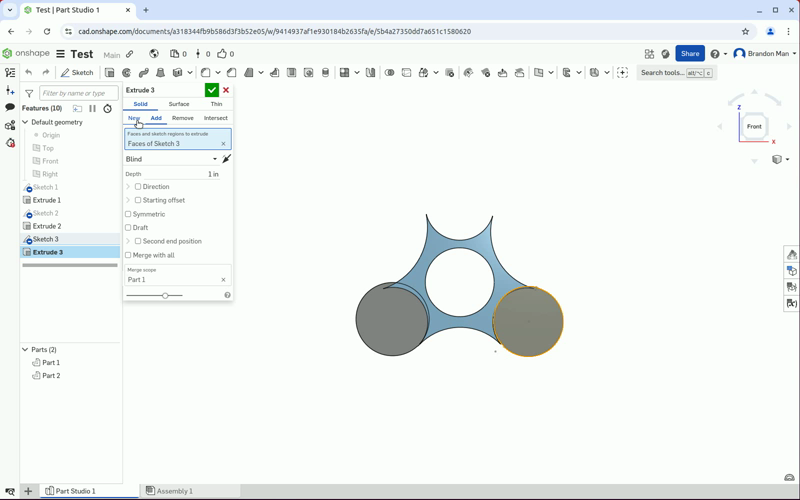
click(137, 120)
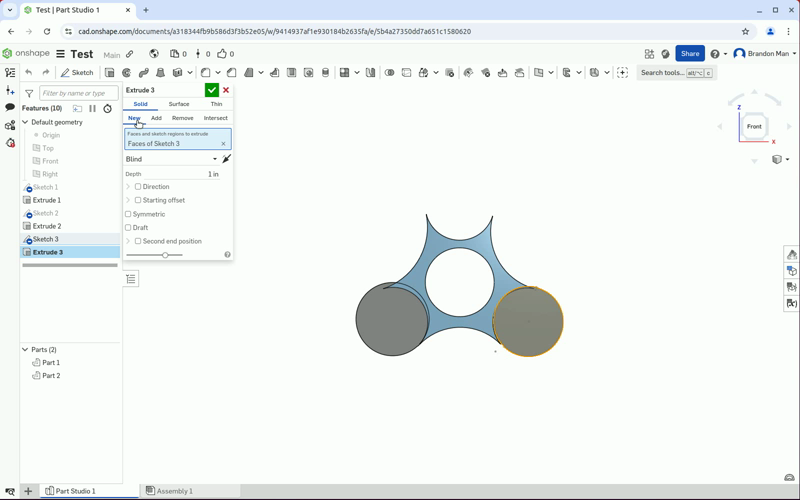
key(tab, 4)
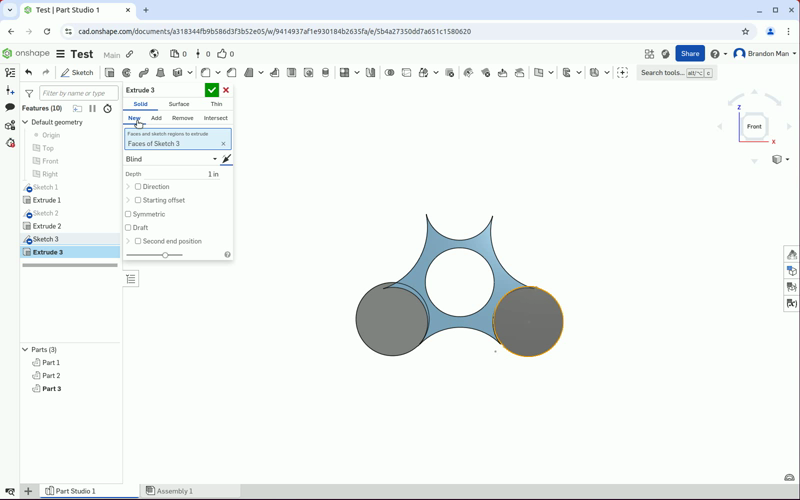
text(4.574)
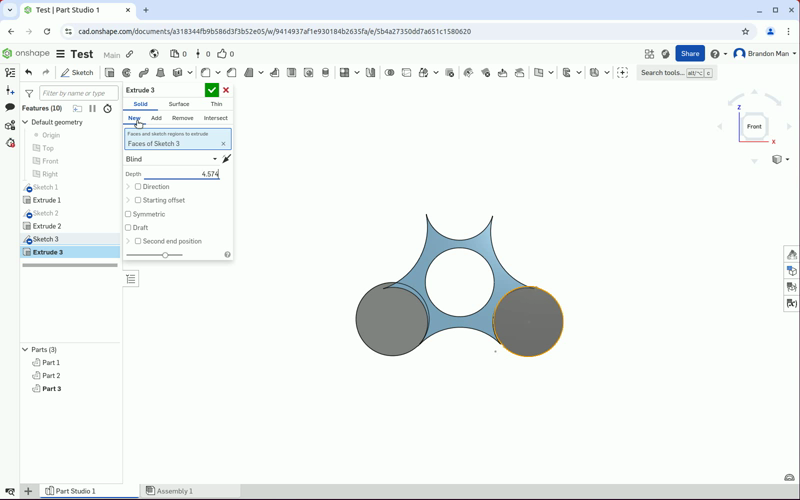
key(enter)
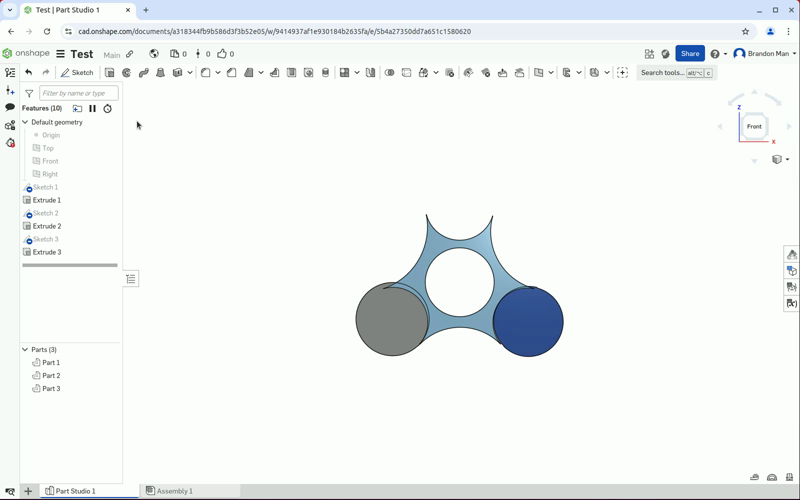
key(shift+h)
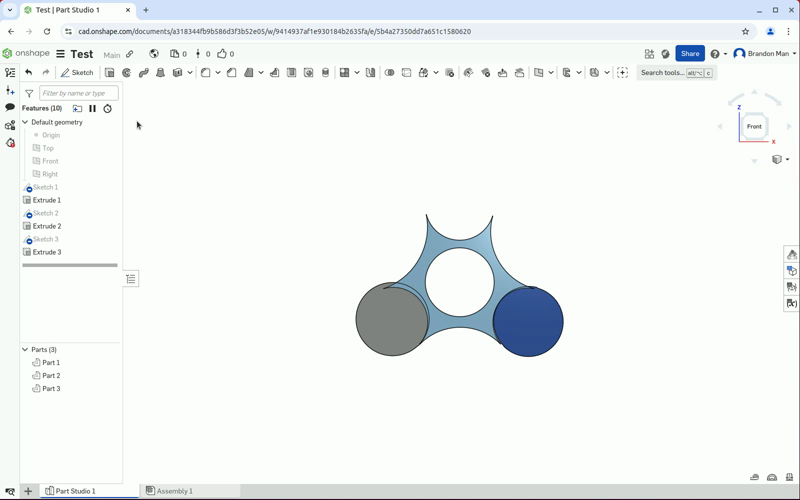
key(shift+h)
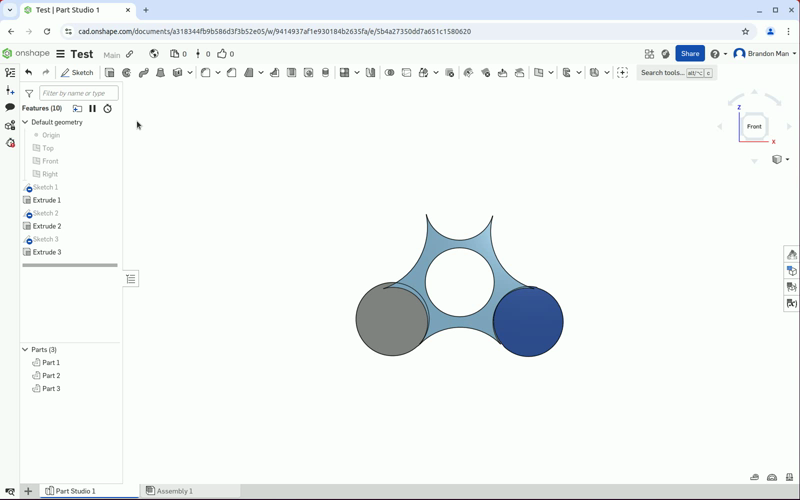
mouse_move(73, 189)
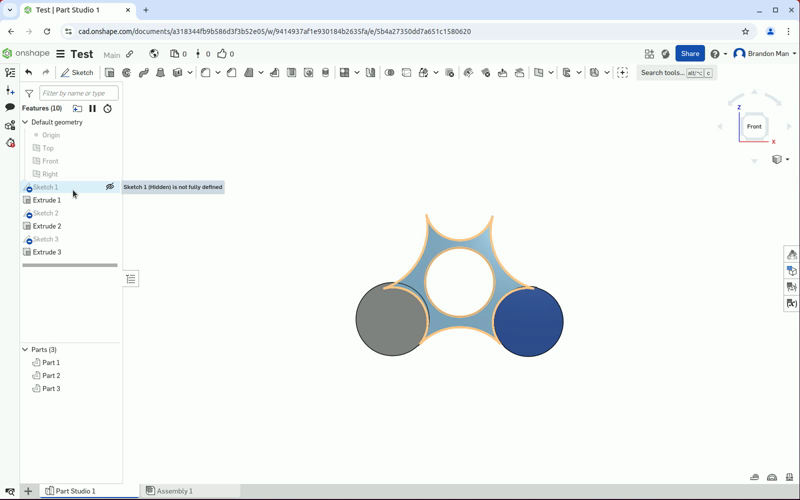
click(73, 189)
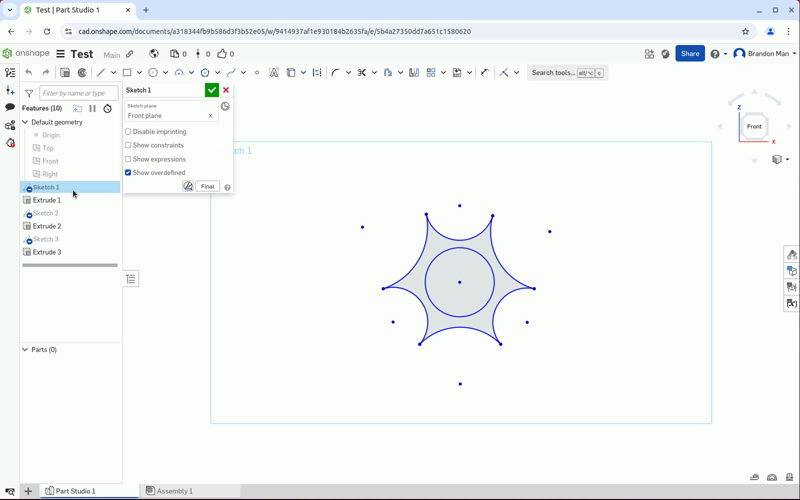
mouse_move(229, 92)
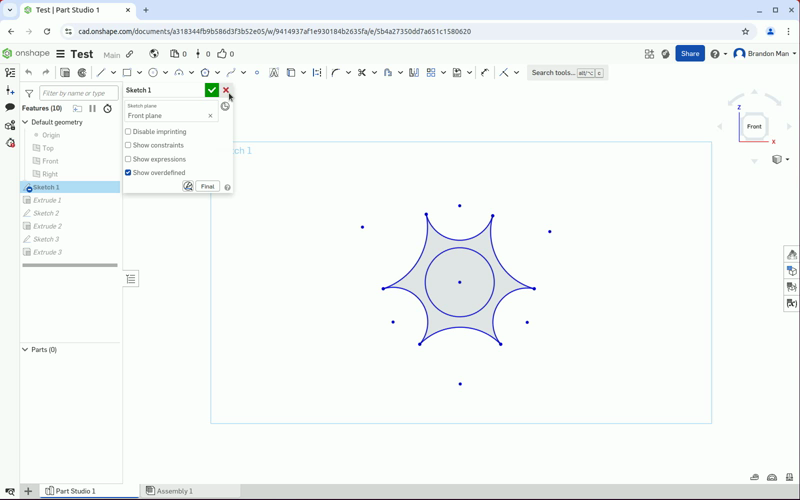
click(229, 92)
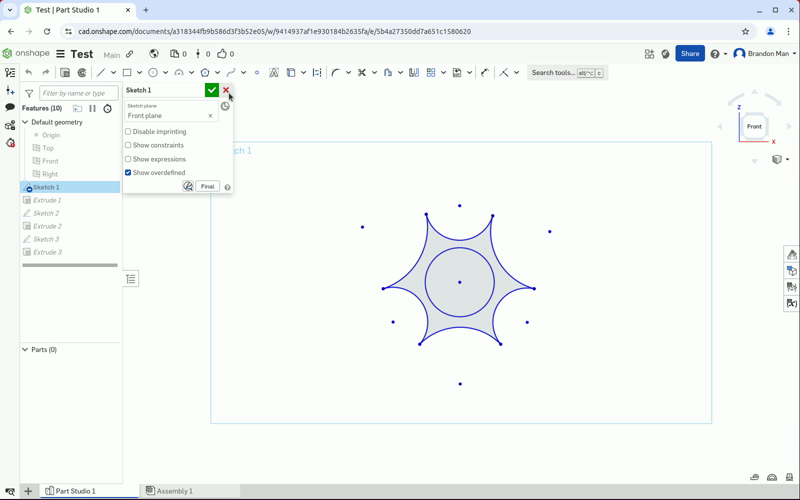
key(shift+s)
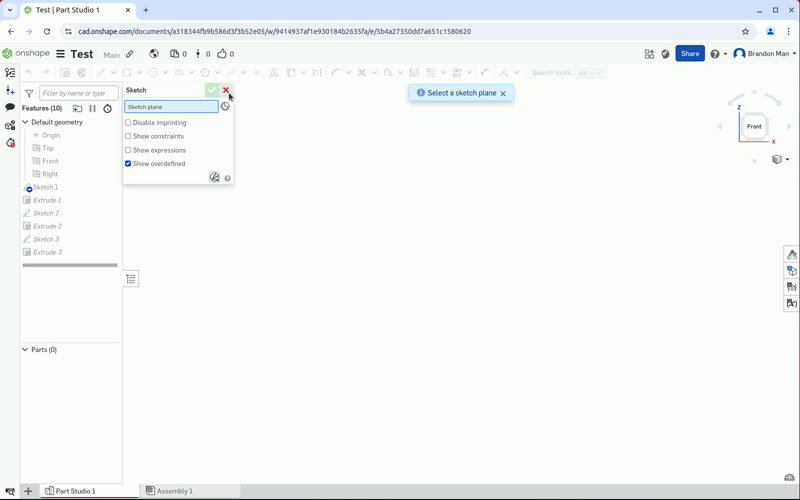
mouse_move(73, 163)
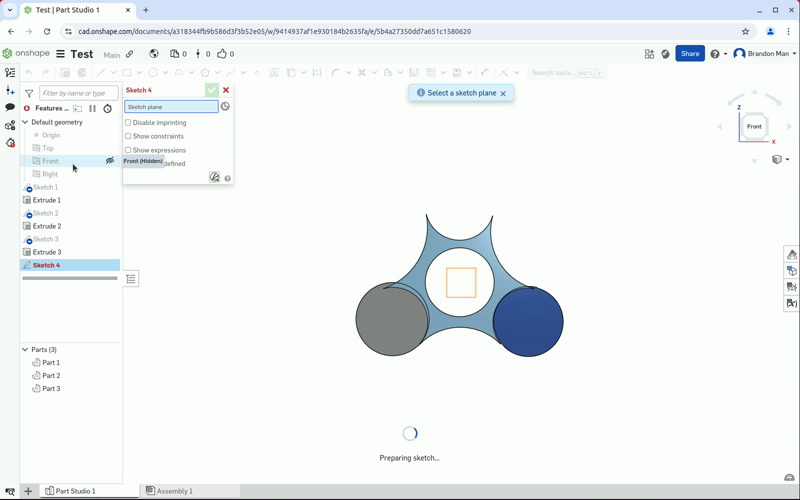
click(73, 163)
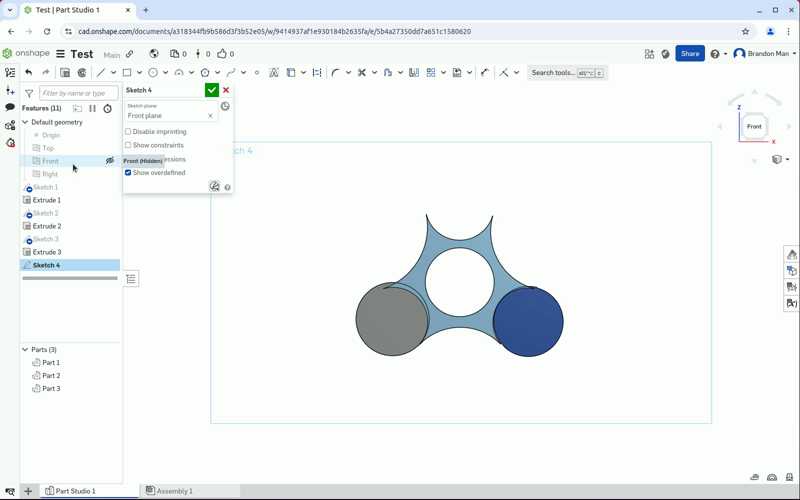
mouse_move(73, 352)
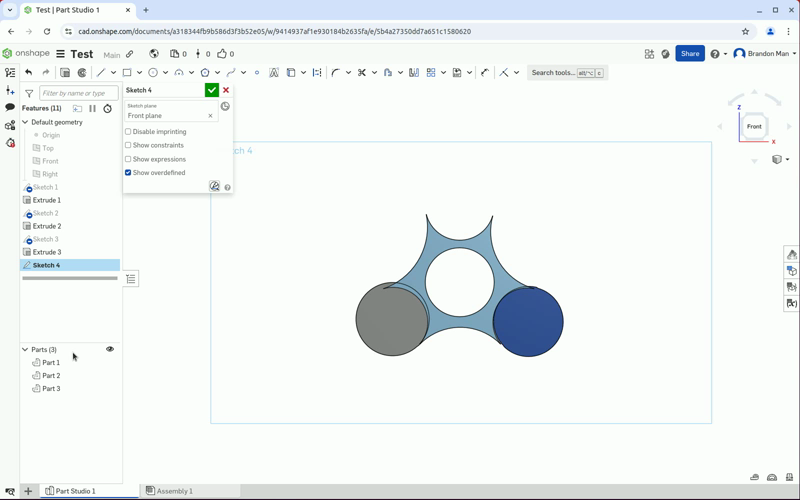
key(y)
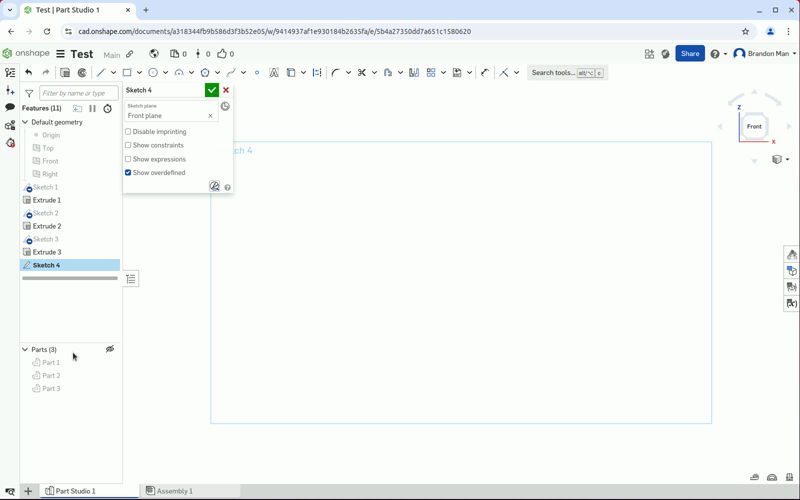
key(a)
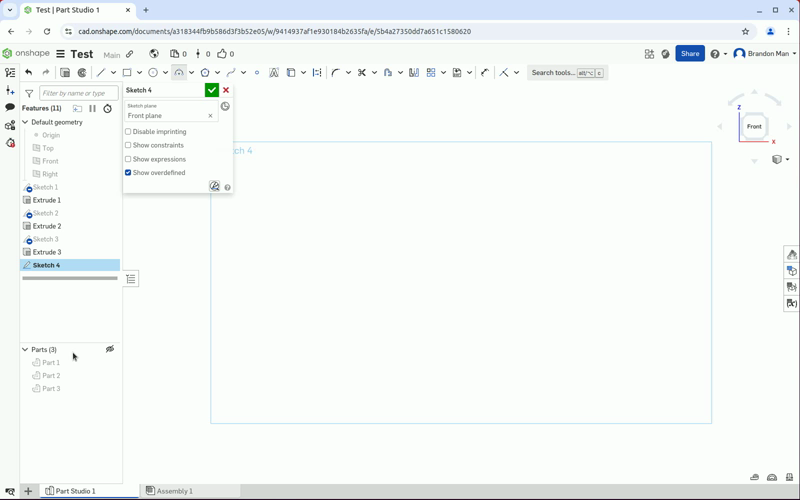
key_down(shift)
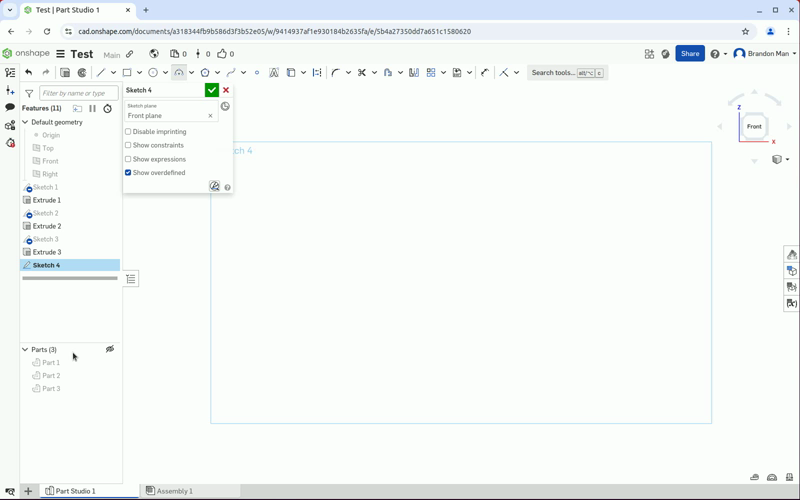
mouse_move(493, 215)
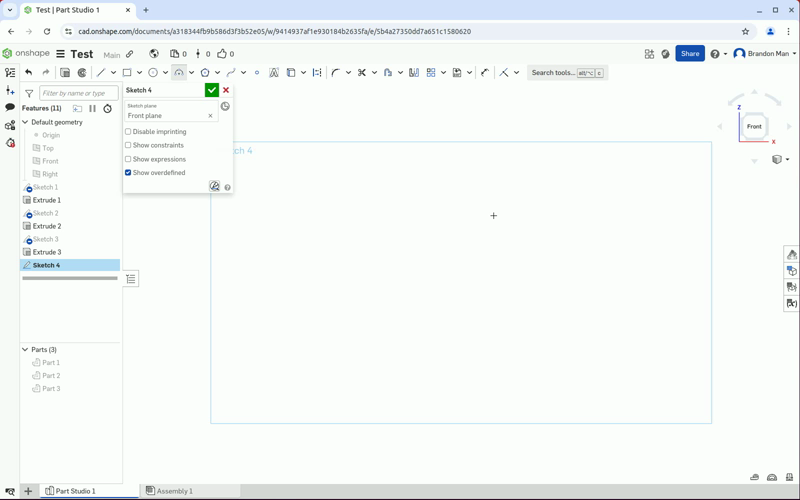
click(493, 215)
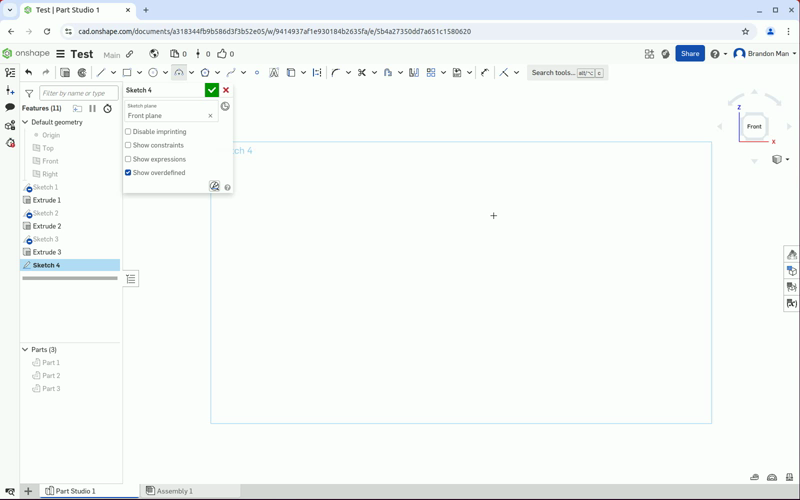
key_up(shift)
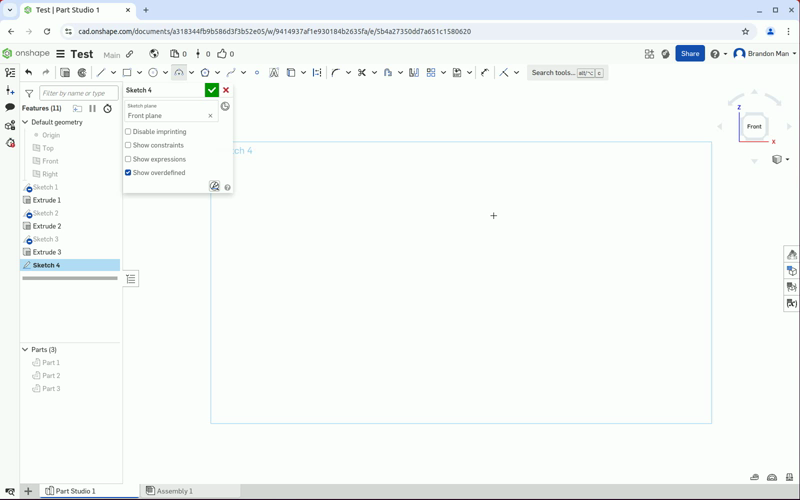
key_down(shift)
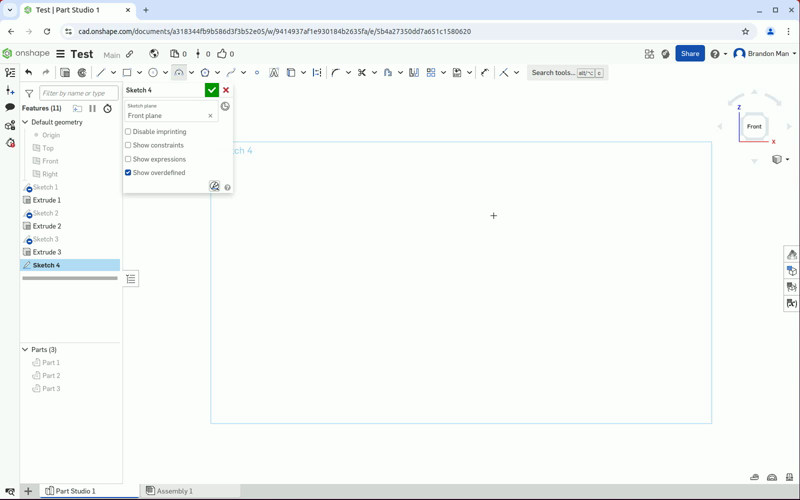
mouse_move(494, 212)
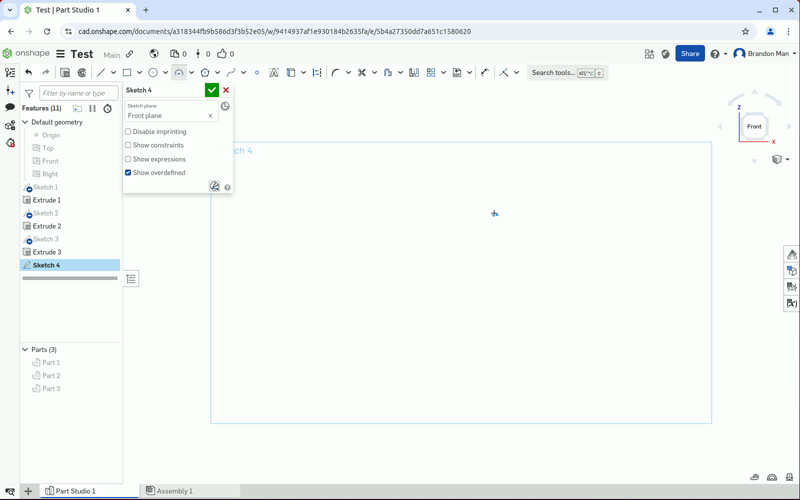
scroll(6)
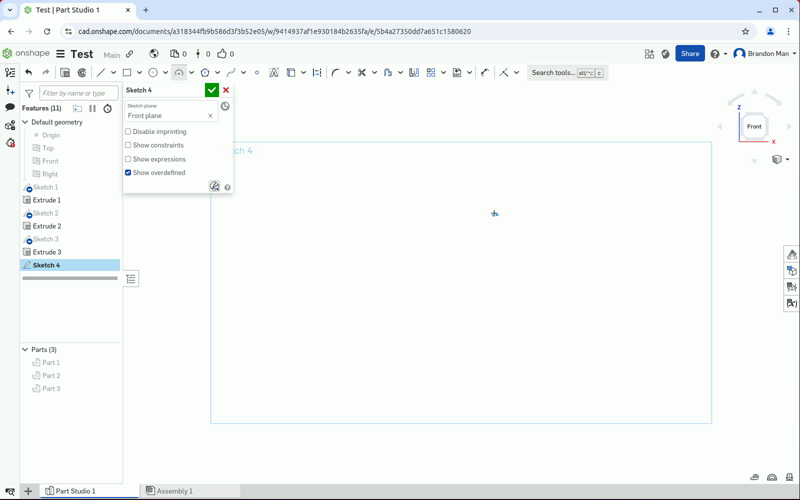
scroll(6)
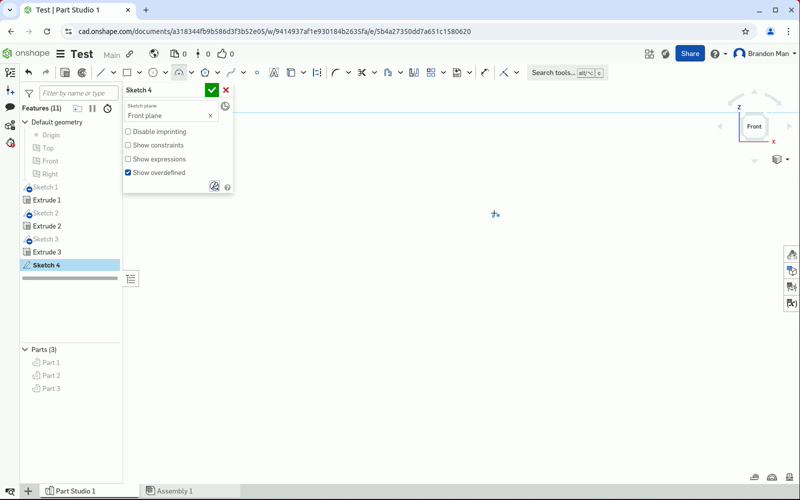
scroll(6)
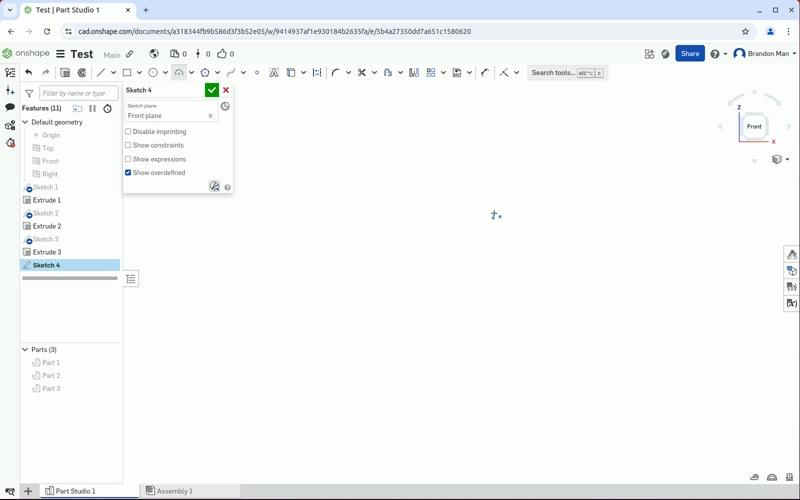
scroll(6)
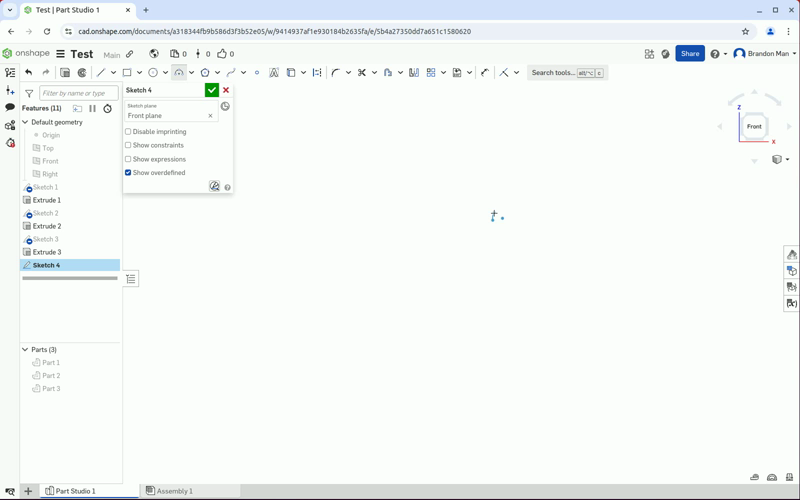
scroll(6)
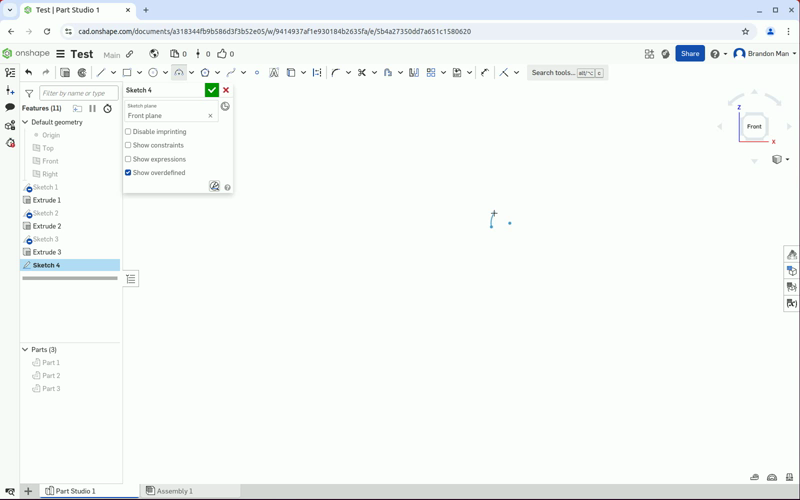
scroll(6)
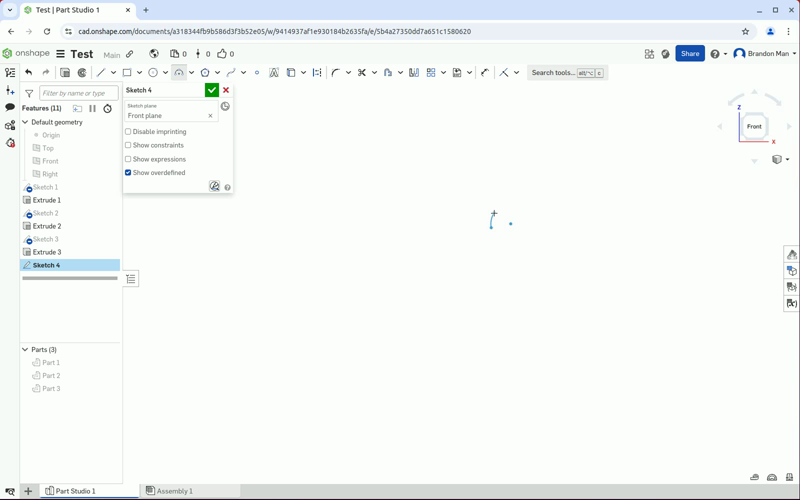
scroll(6)
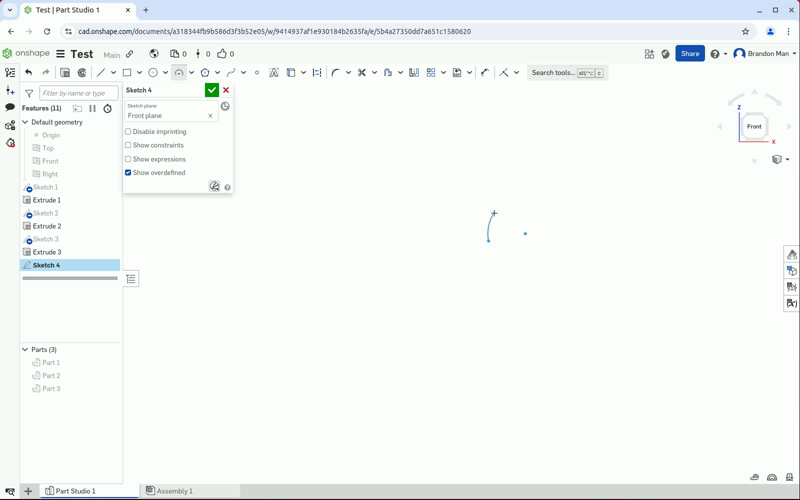
click(494, 212)
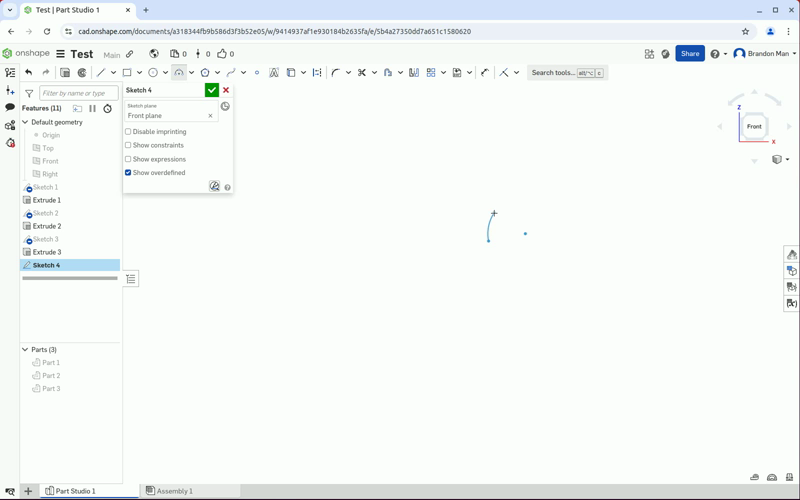
scroll(-6)
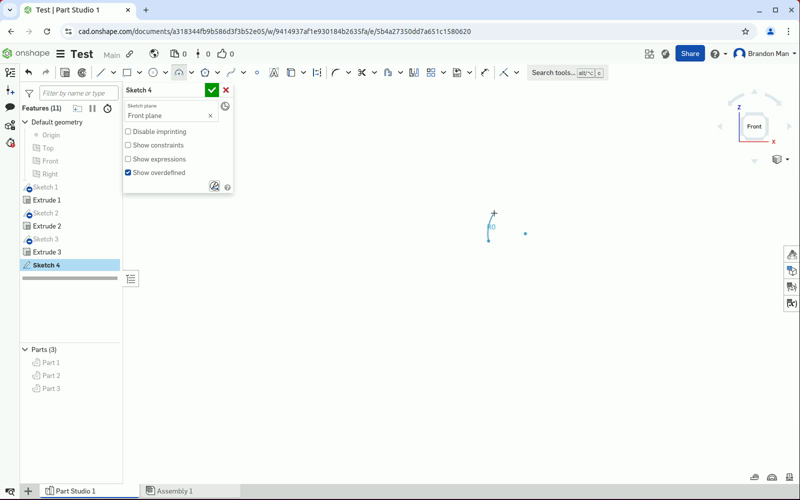
scroll(-6)
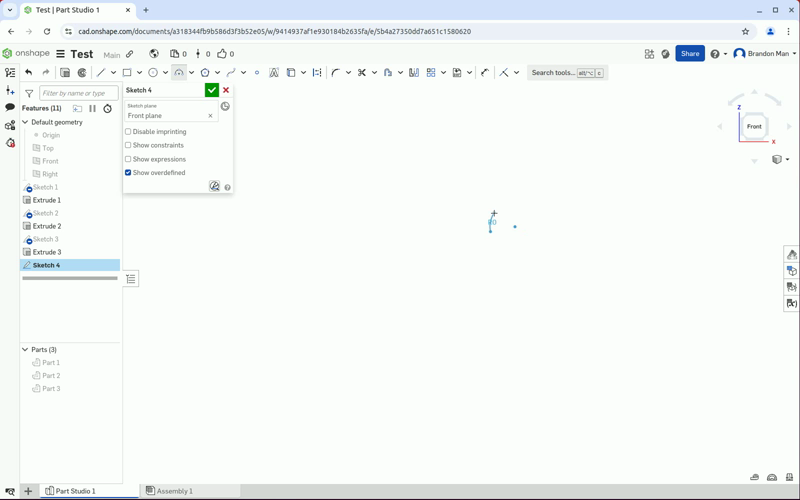
scroll(-6)
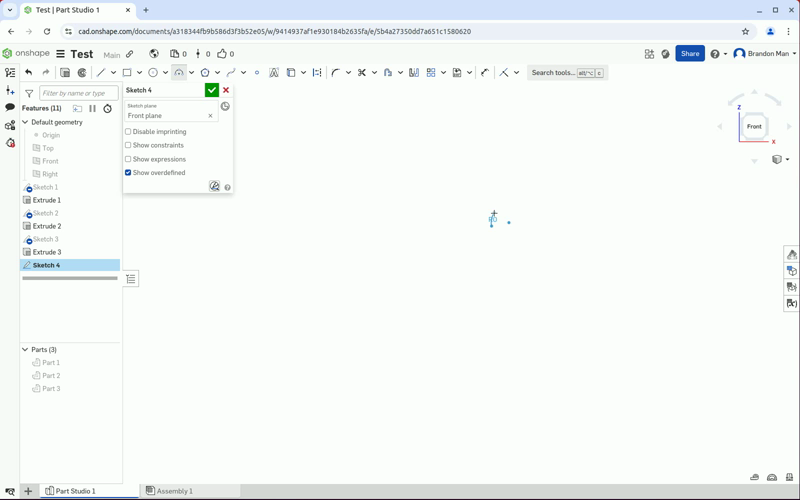
scroll(-6)
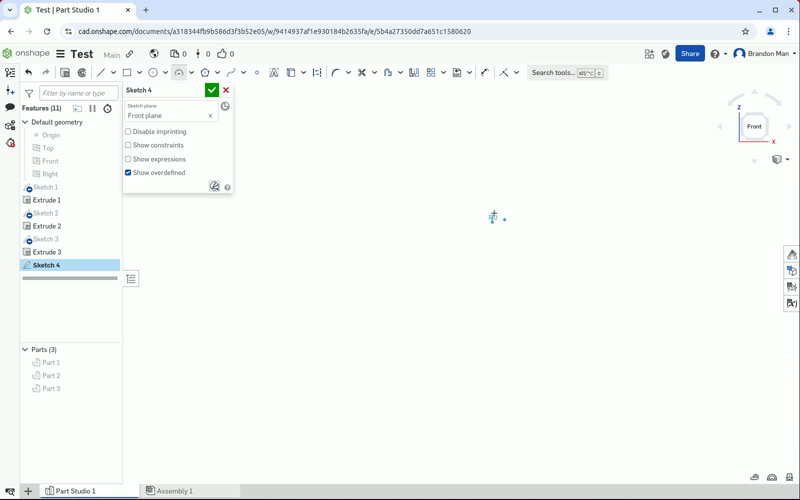
scroll(-6)
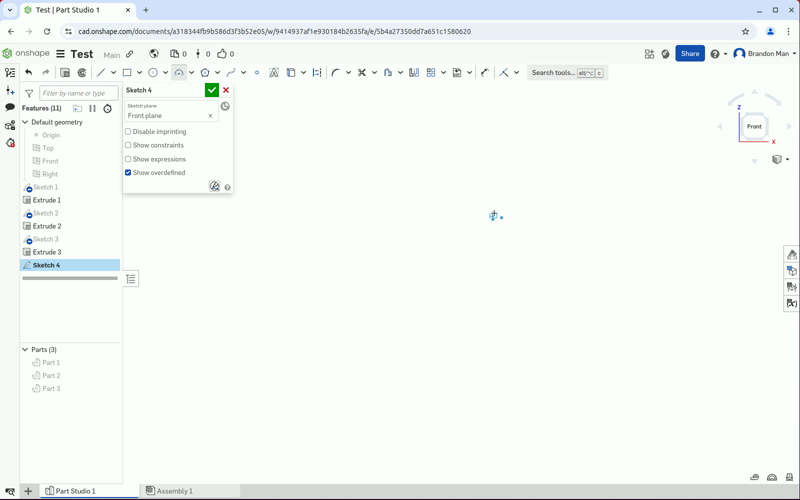
scroll(-6)
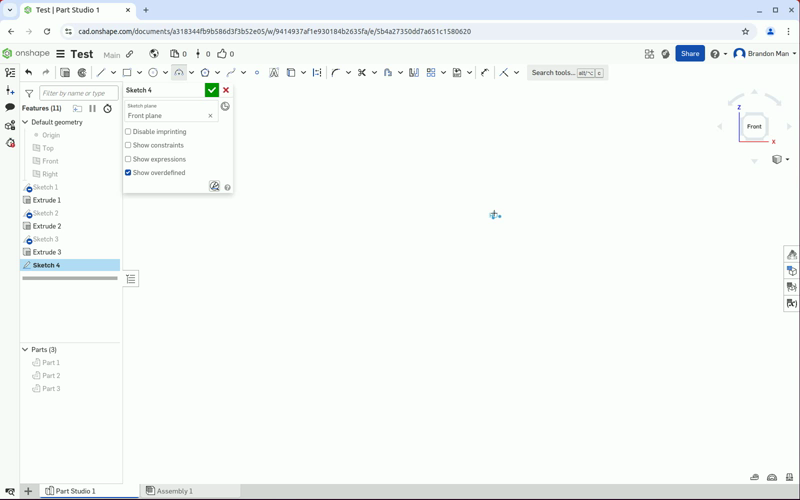
scroll(-6)
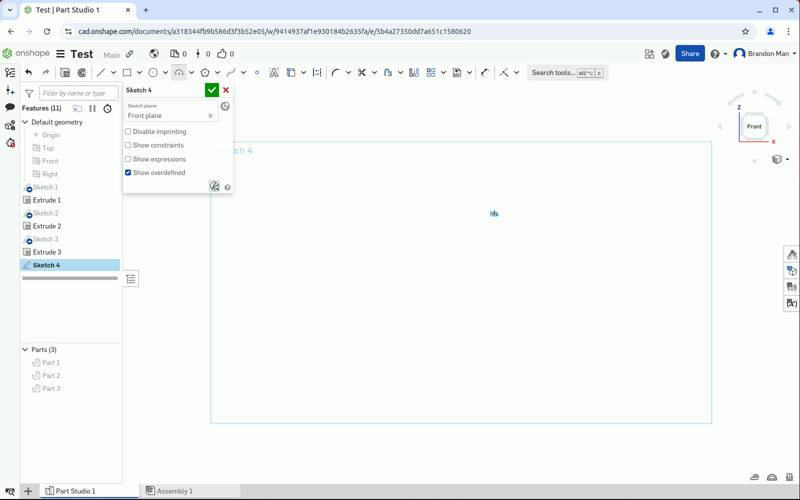
mouse_move(494, 213)
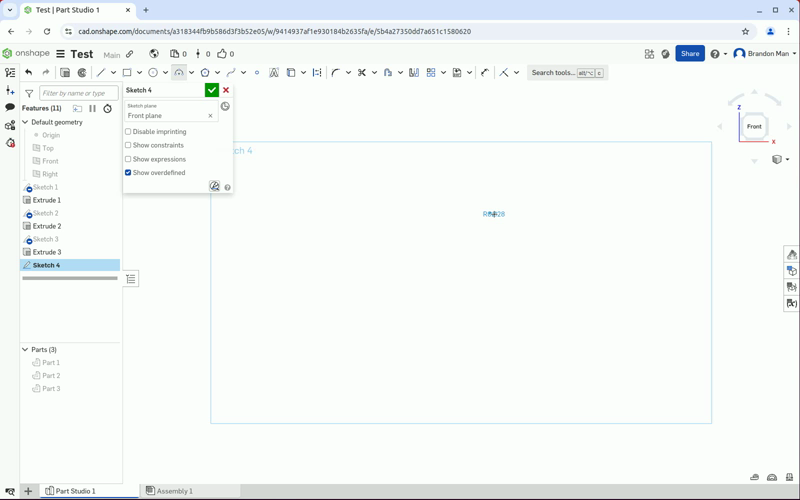
scroll(6)
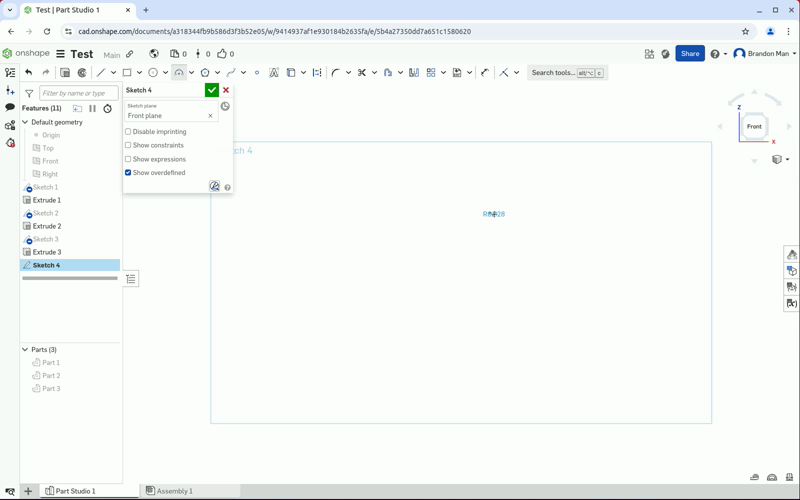
scroll(6)
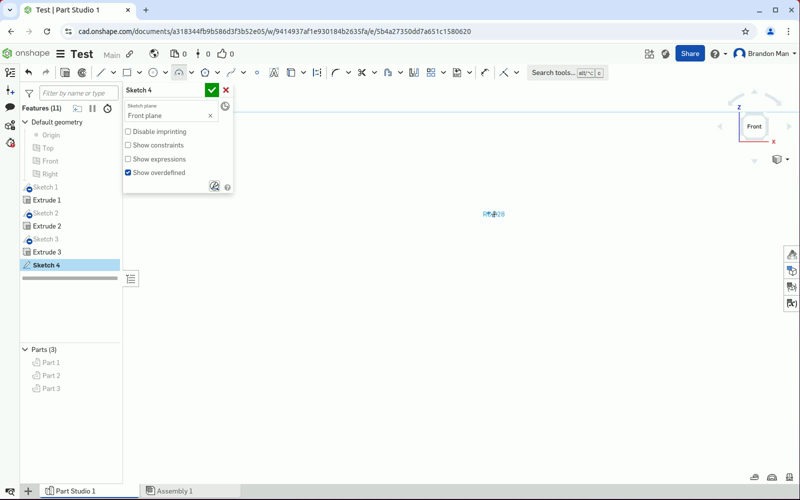
scroll(6)
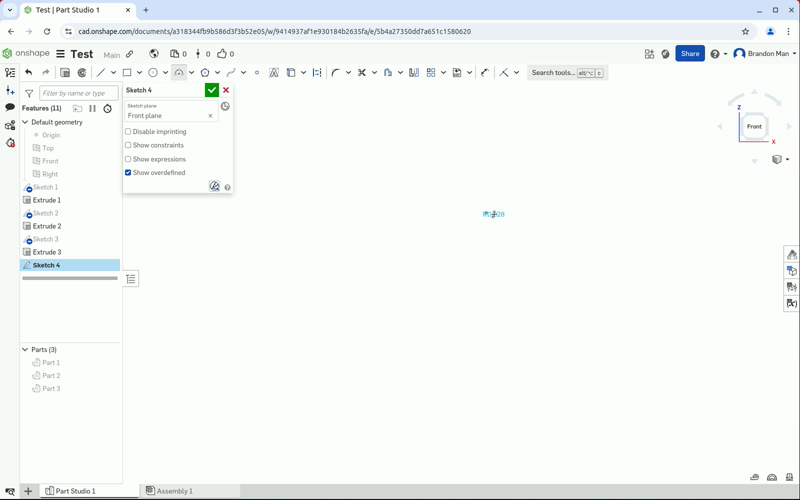
scroll(6)
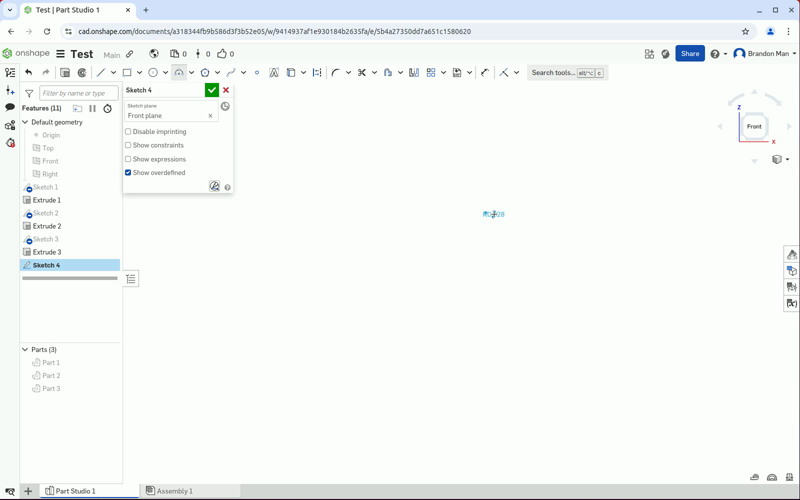
scroll(6)
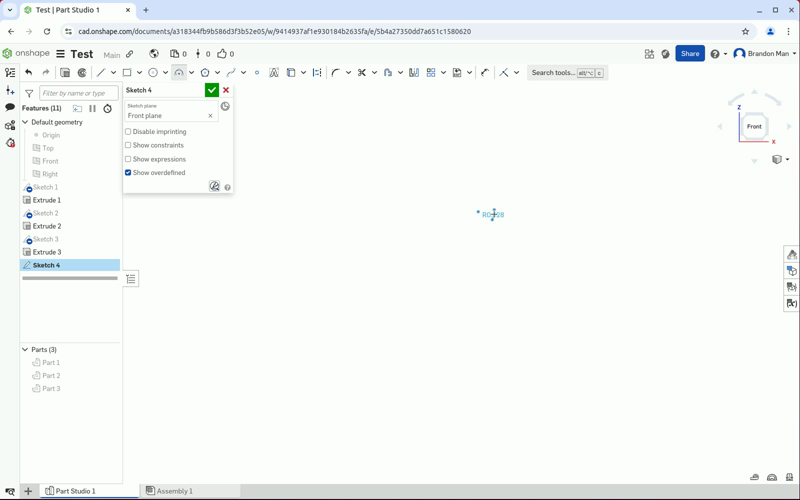
scroll(6)
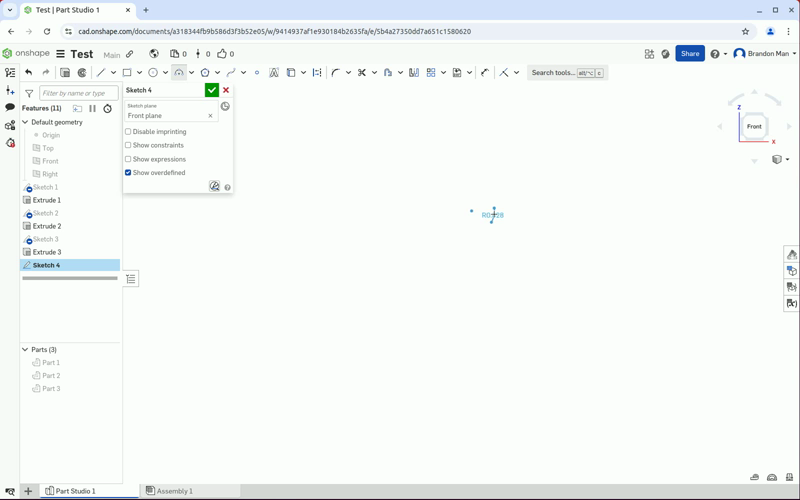
scroll(6)
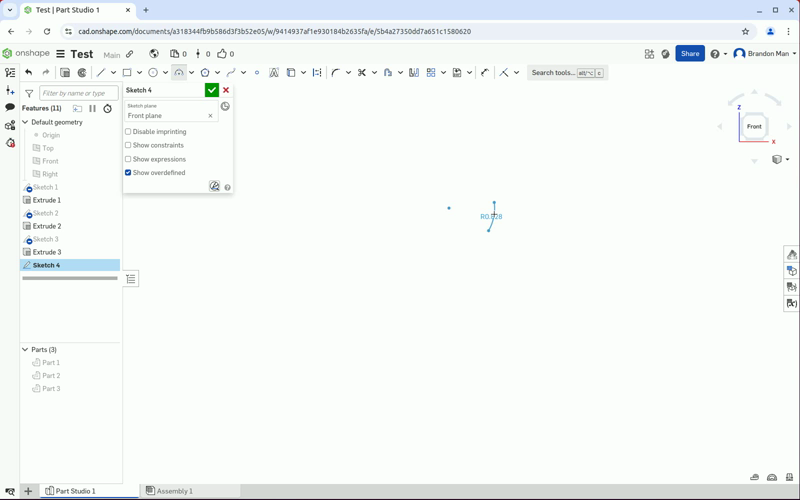
click(494, 213)
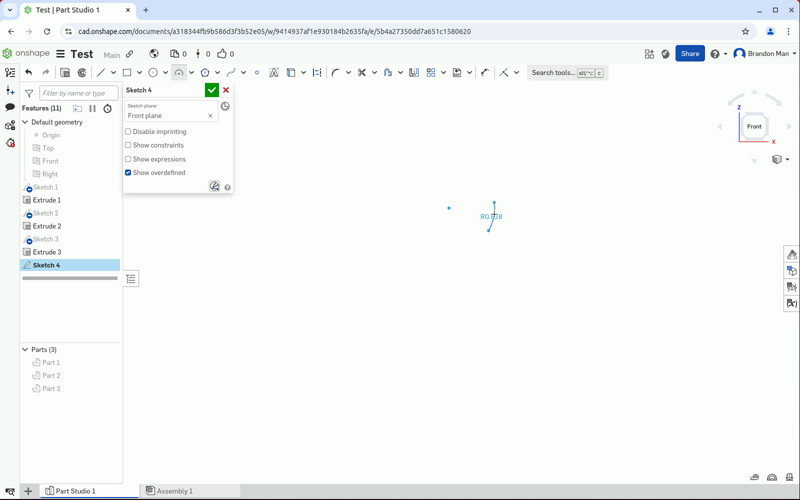
scroll(-6)
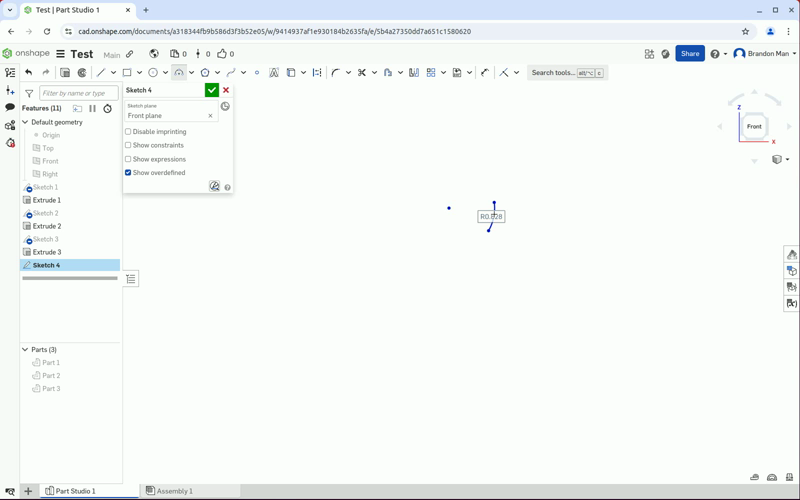
scroll(-6)
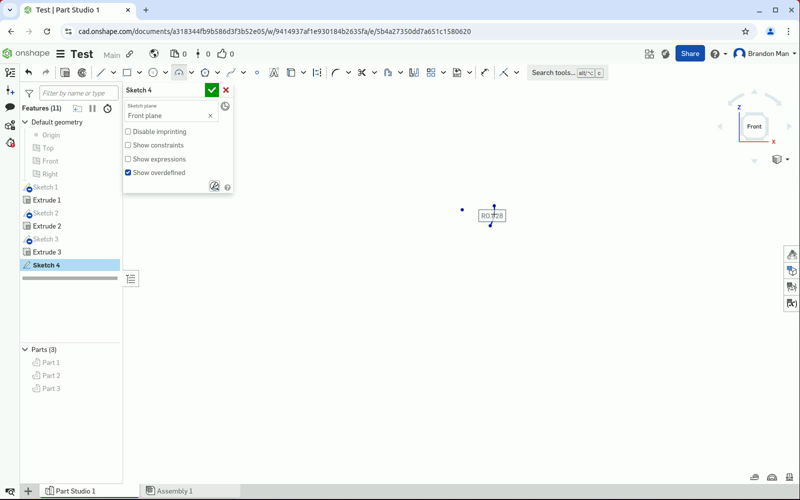
scroll(-6)
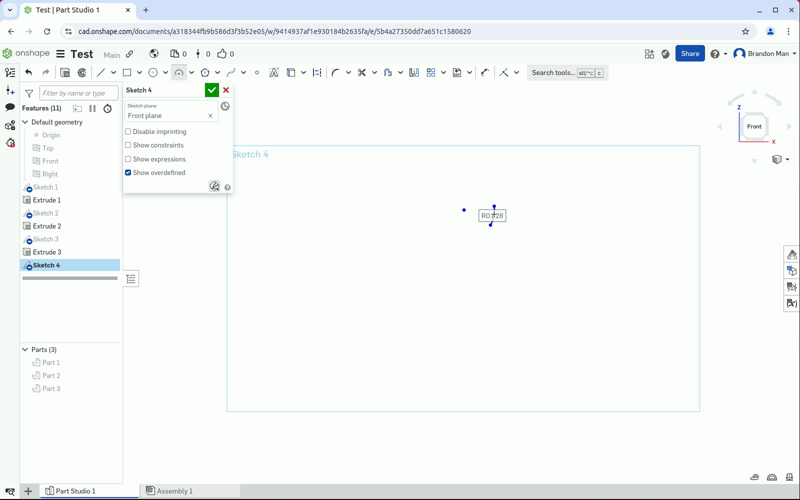
scroll(-6)
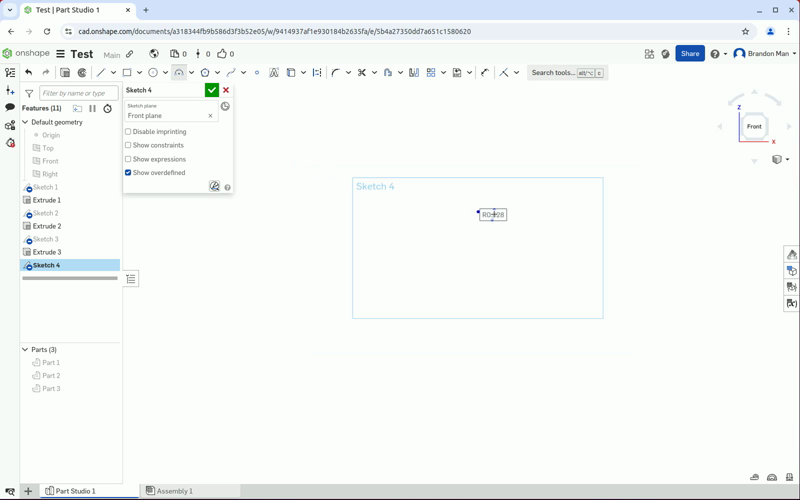
scroll(-6)
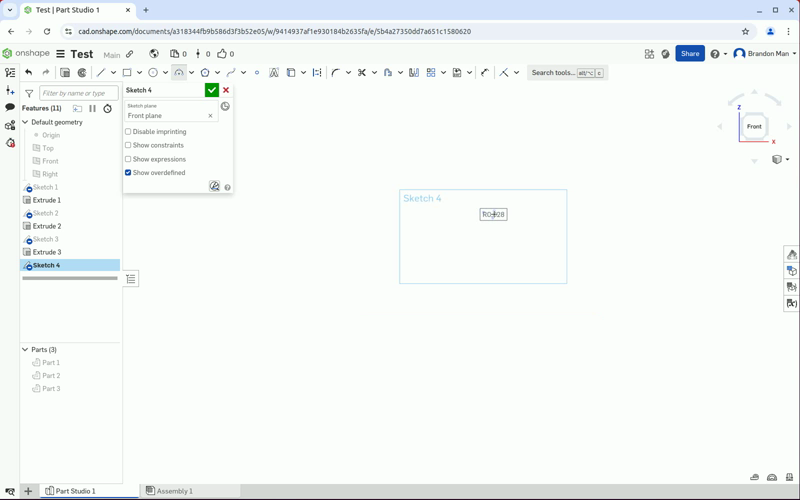
scroll(-6)
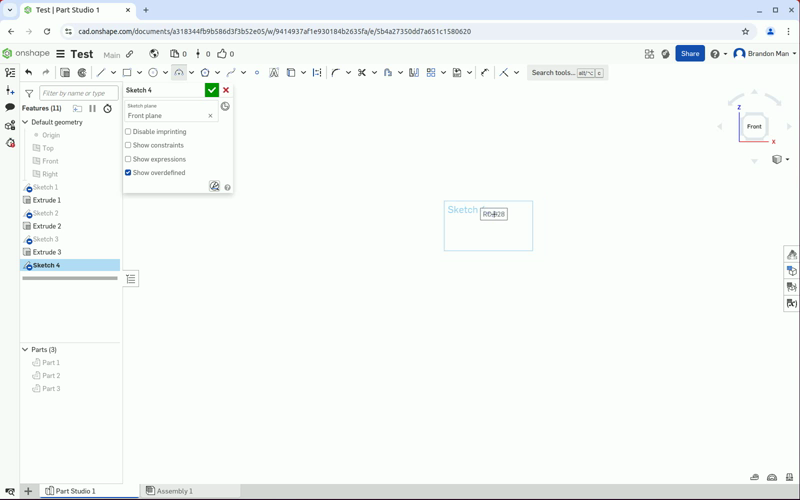
scroll(-6)
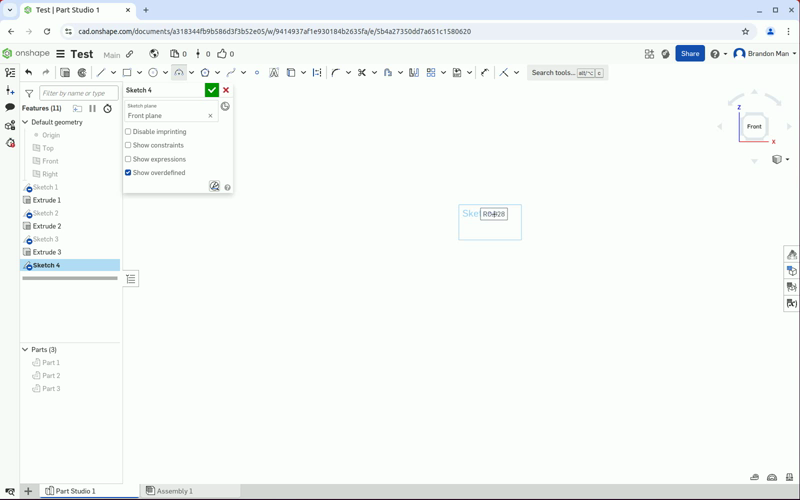
key_up(shift)
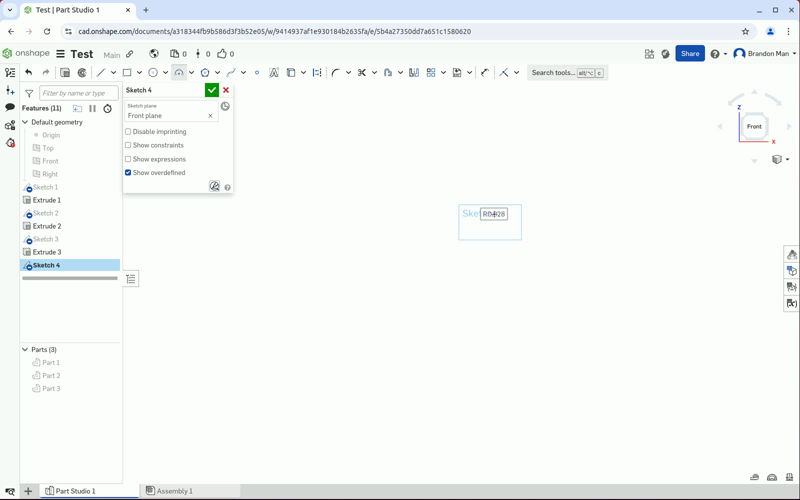
mouse_move(494, 212)
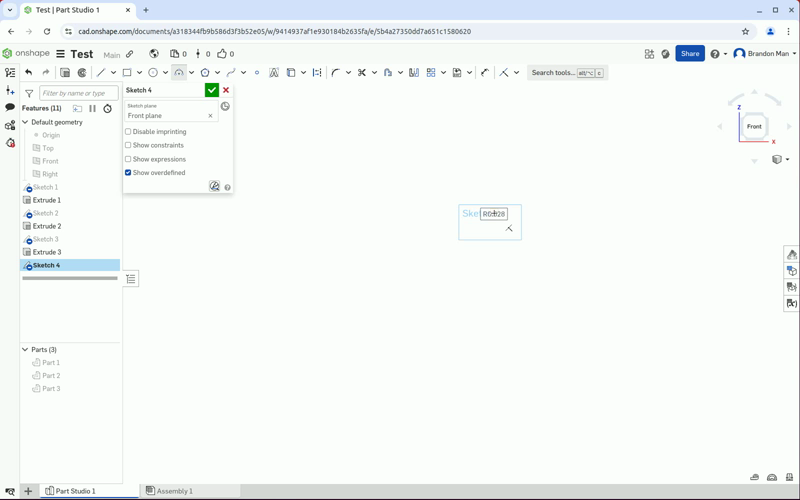
scroll(6)
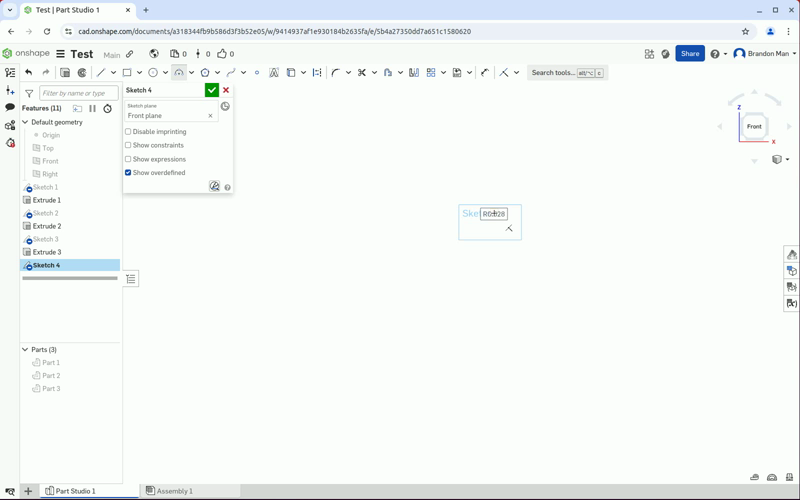
scroll(6)
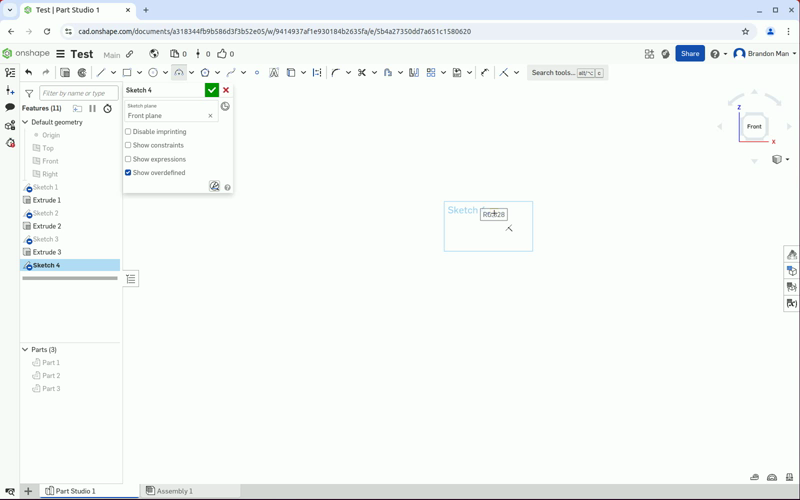
scroll(6)
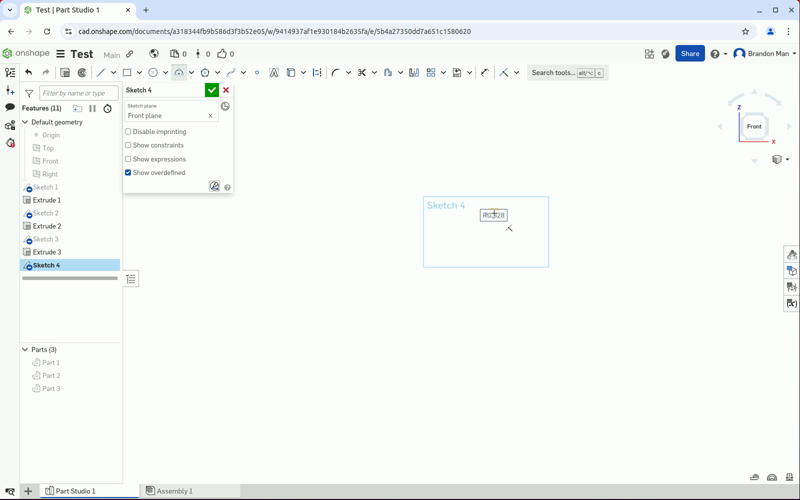
scroll(6)
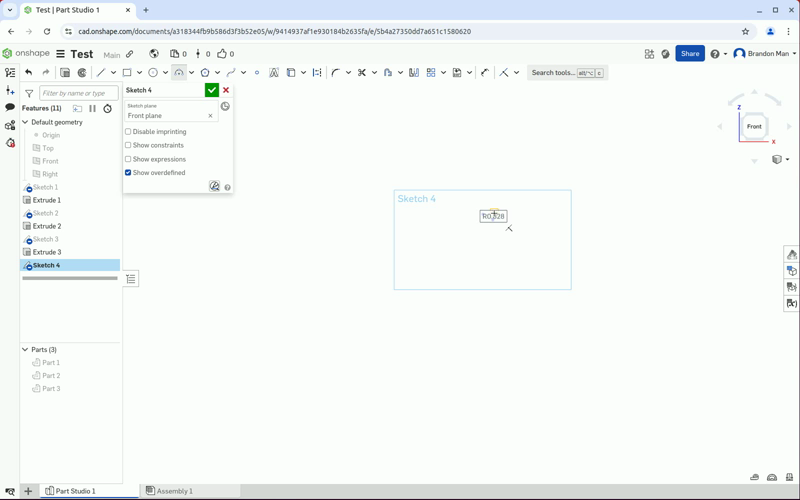
scroll(6)
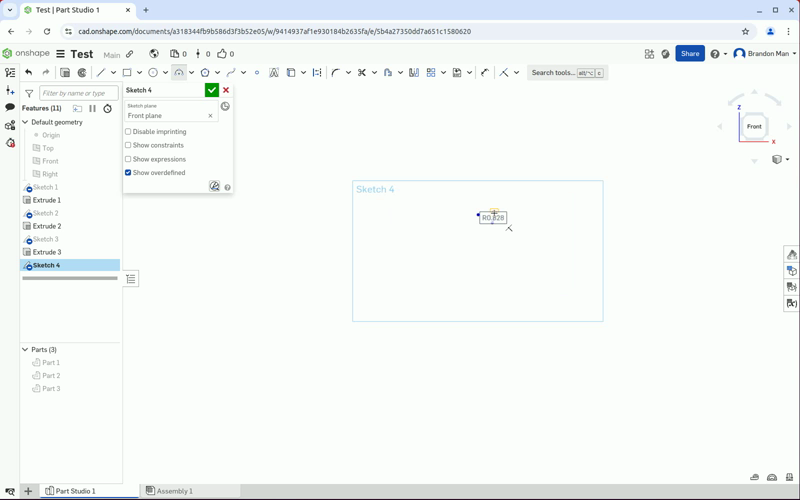
scroll(6)
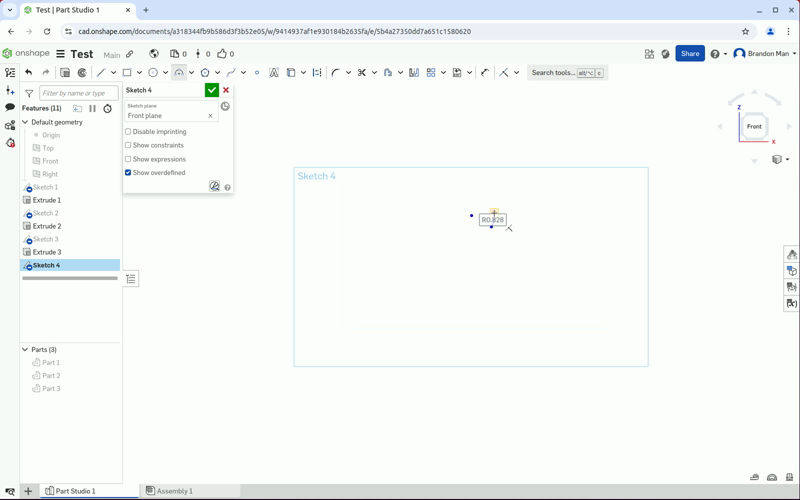
scroll(6)
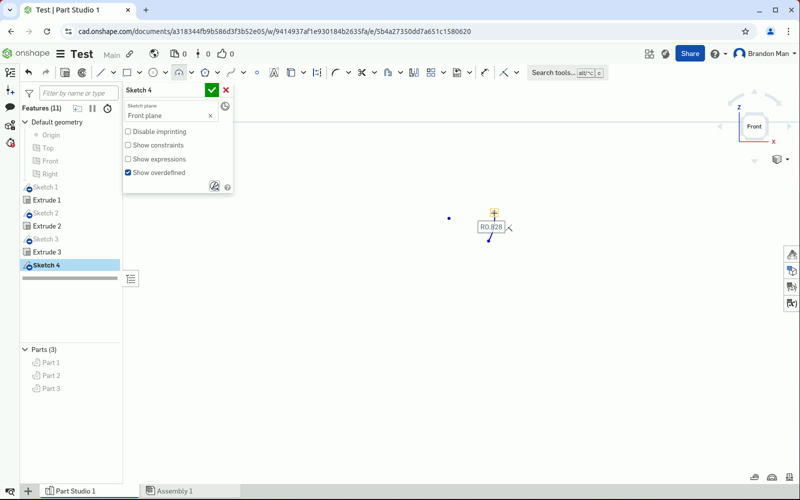
click(494, 212)
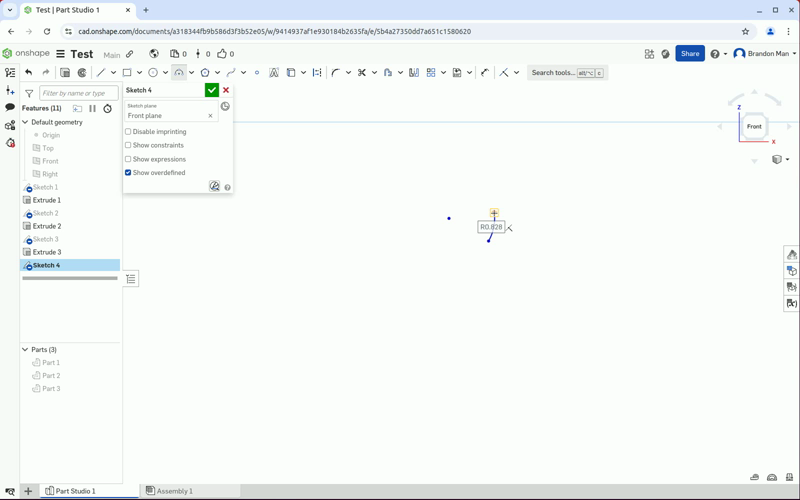
scroll(-6)
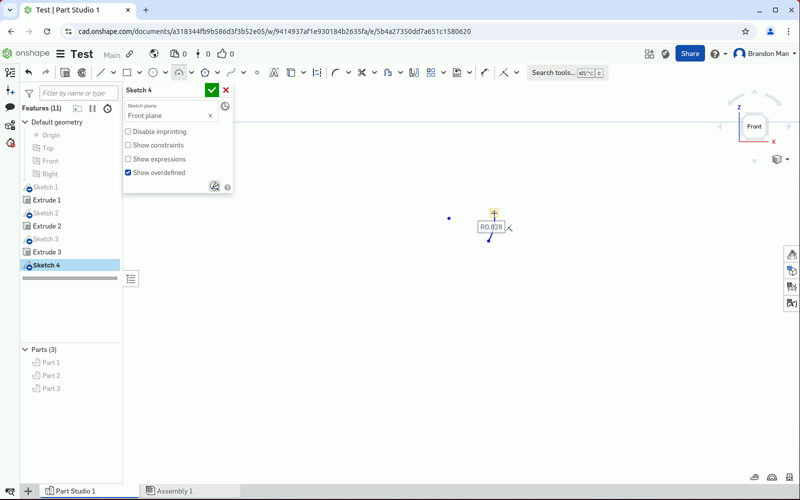
scroll(-6)
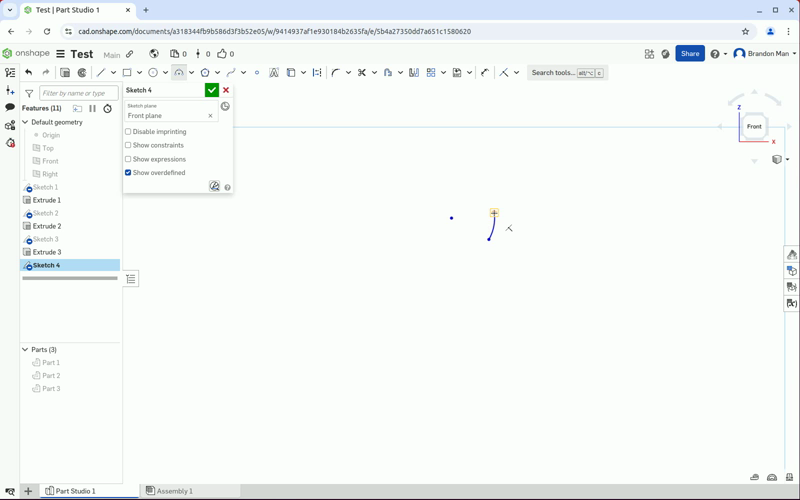
scroll(-6)
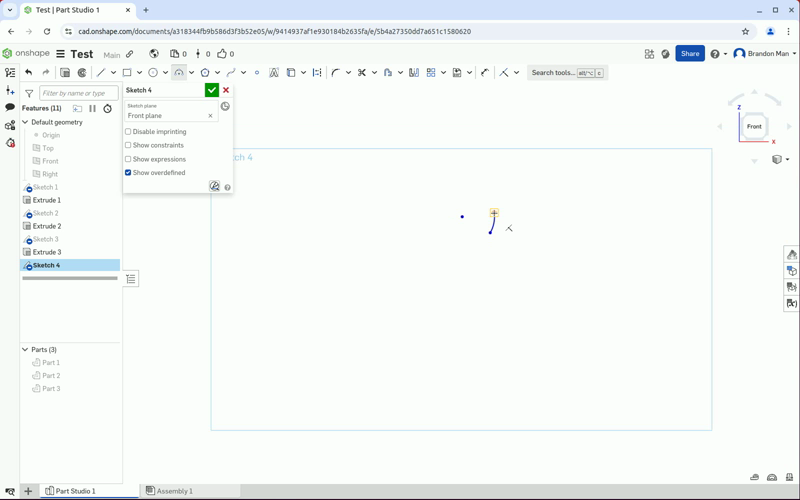
scroll(-6)
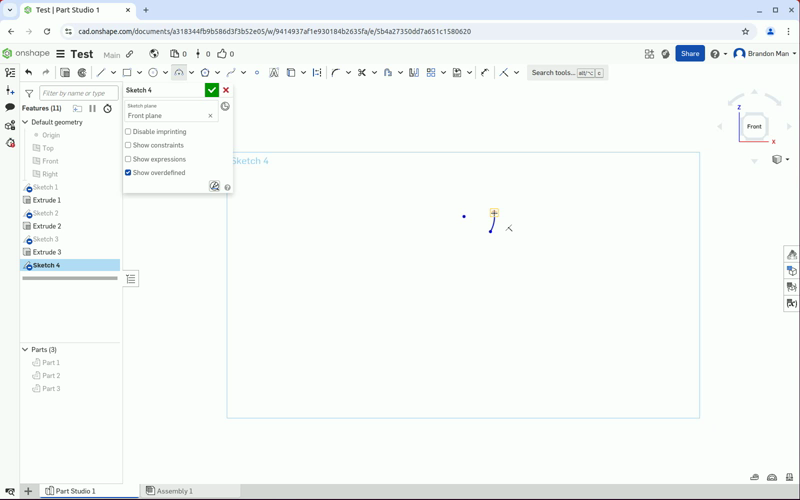
scroll(-6)
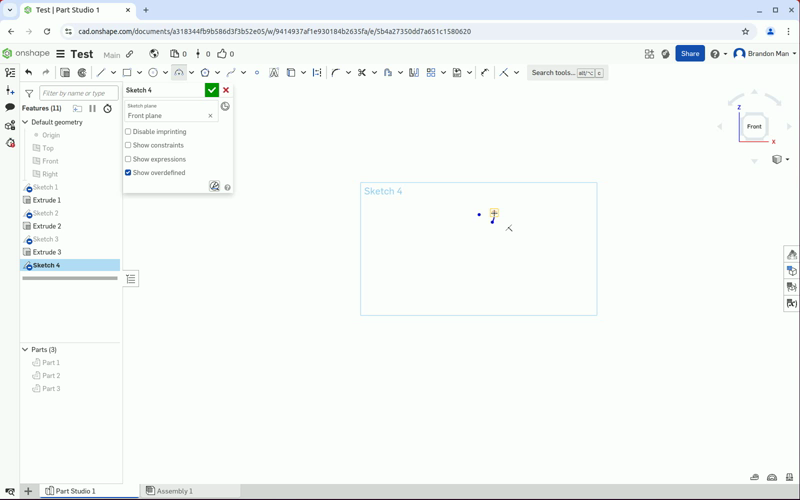
scroll(-6)
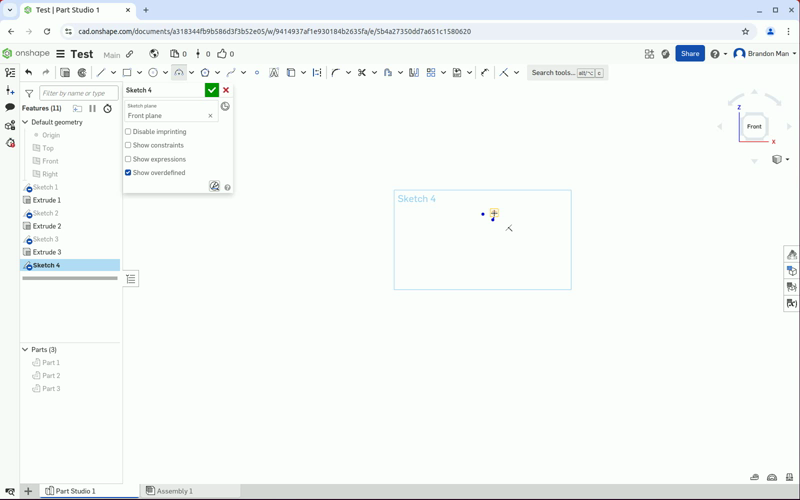
scroll(-6)
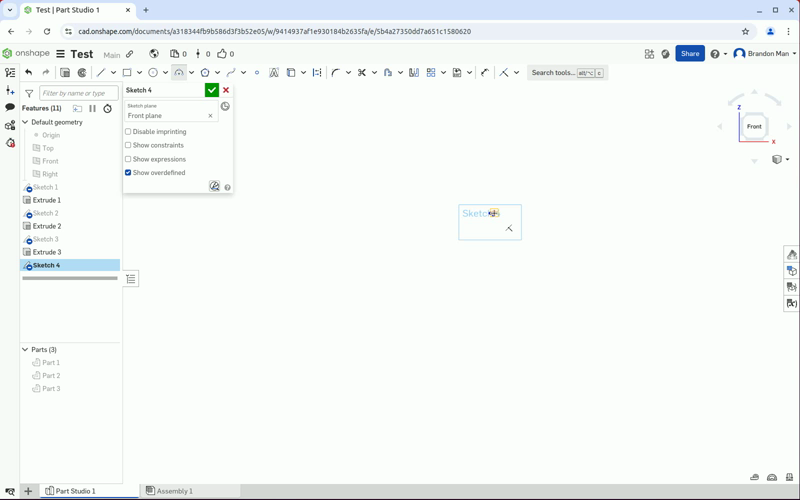
mouse_move(493, 215)
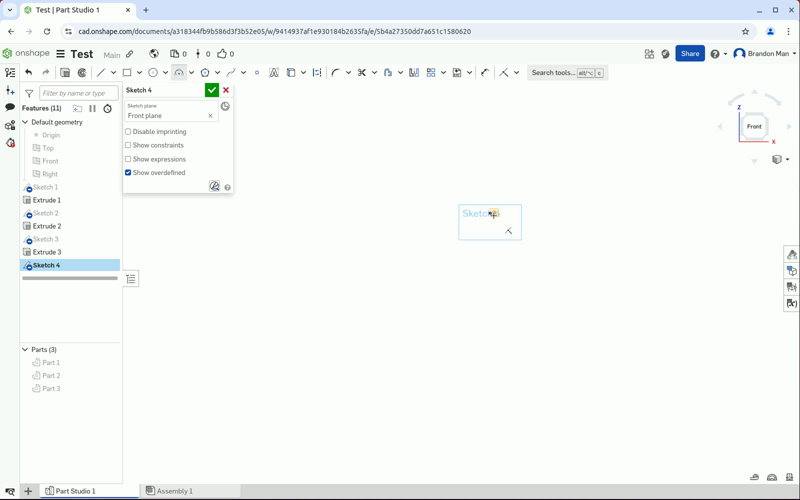
scroll(6)
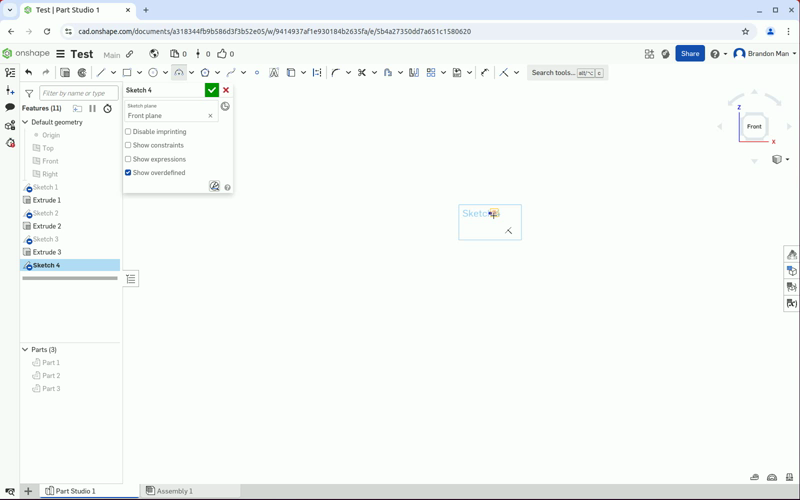
scroll(6)
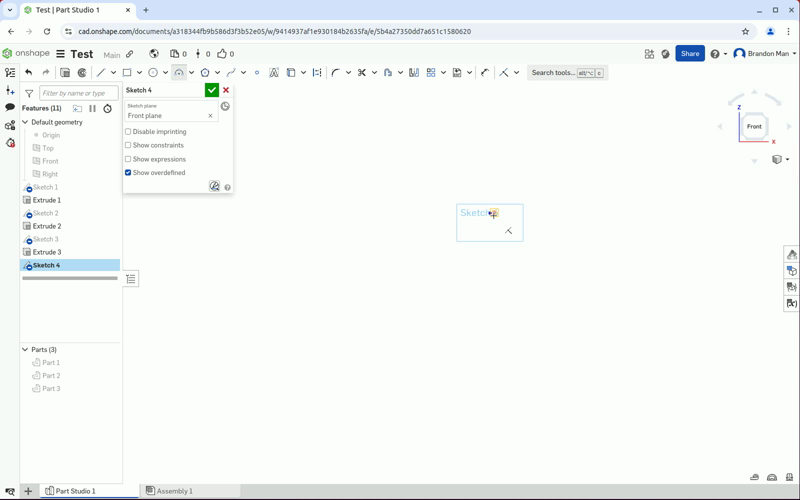
scroll(6)
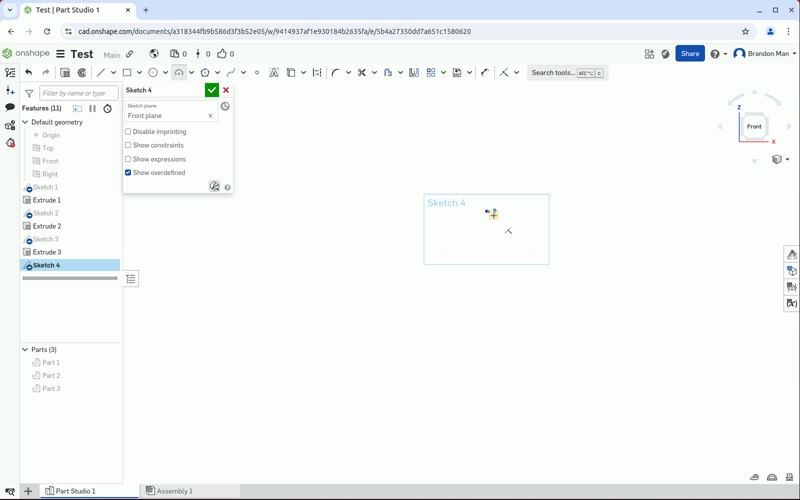
scroll(6)
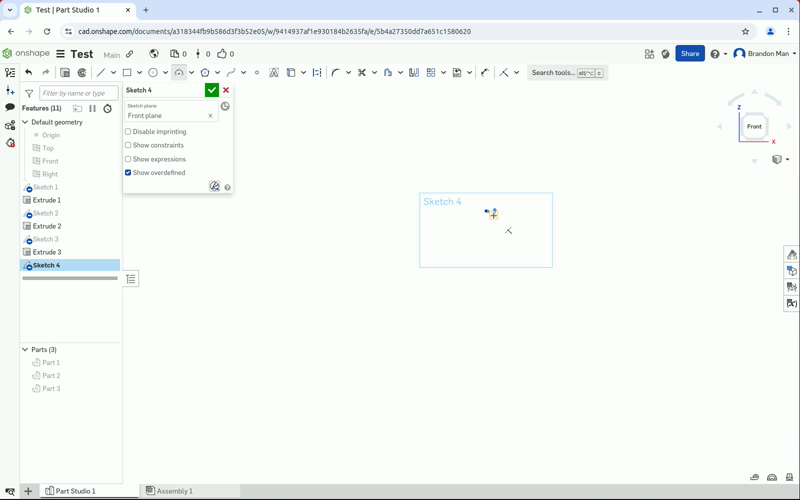
scroll(6)
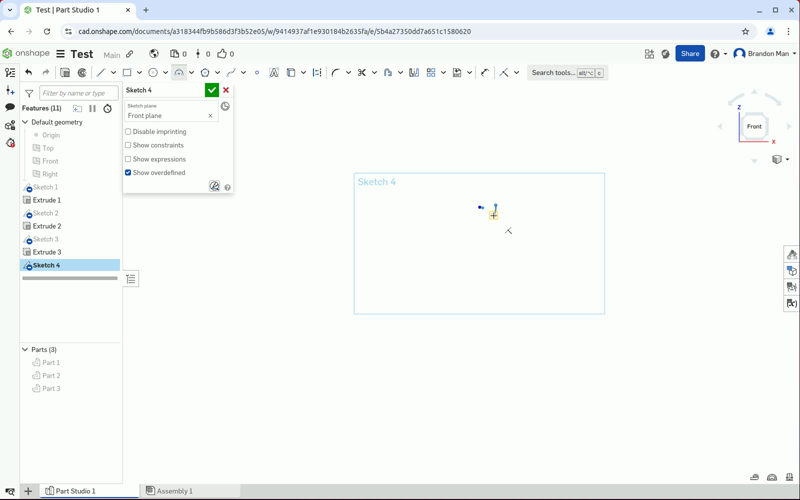
scroll(6)
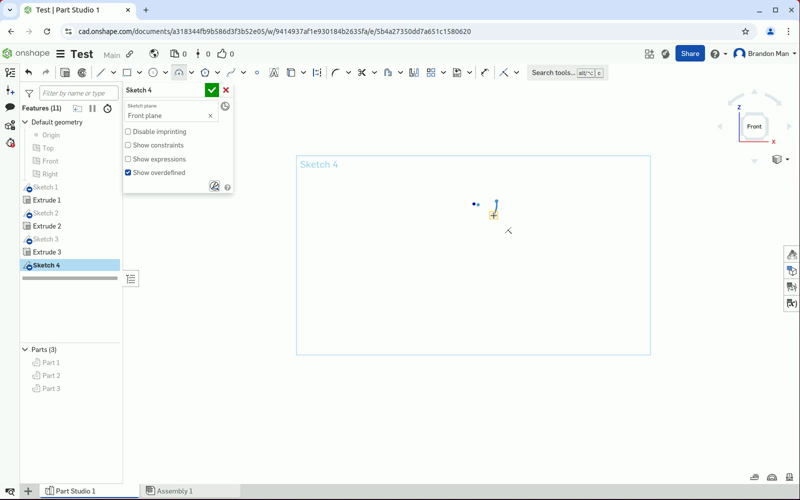
scroll(6)
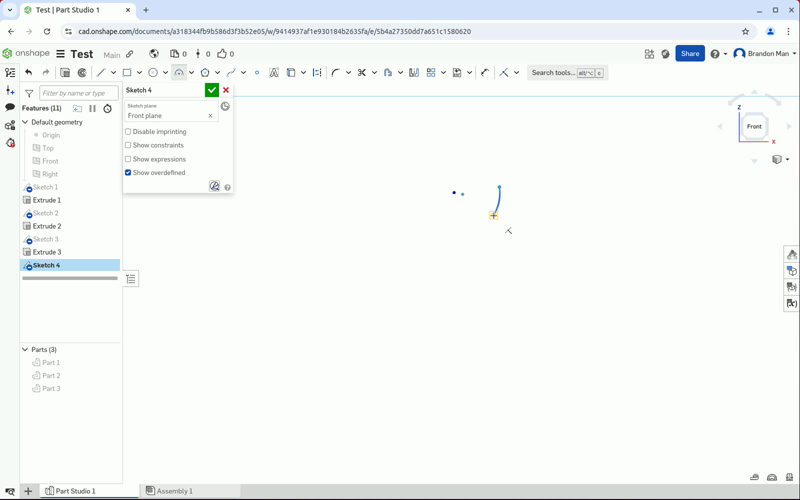
click(493, 215)
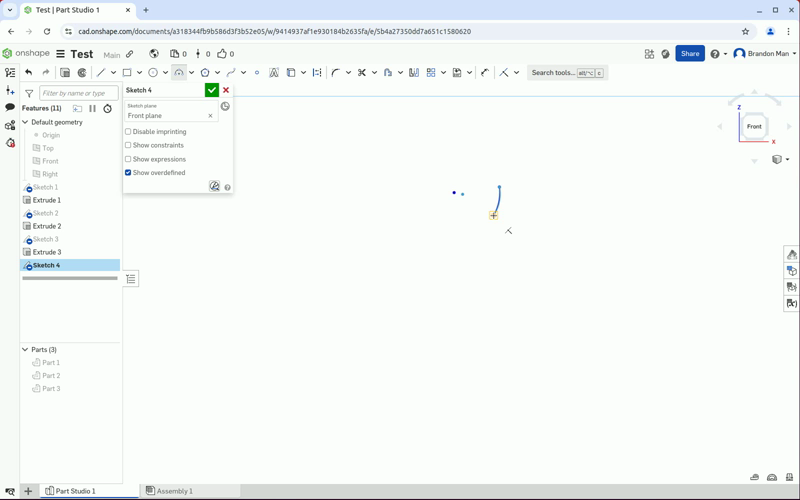
scroll(-6)
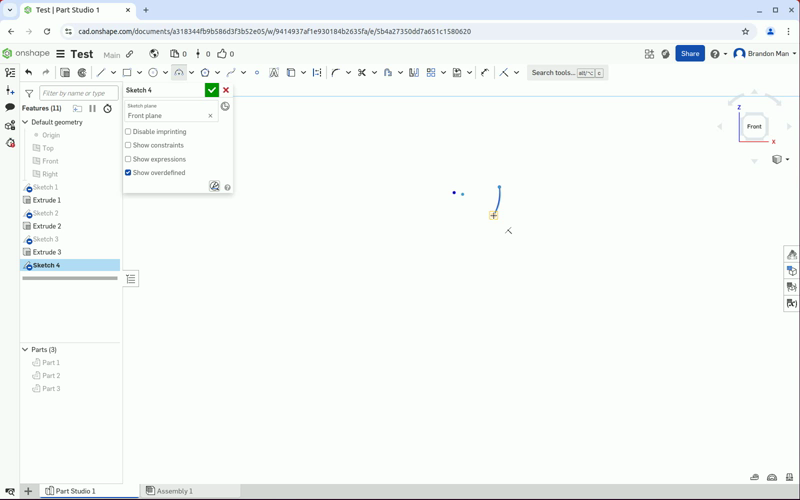
scroll(-6)
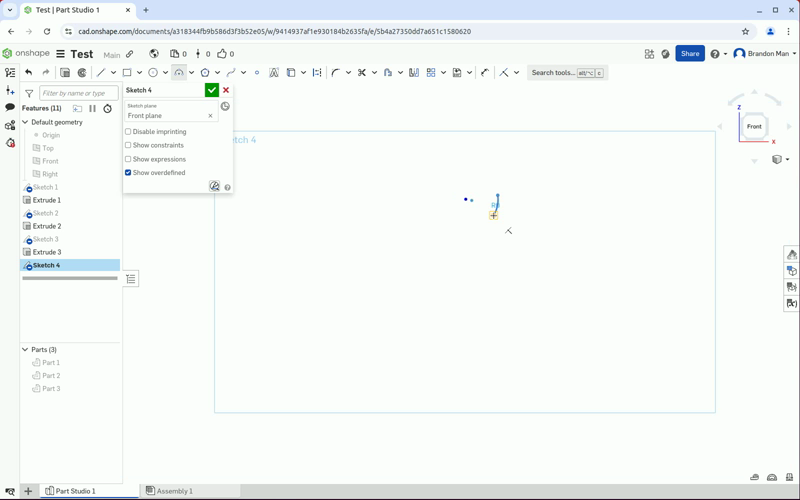
scroll(-6)
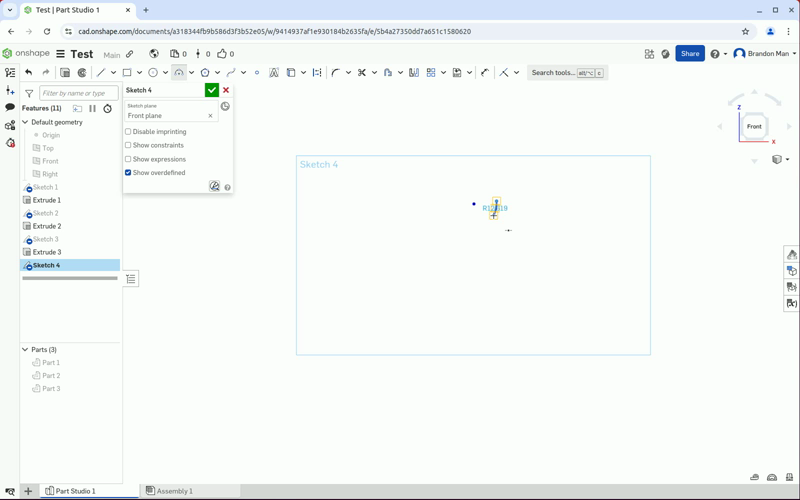
scroll(-6)
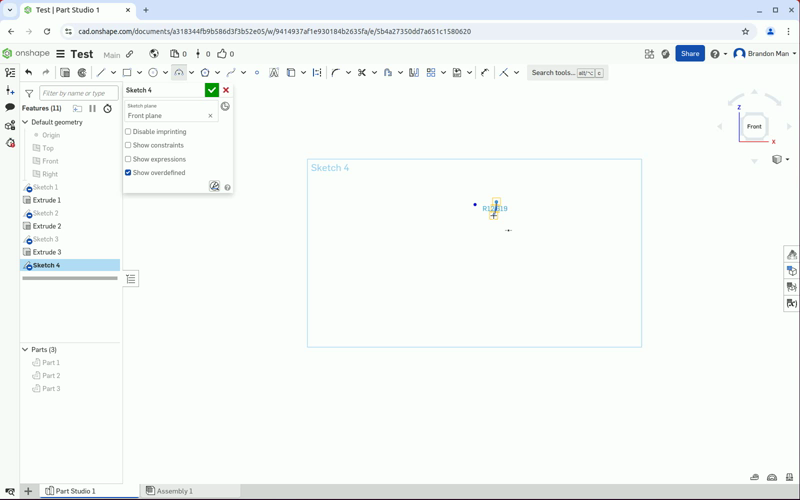
scroll(-6)
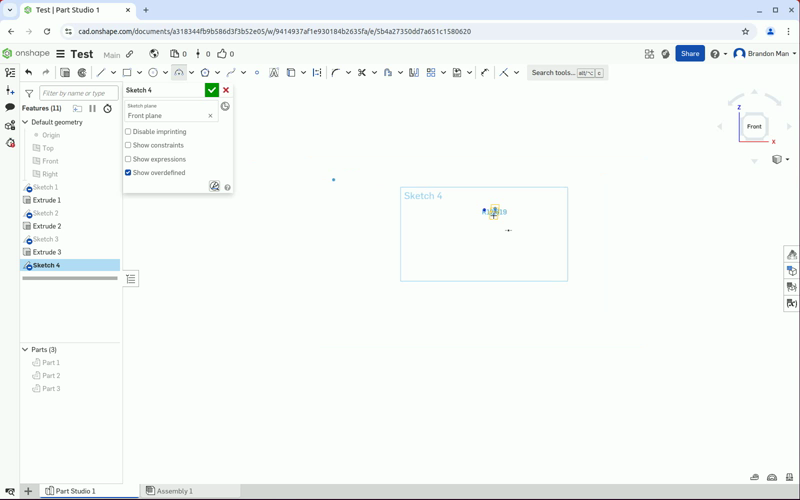
scroll(-6)
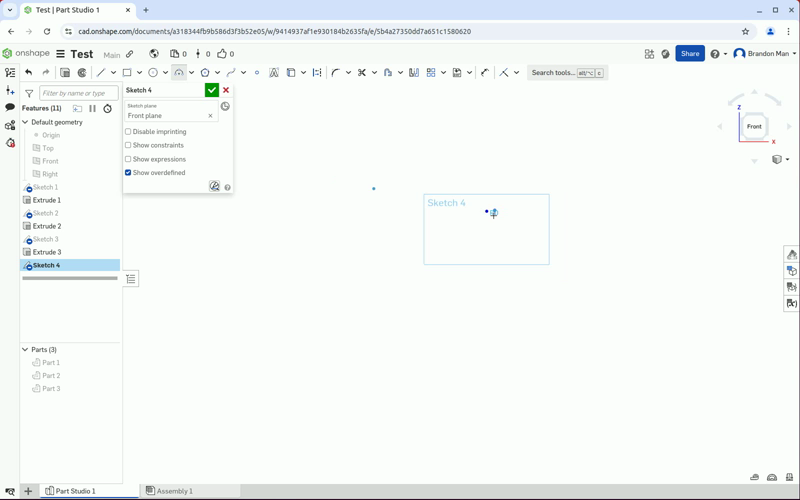
scroll(-6)
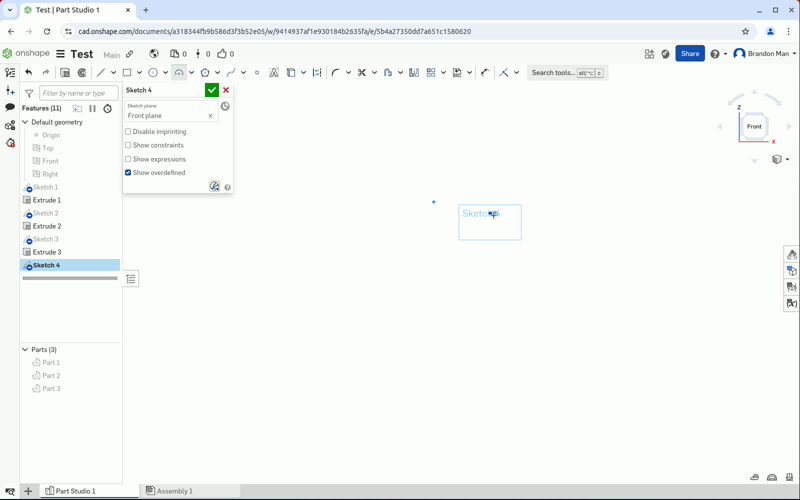
key_down(shift)
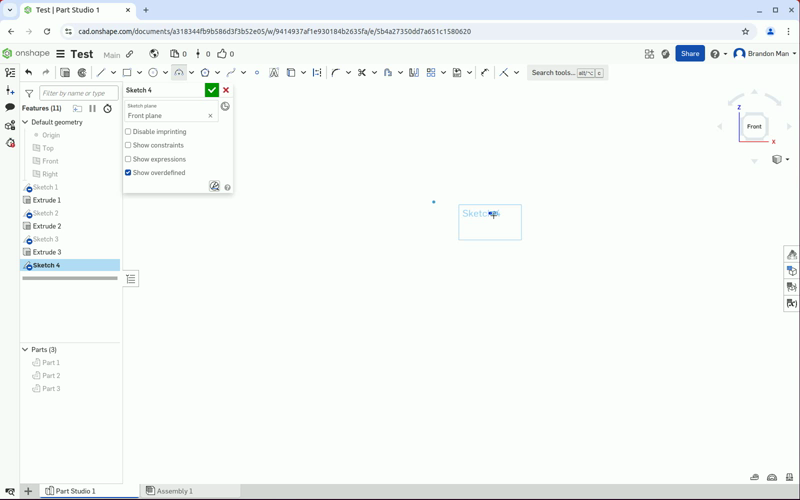
mouse_move(405, 184)
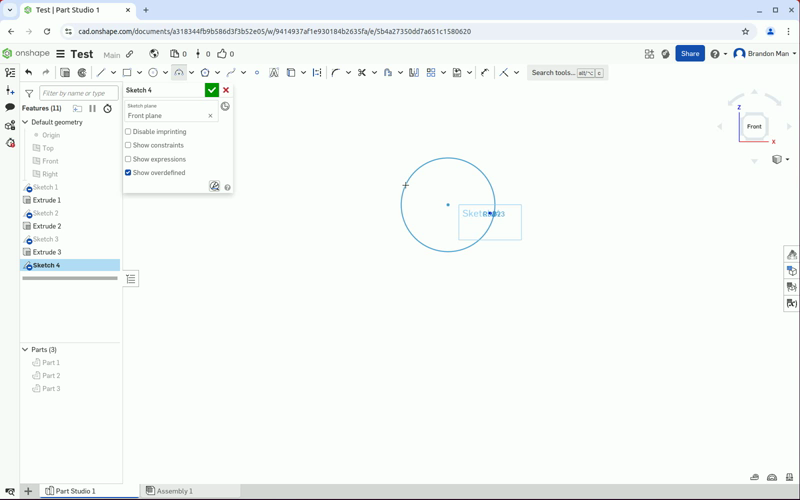
scroll(6)
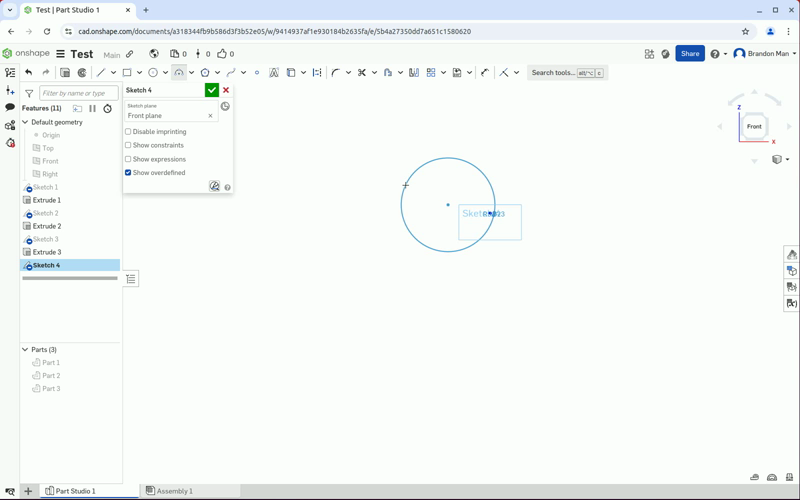
scroll(6)
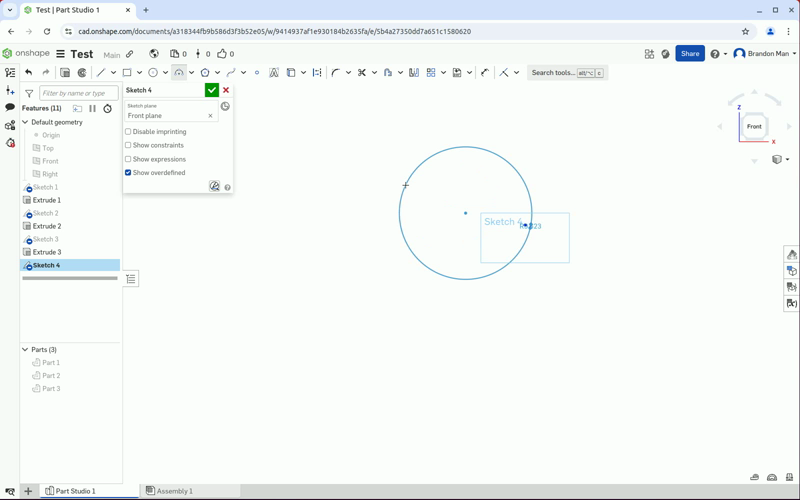
scroll(6)
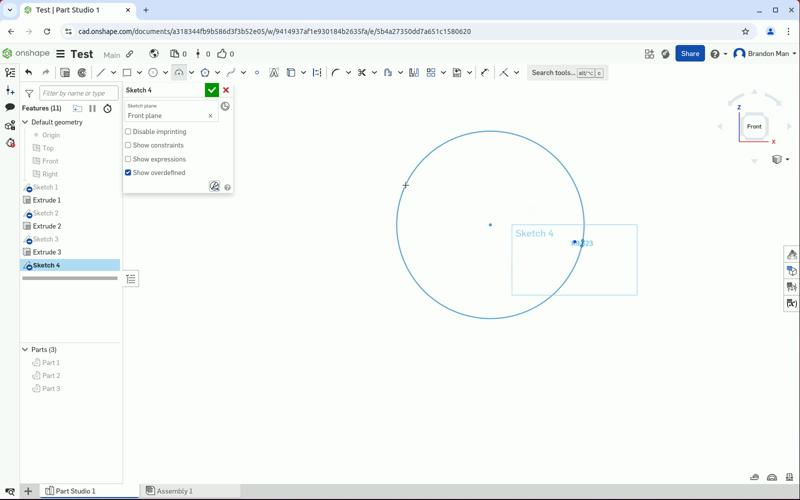
scroll(6)
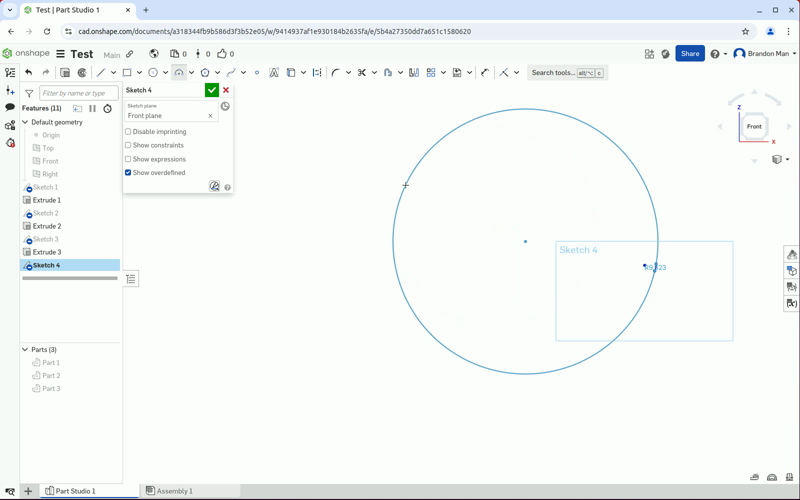
scroll(6)
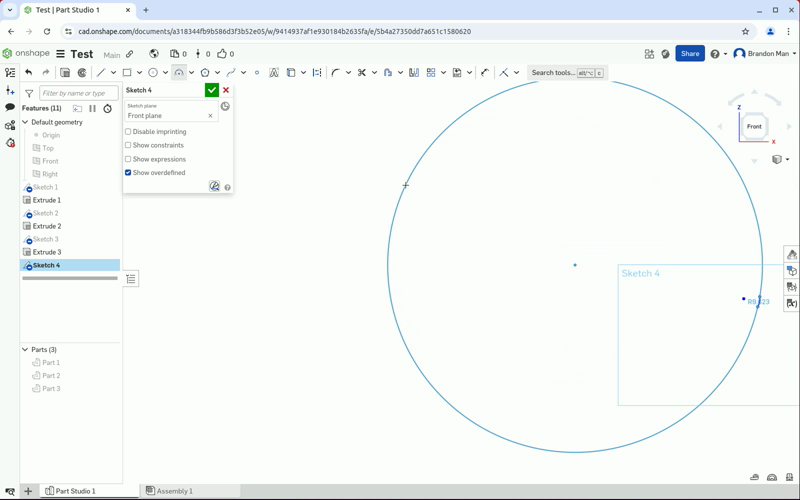
scroll(6)
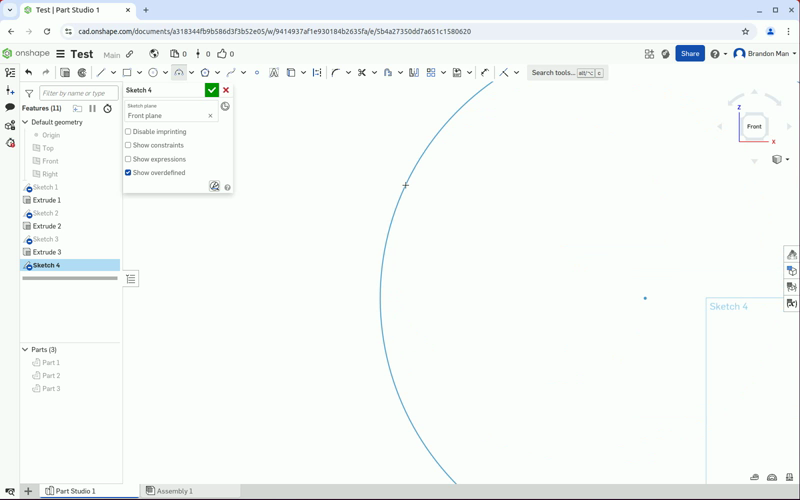
scroll(6)
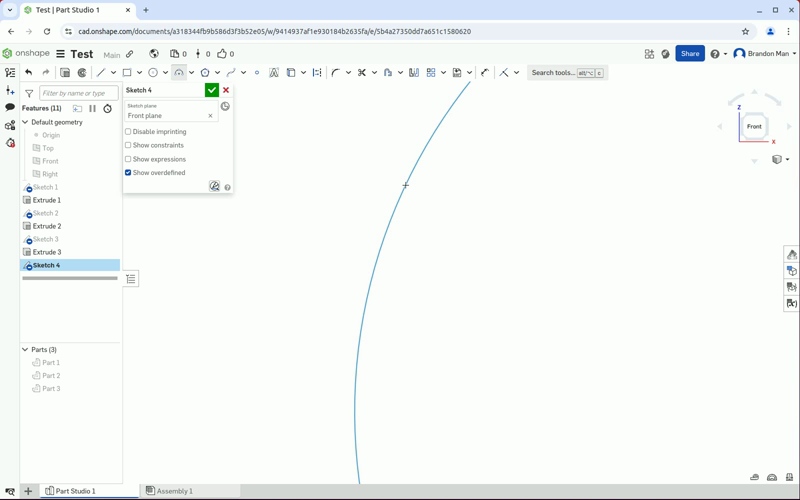
click(405, 184)
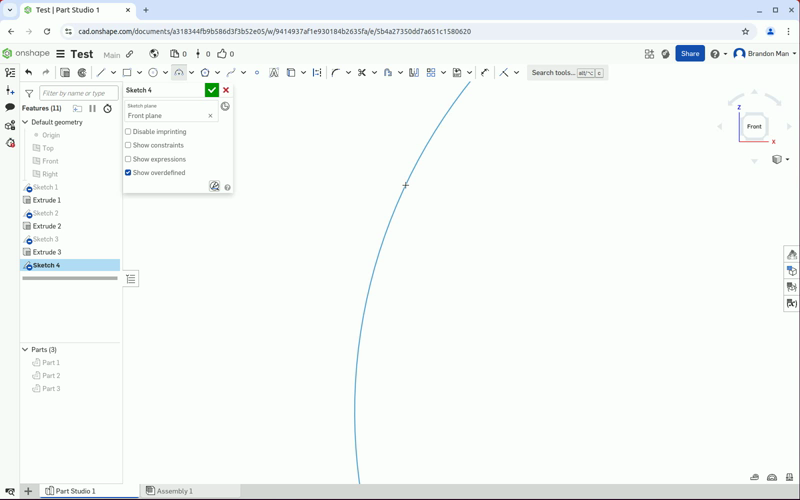
scroll(-6)
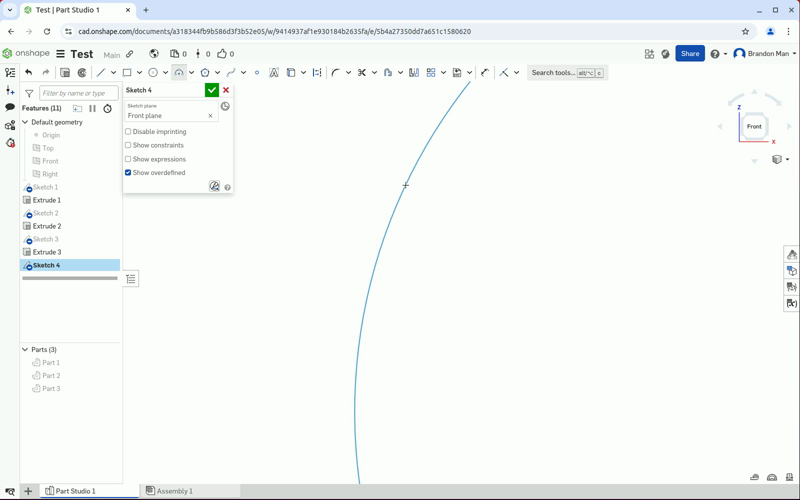
scroll(-6)
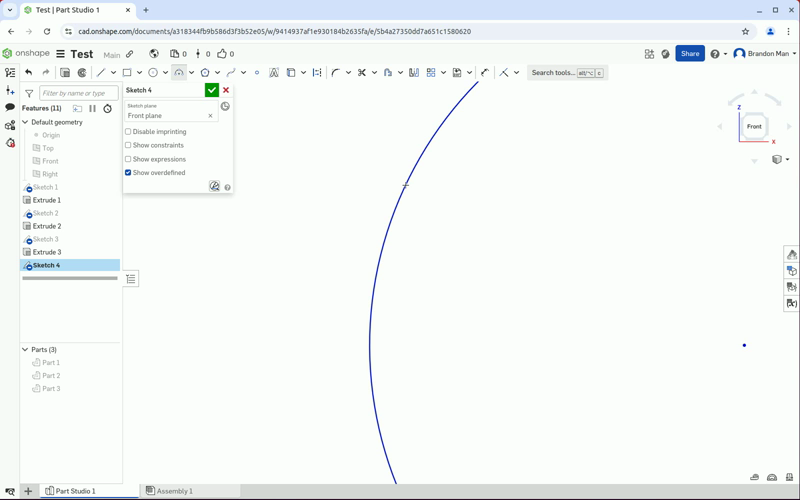
scroll(-6)
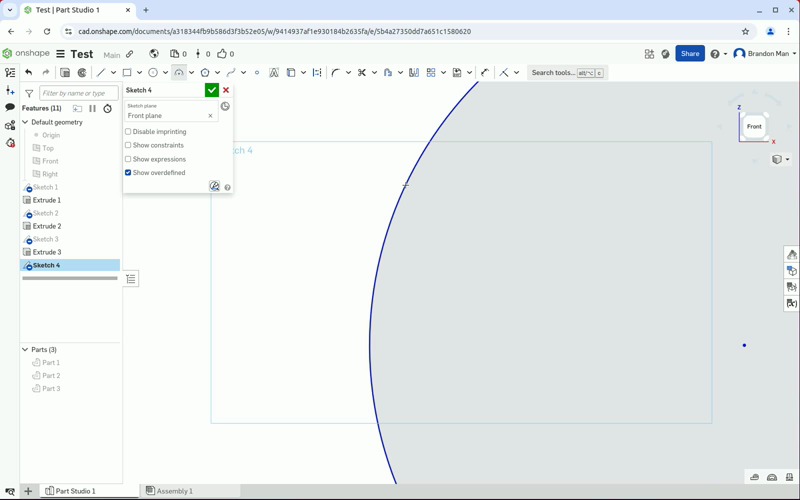
scroll(-6)
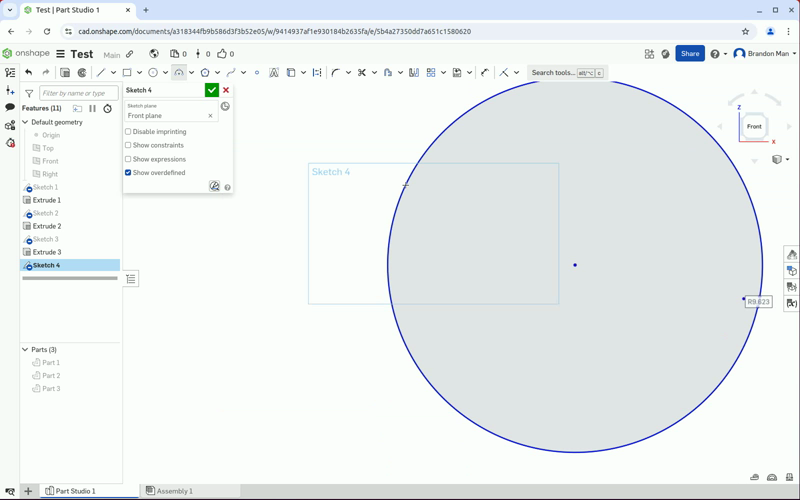
scroll(-6)
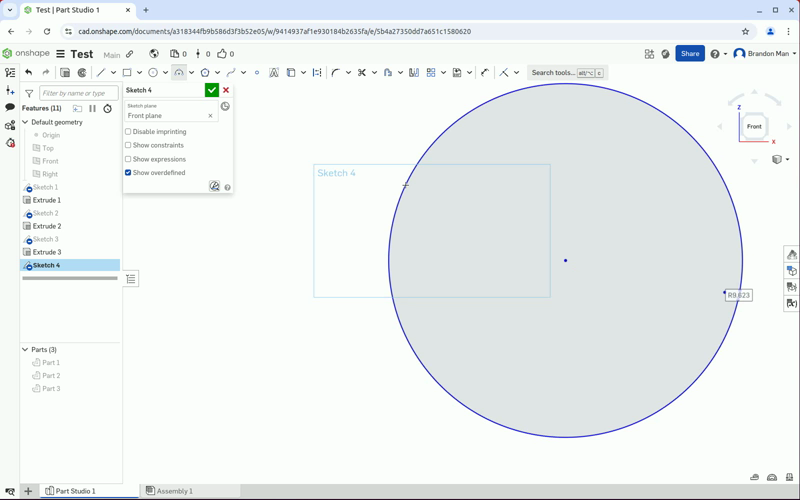
scroll(-6)
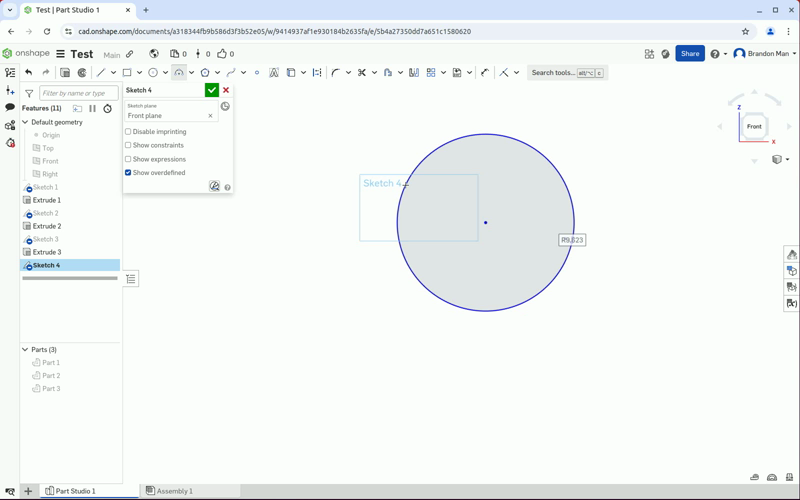
scroll(-6)
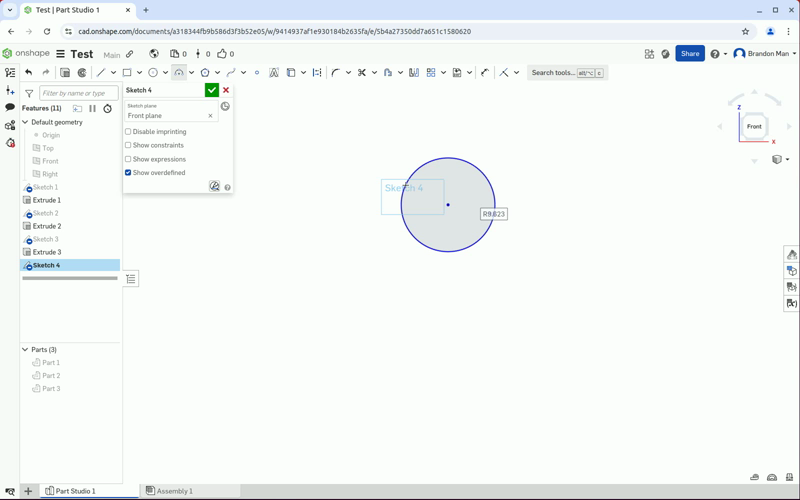
key_up(shift)
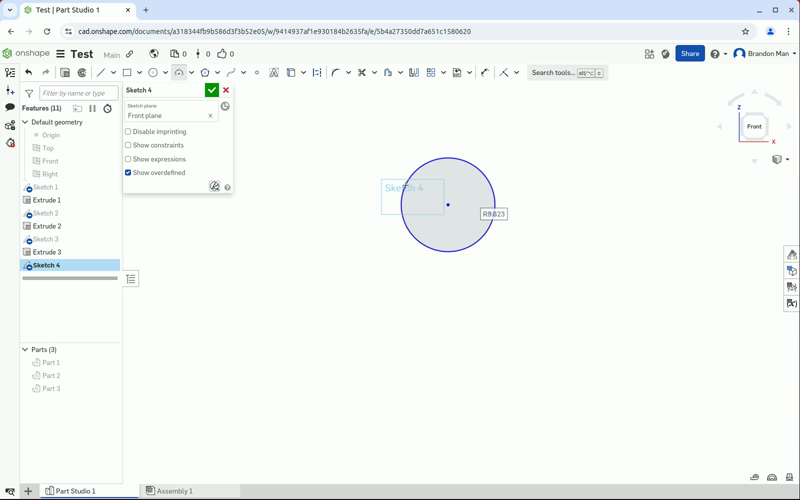
key(esc)
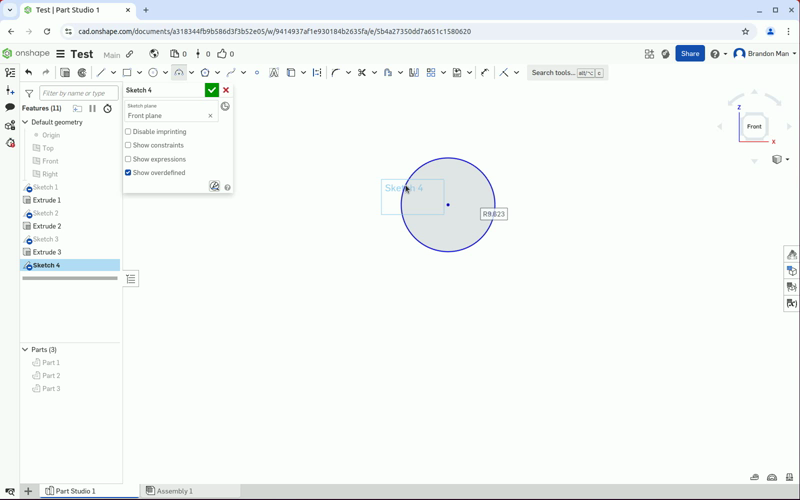
mouse_move(441, 216)
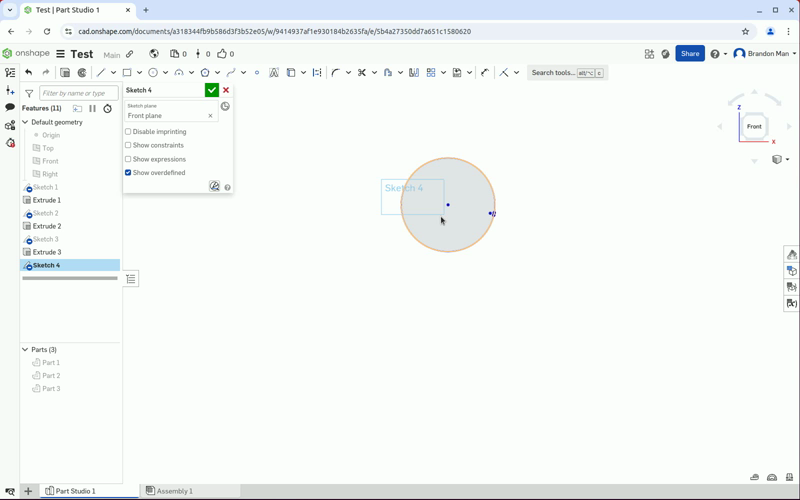
click(441, 216)
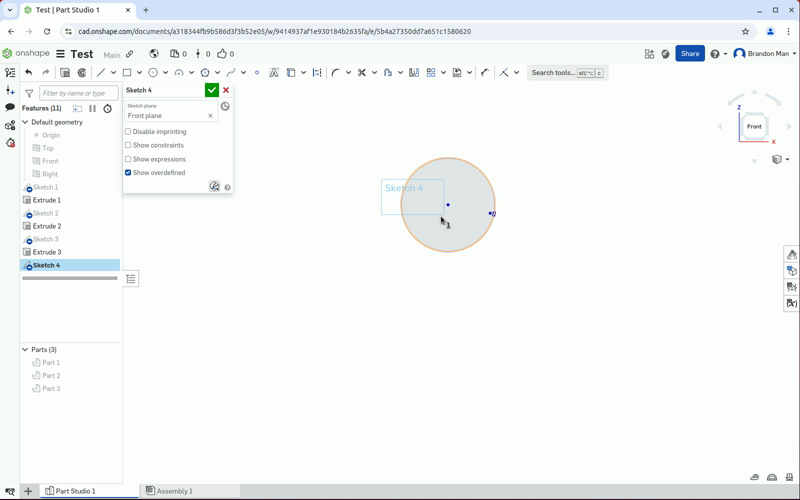
mouse_move(73, 352)
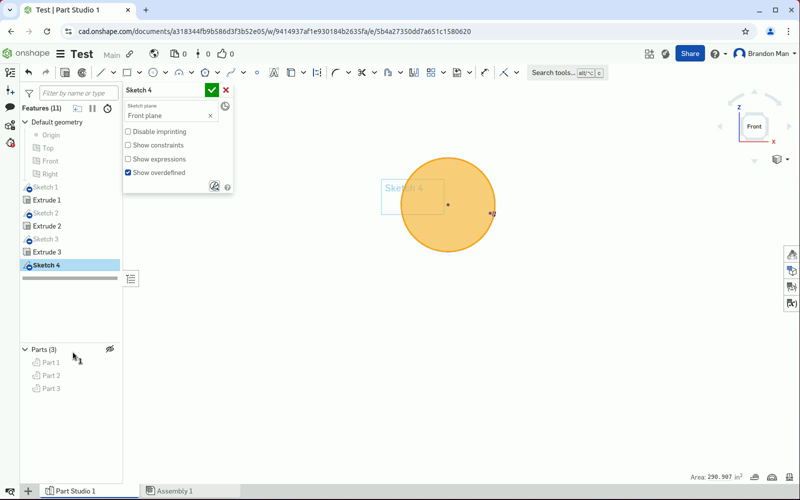
key(shift+y)
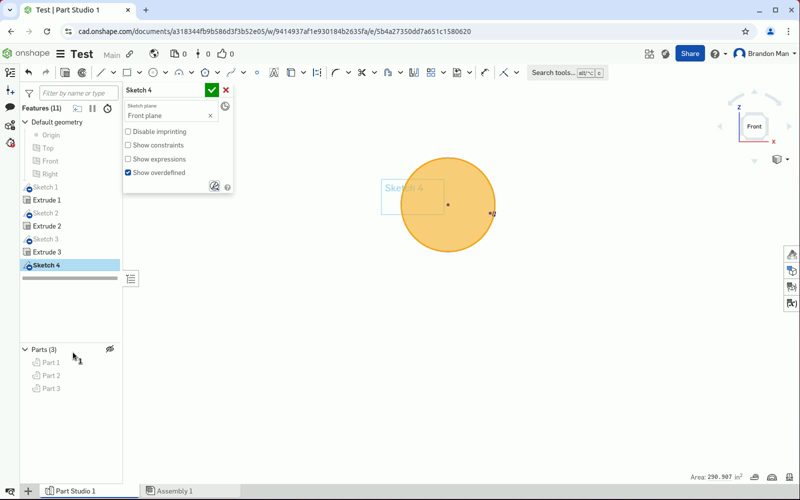
key(shift+e)
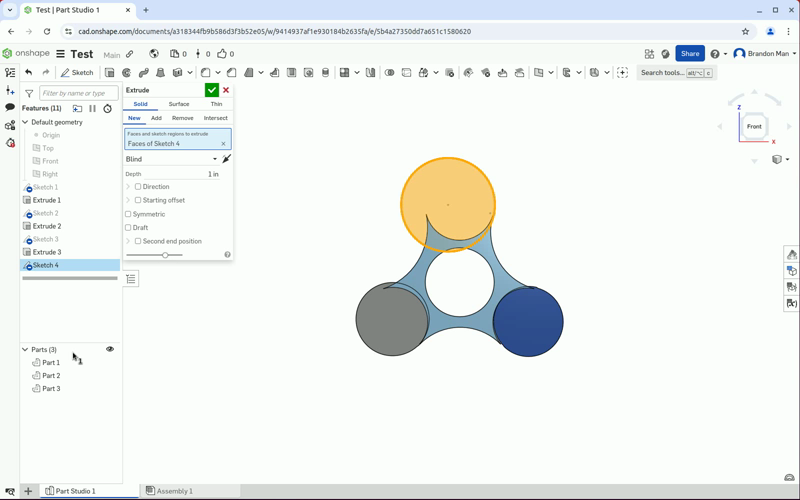
mouse_move(143, 106)
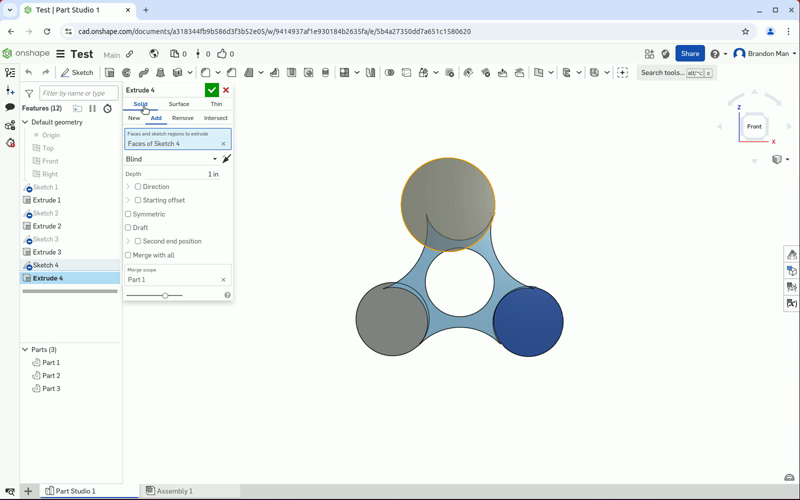
click(143, 106)
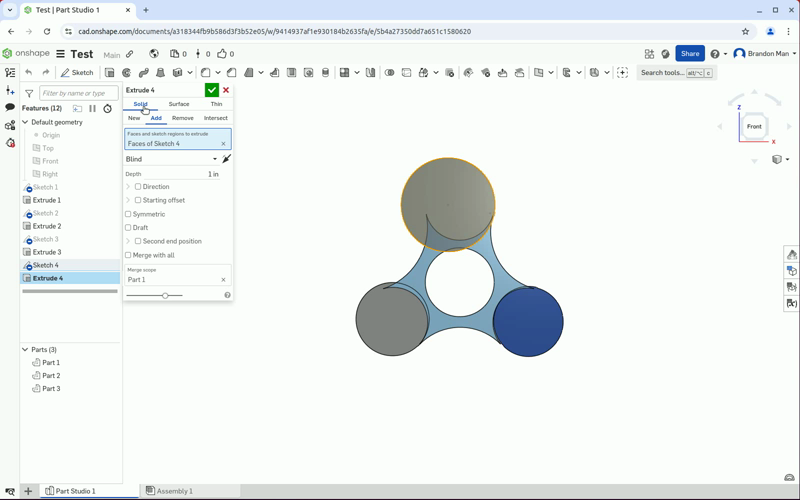
mouse_move(137, 120)
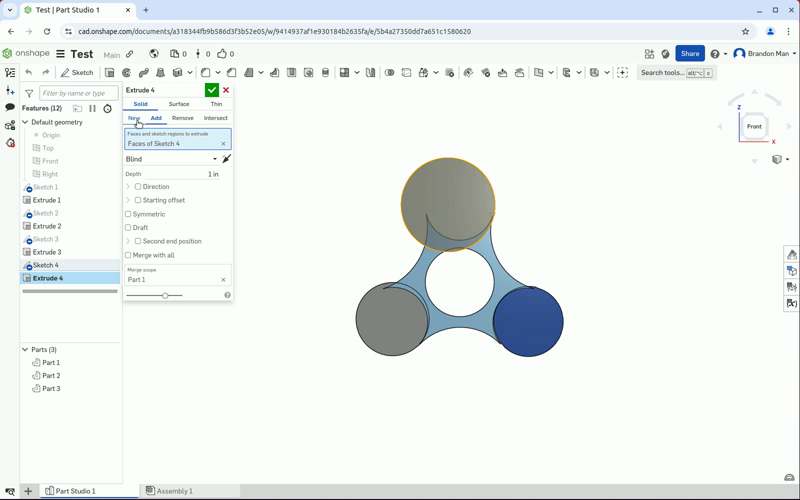
click(137, 120)
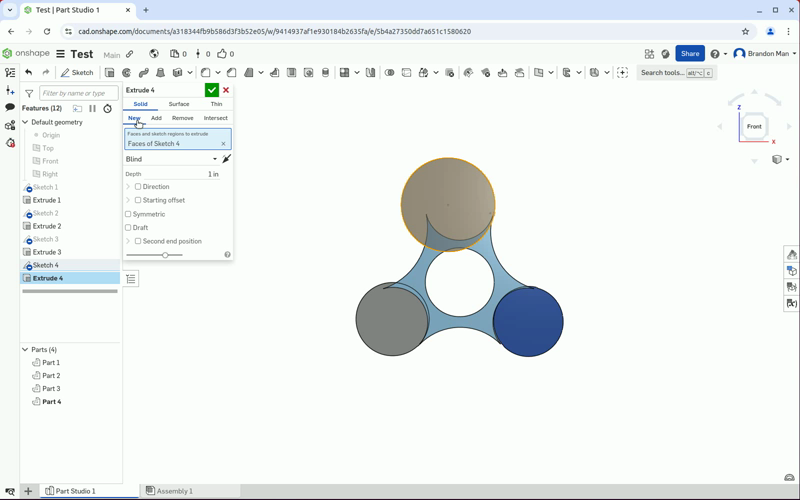
key(tab, 4)
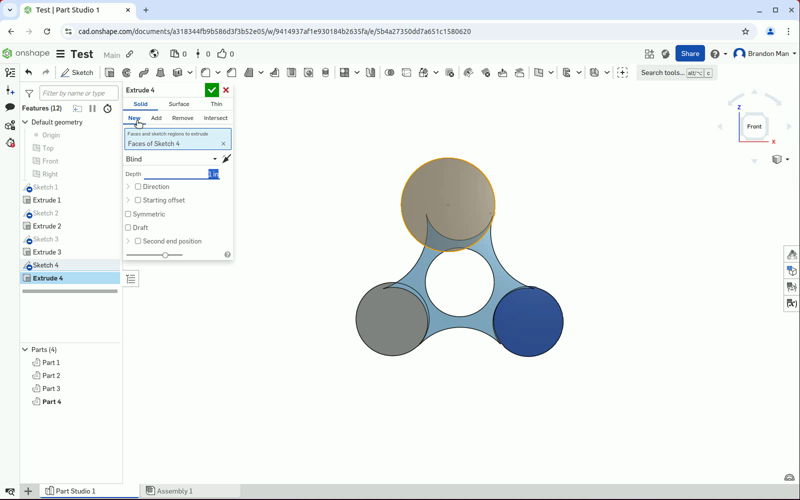
text(4.574)
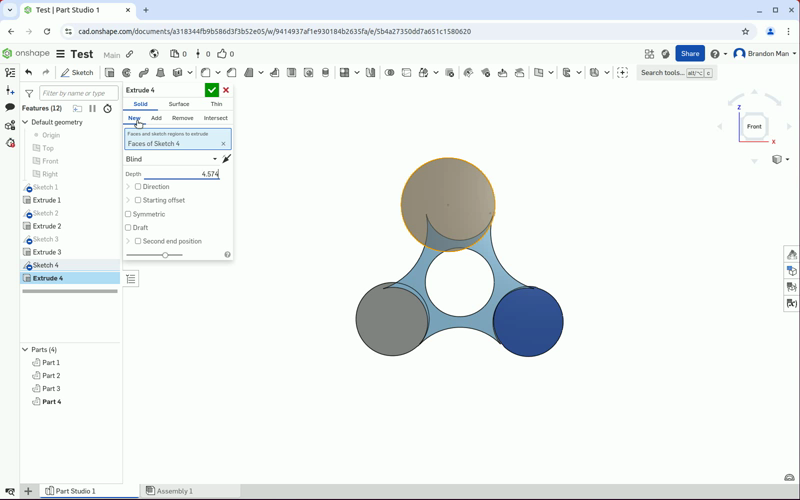
key(enter)
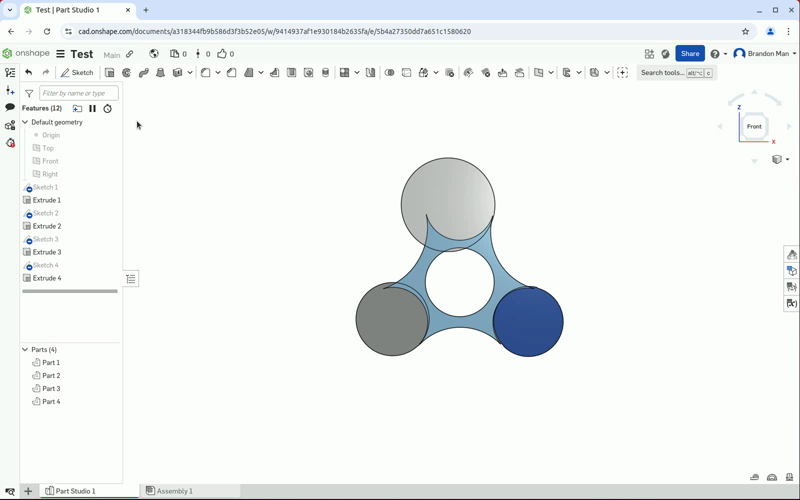
key(shift+h)
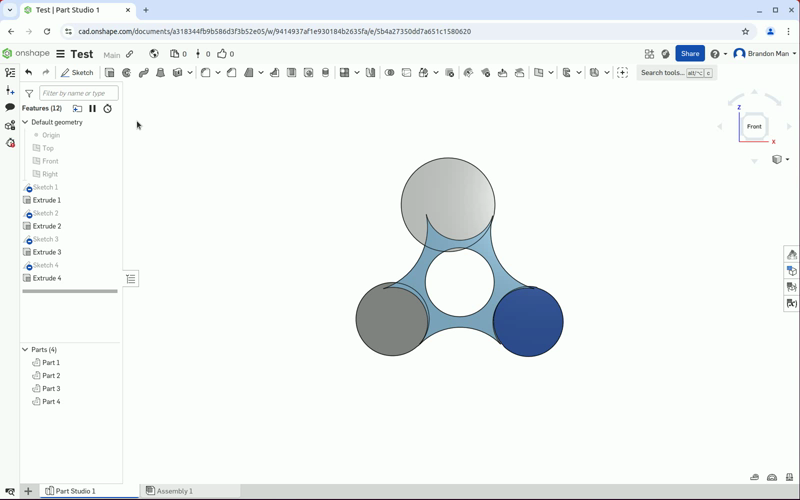
key(shift+h)
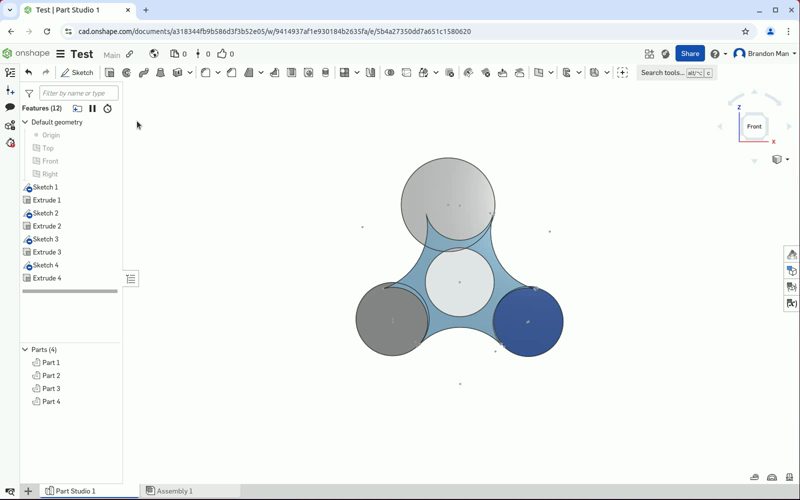
key(shift+7)
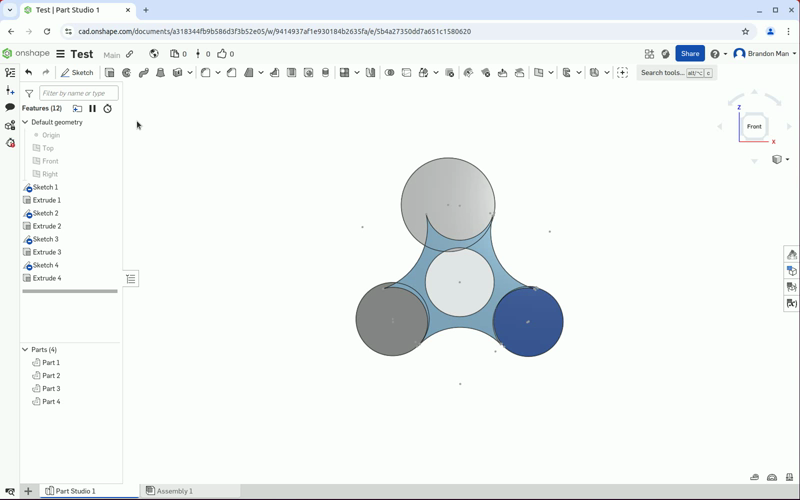
key(left, 2)
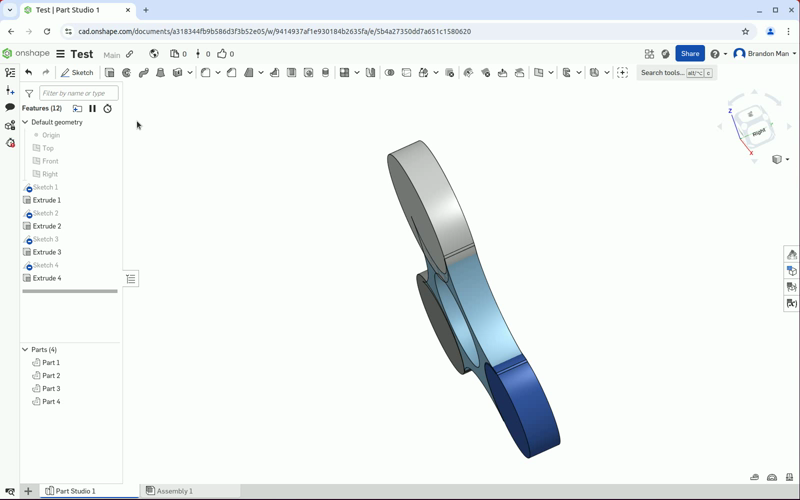
key(down, 2)
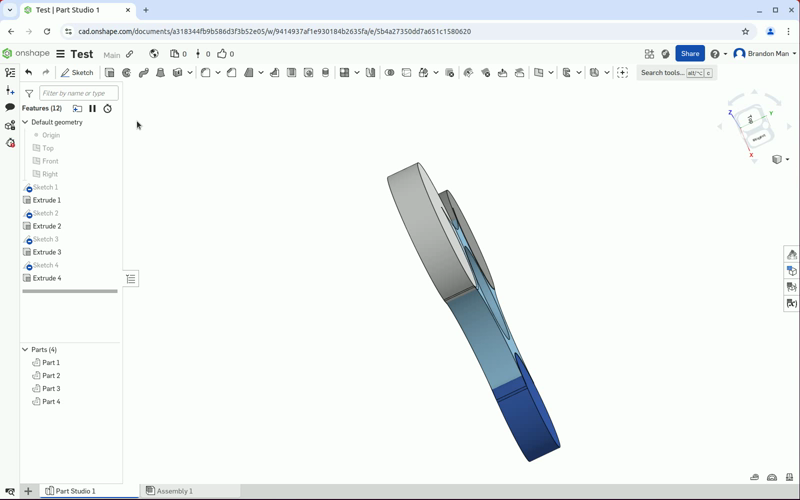
key(up, 2)
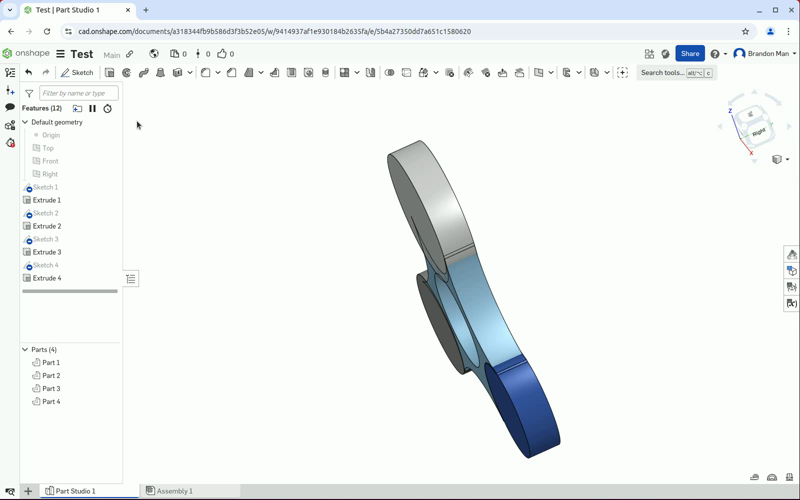
key(right, 2)
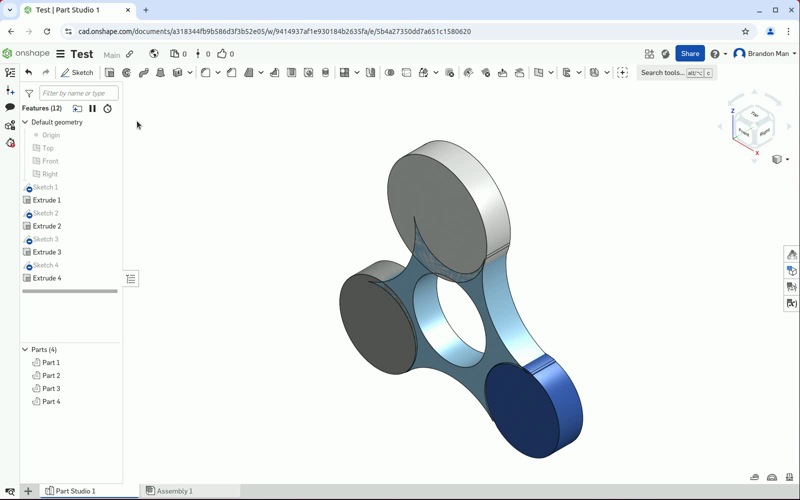
mouse_move(73, 189)
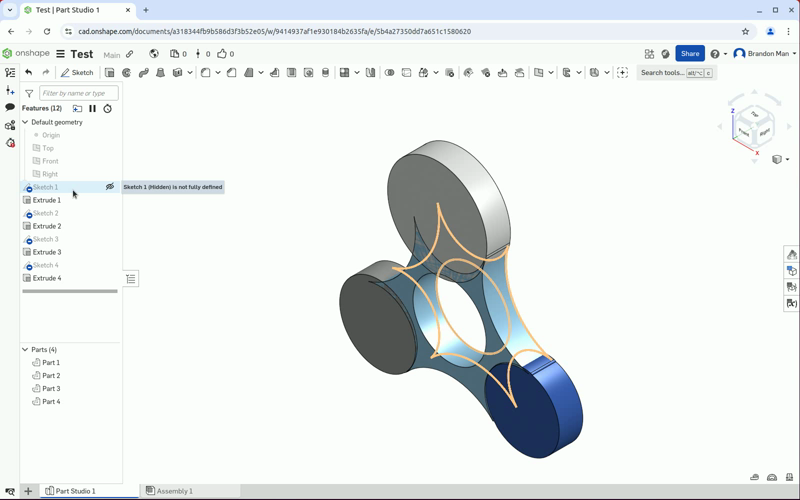
click(73, 189)